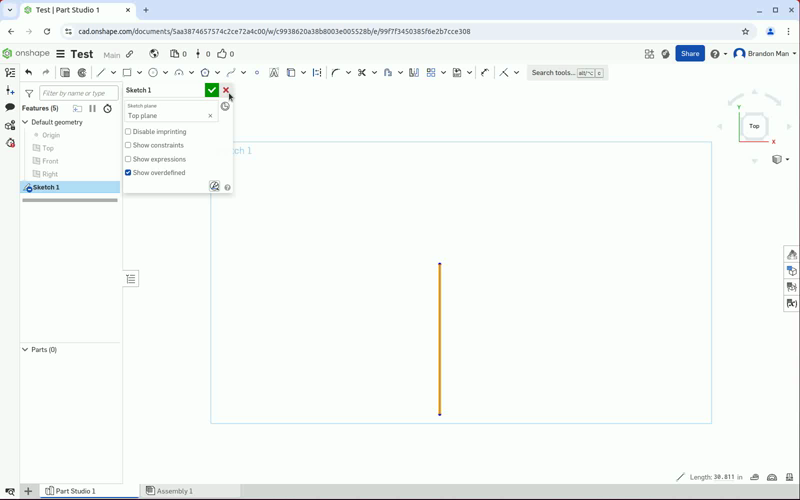
key(shift+h)
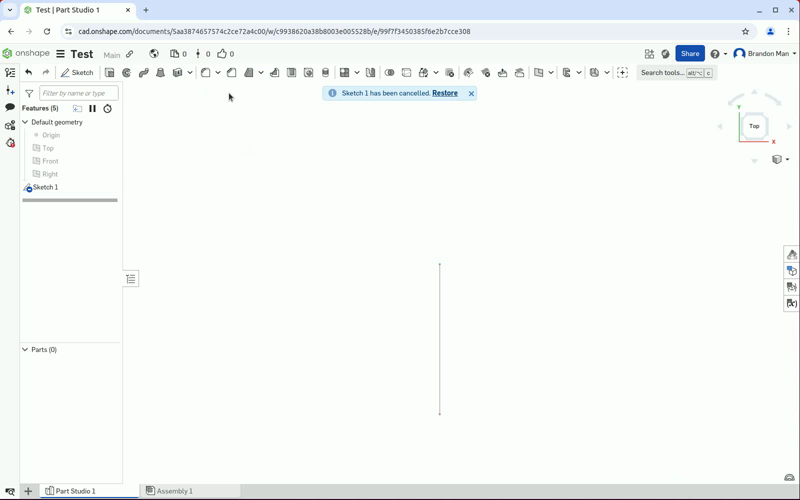
key(shift+s)
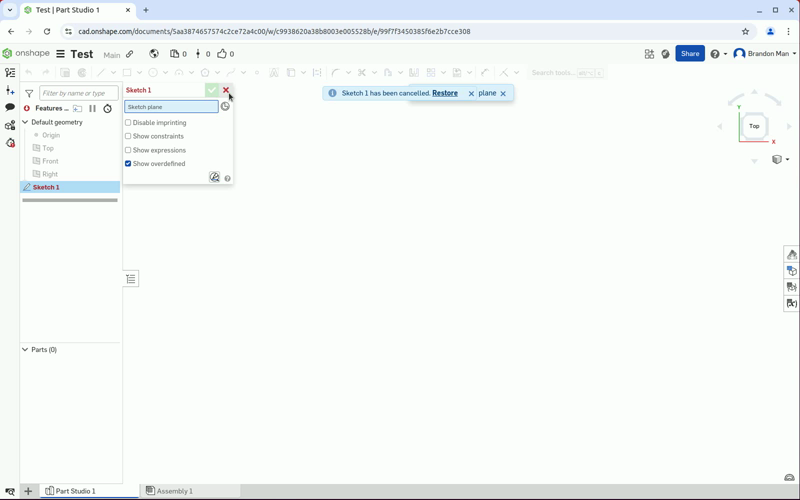
mouse_move(73, 150)
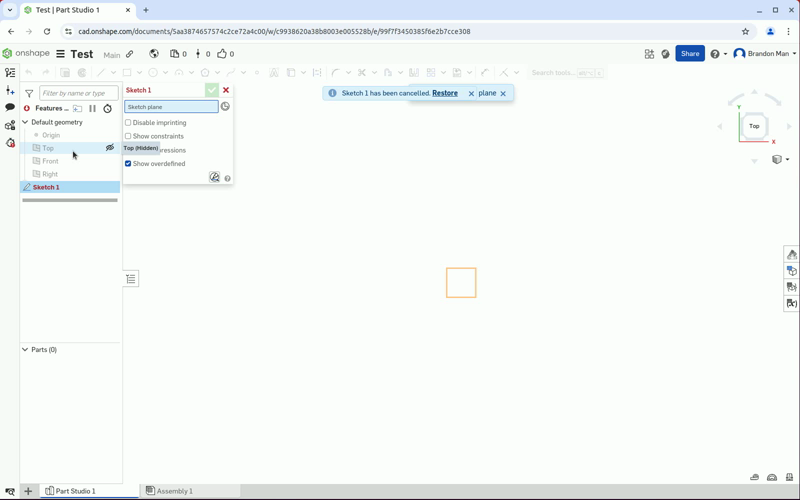
click(73, 150)
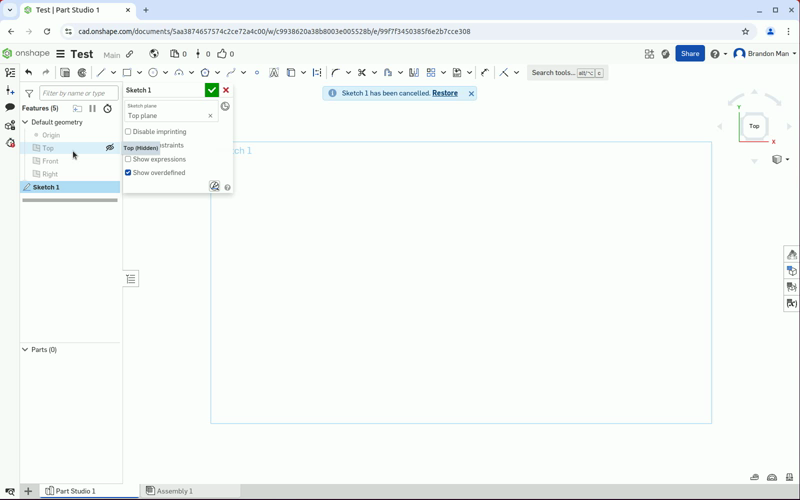
mouse_move(73, 352)
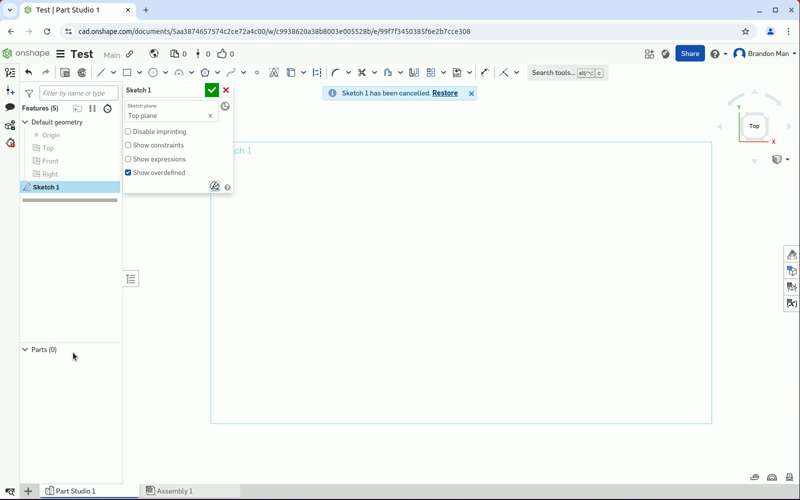
key(y)
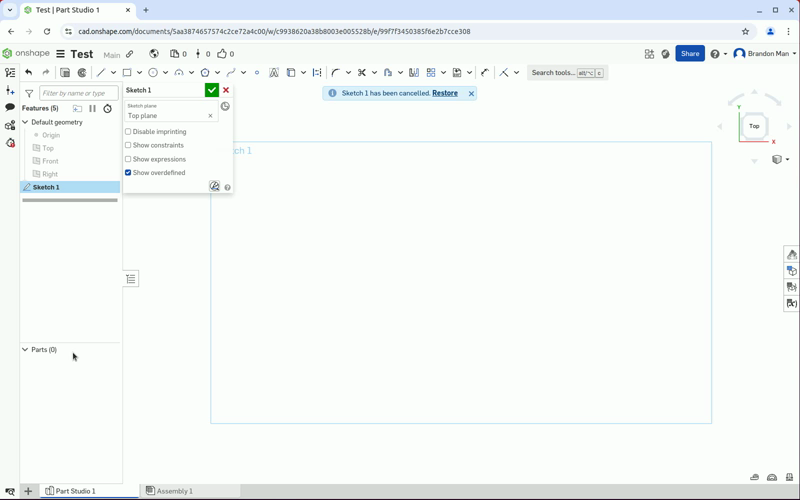
key(l)
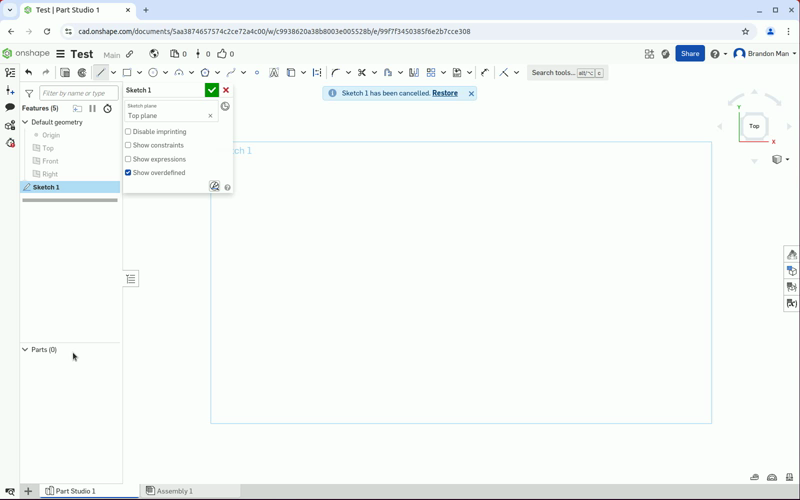
key_down(shift)
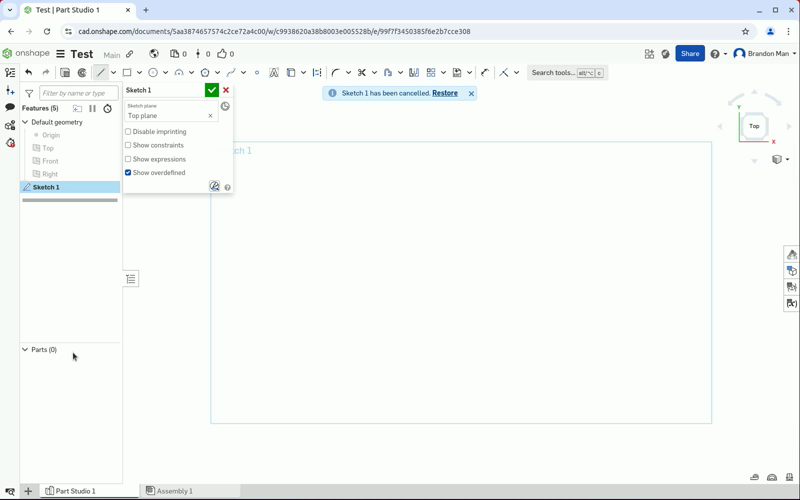
mouse_move(396, 207)
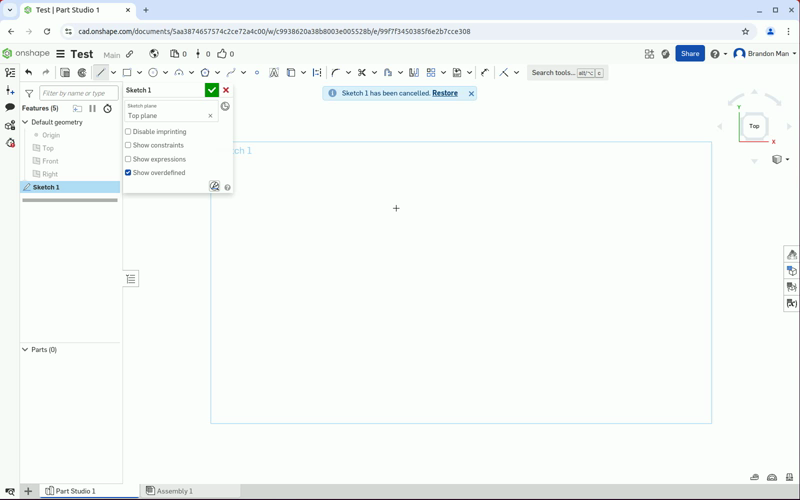
click(396, 207)
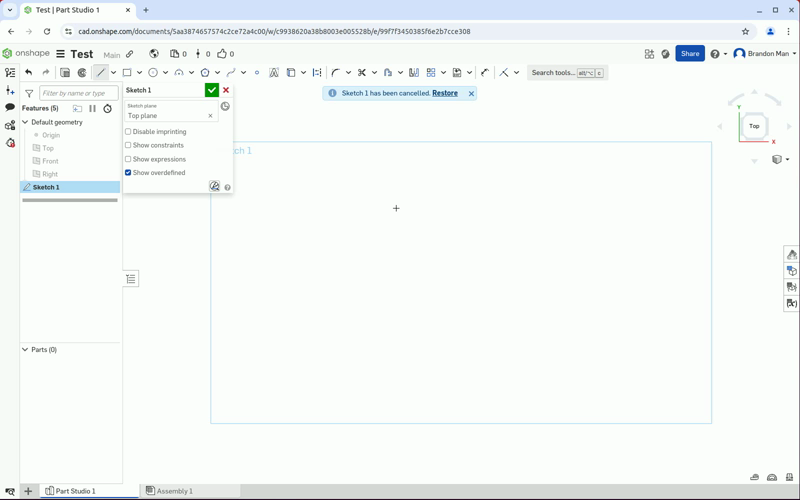
key_up(shift)
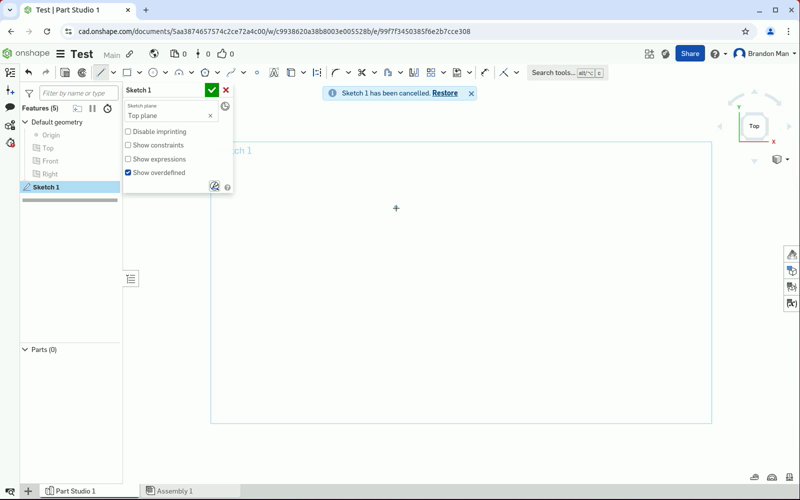
key_down(shift)
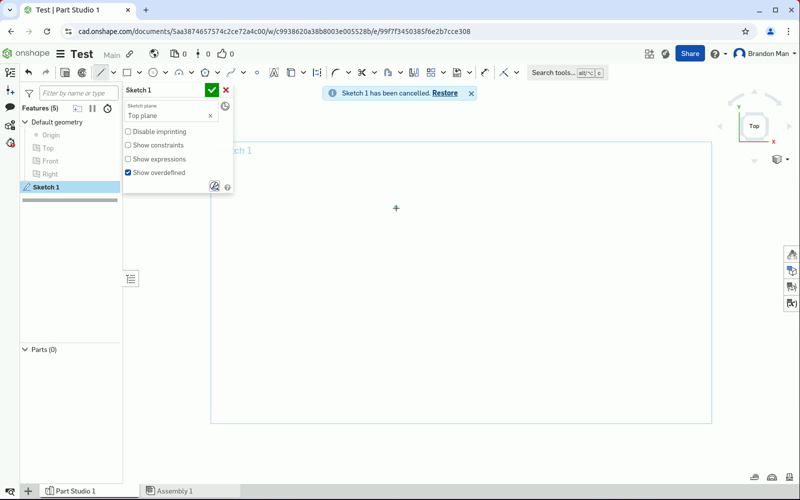
mouse_move(443, 261)
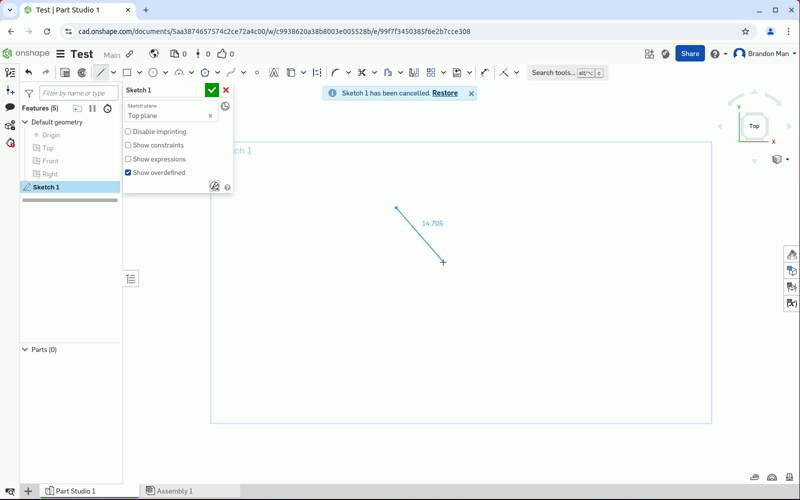
click(443, 261)
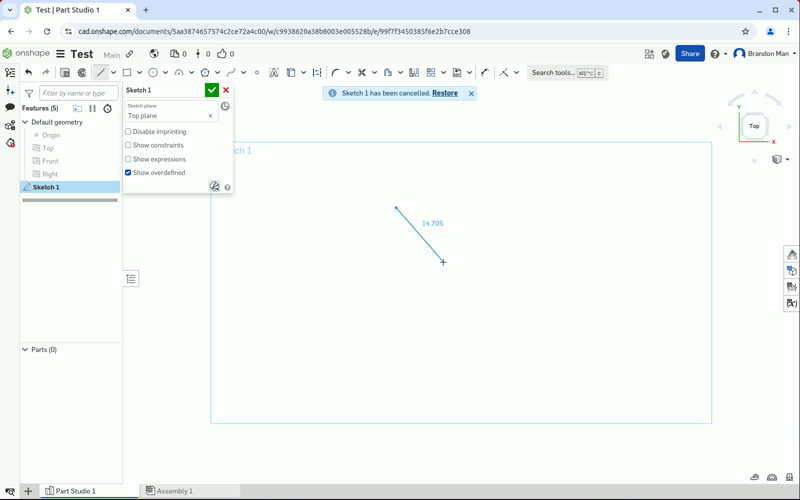
key_up(shift)
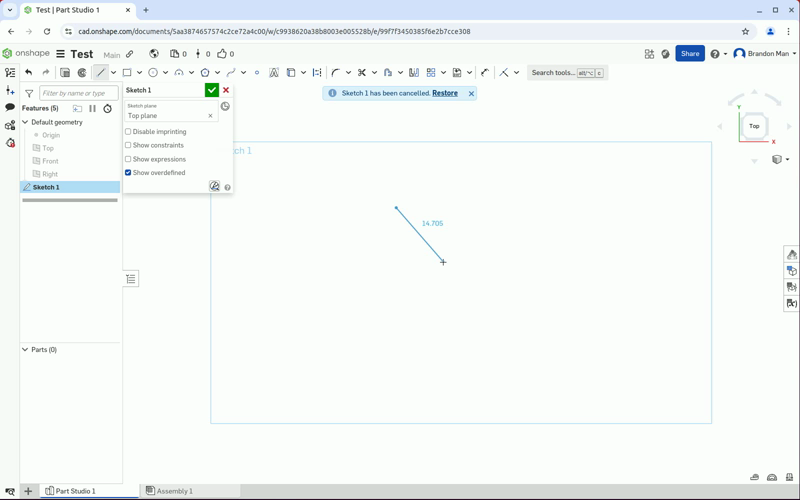
key_down(shift)
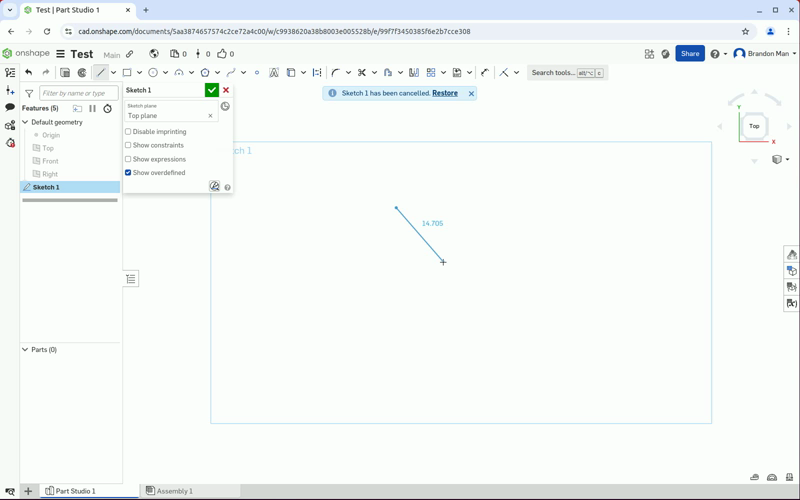
mouse_move(473, 261)
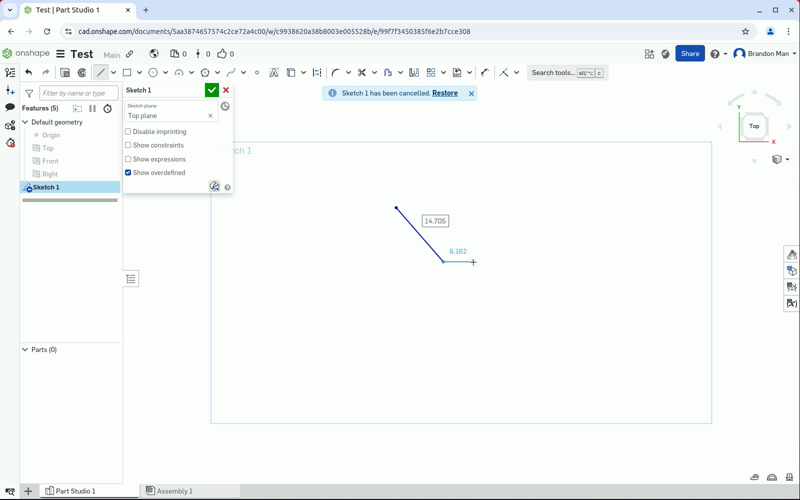
mouse_move(475, 261)
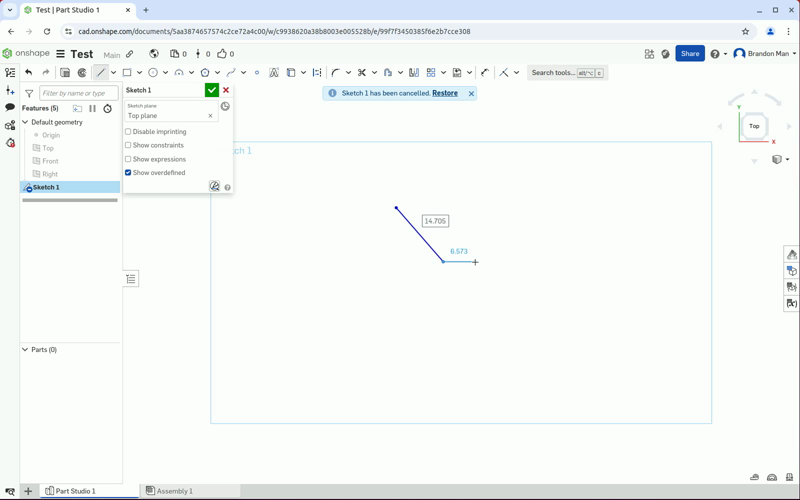
click(475, 261)
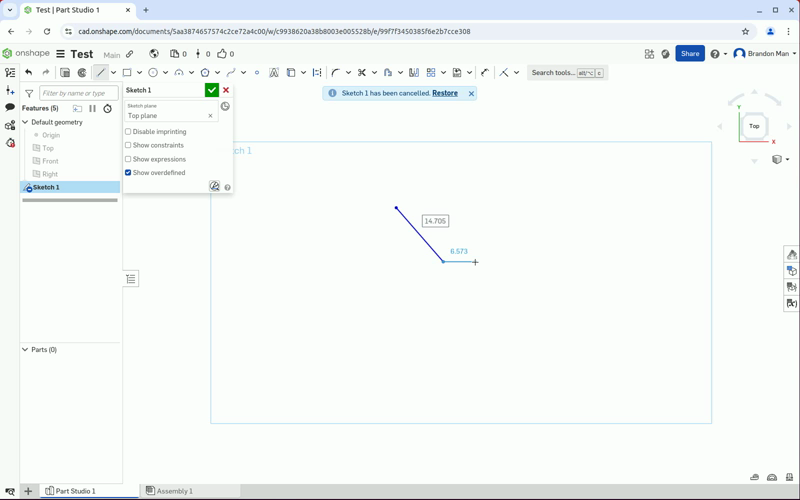
key_up(shift)
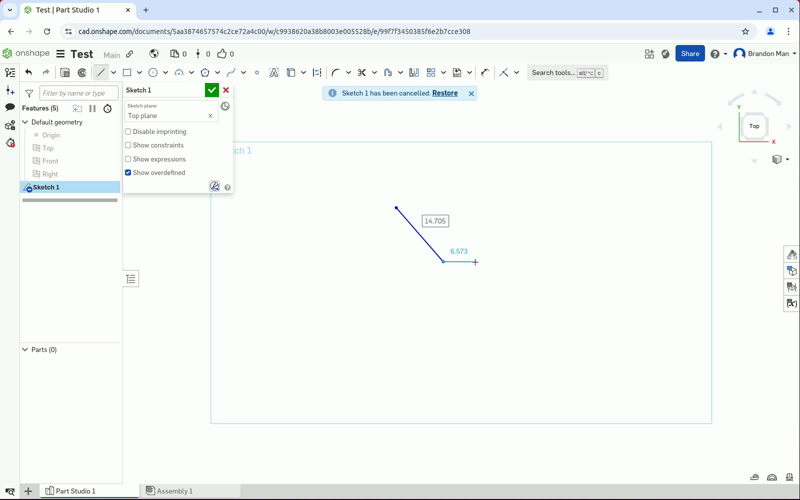
key(esc)
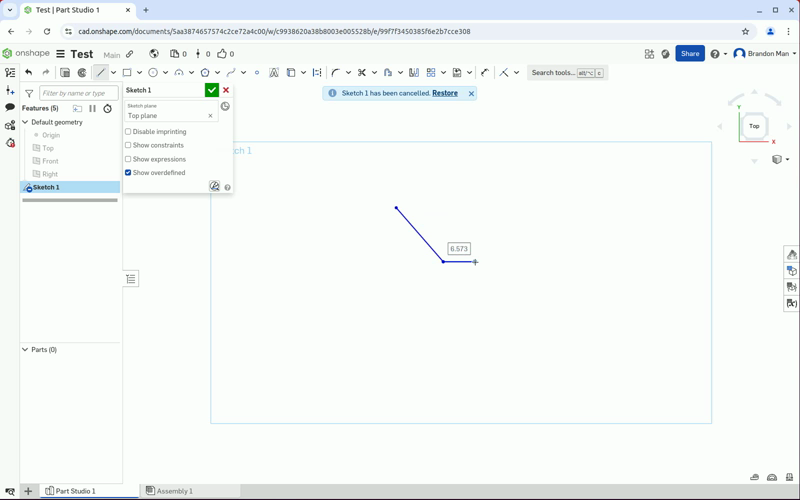
key(a)
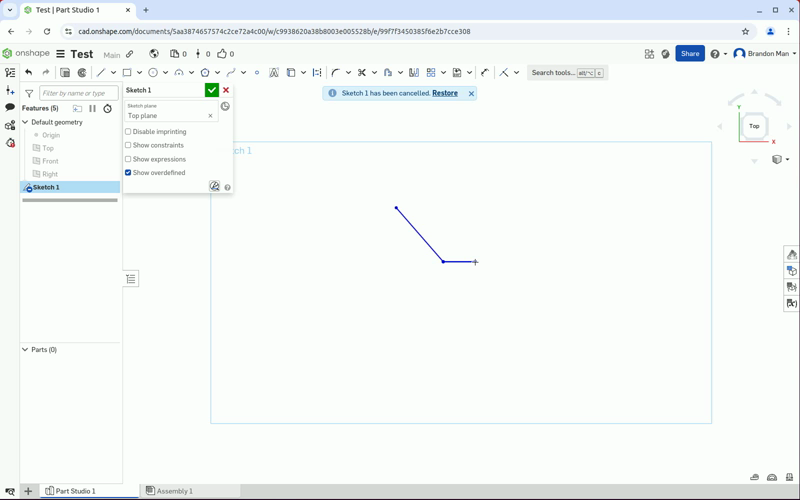
mouse_move(475, 261)
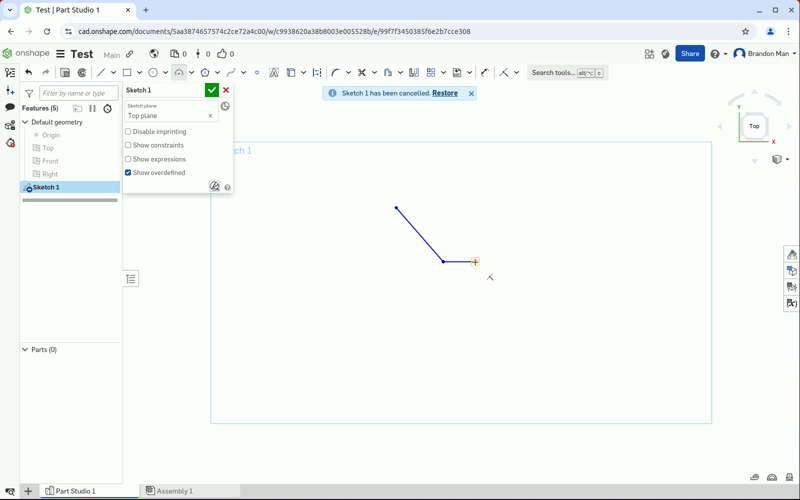
click(475, 261)
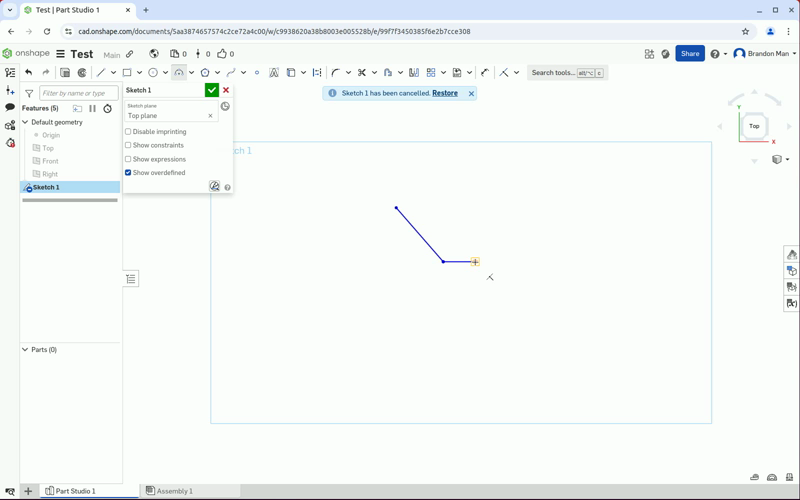
key_down(shift)
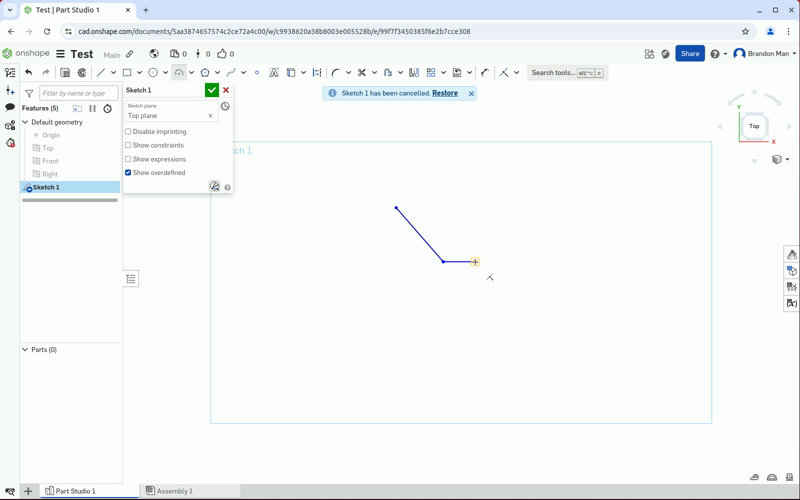
mouse_move(484, 248)
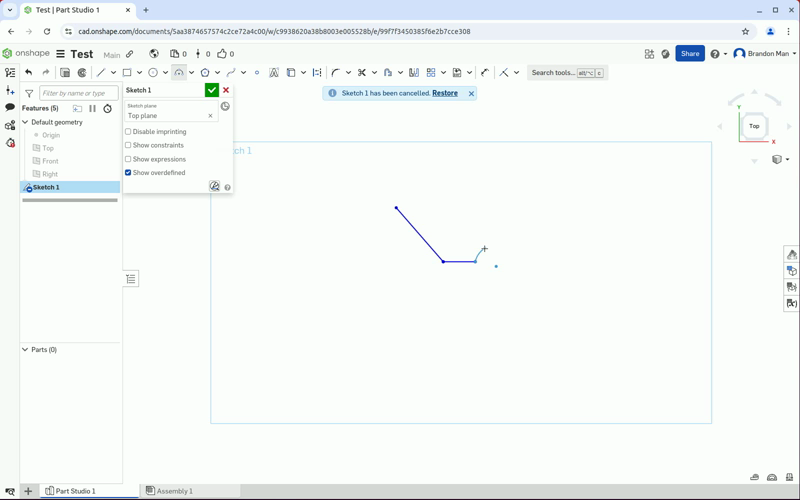
click(484, 248)
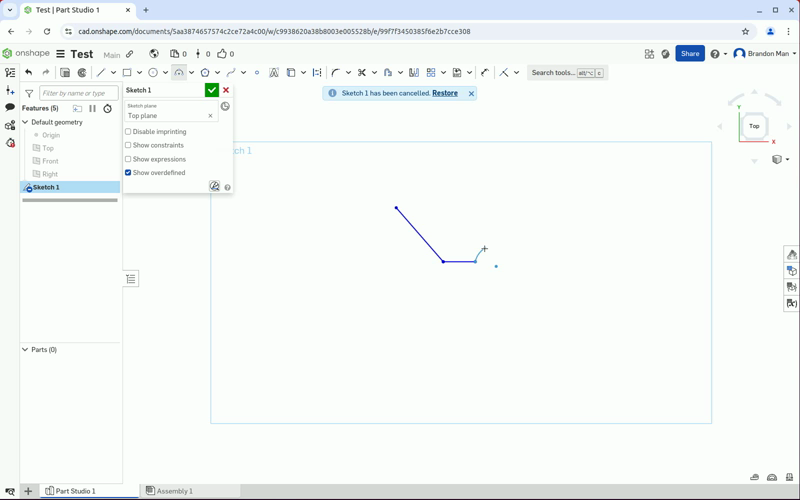
mouse_move(467, 246)
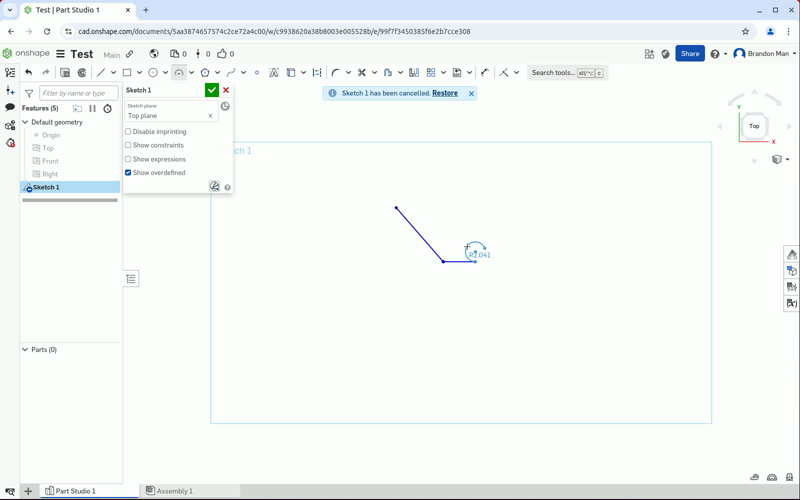
click(467, 246)
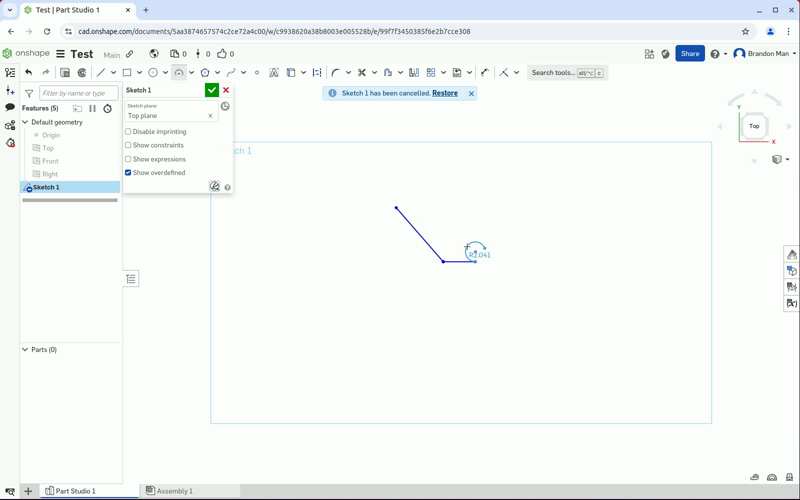
key_up(shift)
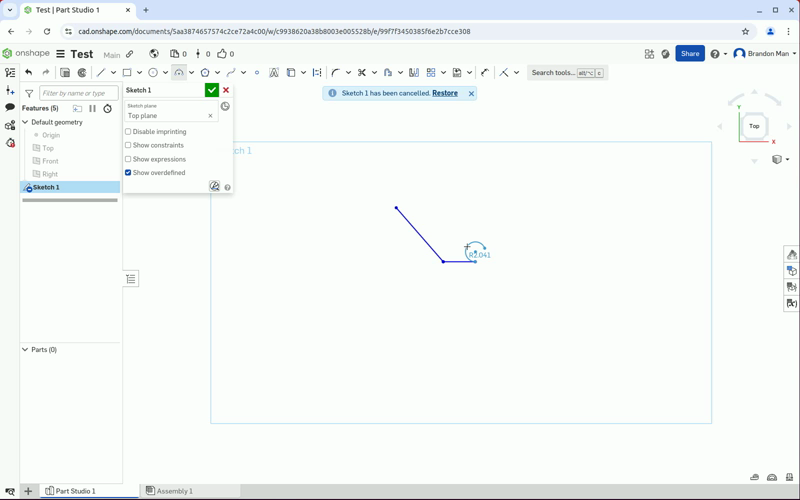
key(esc)
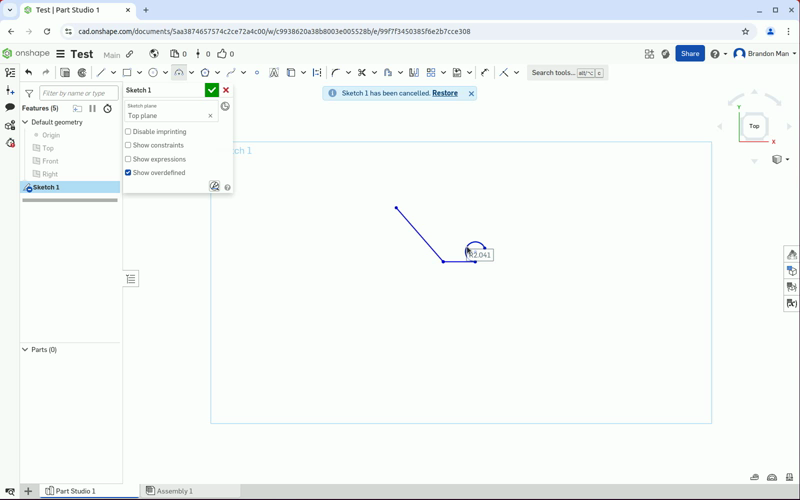
key(l)
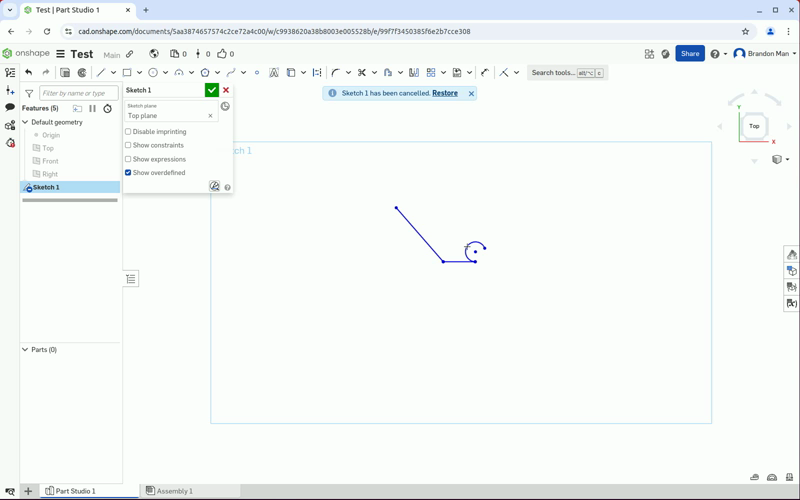
mouse_move(484, 248)
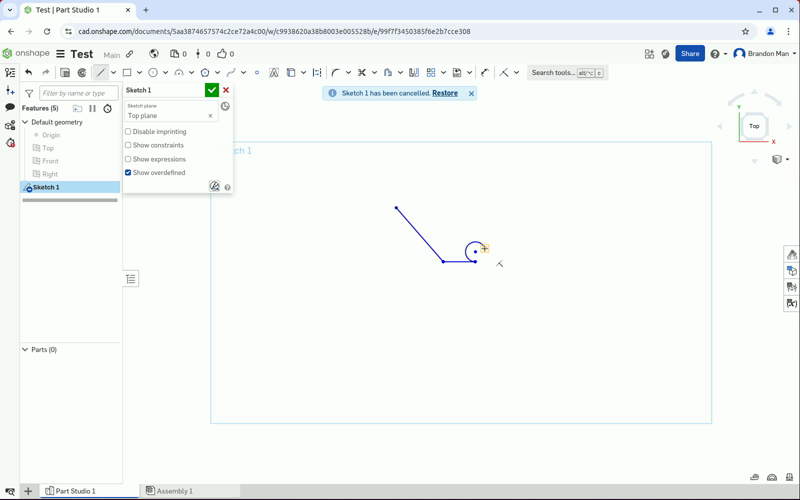
click(484, 248)
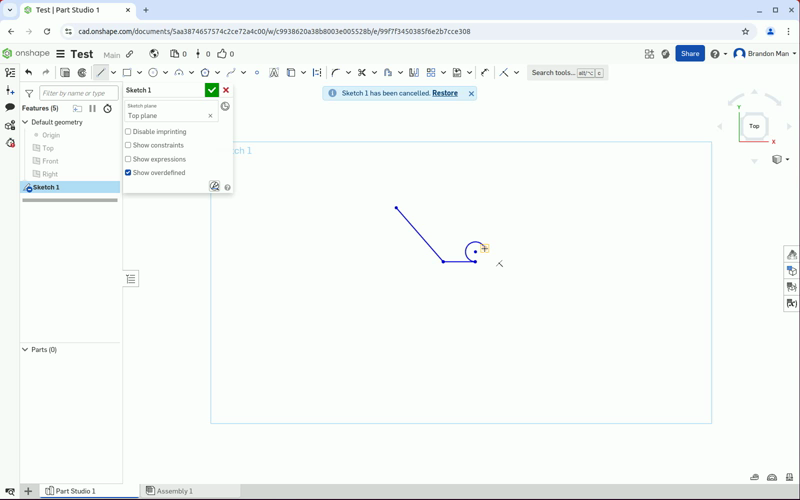
key_down(shift)
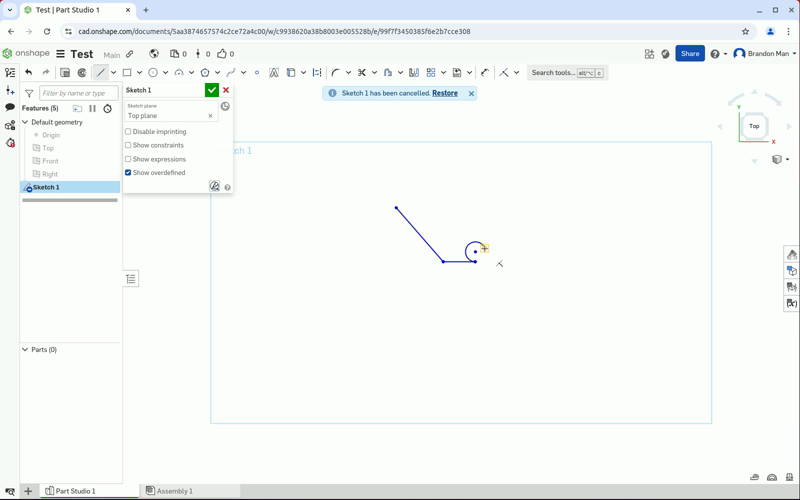
mouse_move(514, 248)
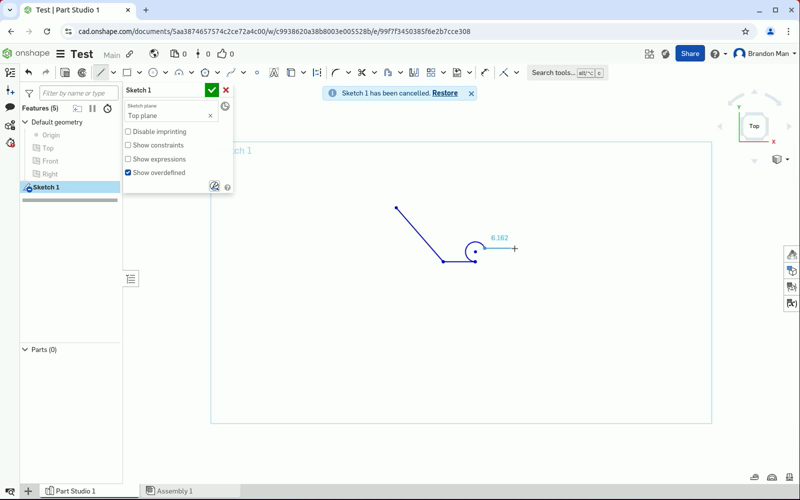
mouse_move(493, 248)
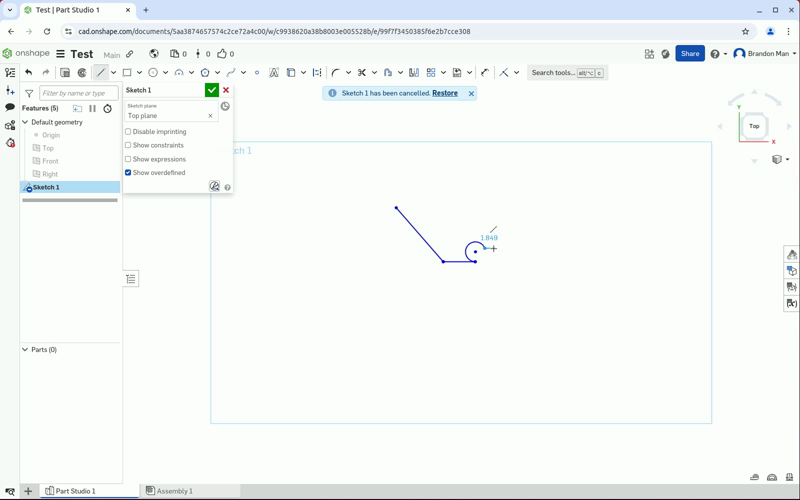
click(493, 248)
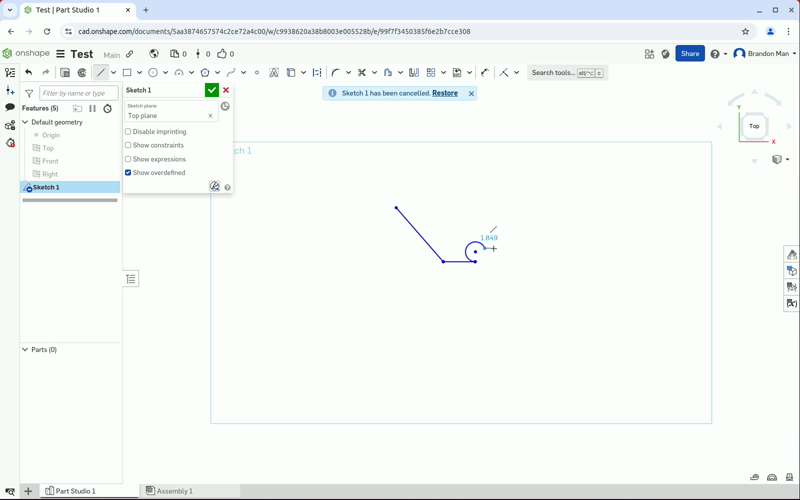
key_up(shift)
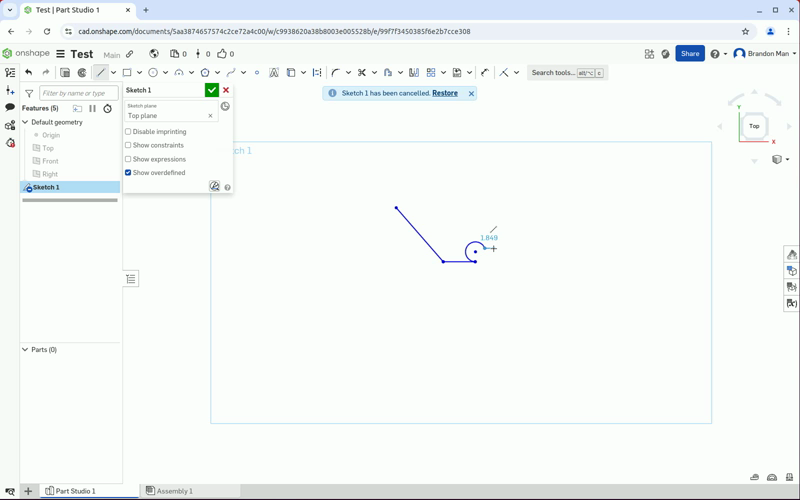
key(esc)
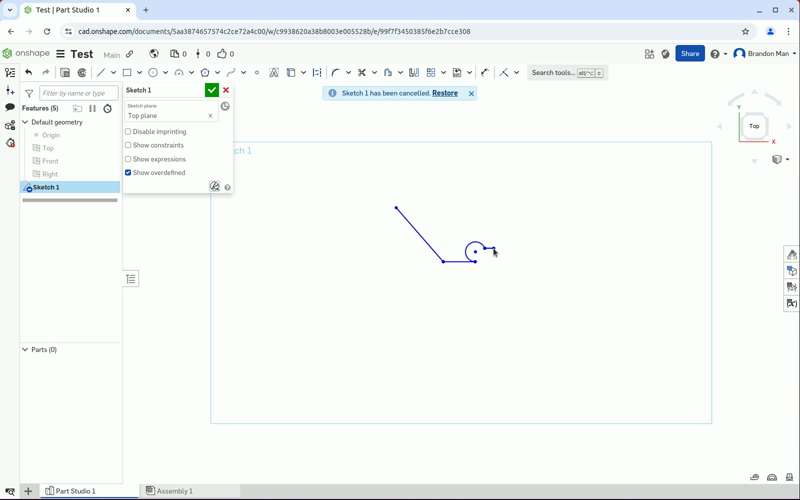
key(a)
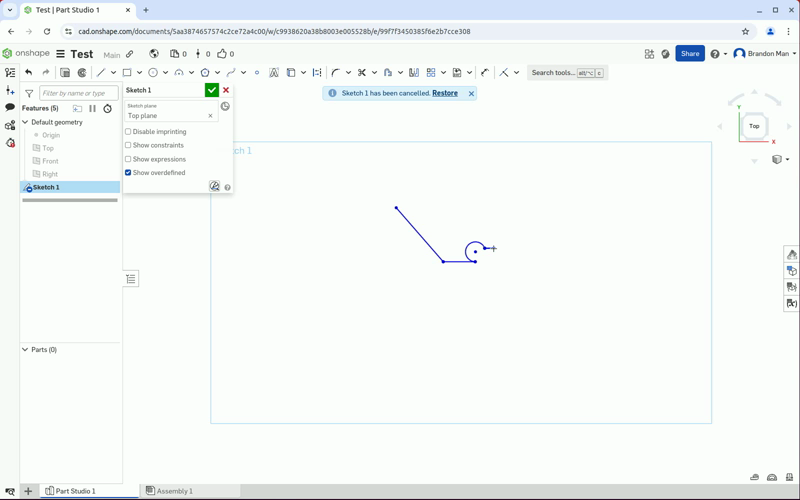
mouse_move(493, 248)
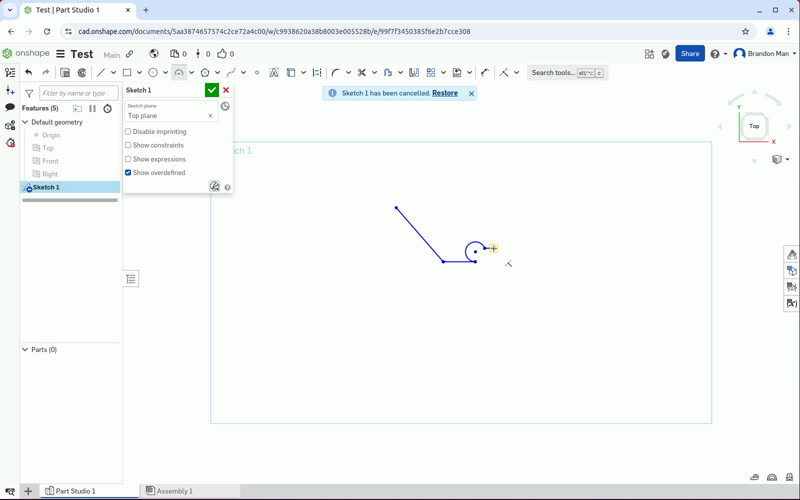
click(493, 248)
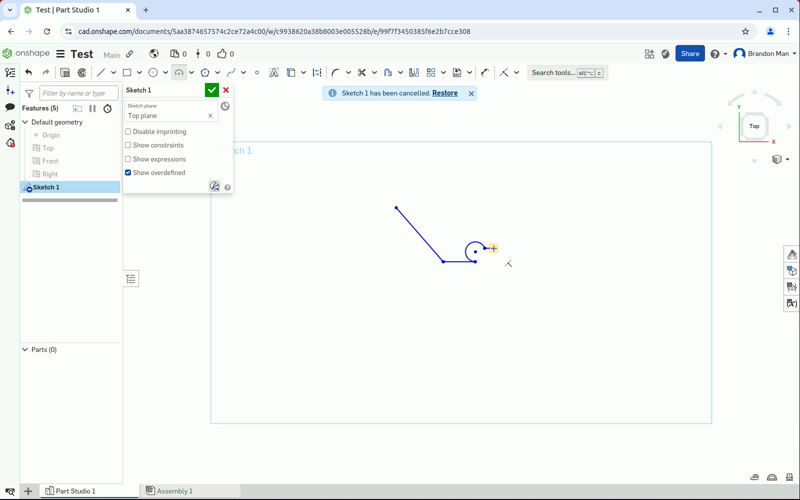
key_down(shift)
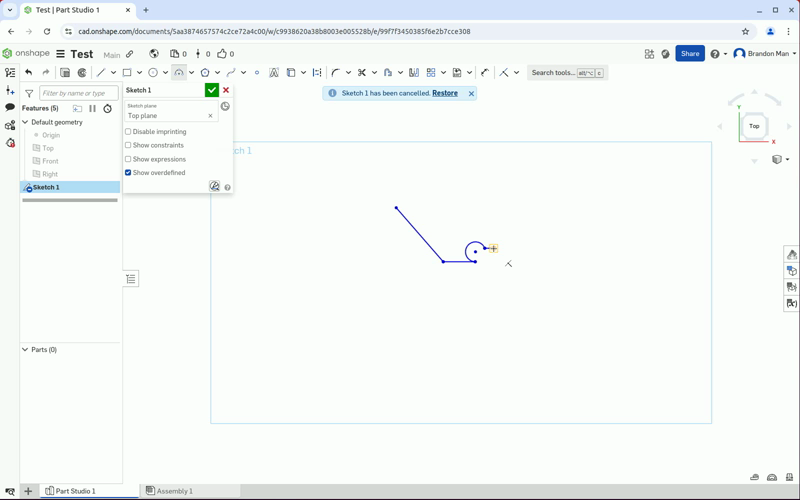
mouse_move(495, 247)
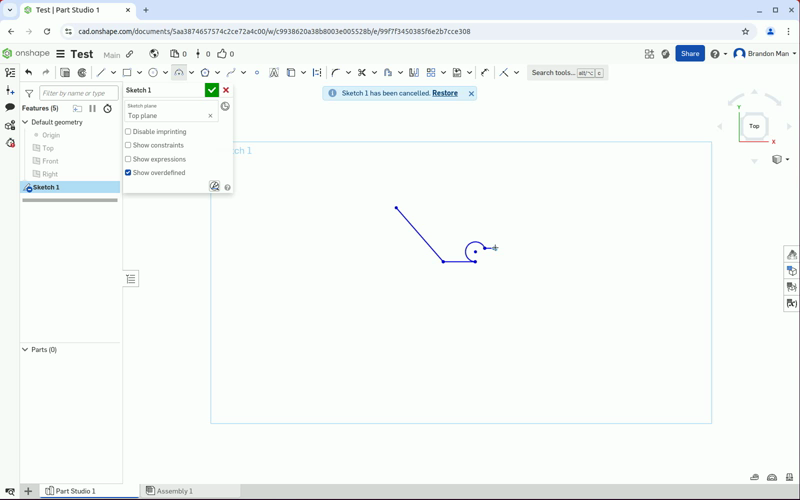
scroll(6)
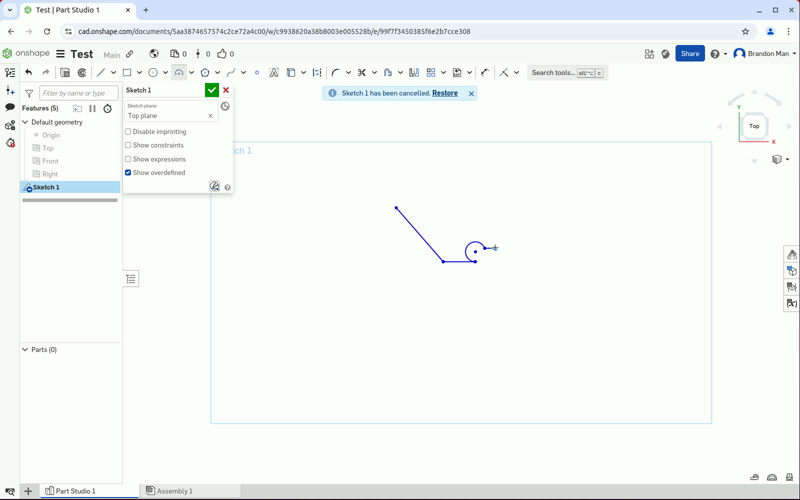
scroll(6)
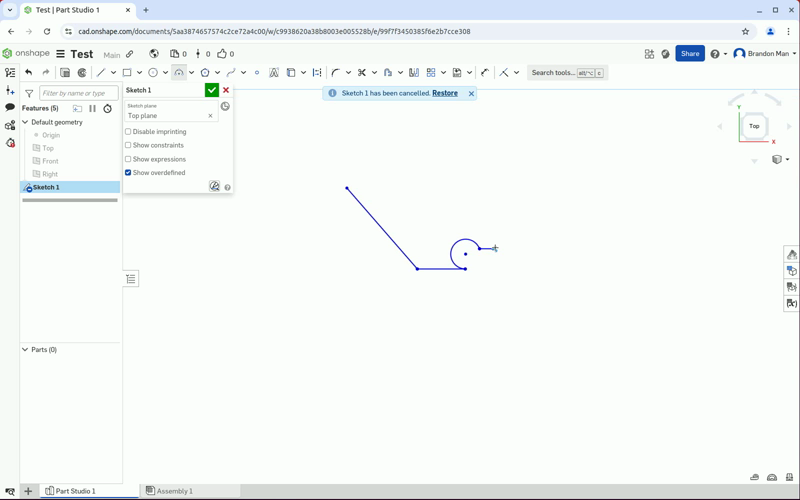
scroll(6)
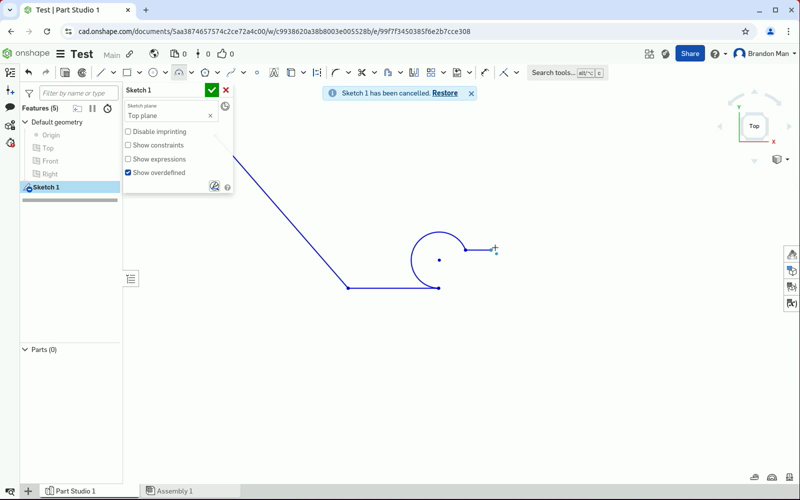
scroll(6)
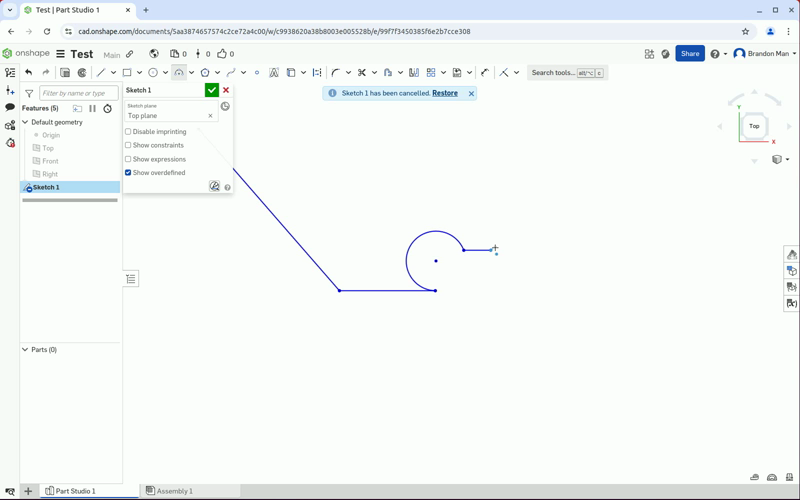
scroll(6)
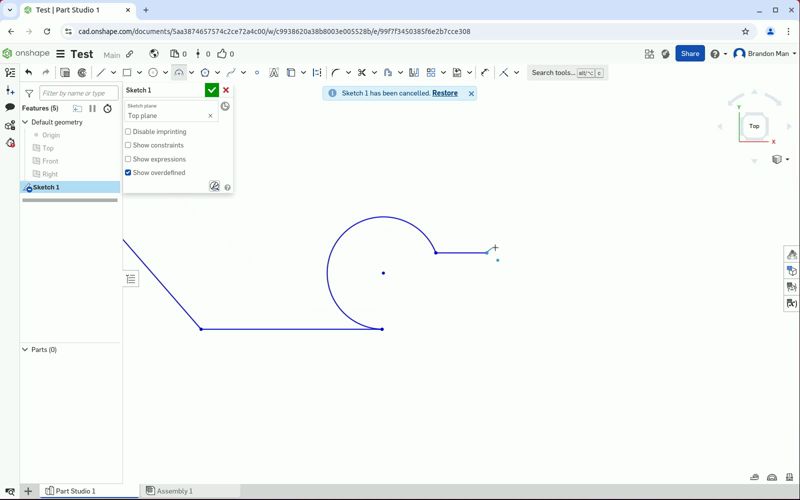
scroll(6)
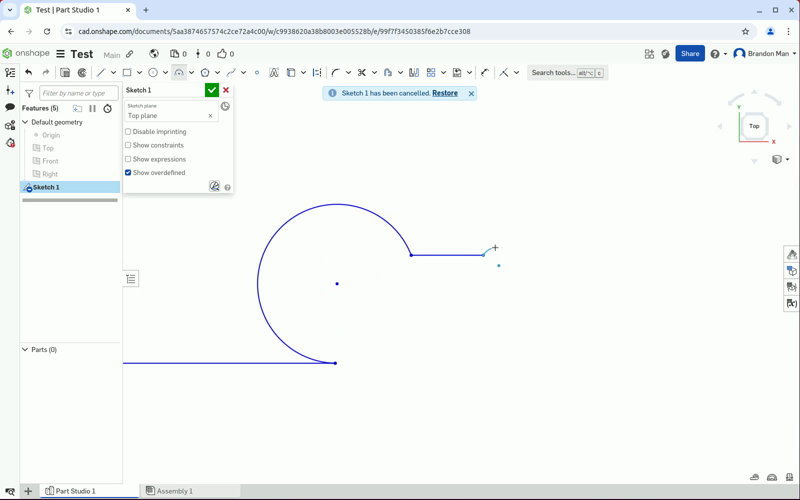
scroll(6)
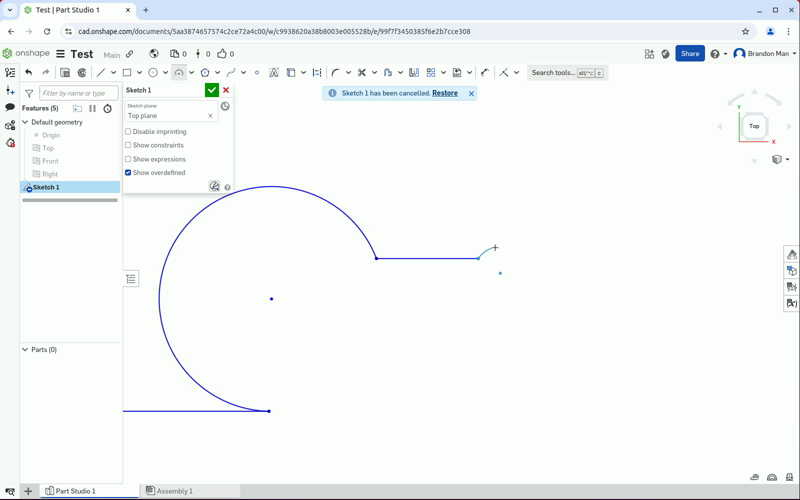
click(495, 247)
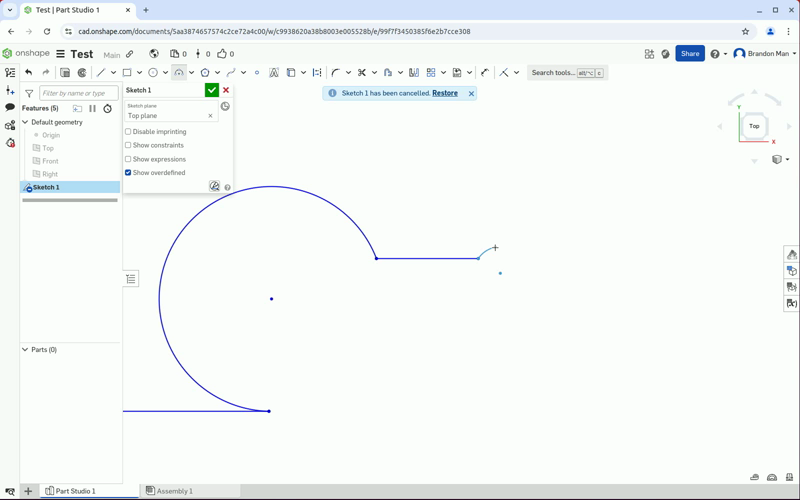
scroll(-6)
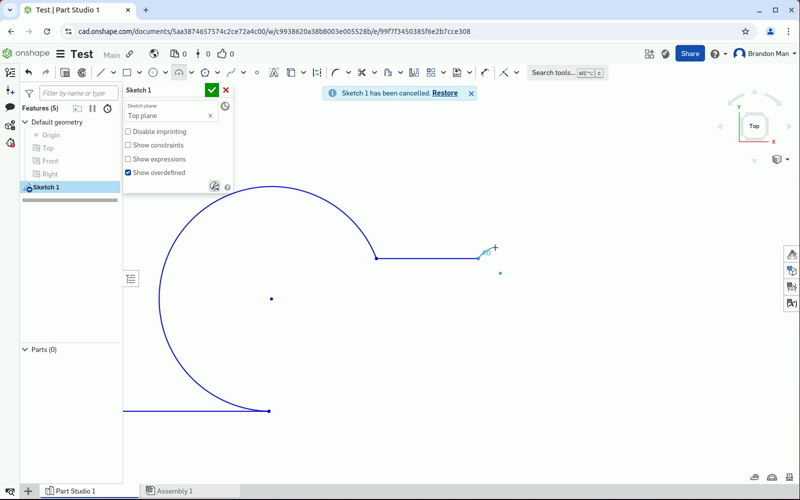
scroll(-6)
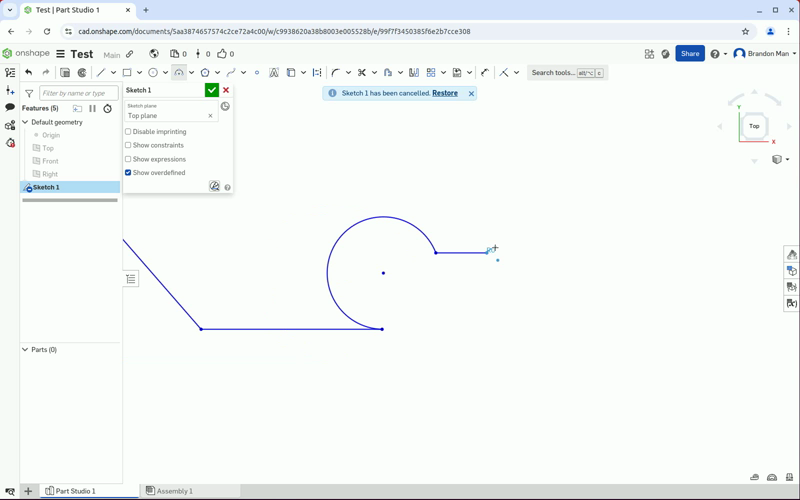
scroll(-6)
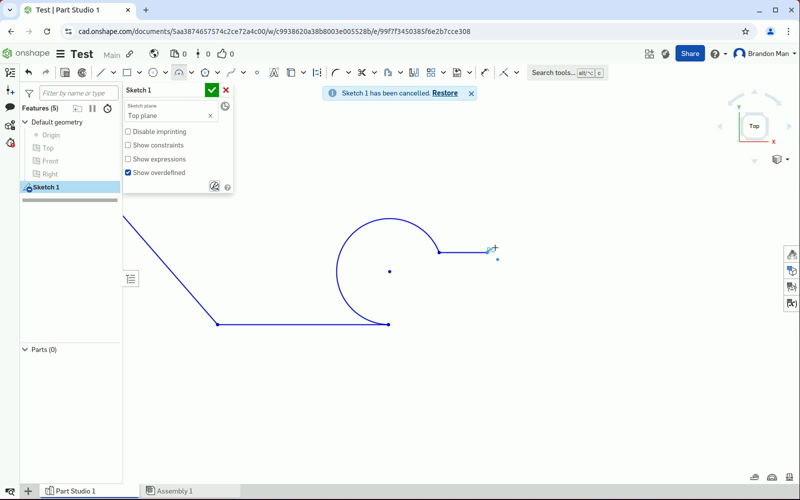
scroll(-6)
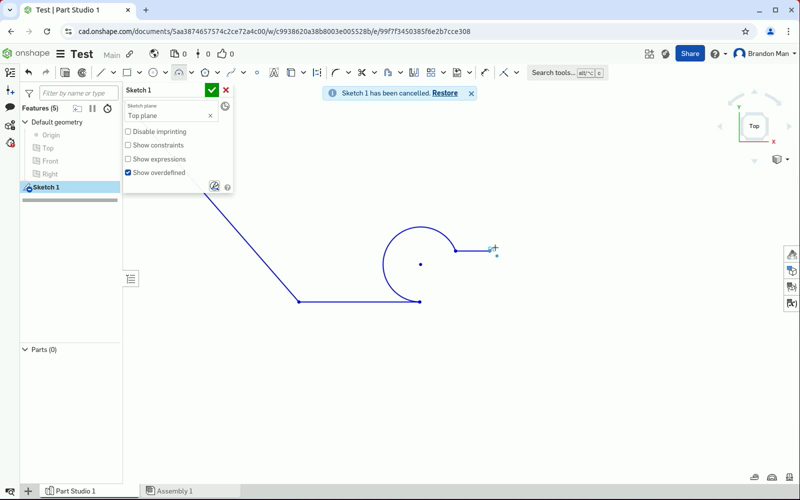
scroll(-6)
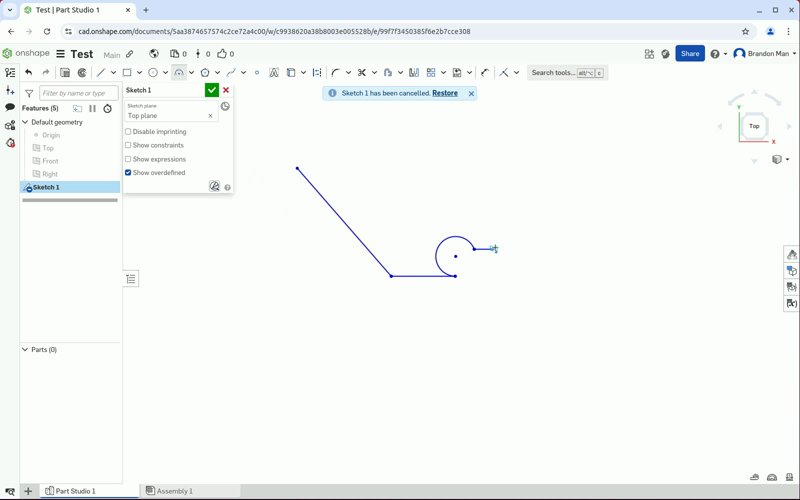
scroll(-6)
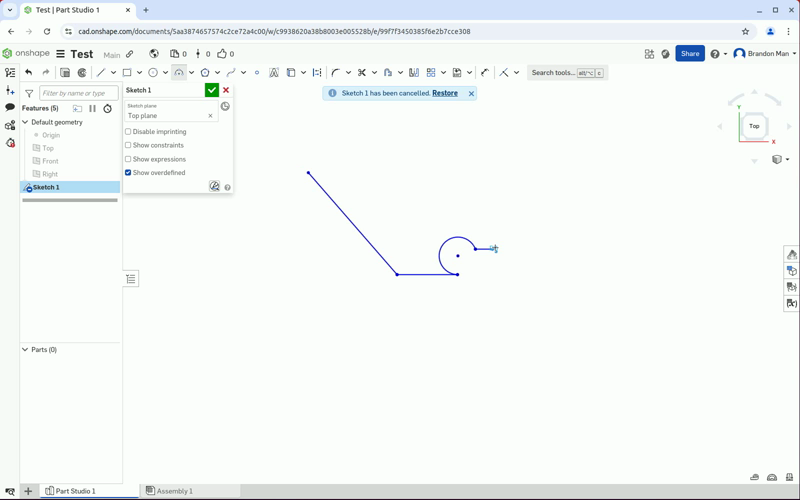
scroll(-6)
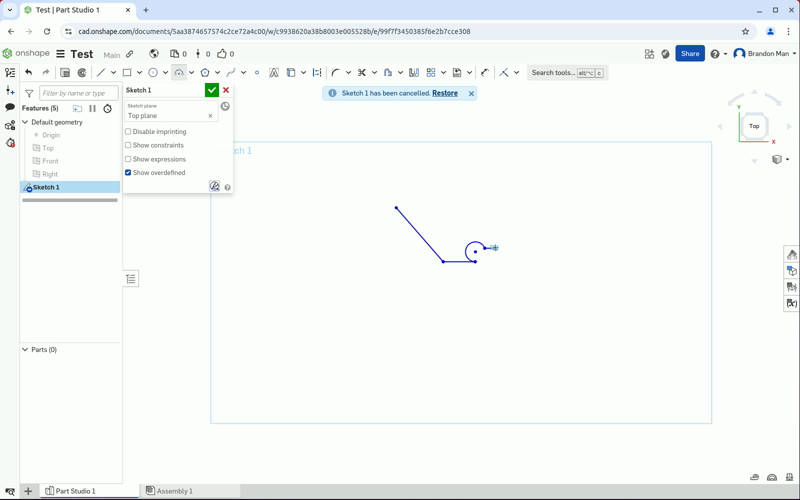
mouse_move(494, 248)
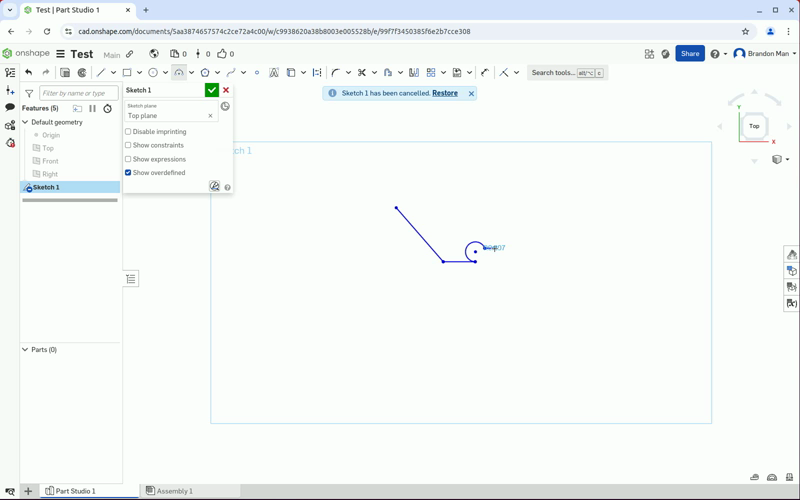
scroll(6)
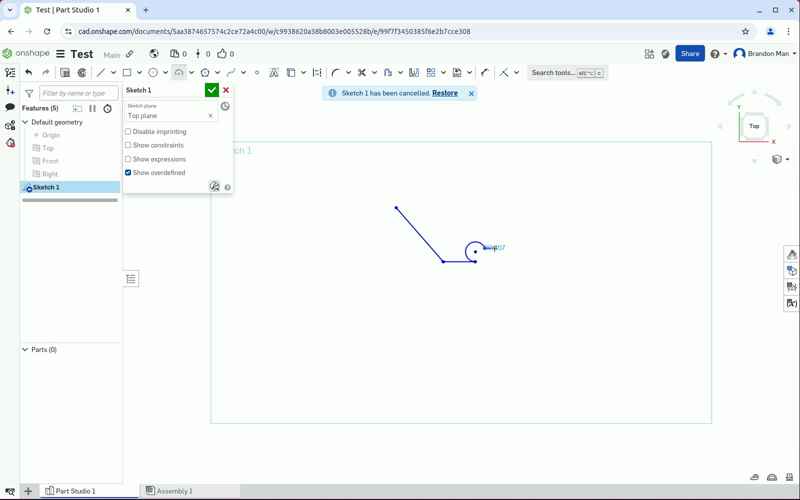
scroll(6)
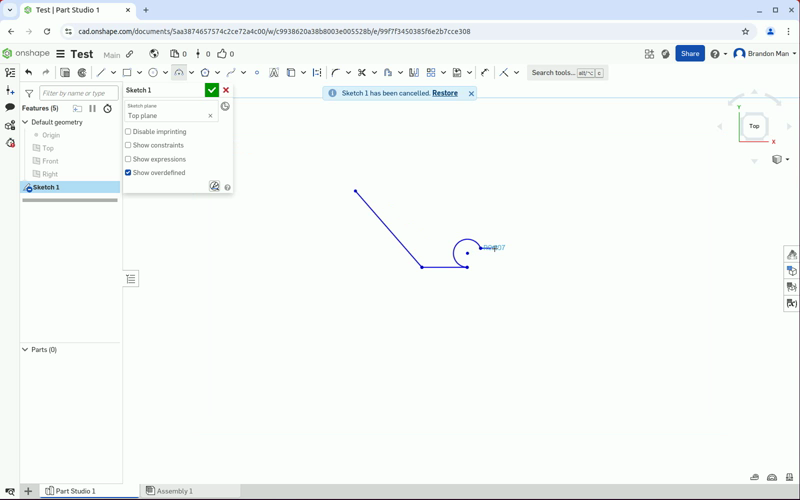
scroll(6)
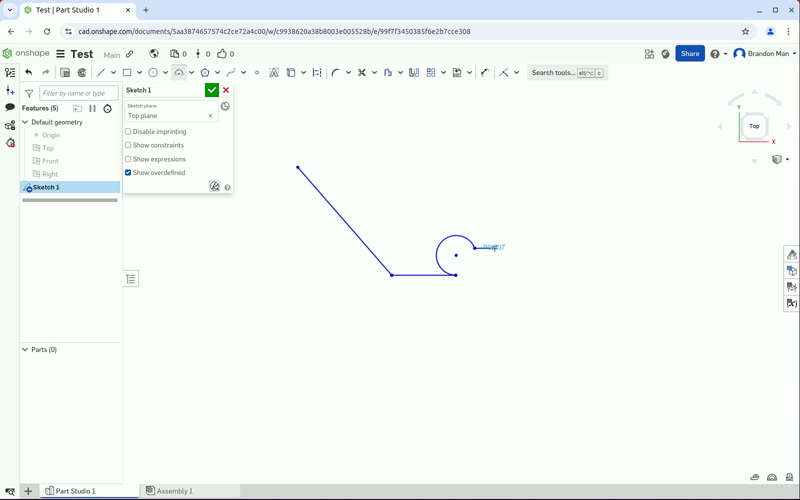
scroll(6)
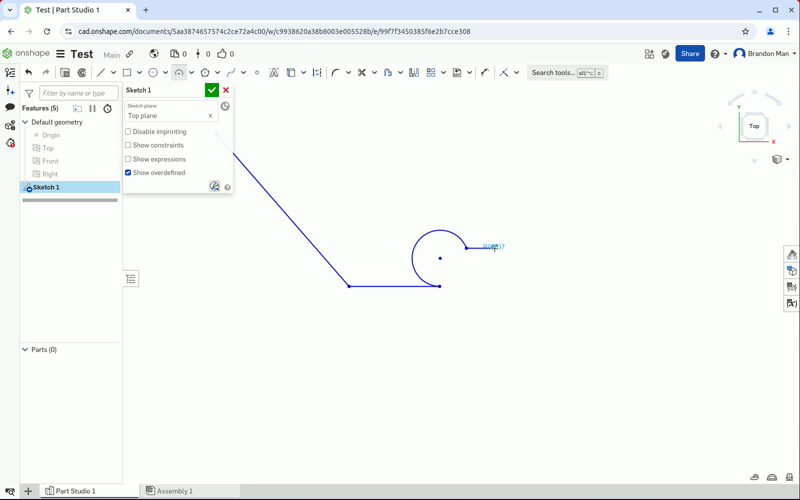
scroll(6)
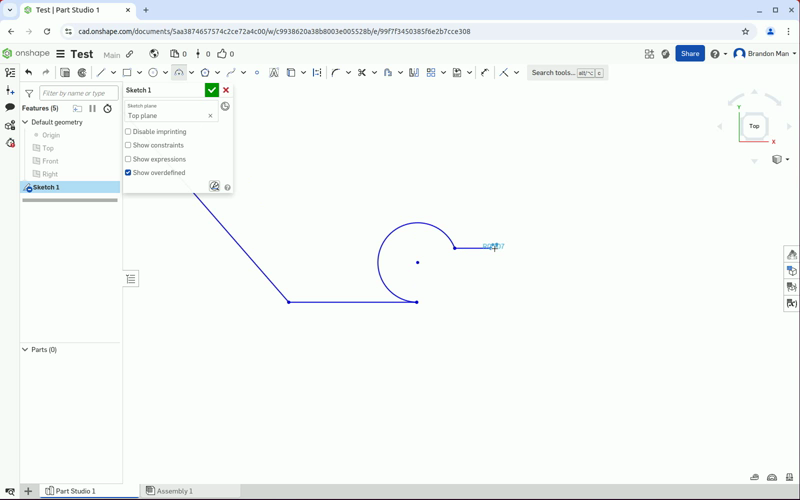
scroll(6)
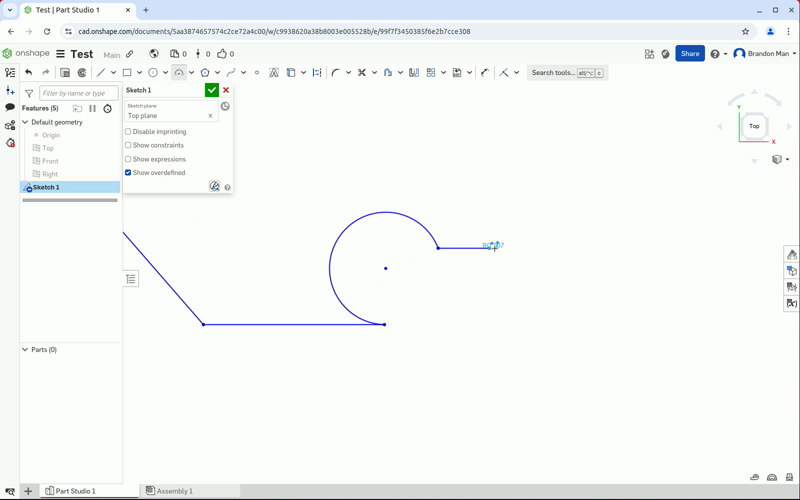
scroll(6)
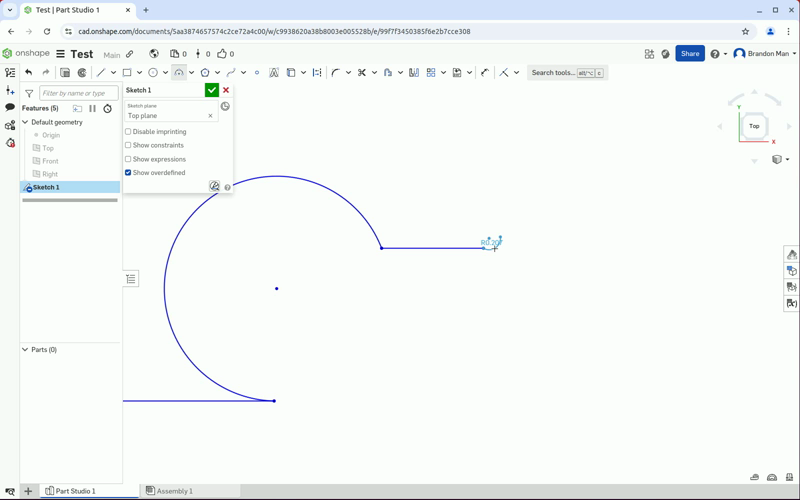
click(494, 248)
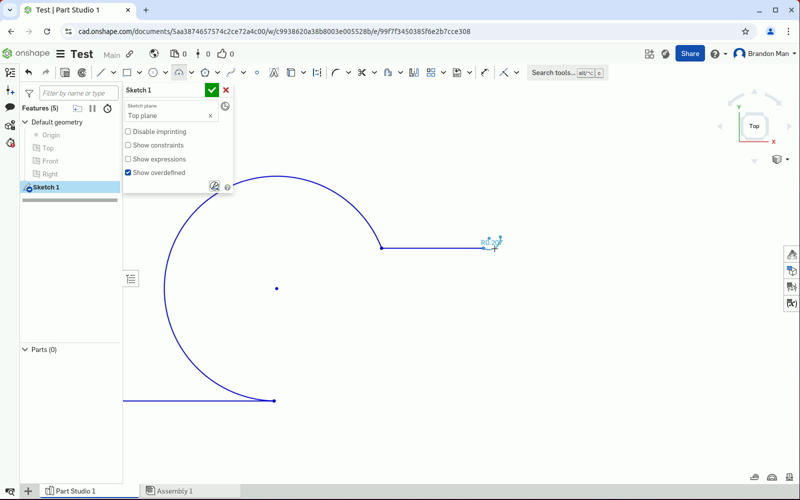
scroll(-6)
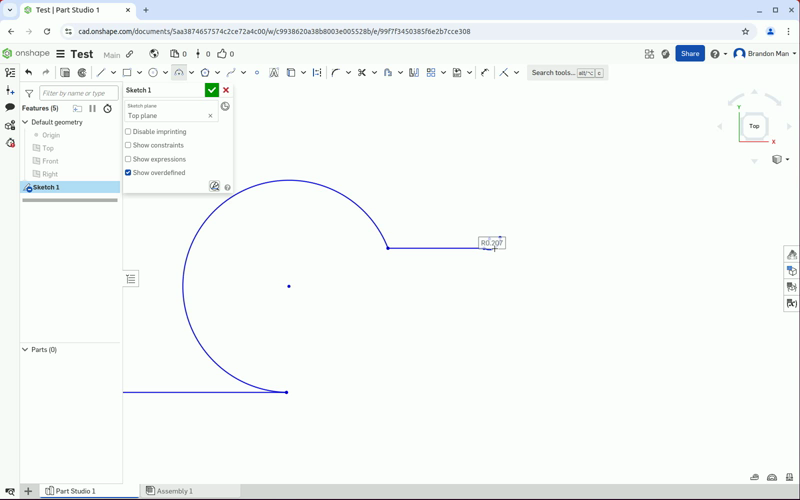
scroll(-6)
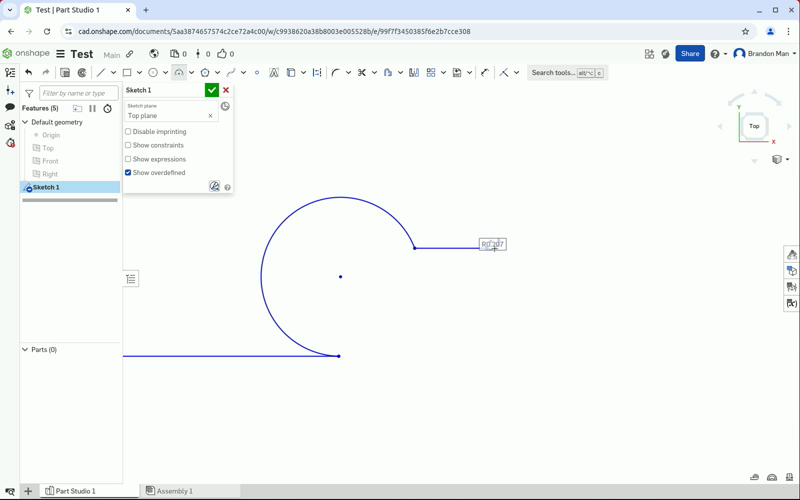
scroll(-6)
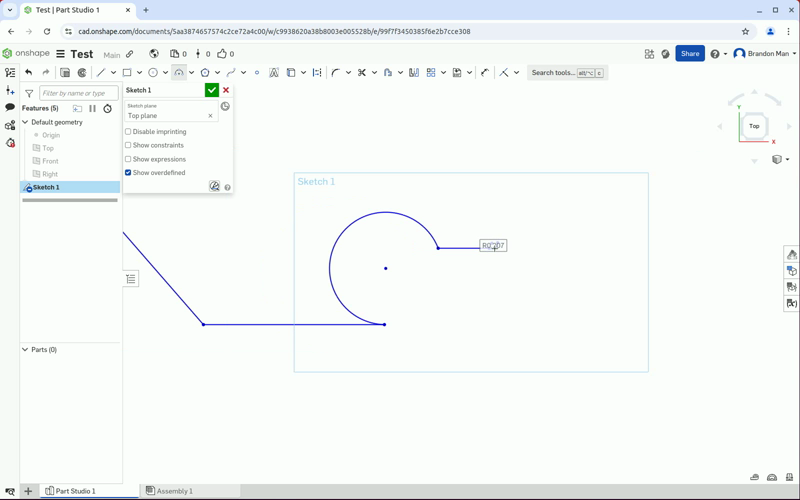
scroll(-6)
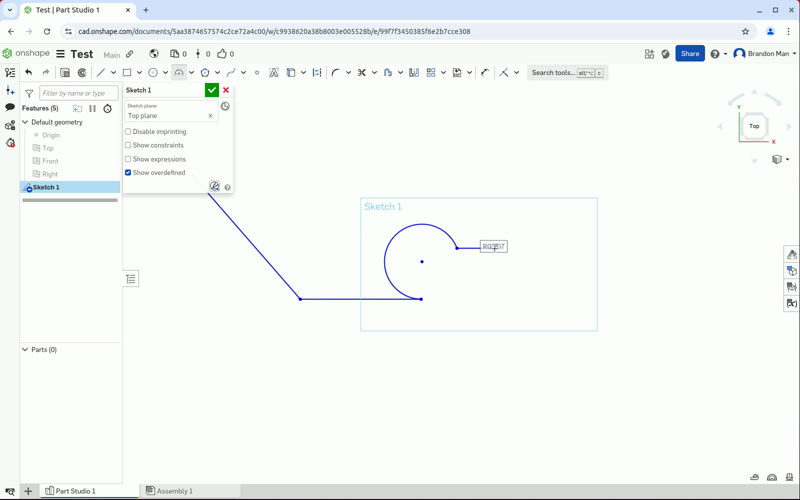
scroll(-6)
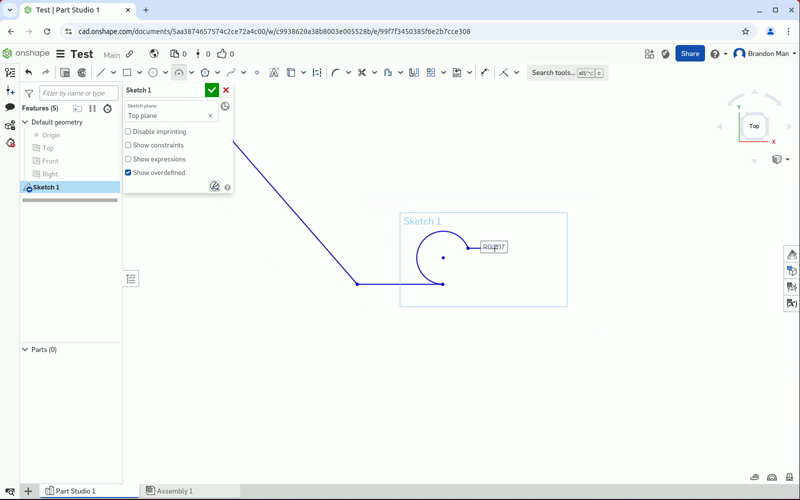
scroll(-6)
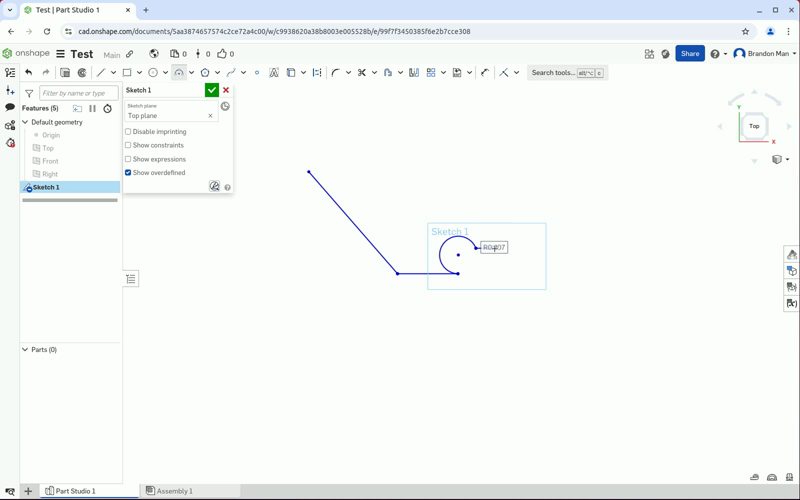
scroll(-6)
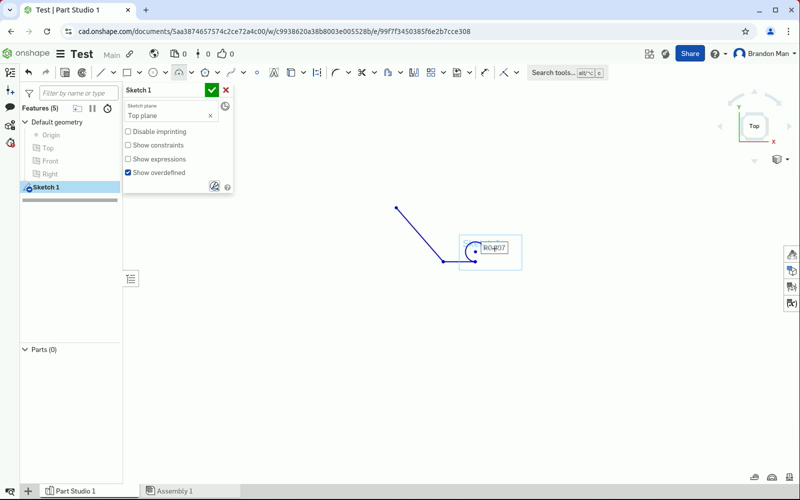
key_up(shift)
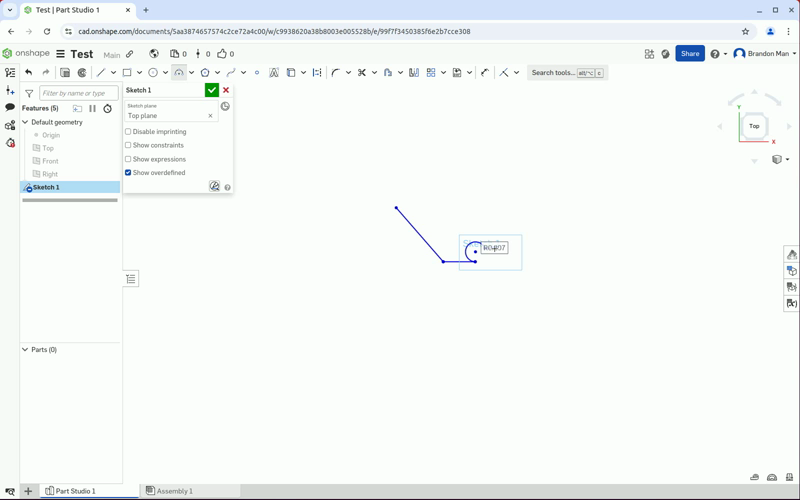
mouse_move(495, 247)
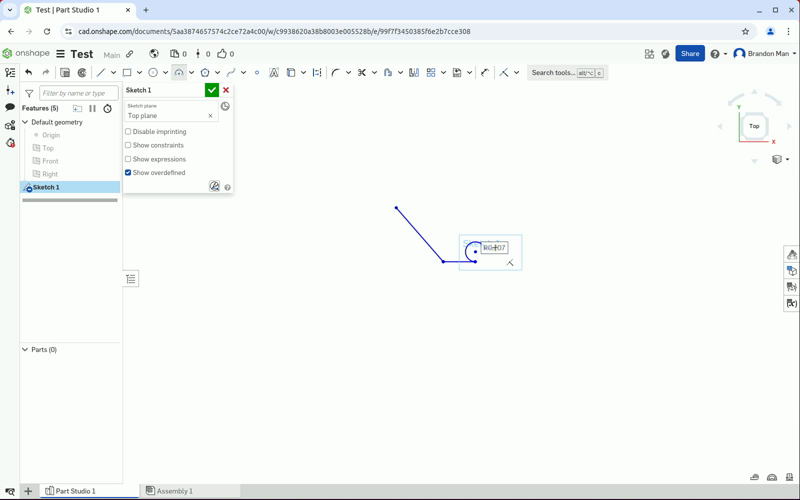
scroll(6)
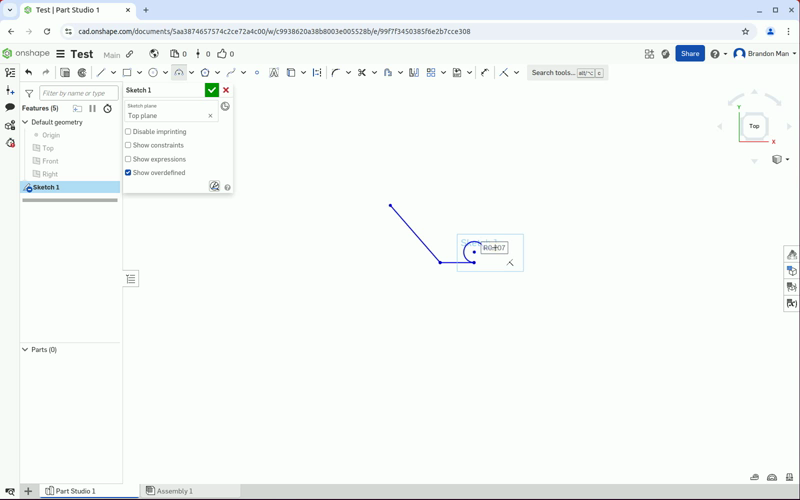
scroll(6)
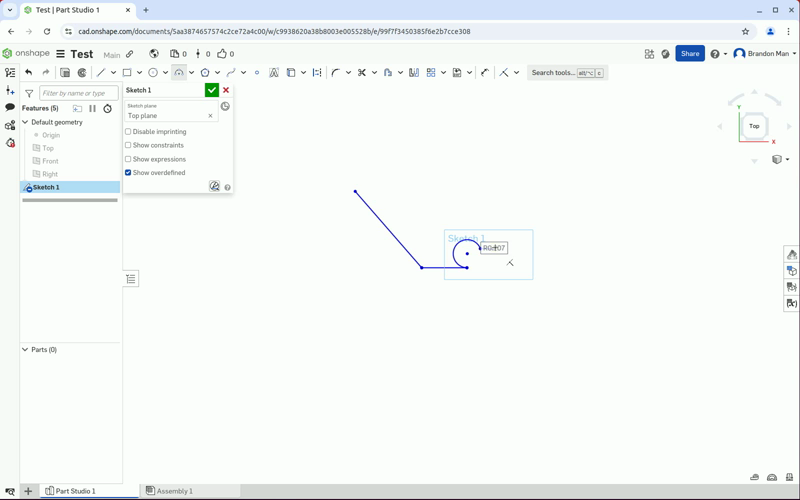
scroll(6)
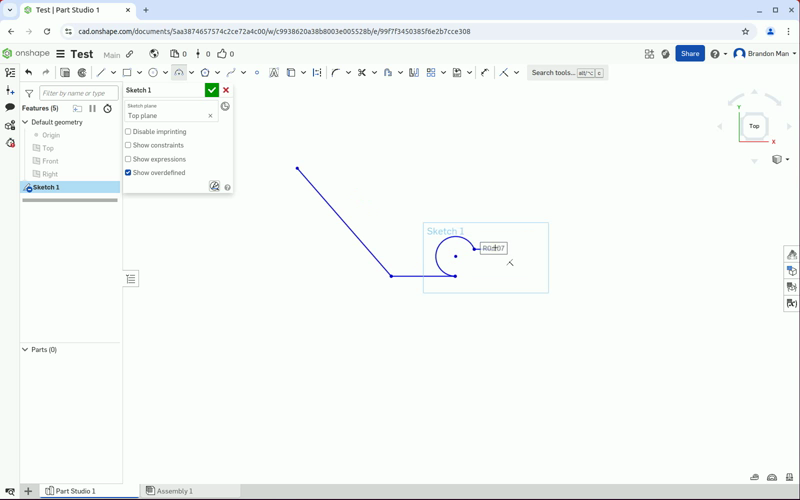
scroll(6)
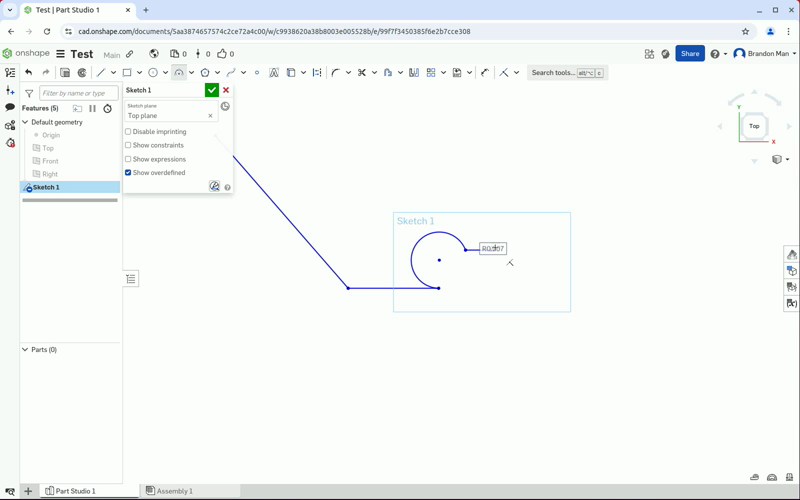
scroll(6)
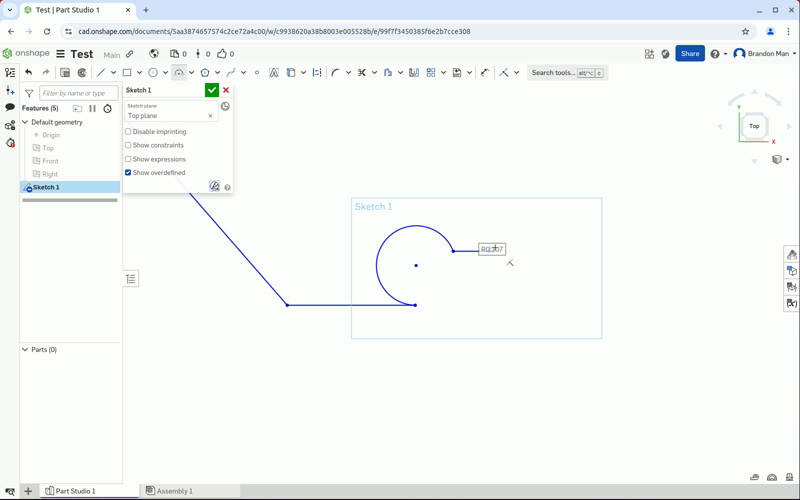
scroll(6)
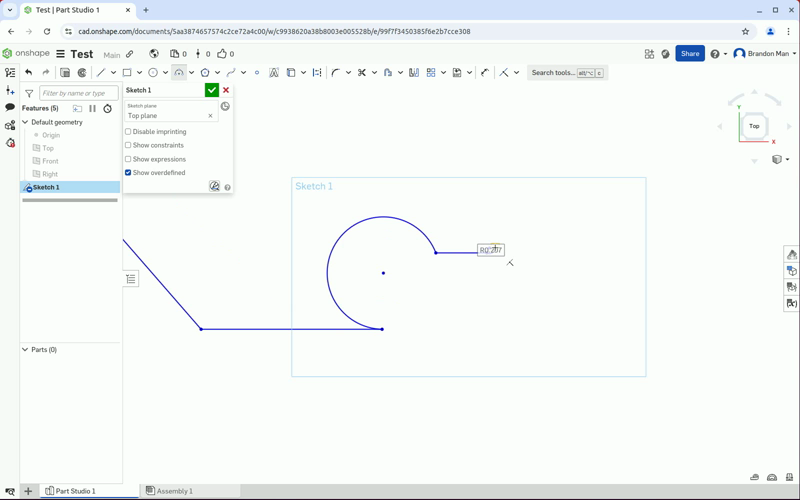
scroll(6)
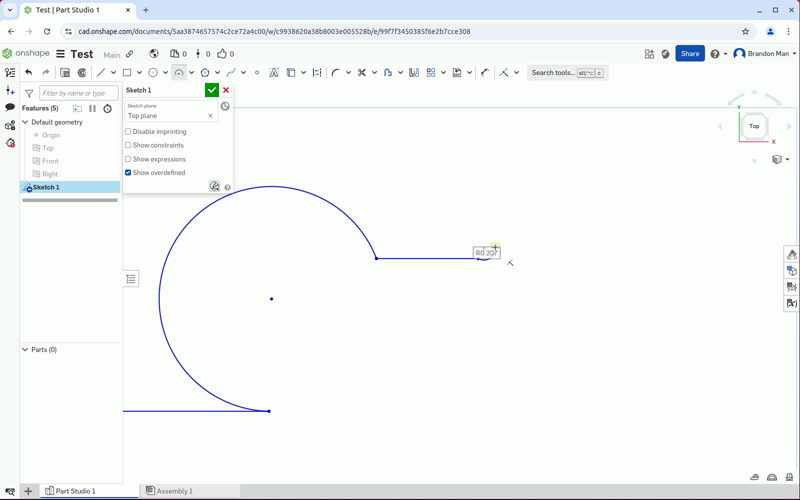
click(495, 247)
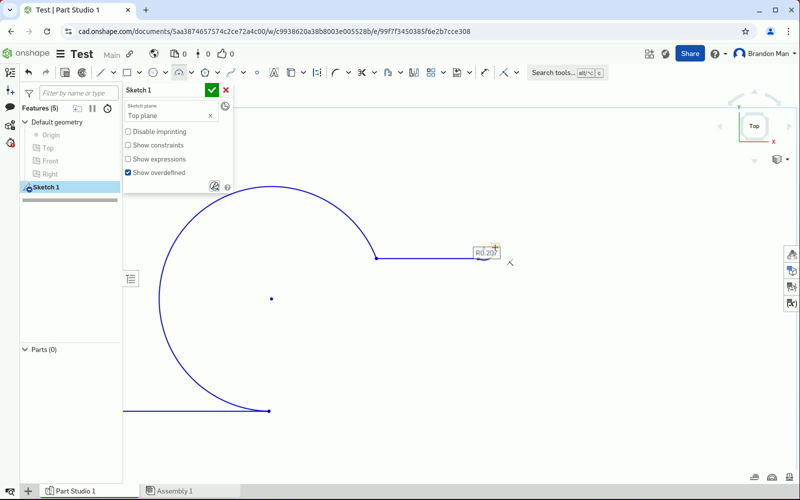
scroll(-6)
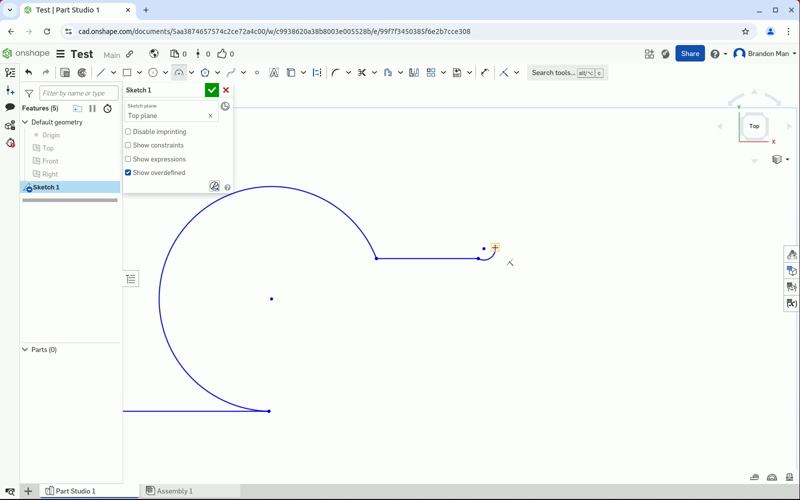
scroll(-6)
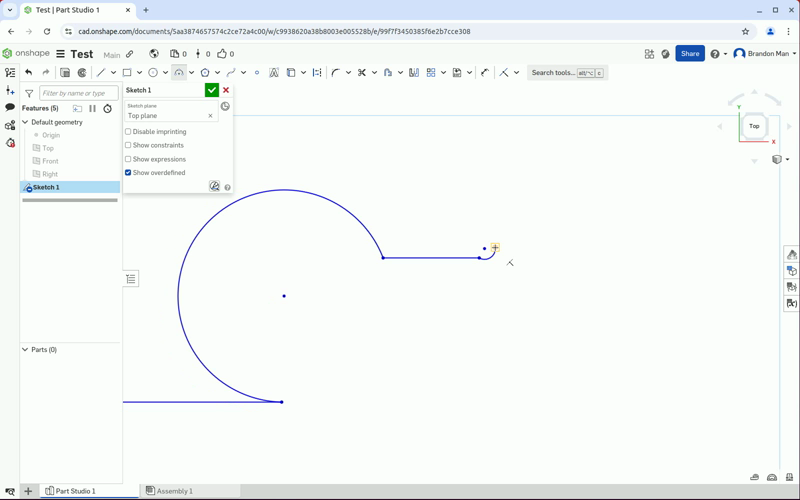
scroll(-6)
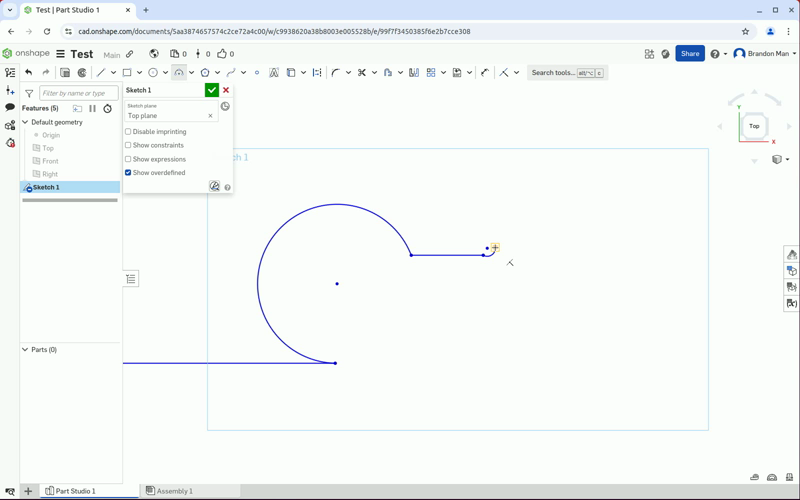
scroll(-6)
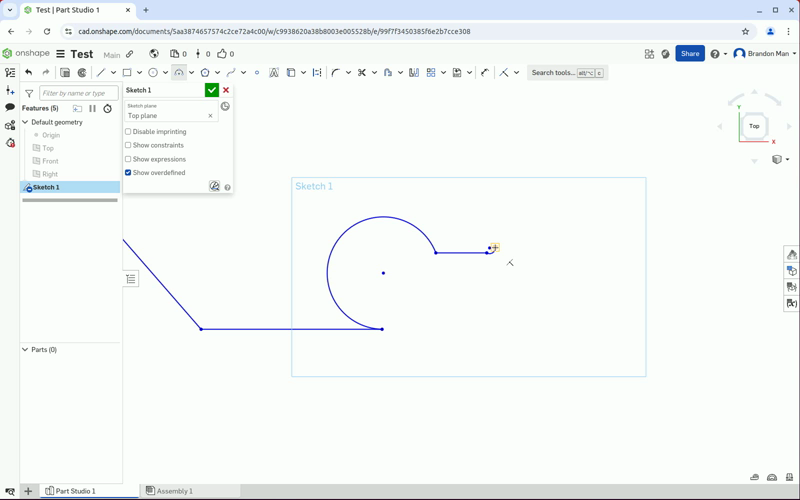
scroll(-6)
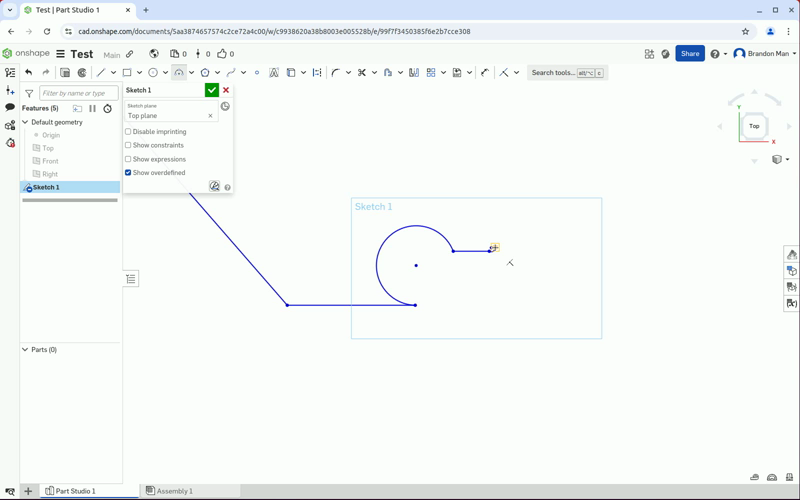
scroll(-6)
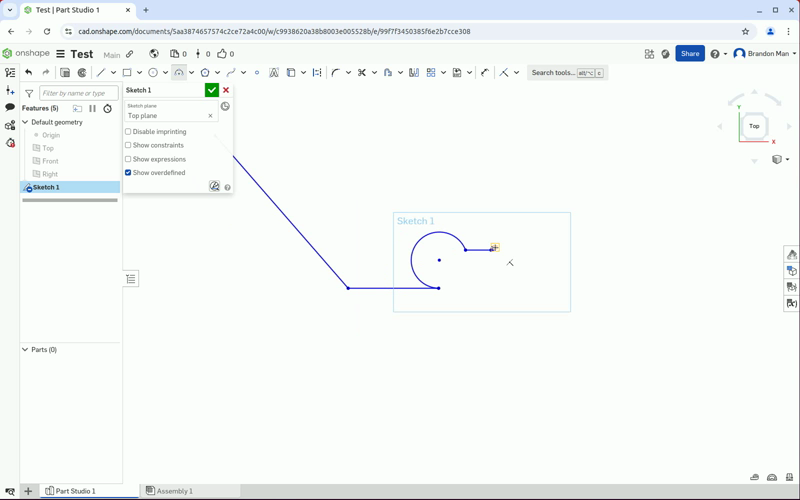
scroll(-6)
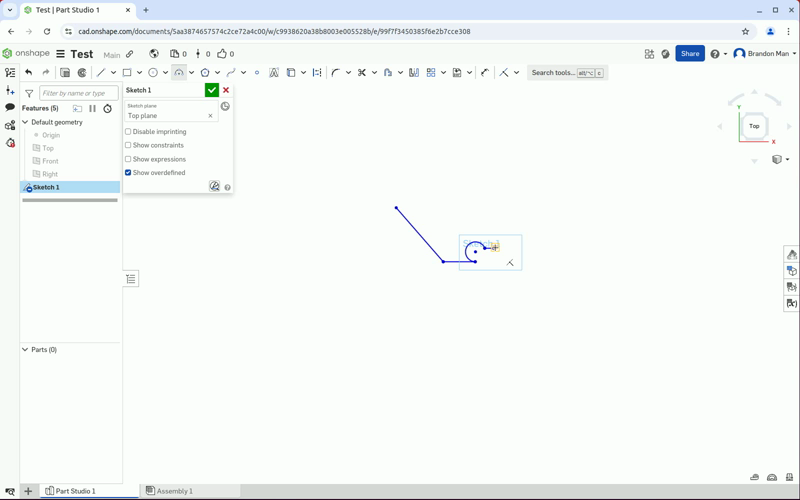
key_down(shift)
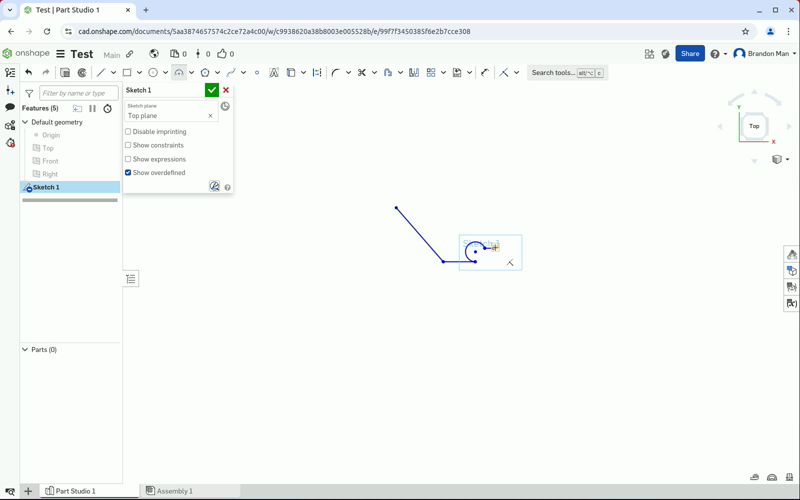
mouse_move(475, 231)
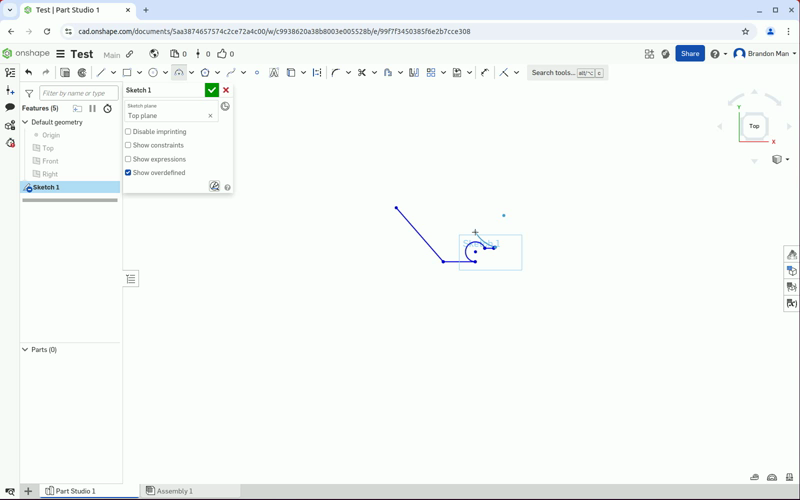
click(475, 231)
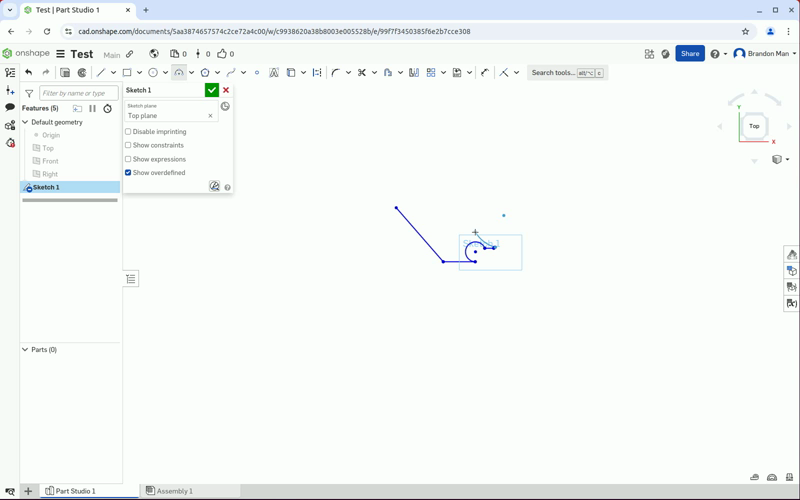
mouse_move(487, 236)
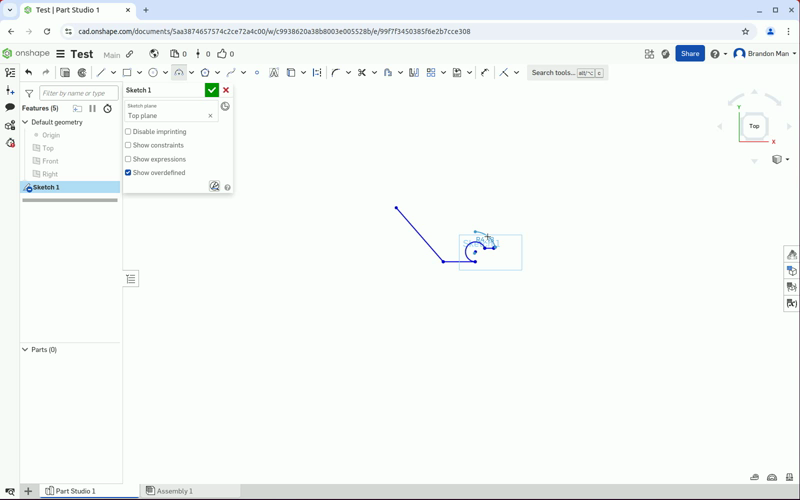
click(487, 236)
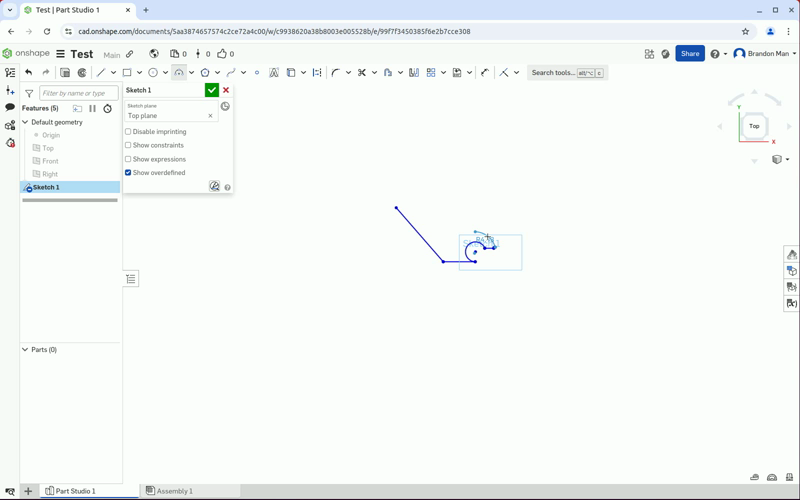
key_up(shift)
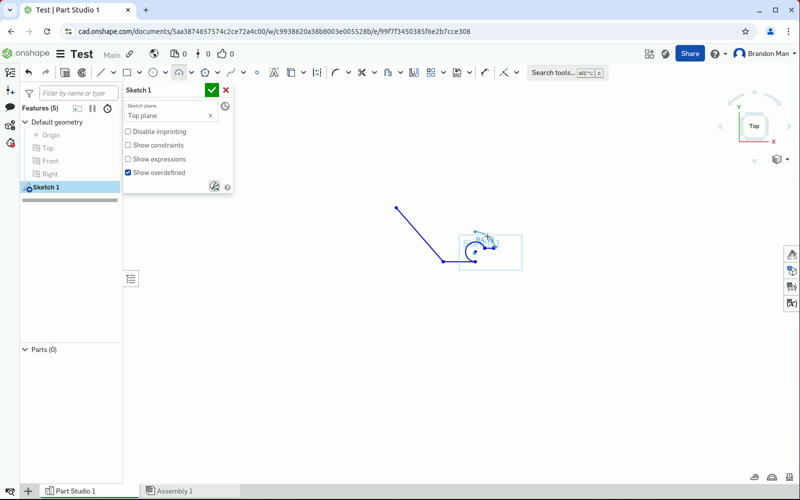
key(esc)
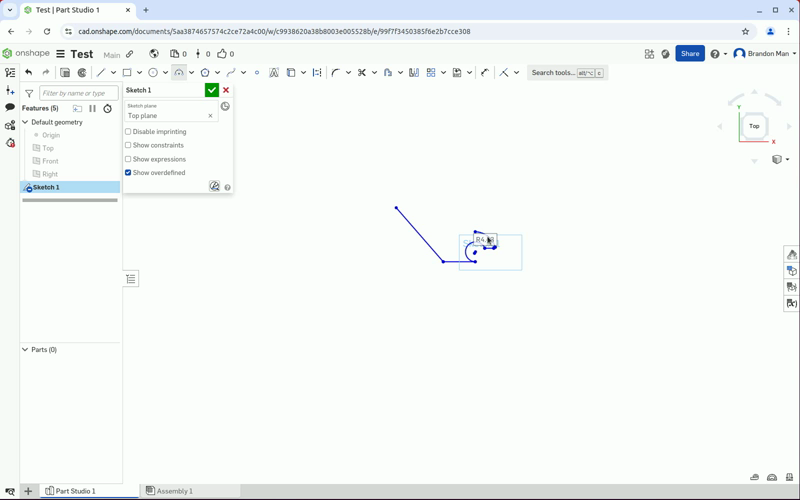
key(l)
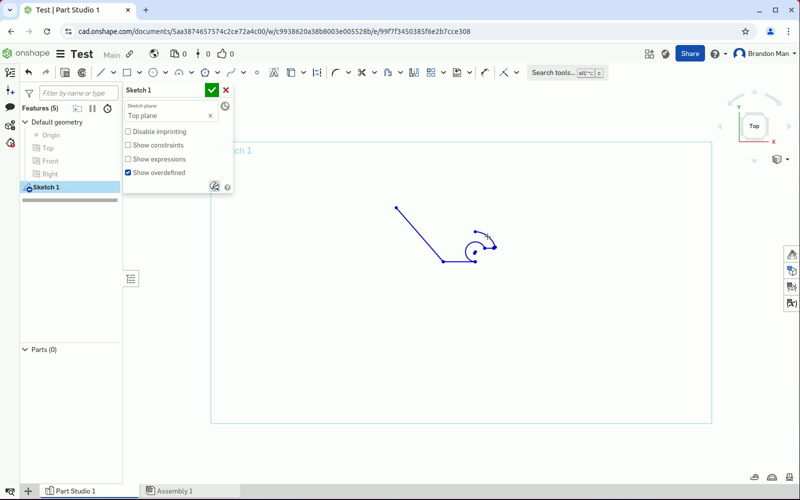
mouse_move(475, 231)
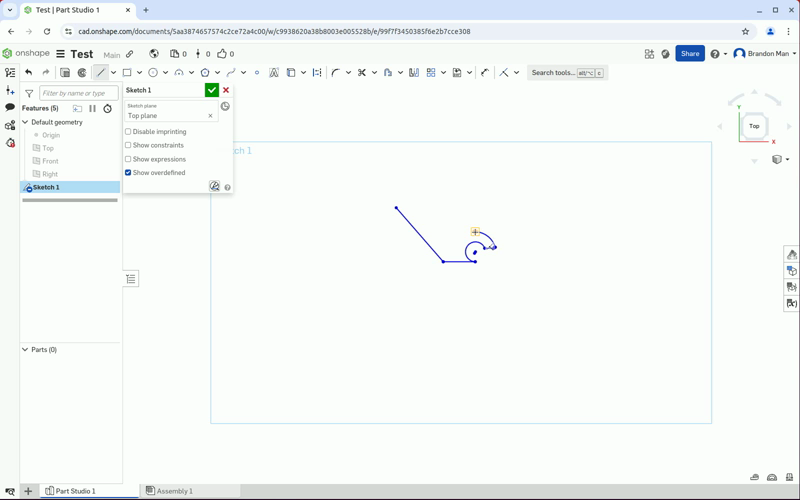
click(475, 231)
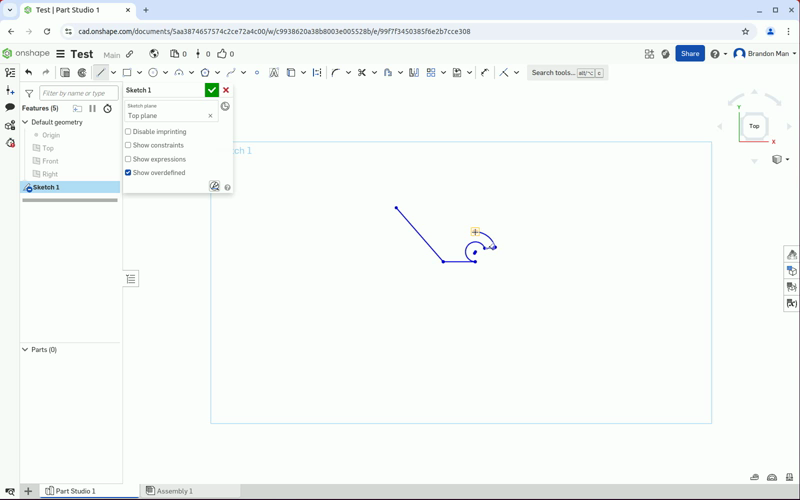
key_down(shift)
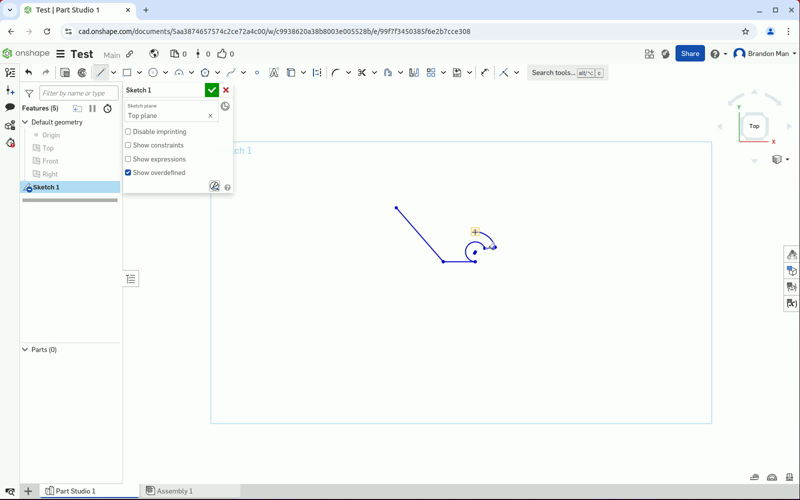
mouse_move(505, 231)
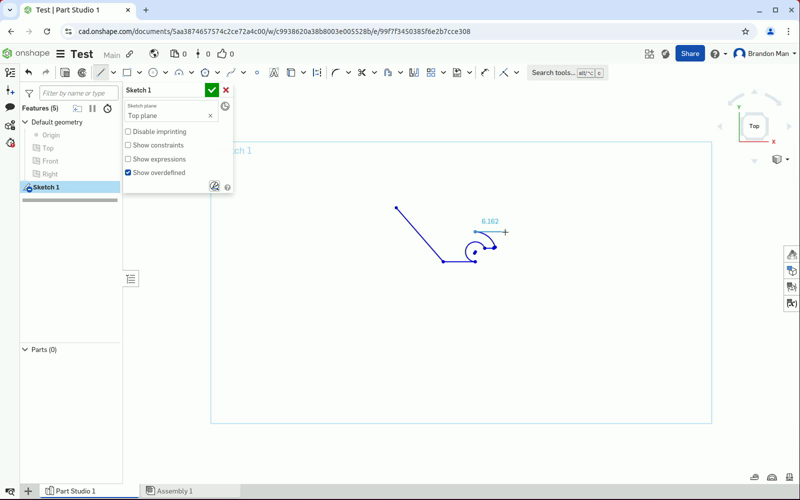
mouse_move(439, 231)
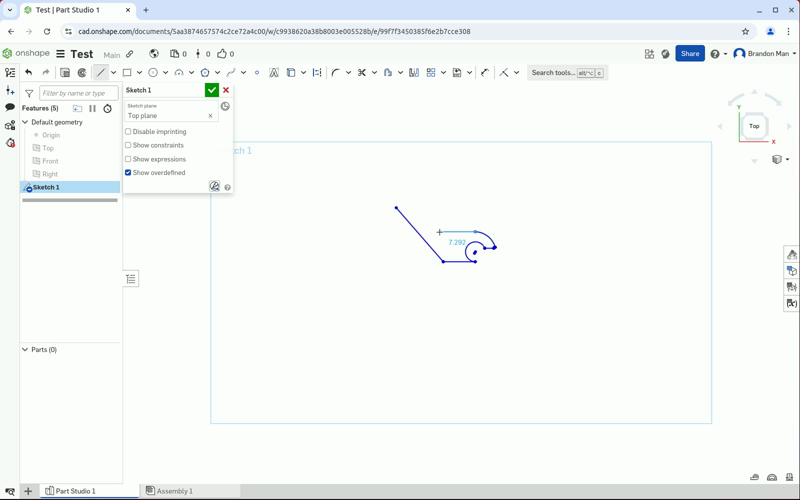
click(439, 231)
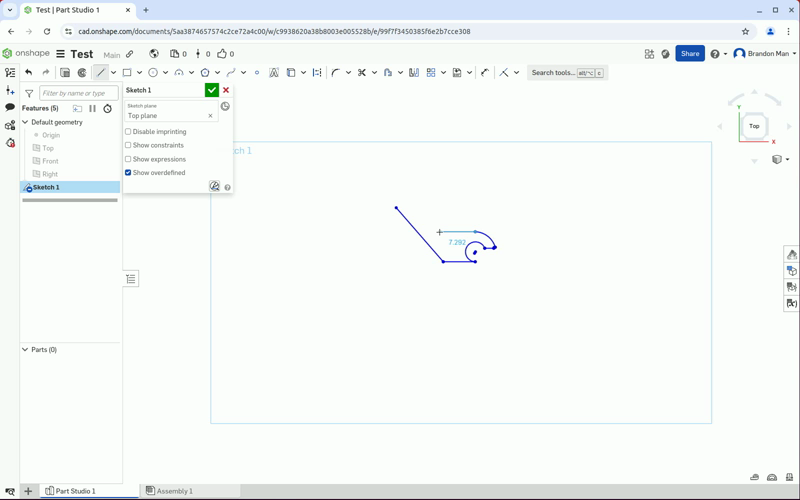
key_up(shift)
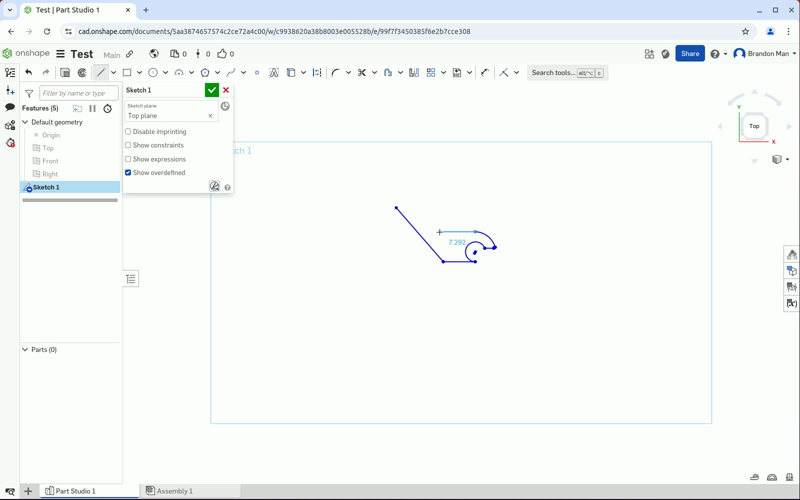
key(esc)
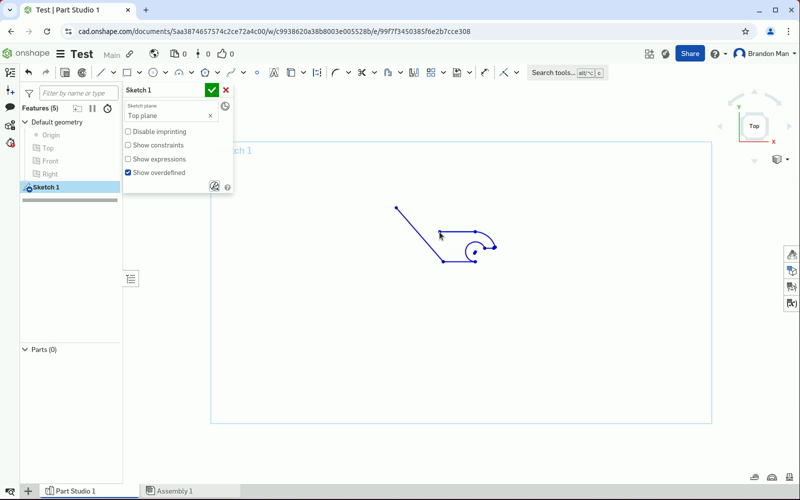
key(a)
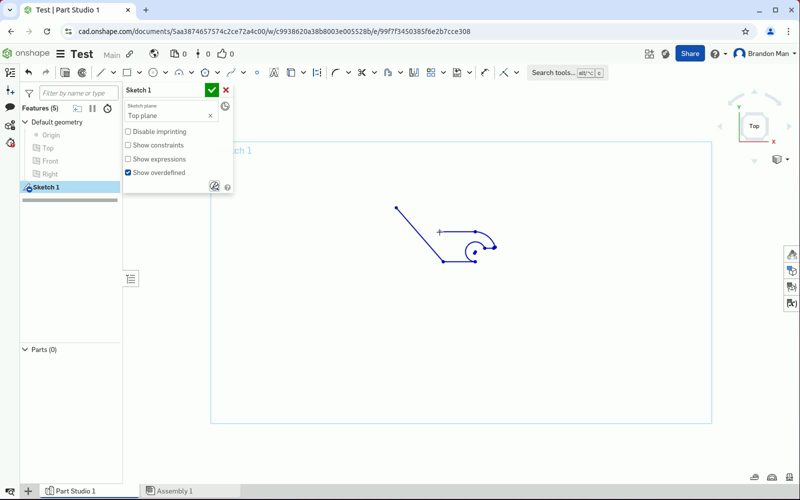
mouse_move(439, 231)
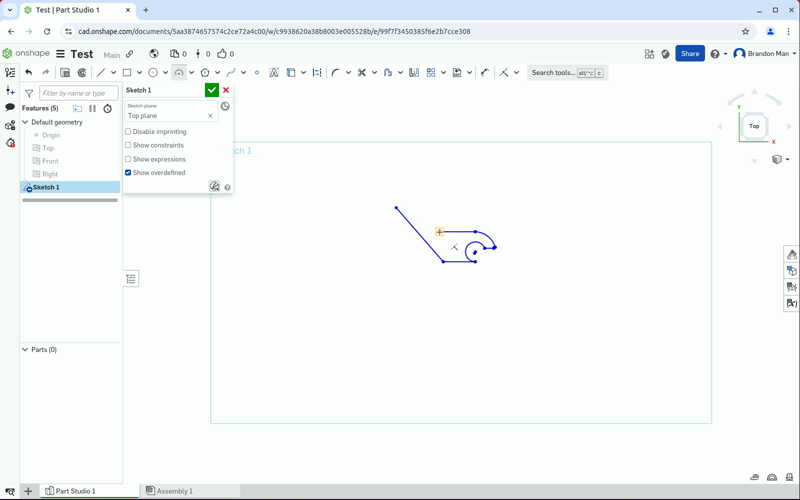
click(439, 231)
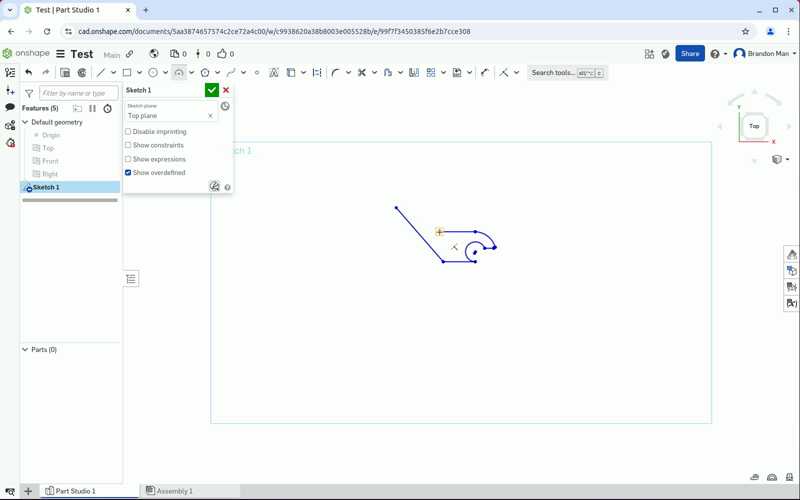
key_down(shift)
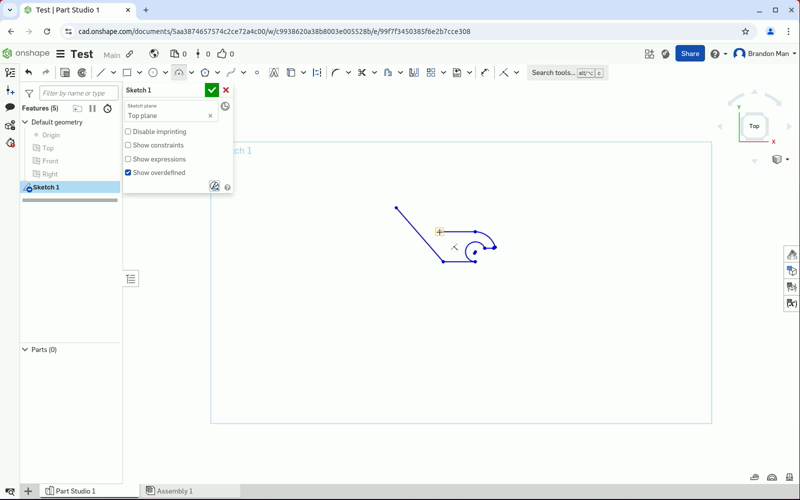
mouse_move(437, 230)
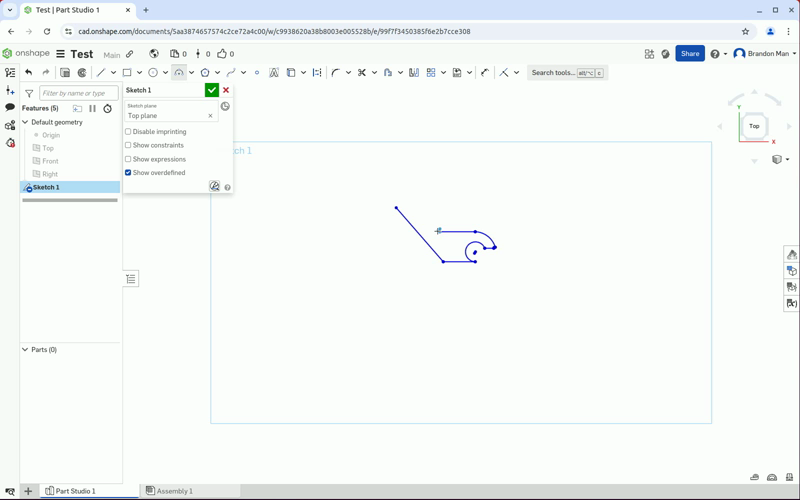
scroll(6)
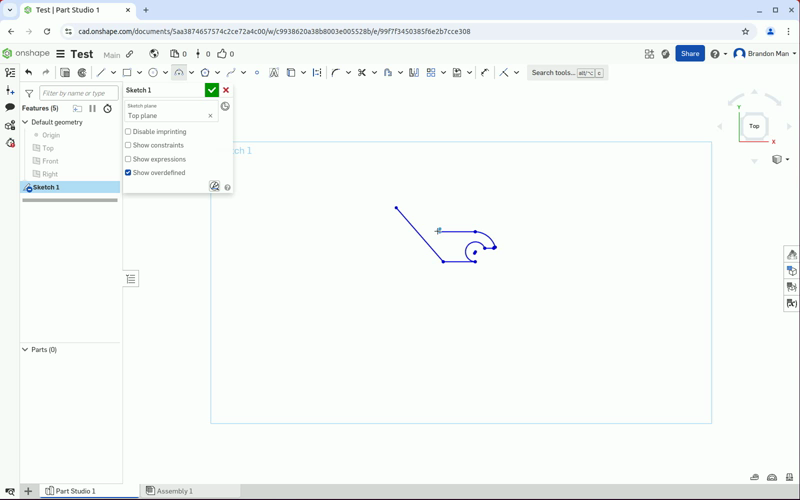
scroll(6)
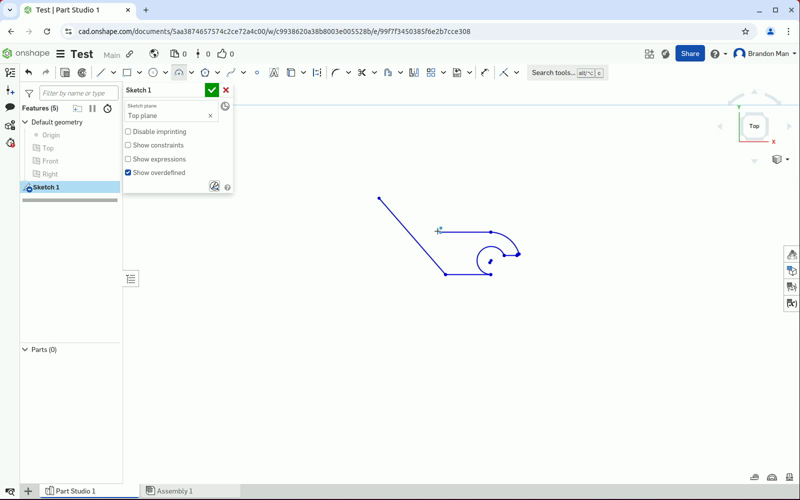
scroll(6)
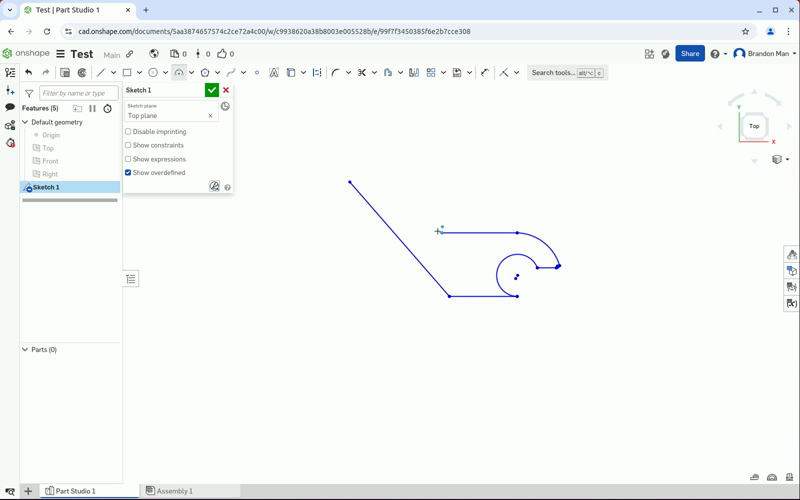
scroll(6)
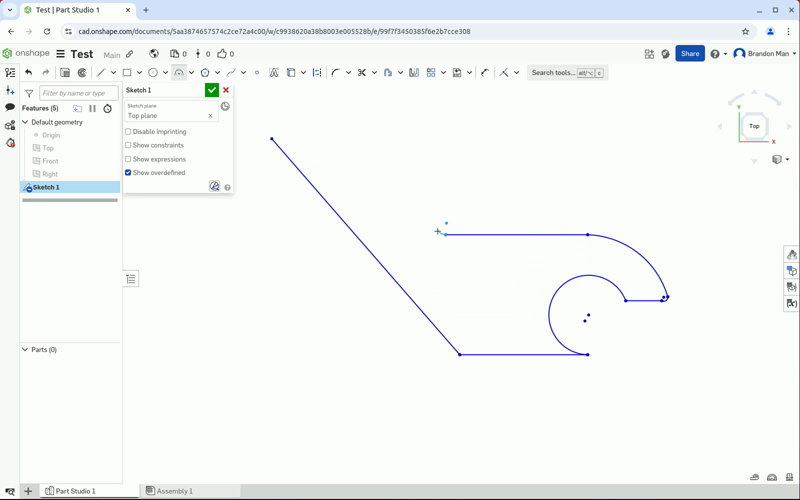
scroll(6)
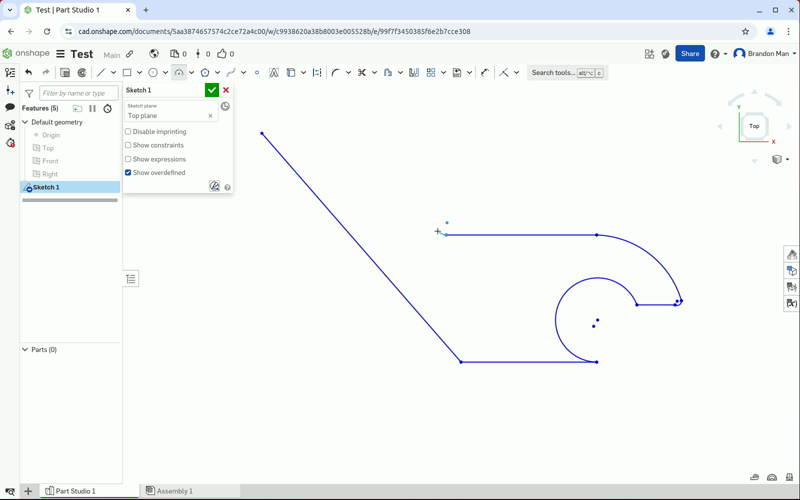
scroll(6)
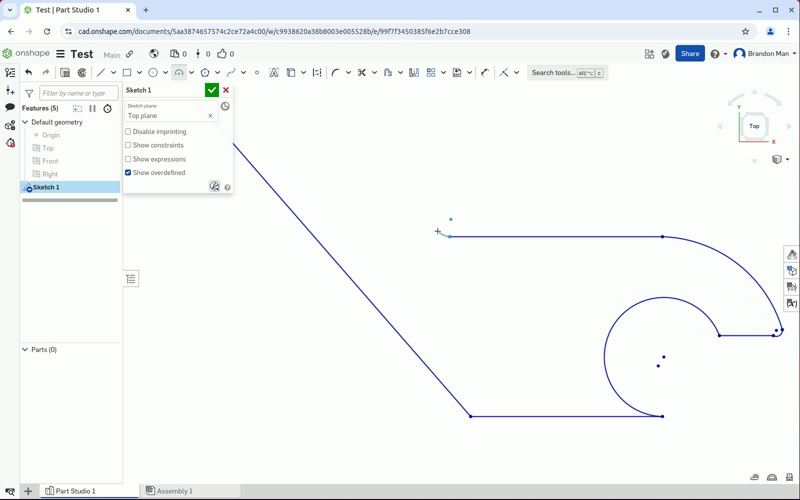
scroll(6)
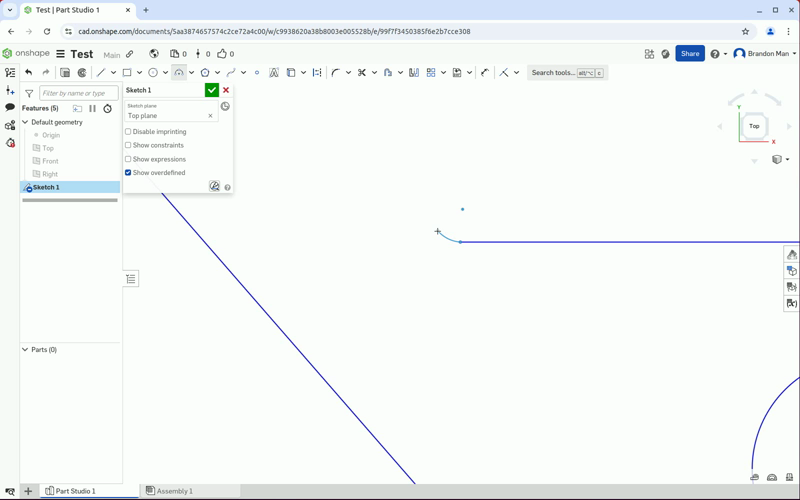
click(437, 230)
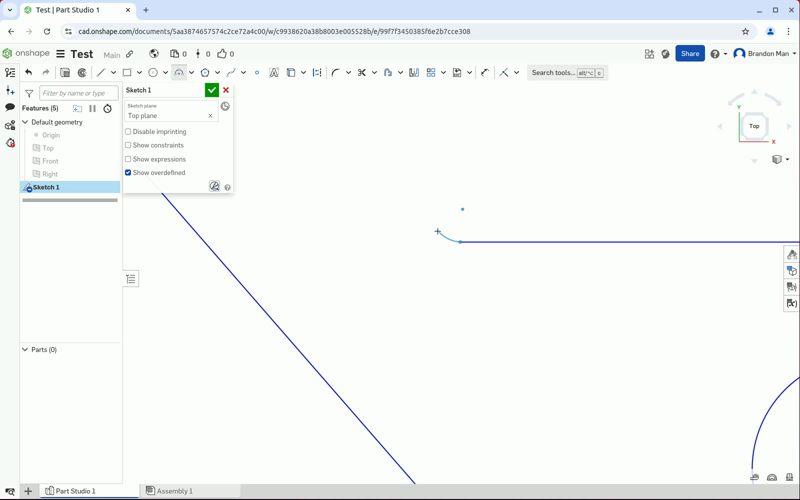
scroll(-6)
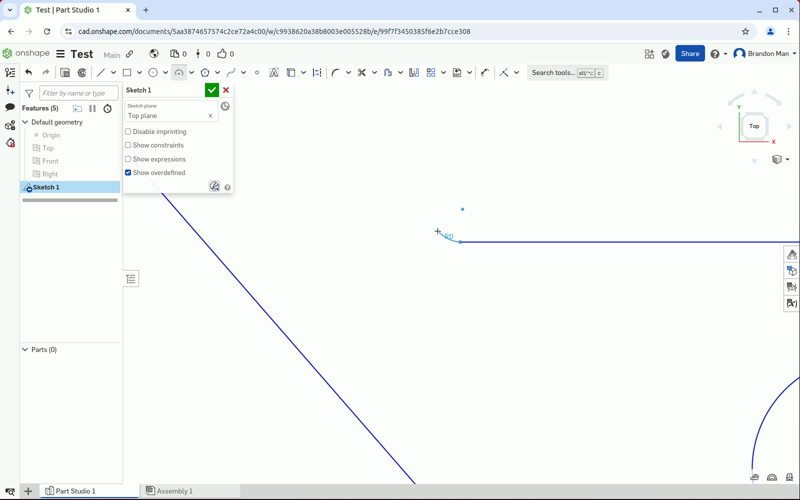
scroll(-6)
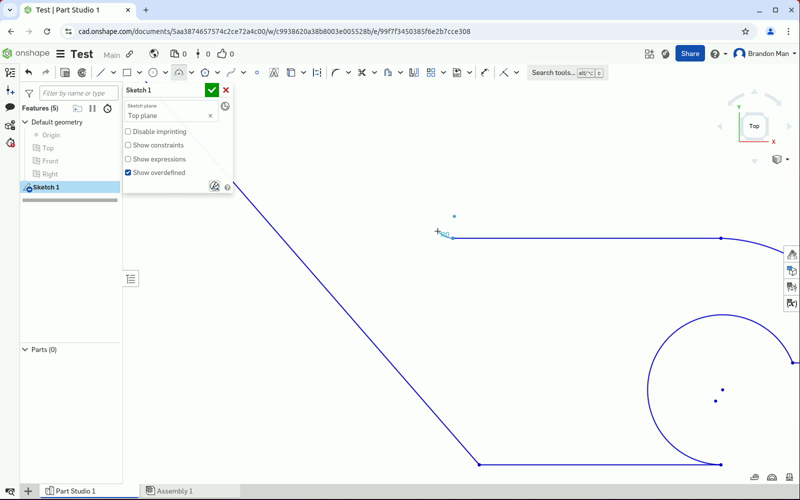
scroll(-6)
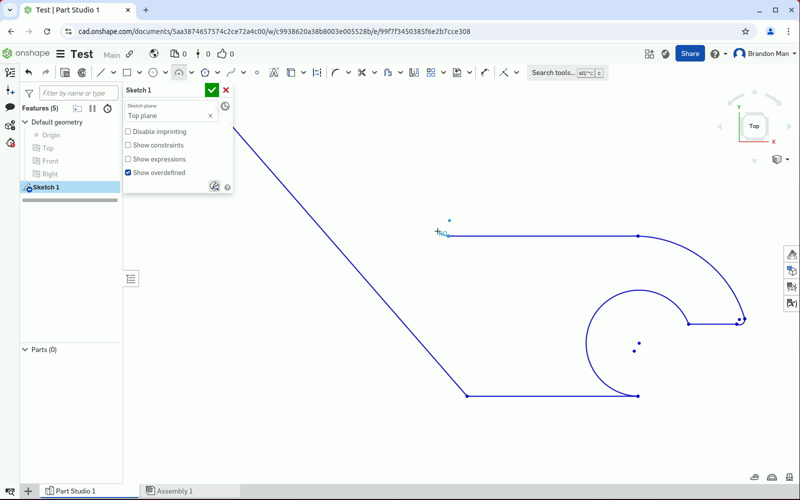
scroll(-6)
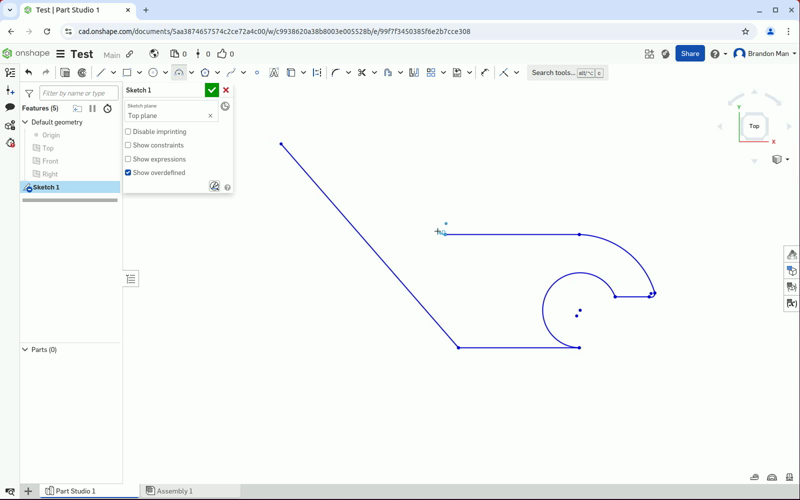
scroll(-6)
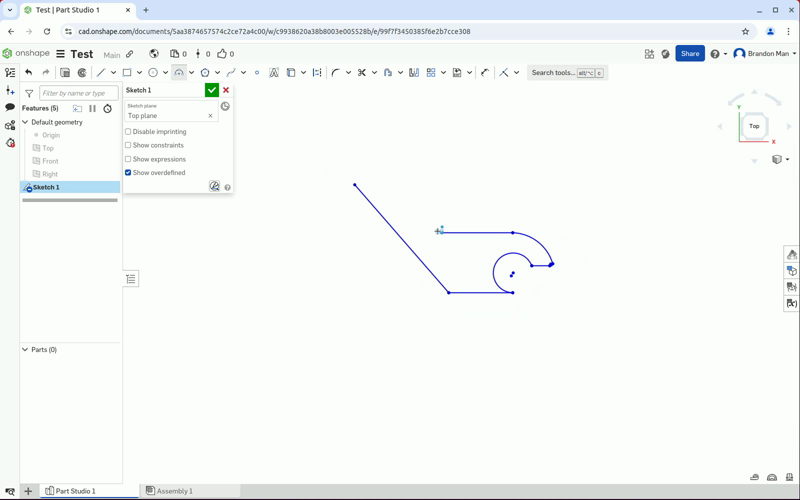
scroll(-6)
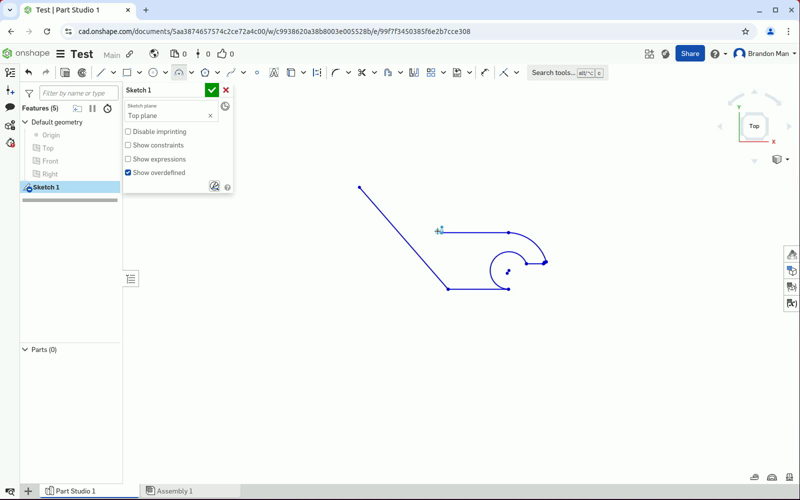
scroll(-6)
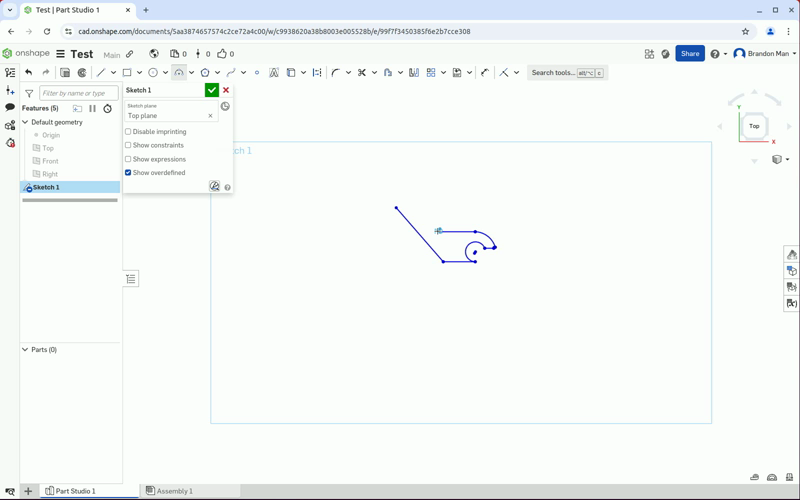
mouse_move(438, 231)
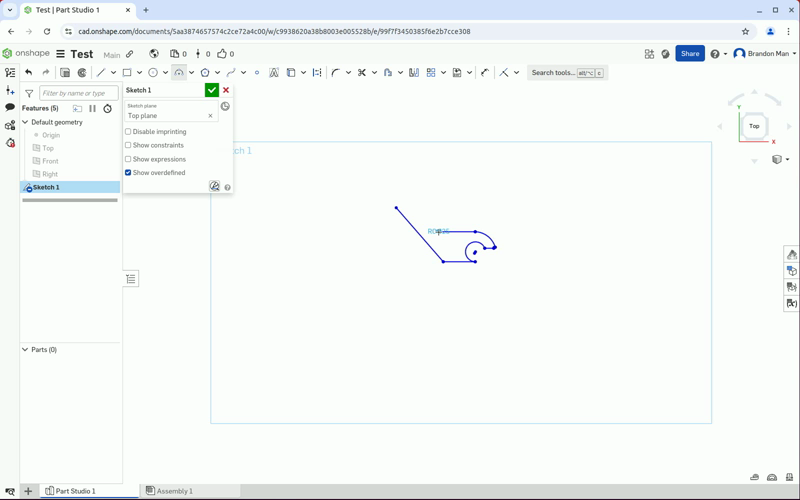
scroll(6)
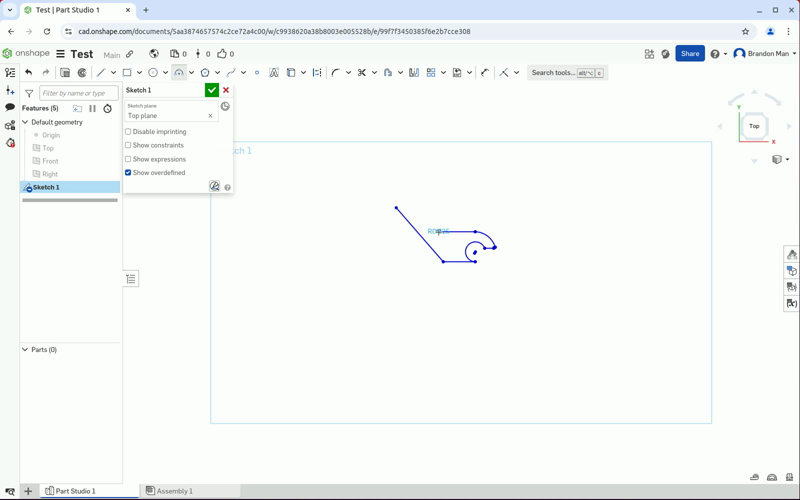
scroll(6)
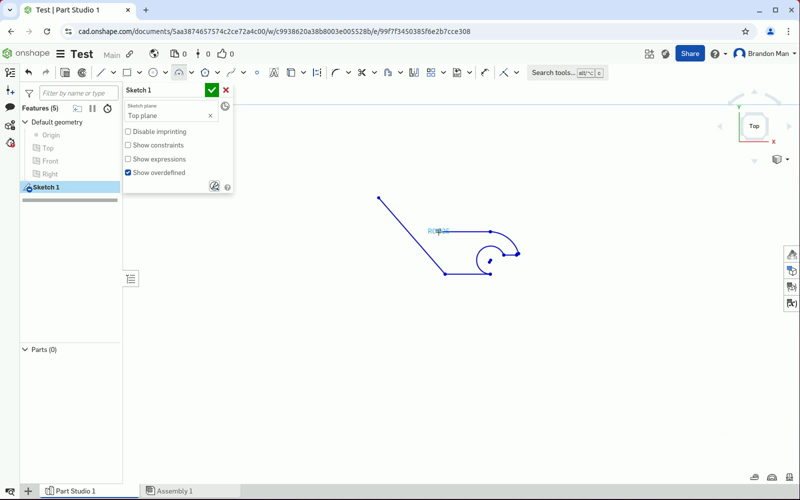
scroll(6)
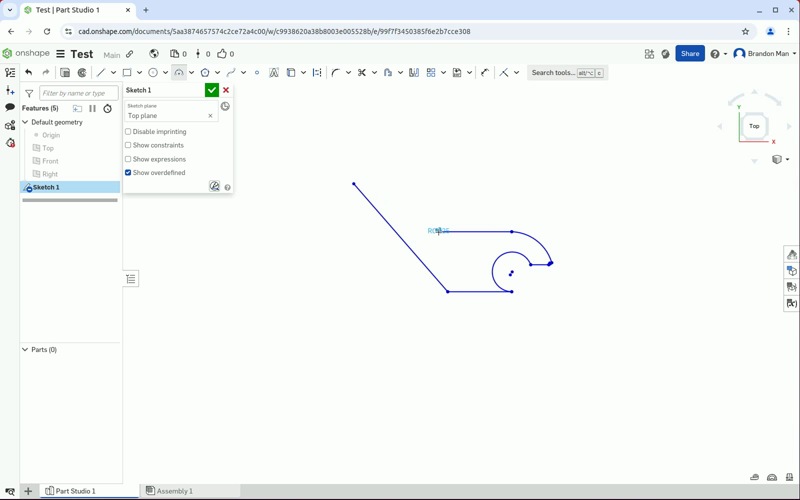
scroll(6)
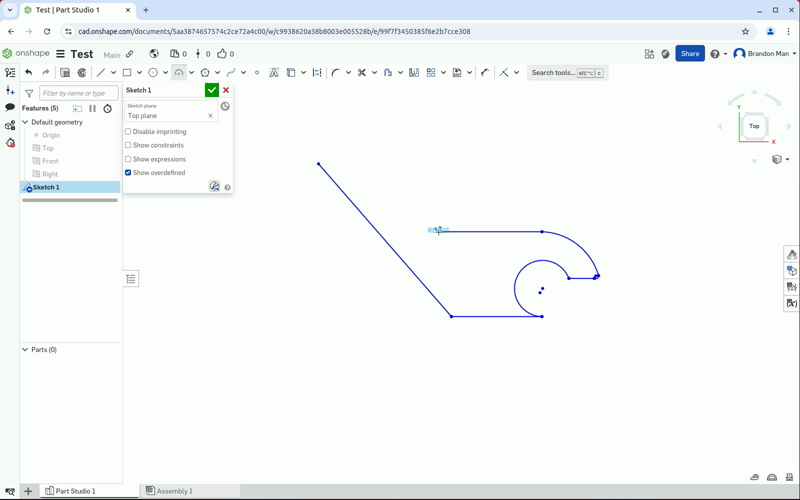
scroll(6)
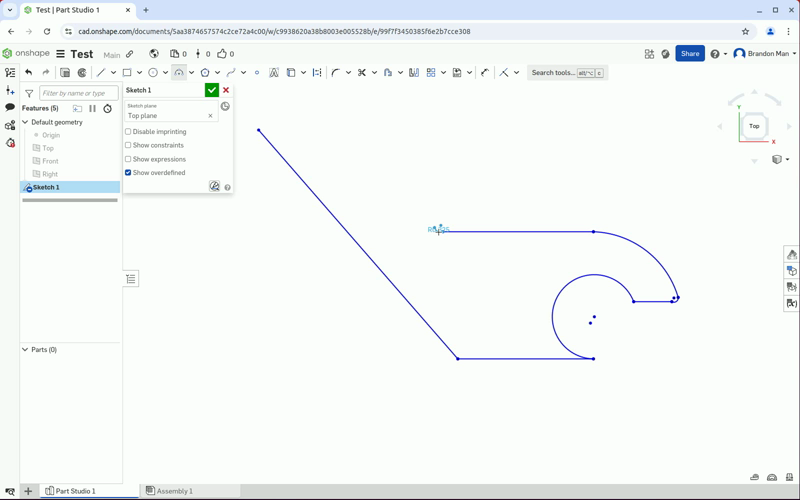
scroll(6)
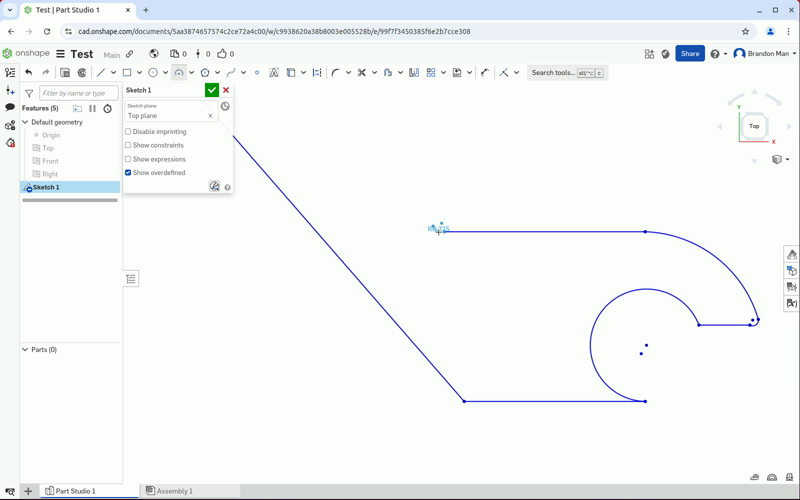
scroll(6)
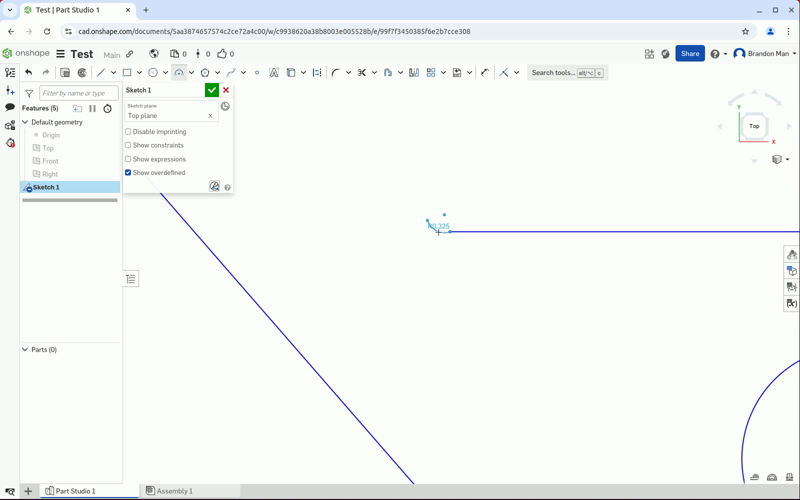
click(438, 231)
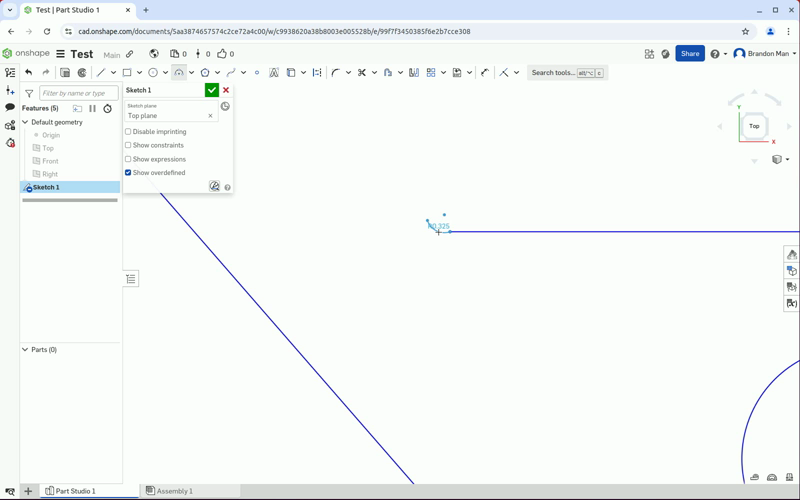
scroll(-6)
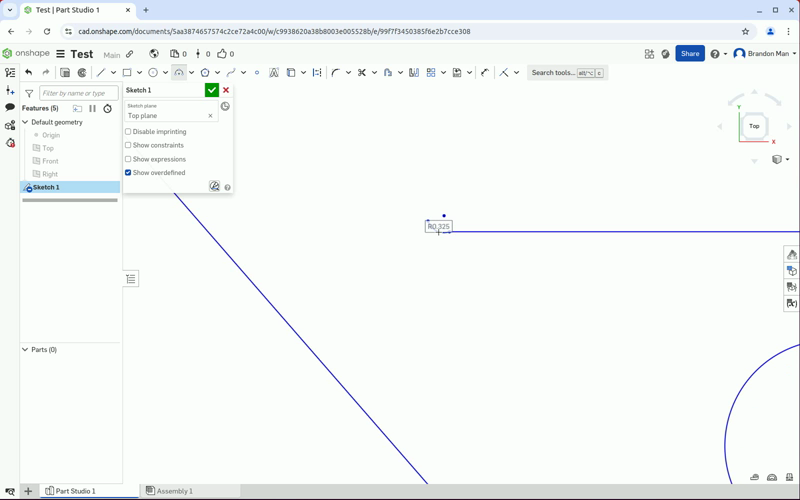
scroll(-6)
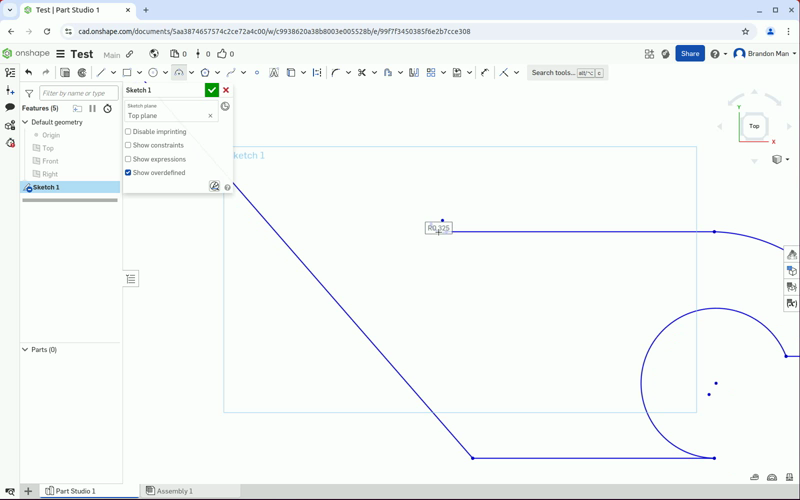
scroll(-6)
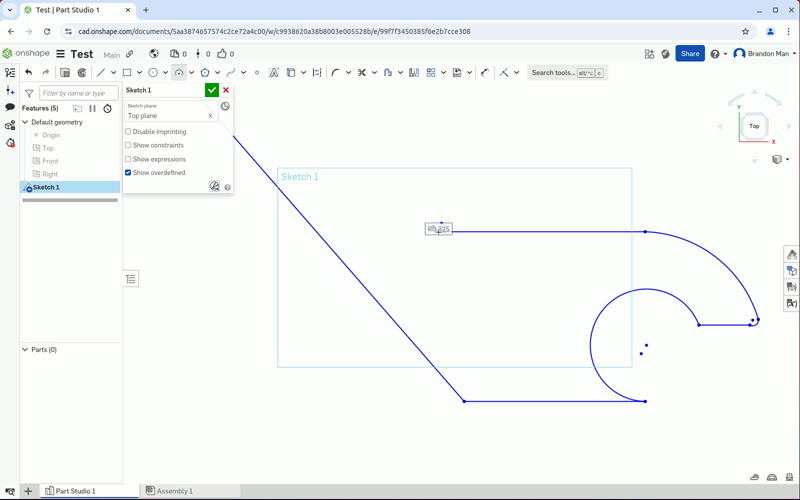
scroll(-6)
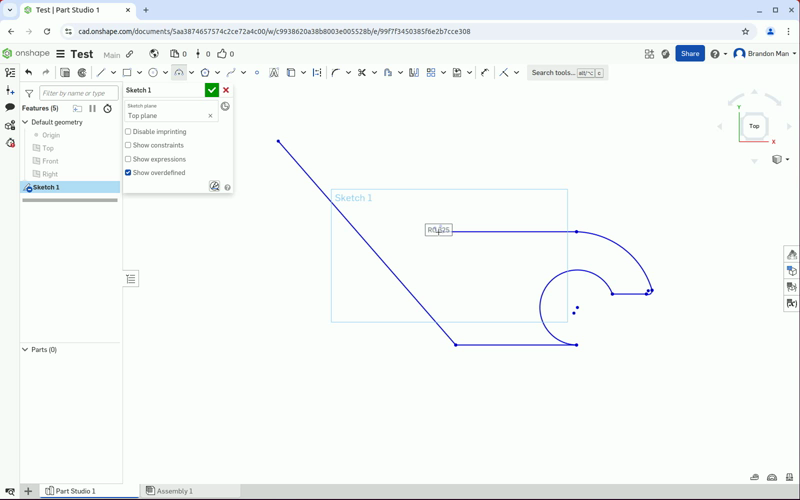
scroll(-6)
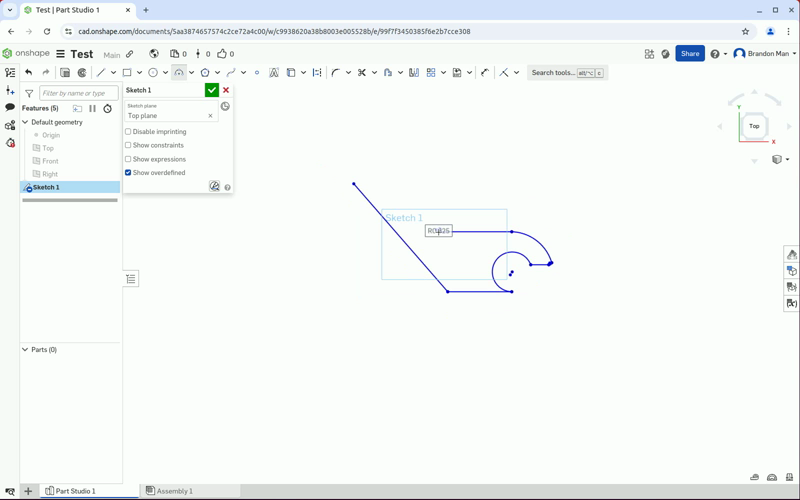
scroll(-6)
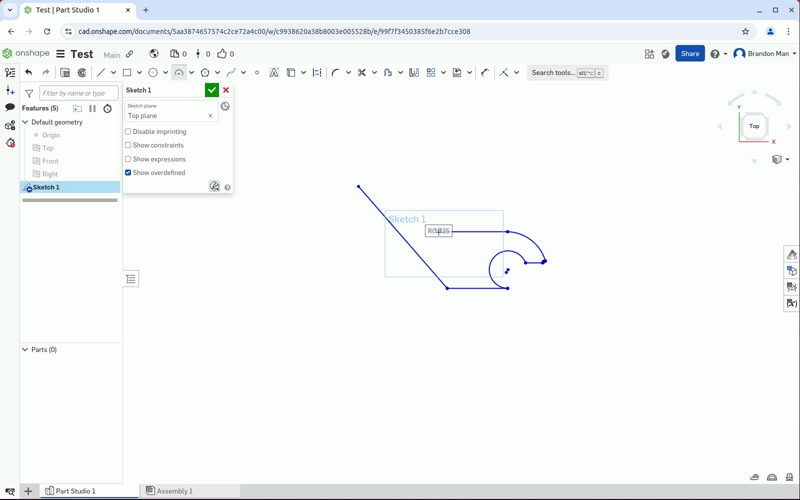
scroll(-6)
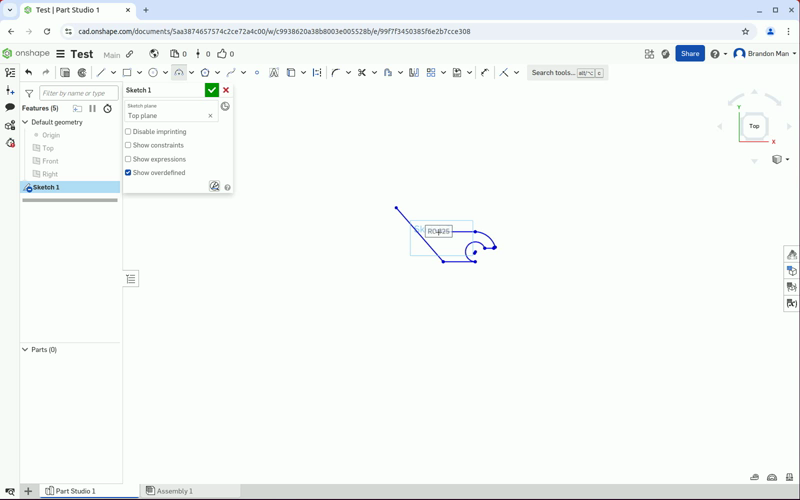
key_up(shift)
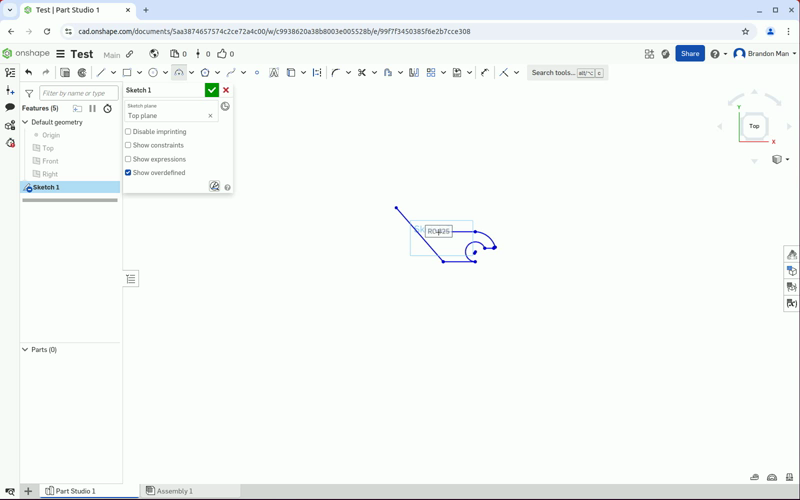
key(esc)
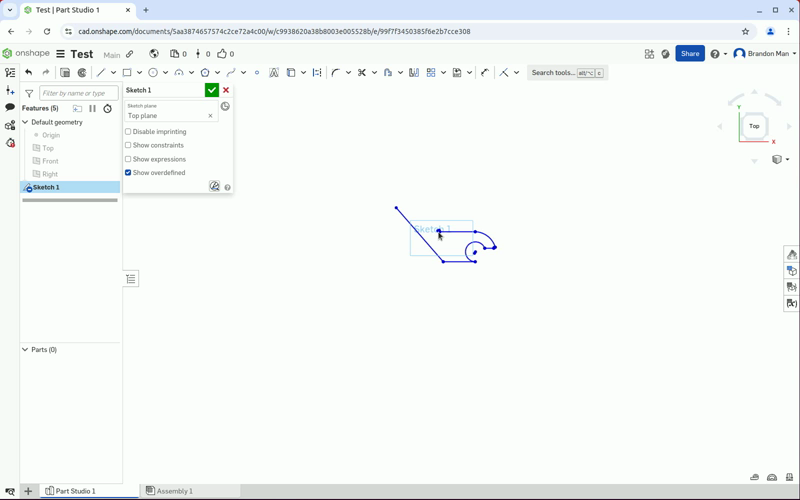
key(l)
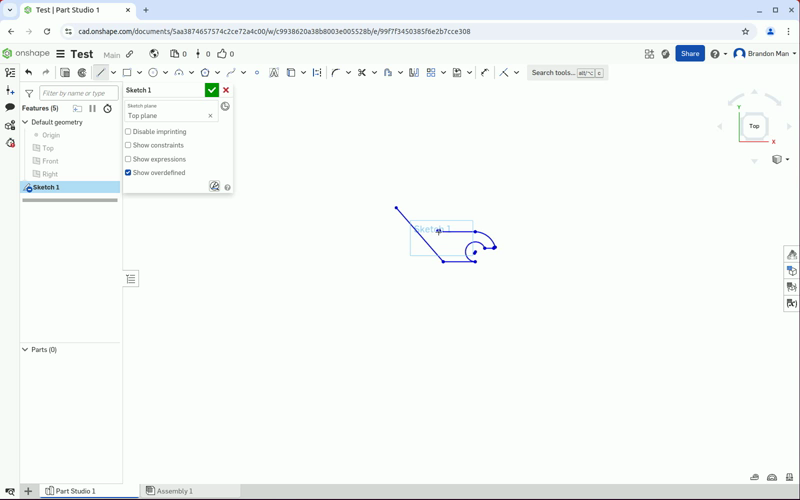
mouse_move(437, 230)
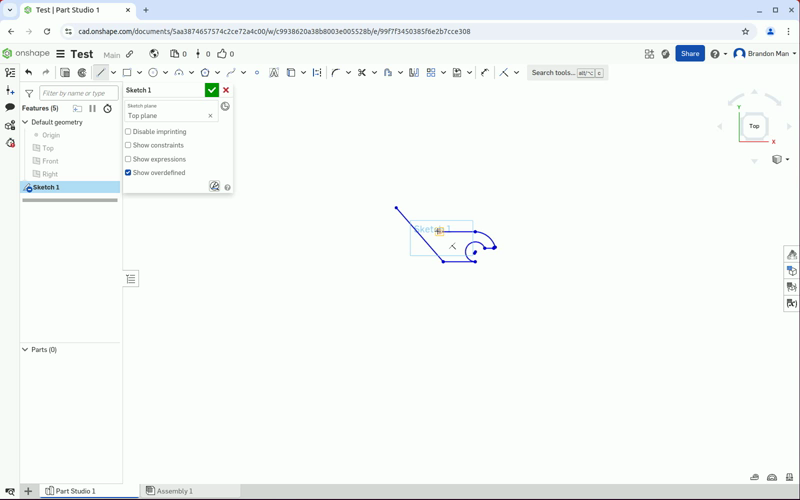
scroll(6)
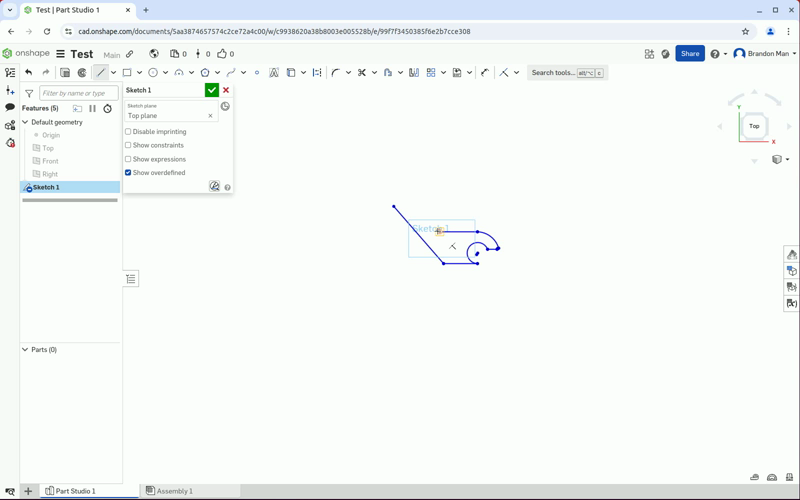
scroll(6)
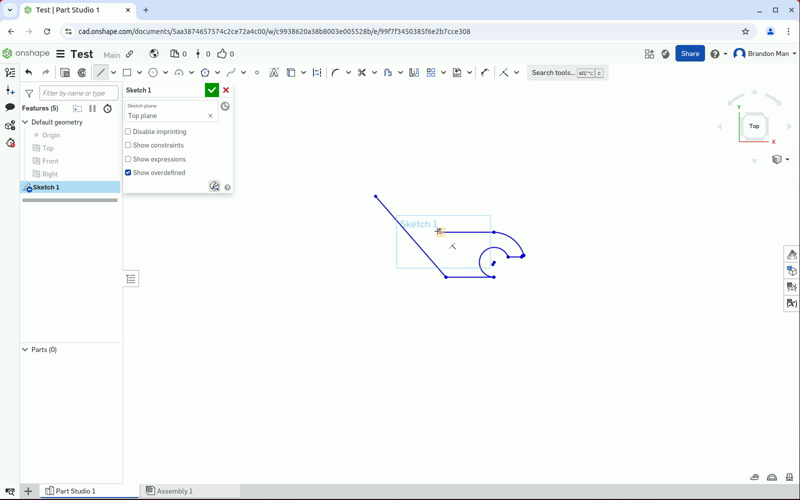
scroll(6)
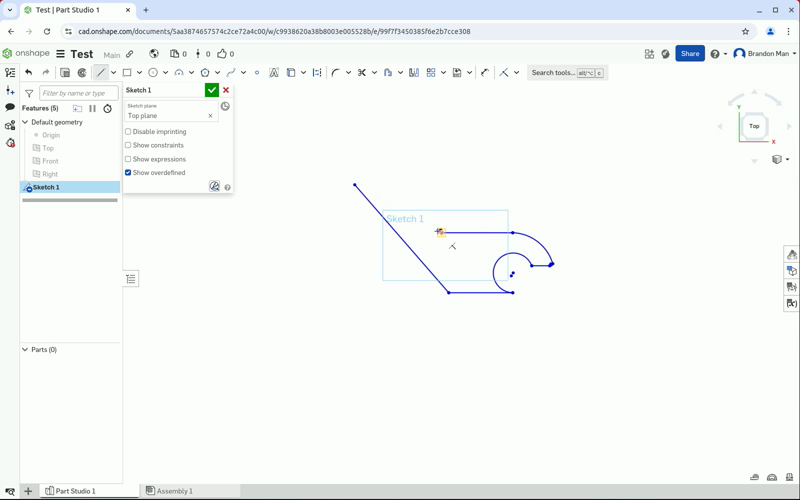
scroll(6)
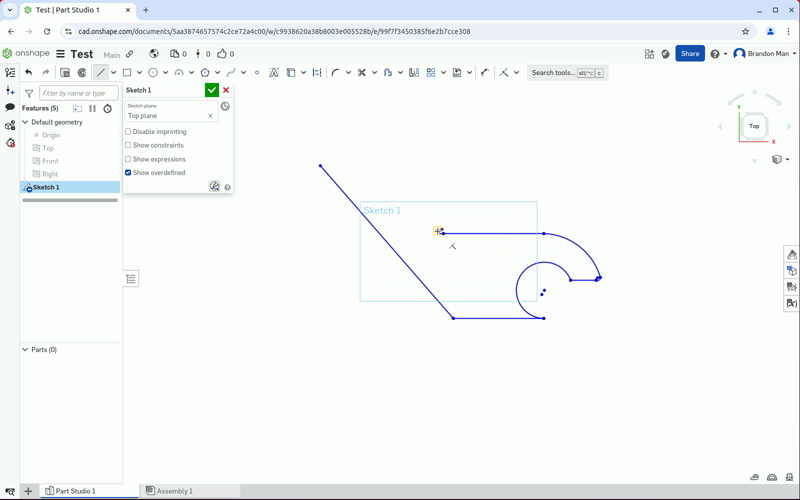
scroll(6)
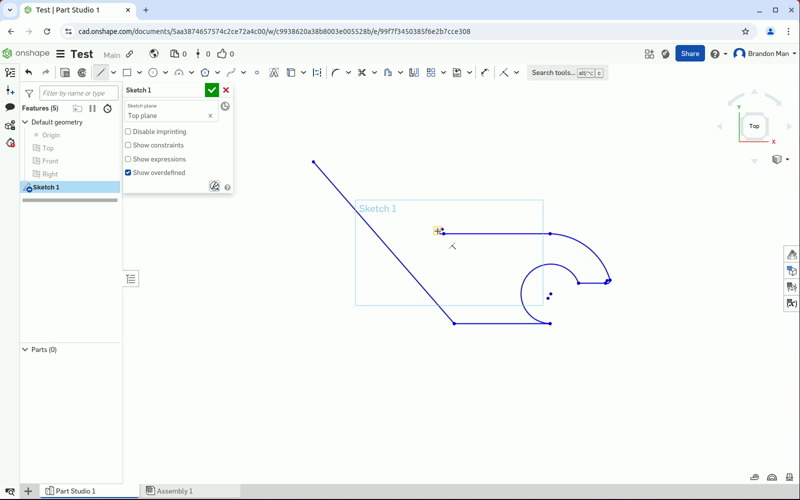
scroll(6)
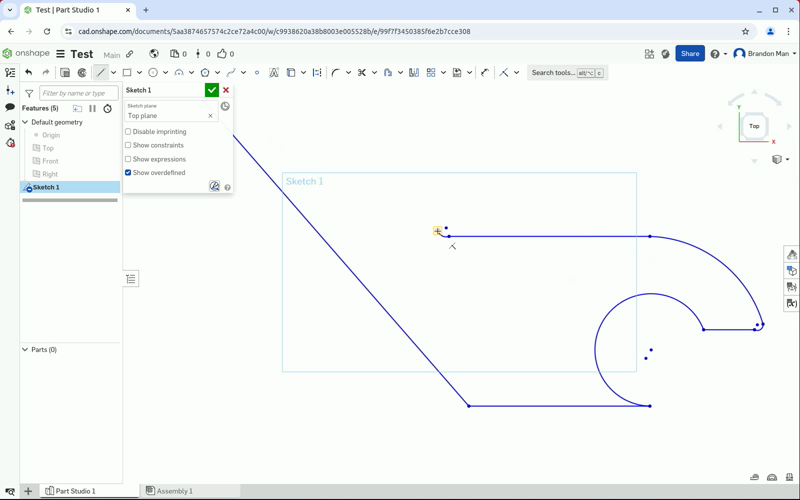
scroll(6)
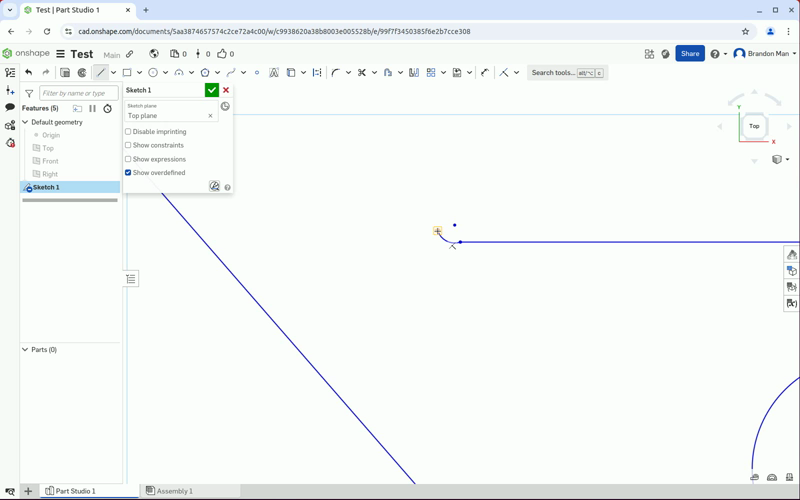
click(437, 230)
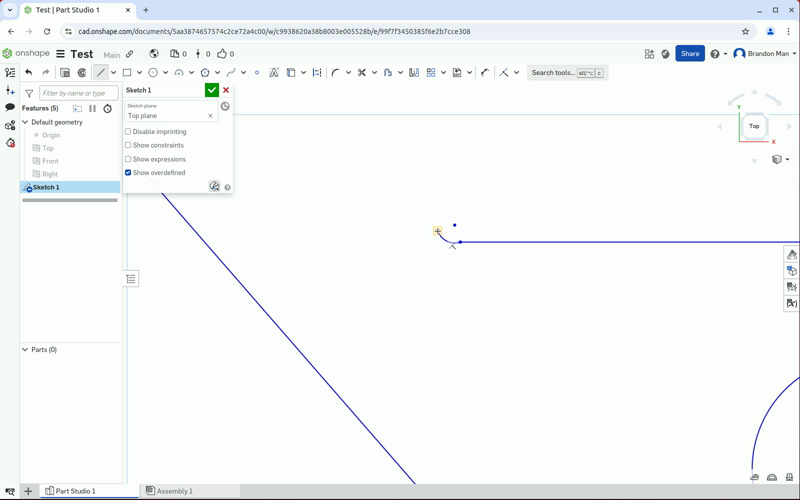
scroll(-6)
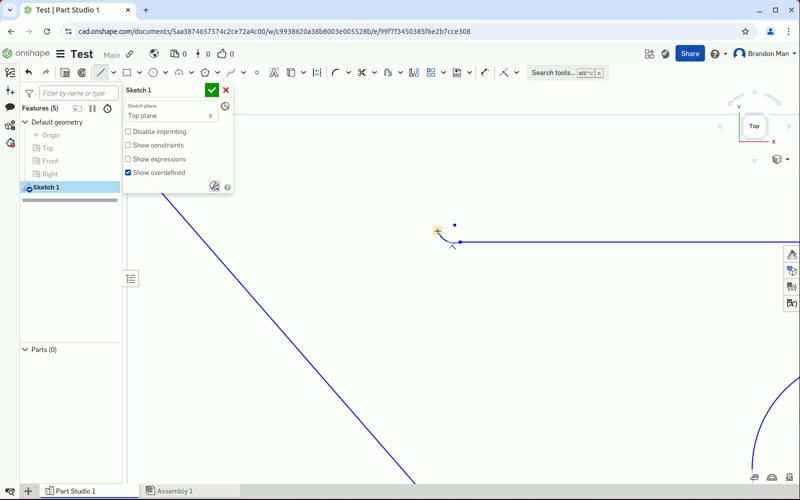
scroll(-6)
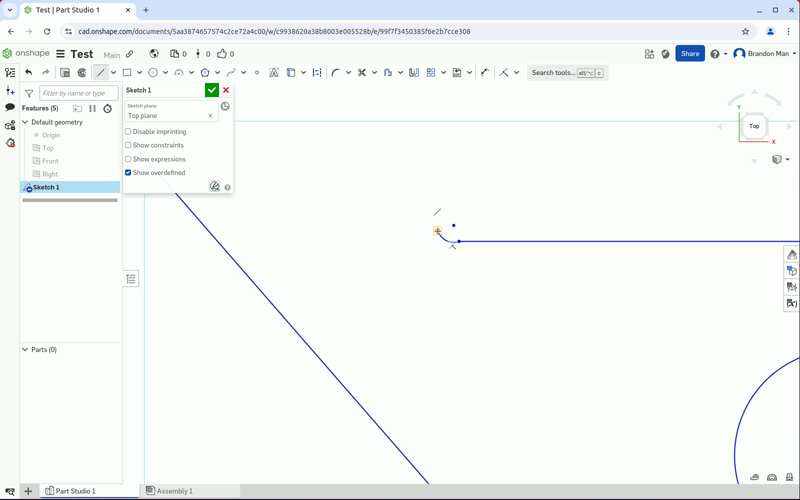
scroll(-6)
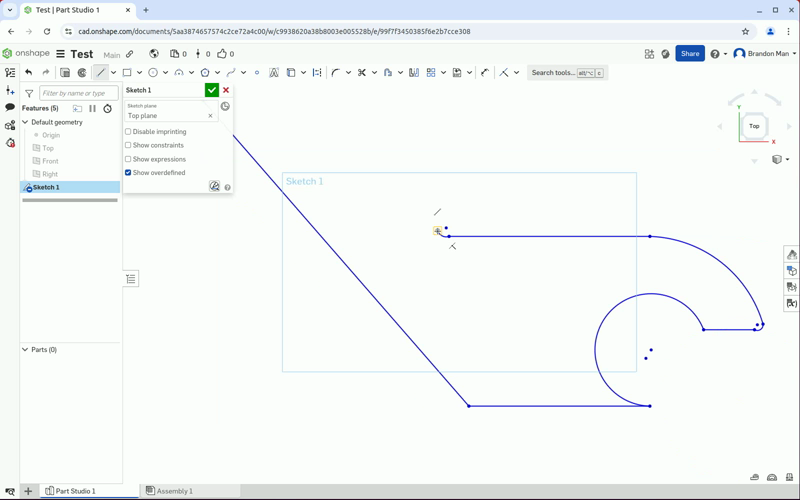
scroll(-6)
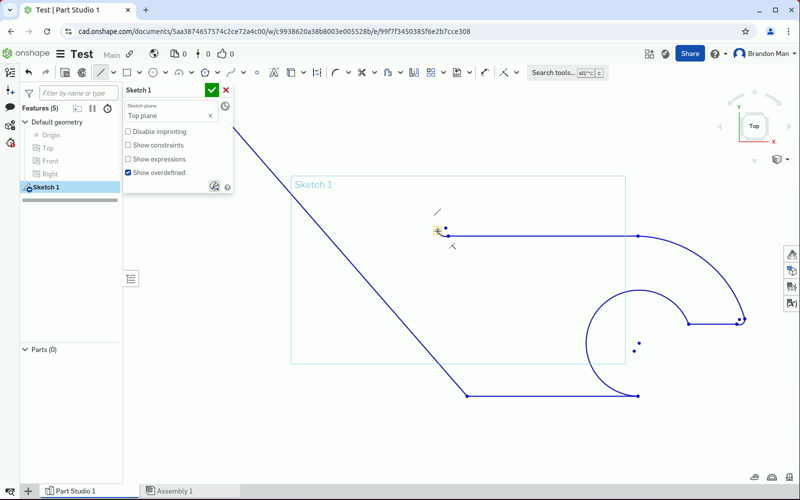
scroll(-6)
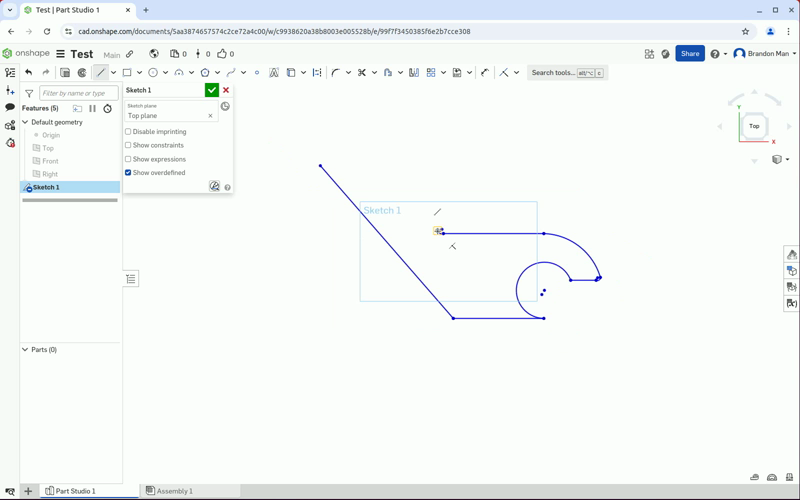
scroll(-6)
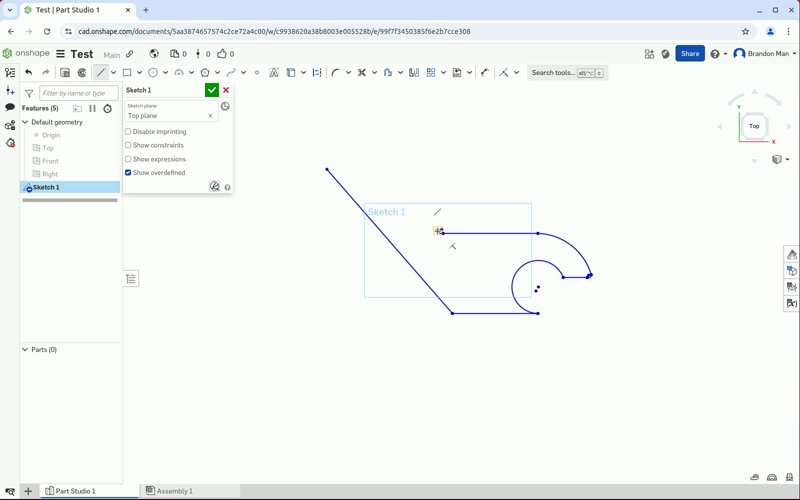
scroll(-6)
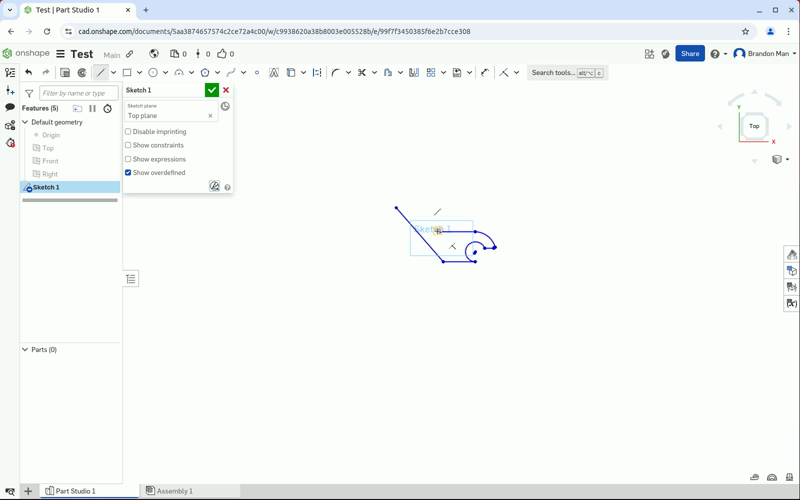
key_down(shift)
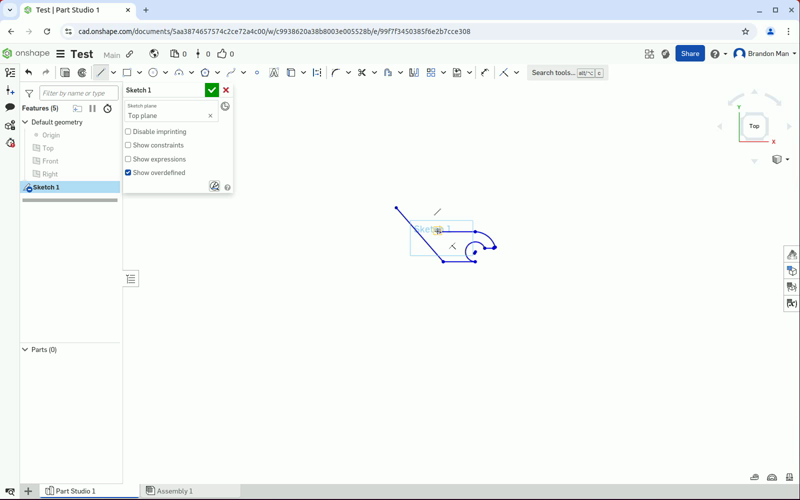
mouse_move(467, 230)
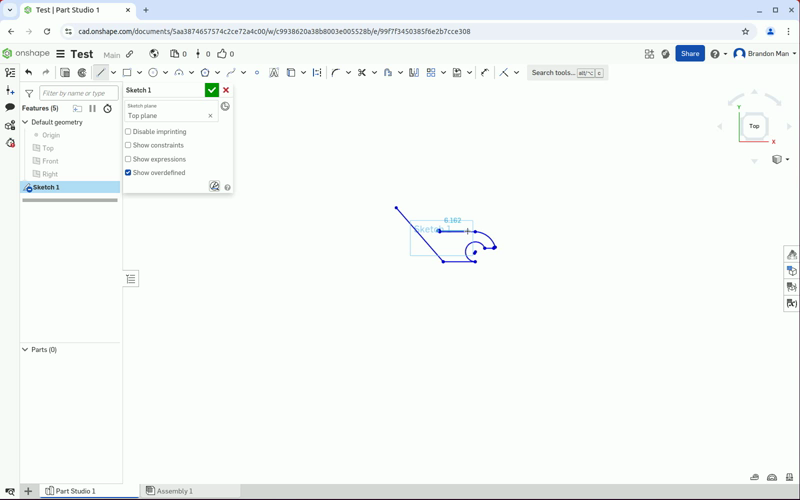
mouse_move(405, 198)
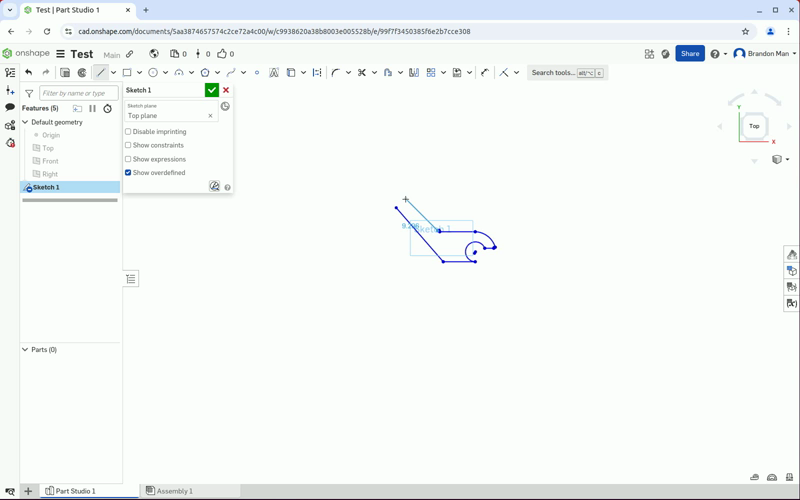
click(405, 198)
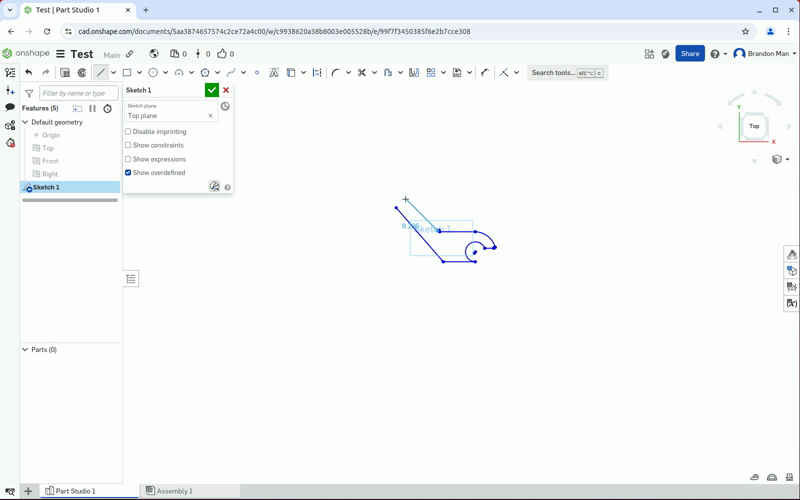
key_up(shift)
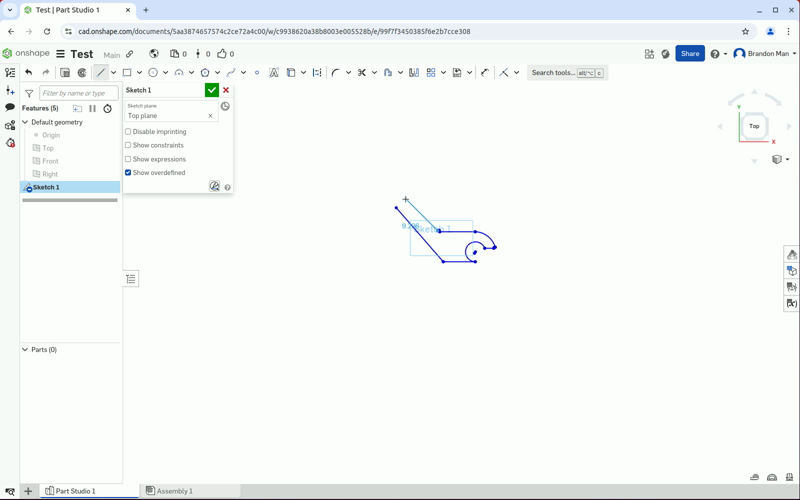
key(esc)
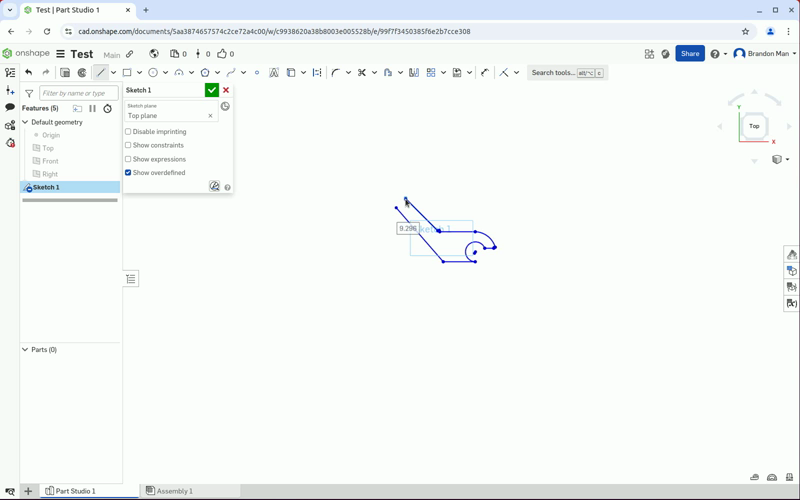
key(a)
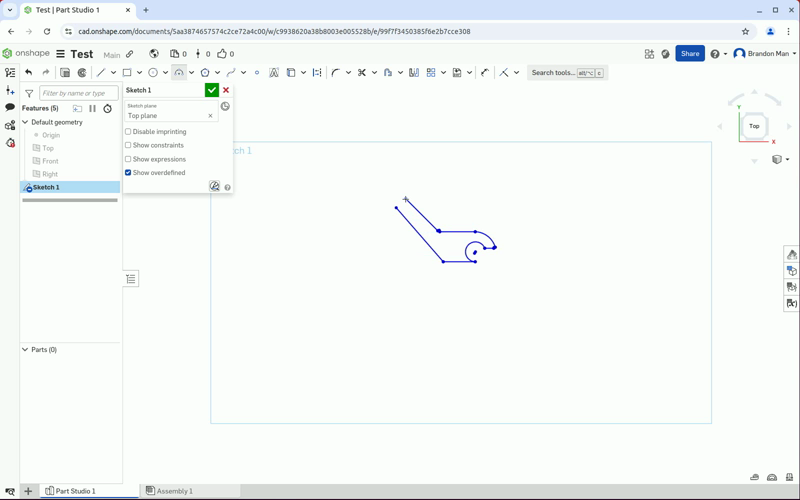
mouse_move(405, 198)
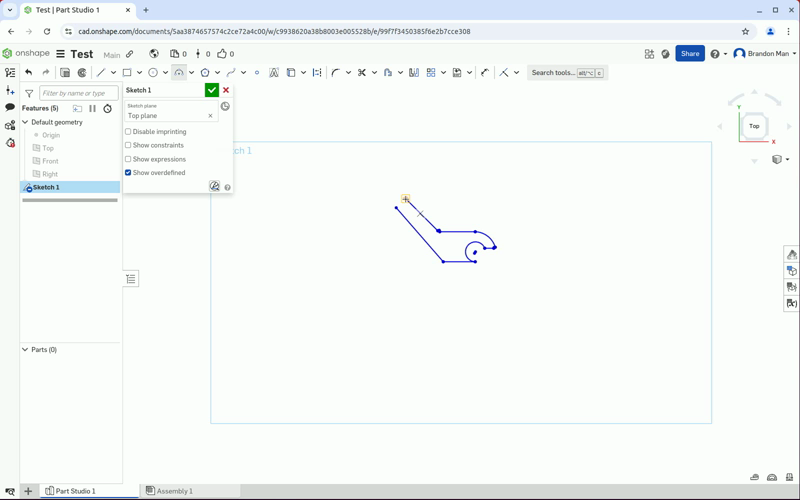
click(405, 198)
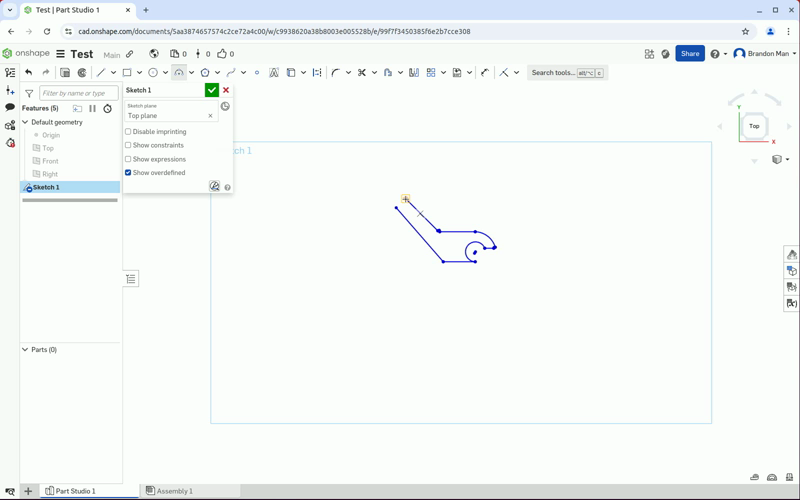
key_down(shift)
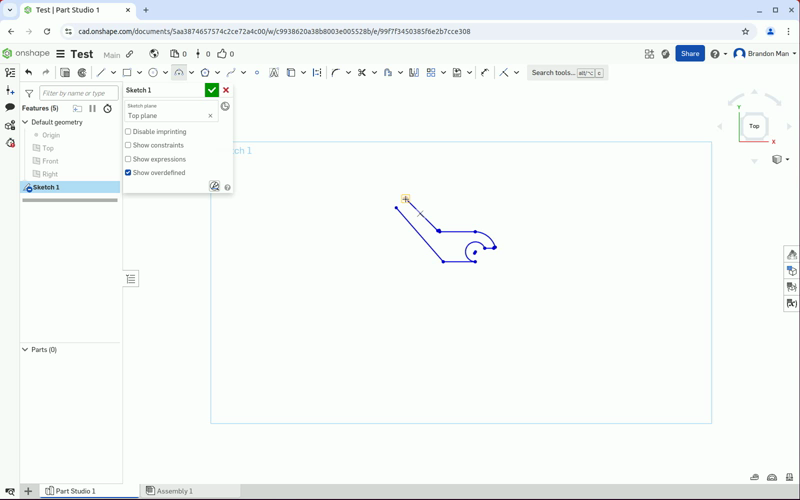
mouse_move(403, 198)
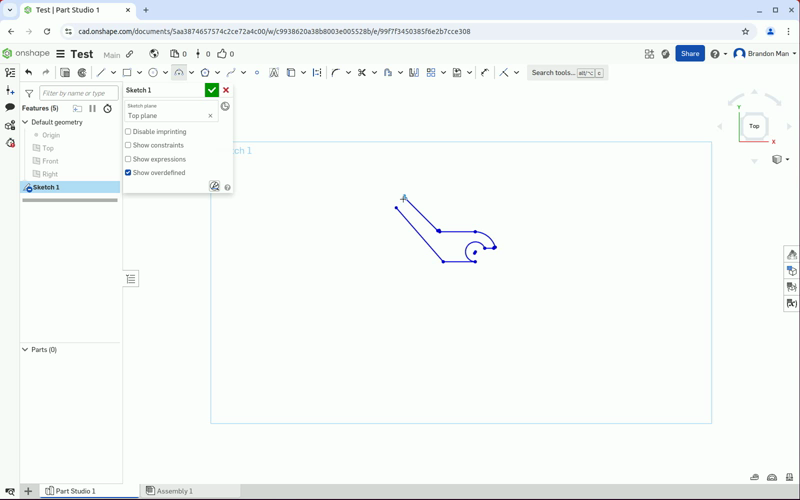
scroll(6)
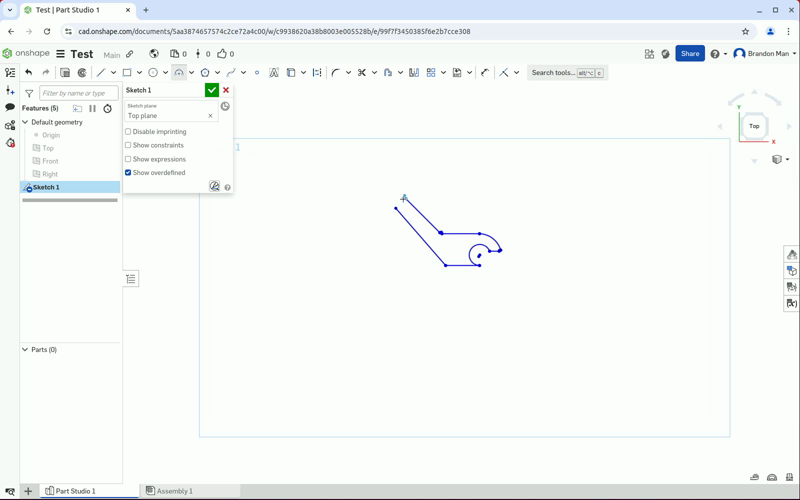
scroll(6)
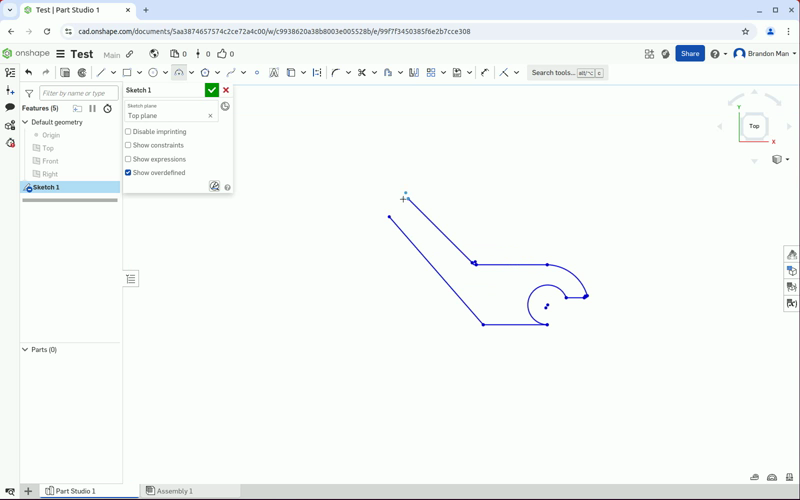
scroll(6)
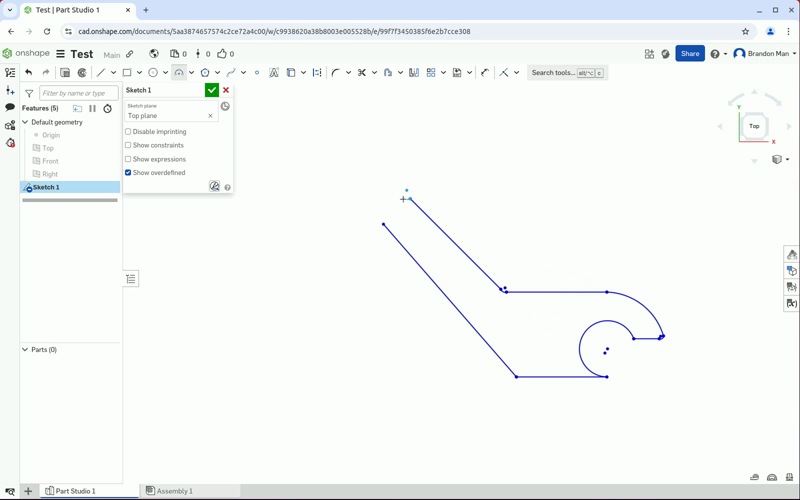
scroll(6)
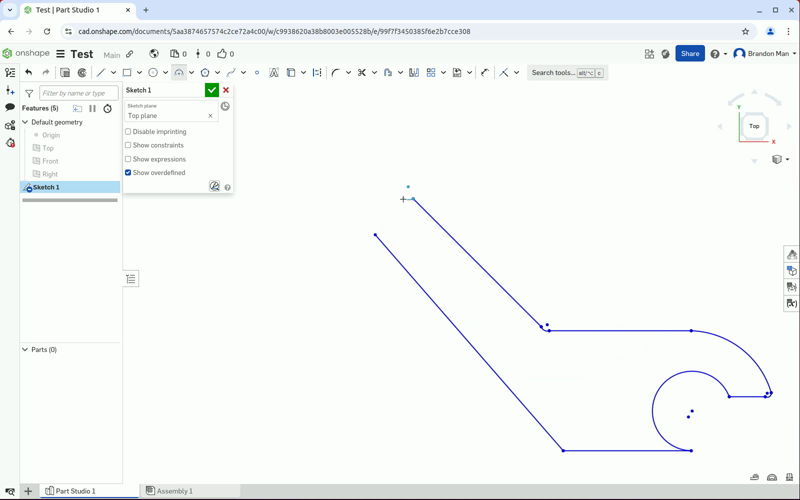
scroll(6)
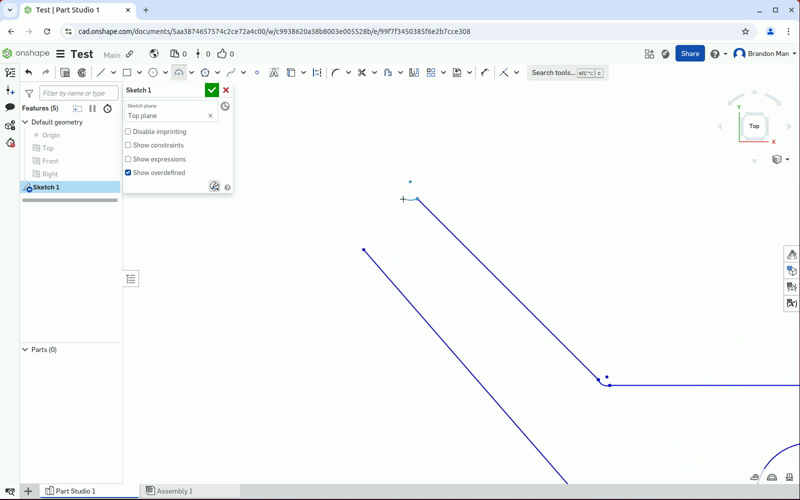
scroll(6)
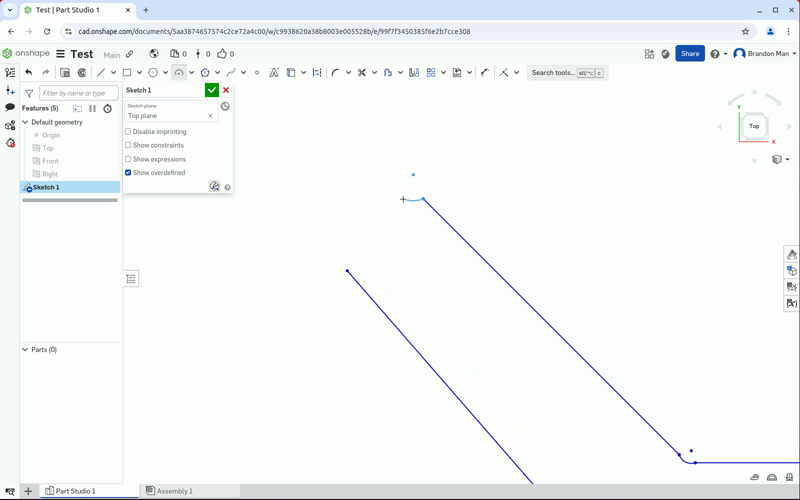
scroll(6)
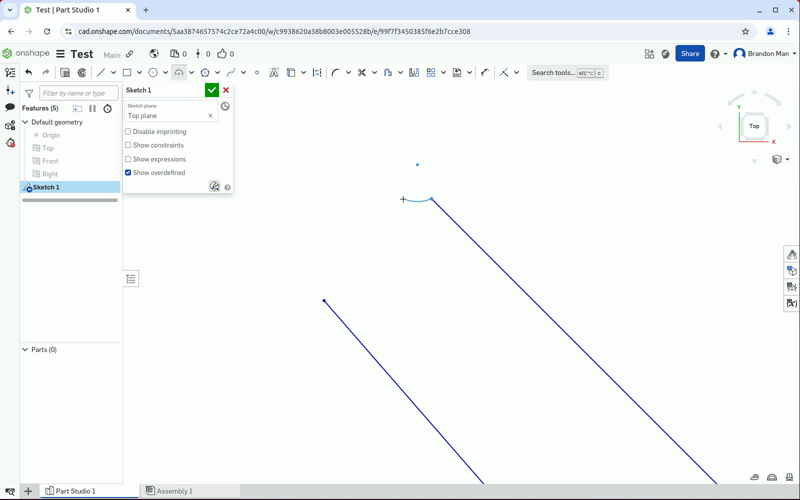
click(403, 198)
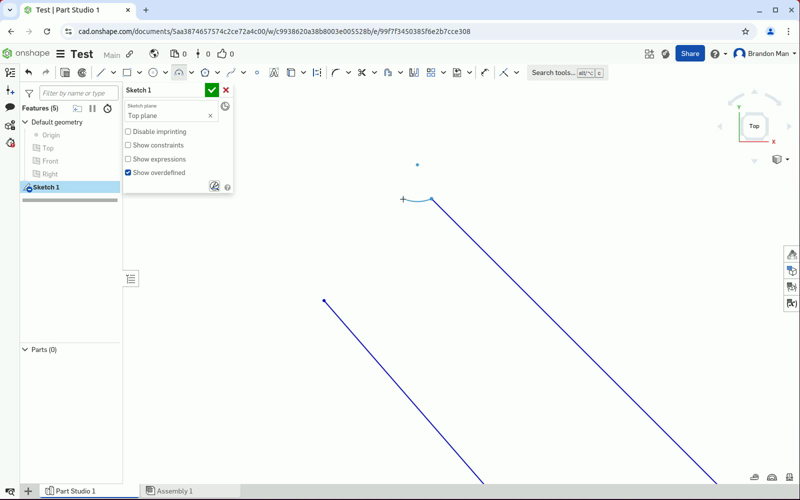
scroll(-6)
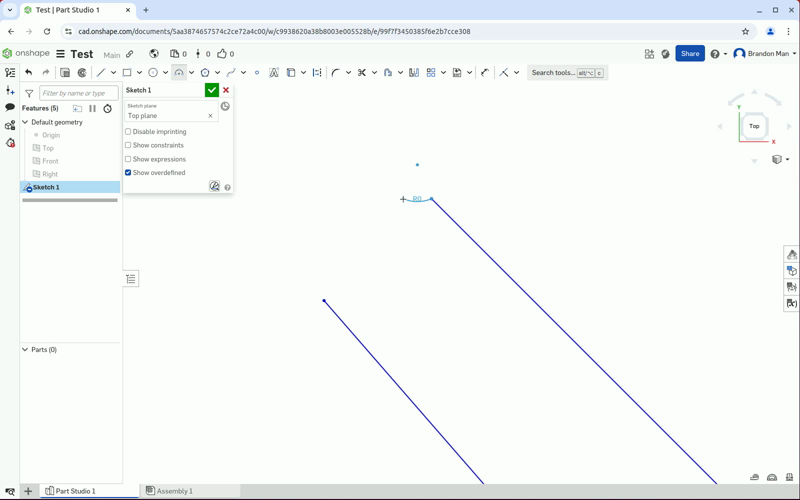
scroll(-6)
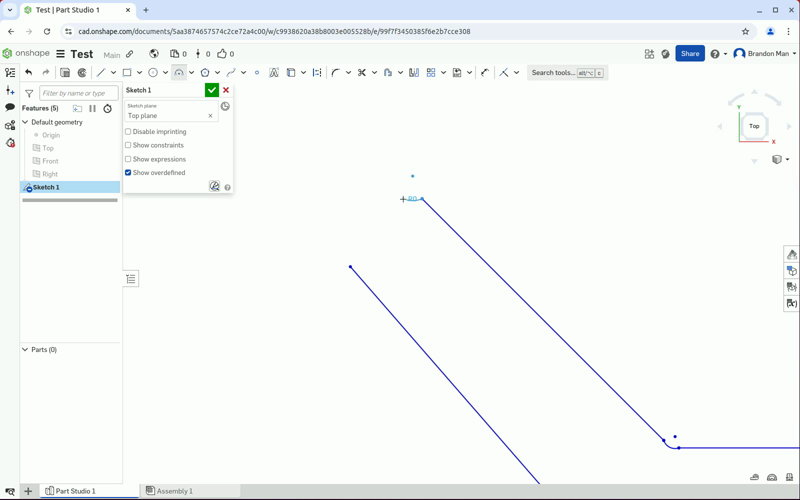
scroll(-6)
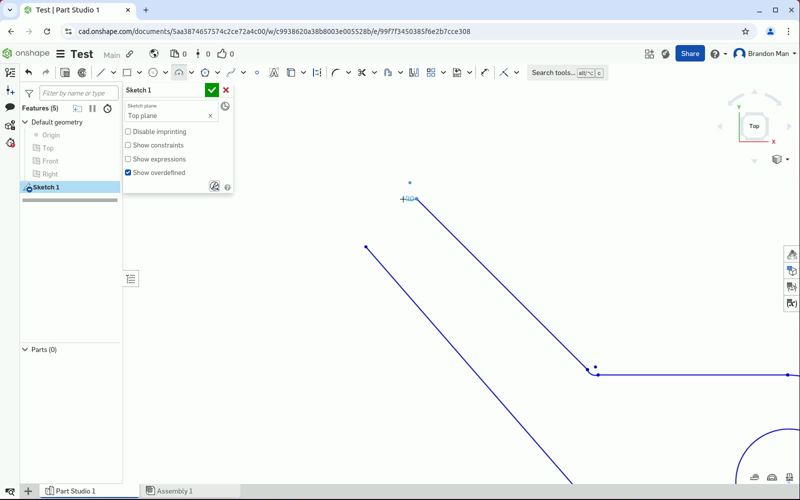
scroll(-6)
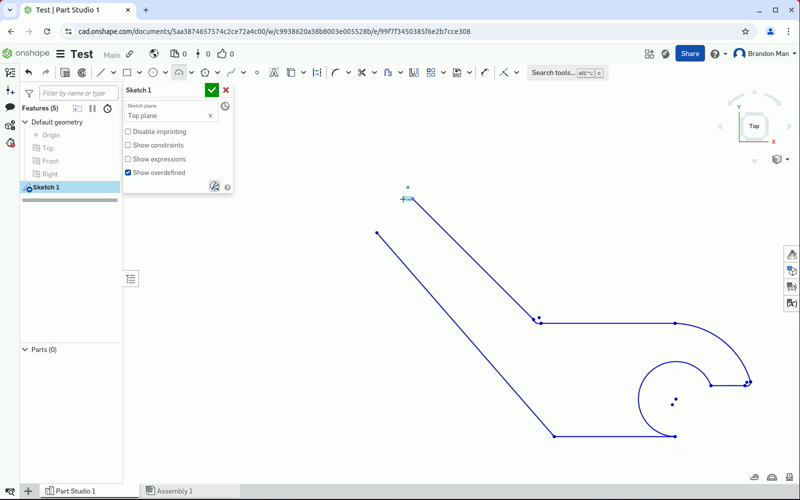
scroll(-6)
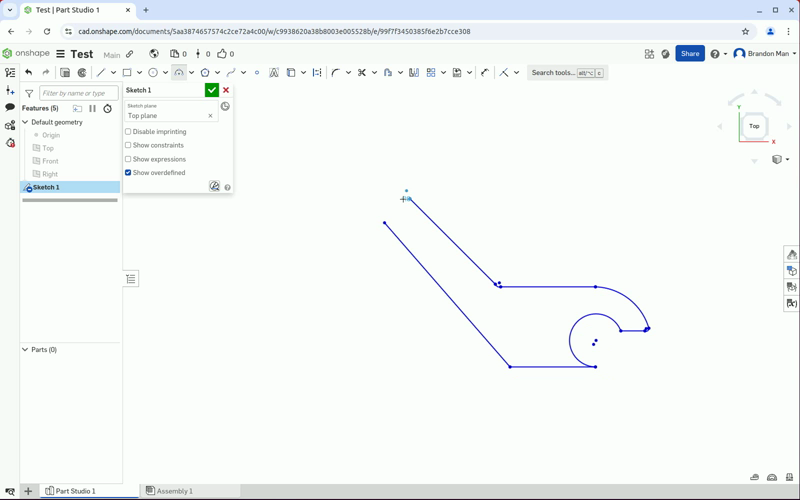
scroll(-6)
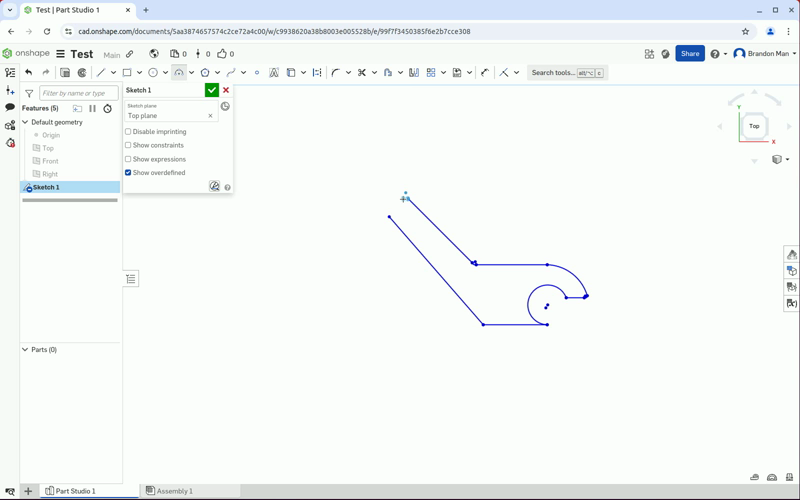
scroll(-6)
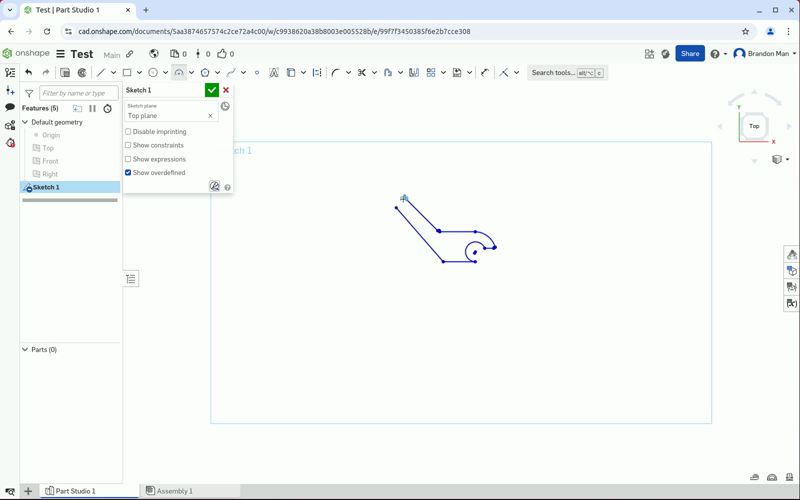
mouse_move(404, 198)
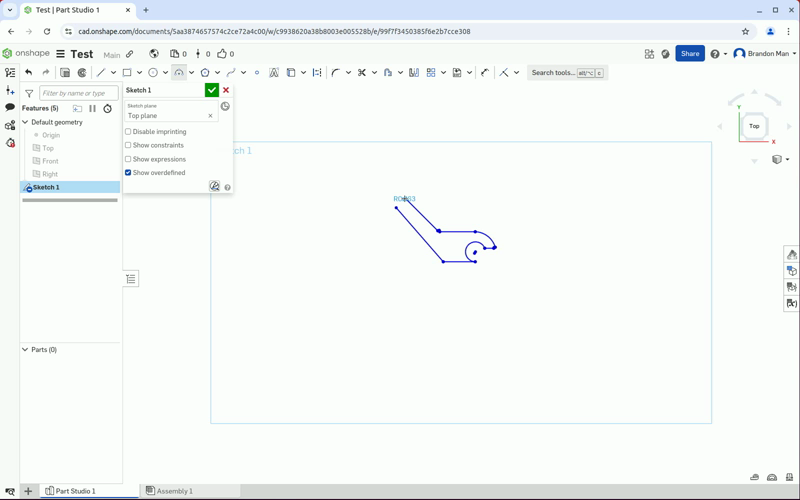
scroll(6)
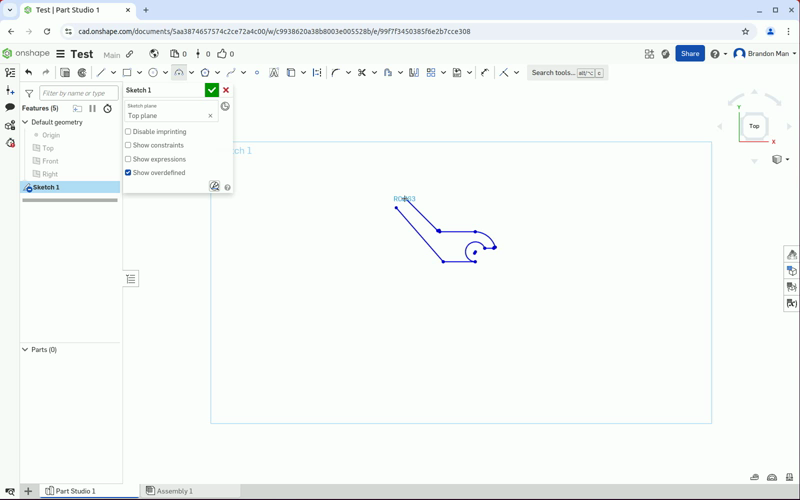
scroll(6)
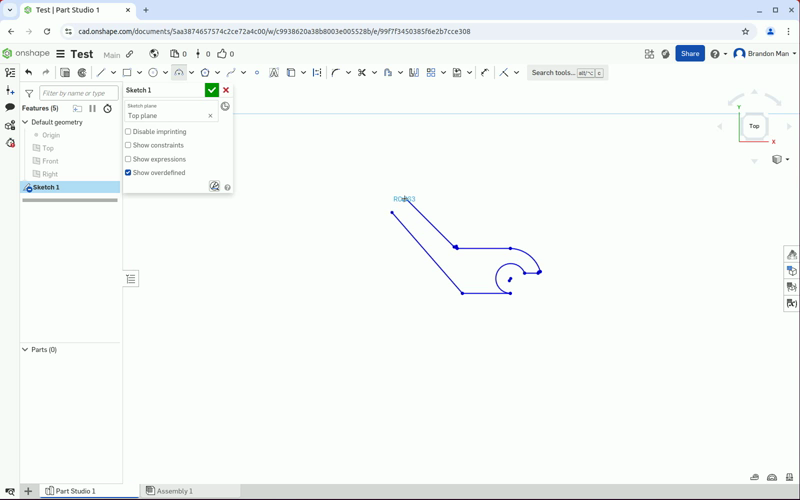
scroll(6)
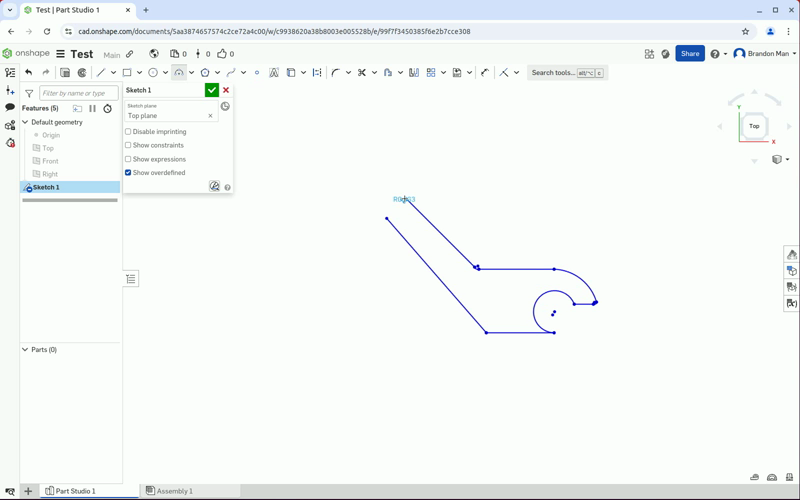
scroll(6)
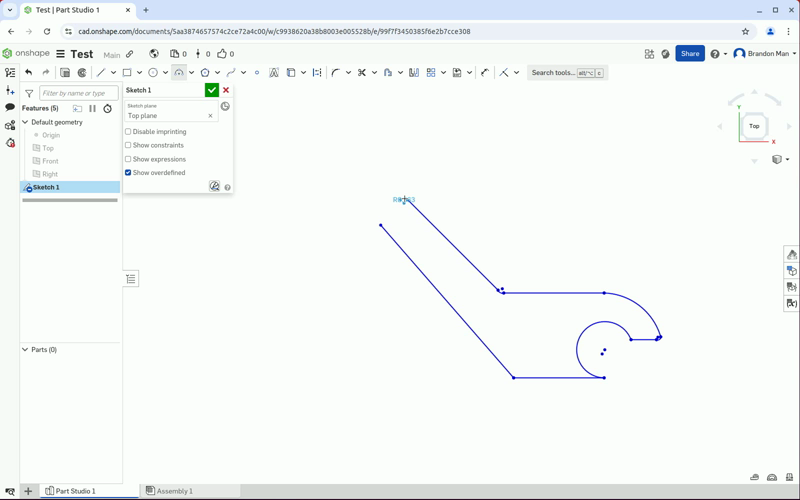
scroll(6)
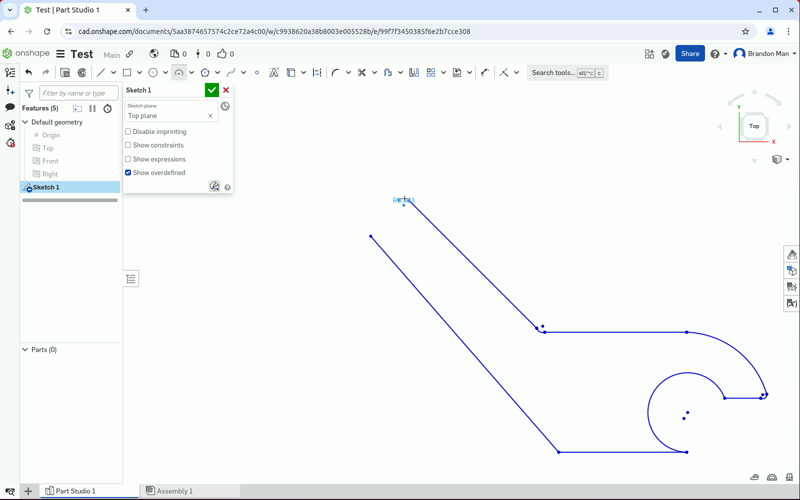
scroll(6)
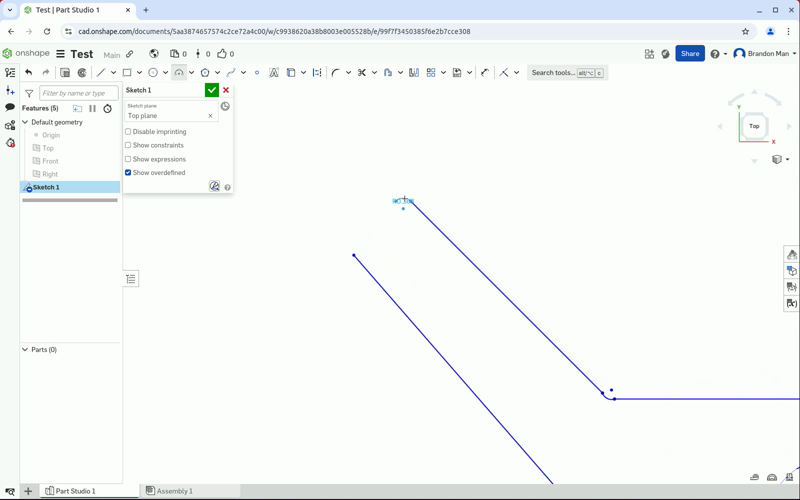
scroll(6)
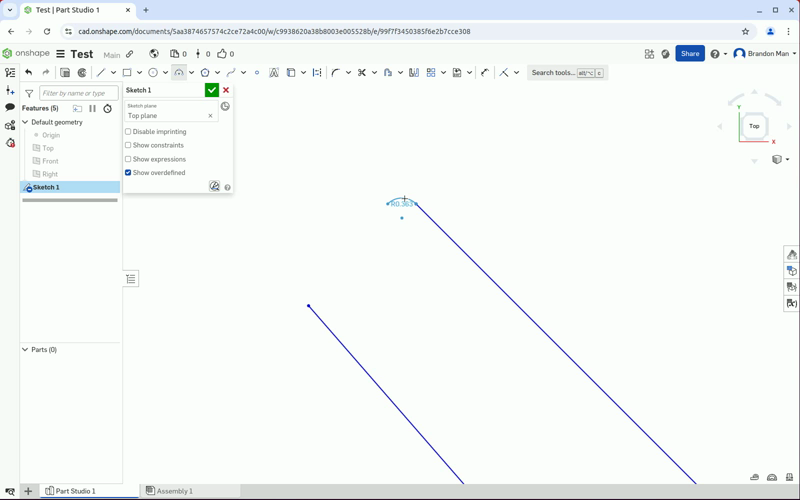
click(404, 198)
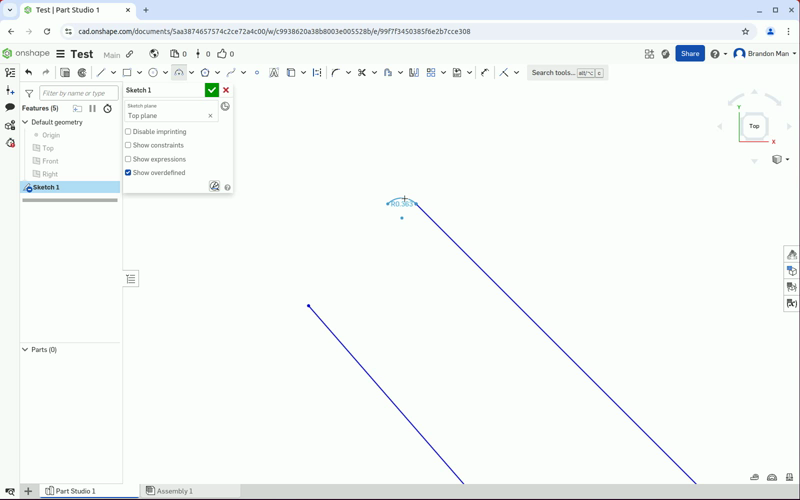
scroll(-6)
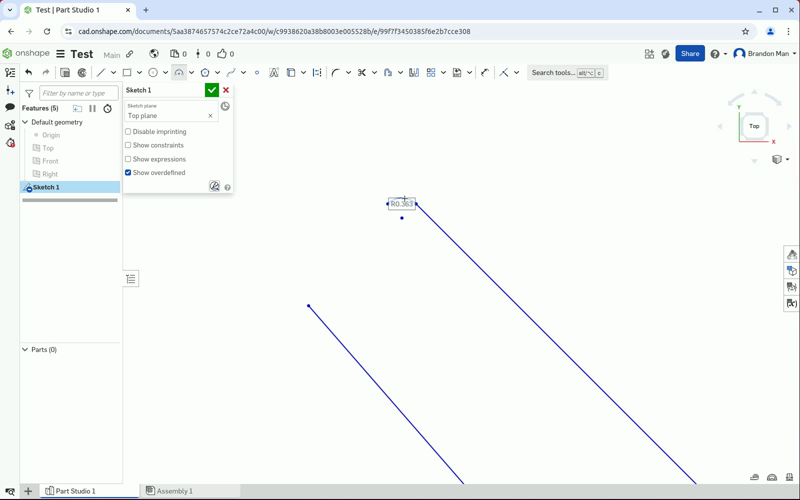
scroll(-6)
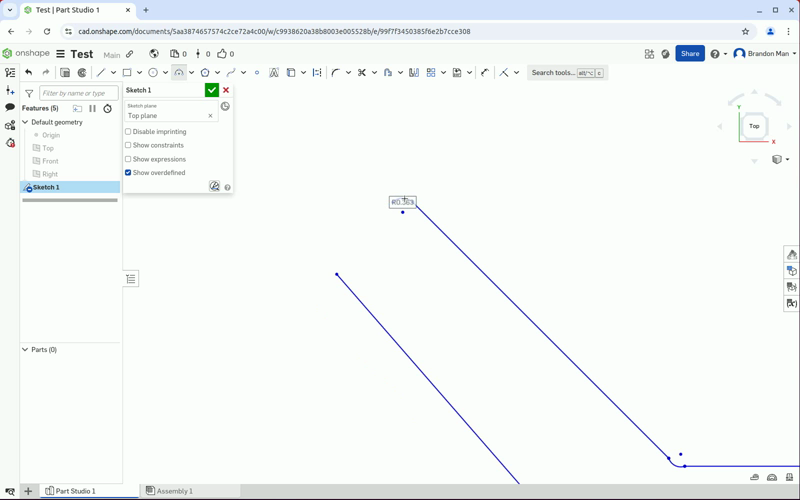
scroll(-6)
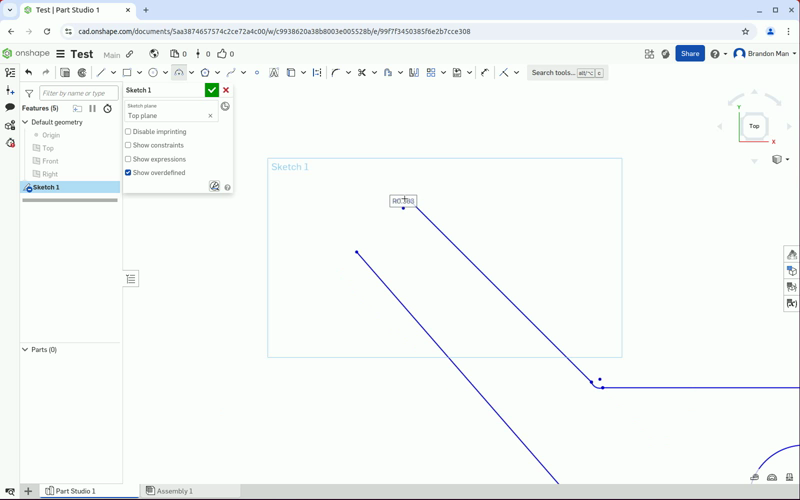
scroll(-6)
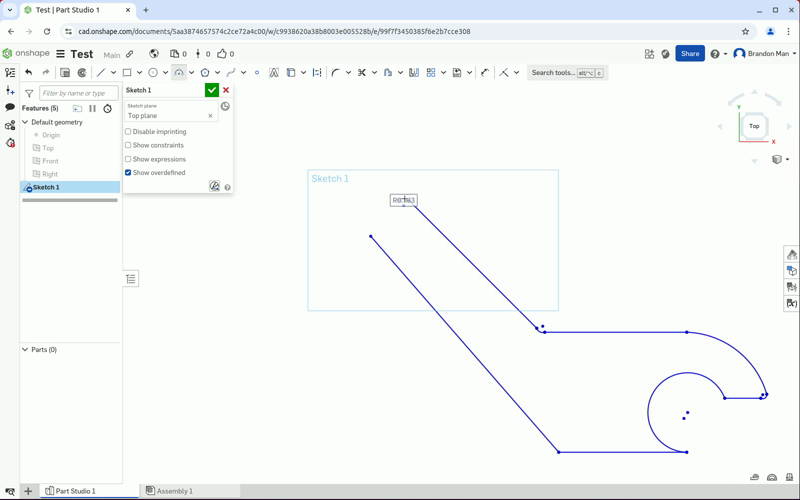
scroll(-6)
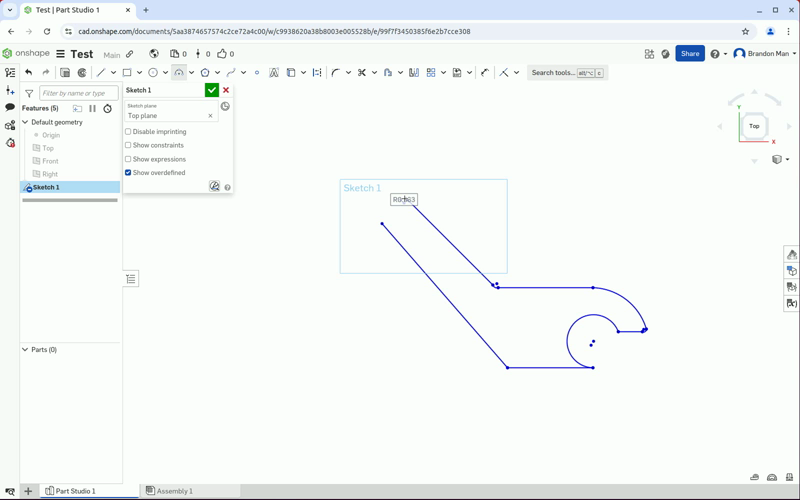
scroll(-6)
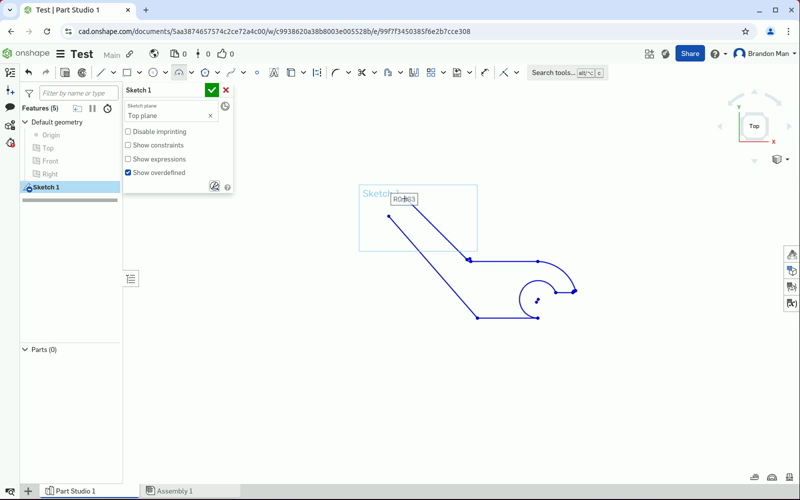
scroll(-6)
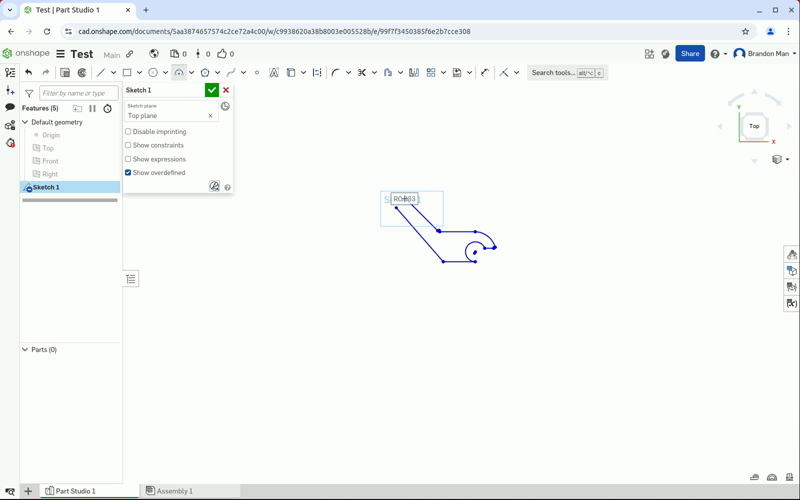
key_up(shift)
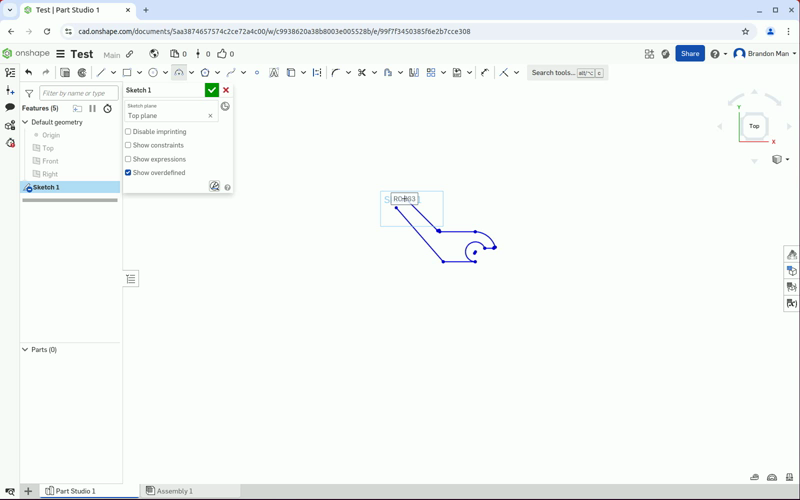
key(esc)
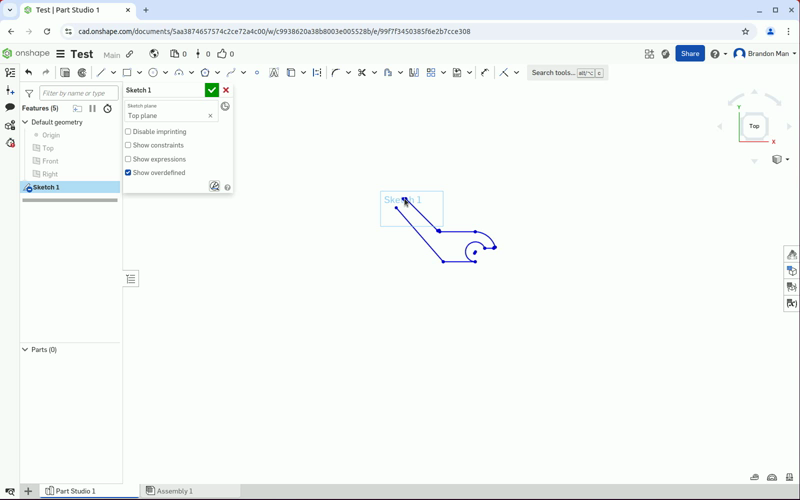
key(l)
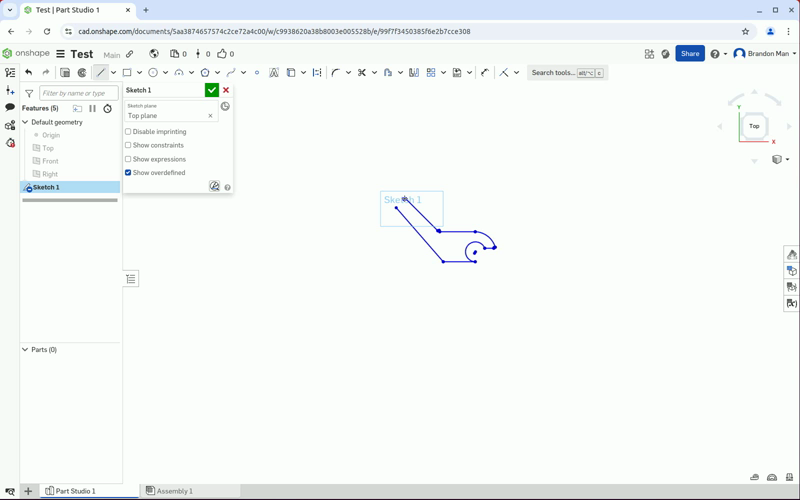
mouse_move(403, 198)
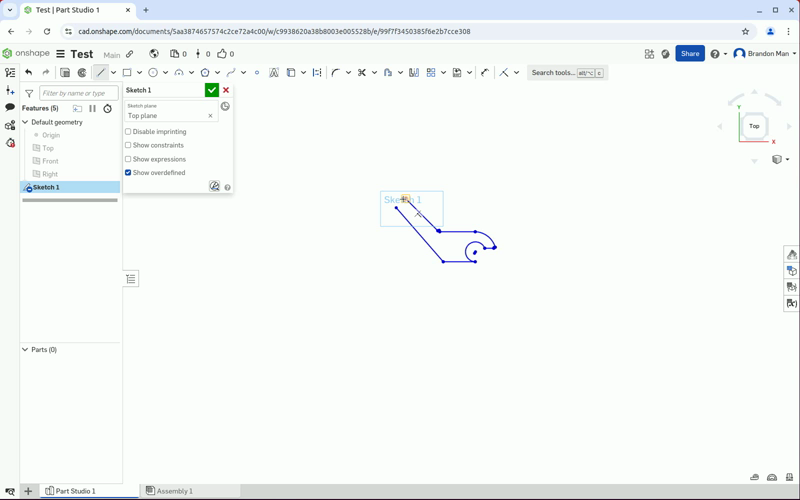
scroll(6)
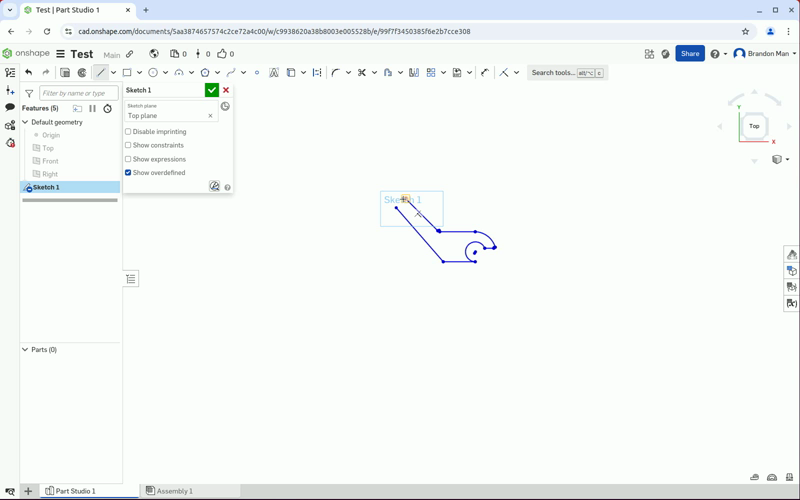
scroll(6)
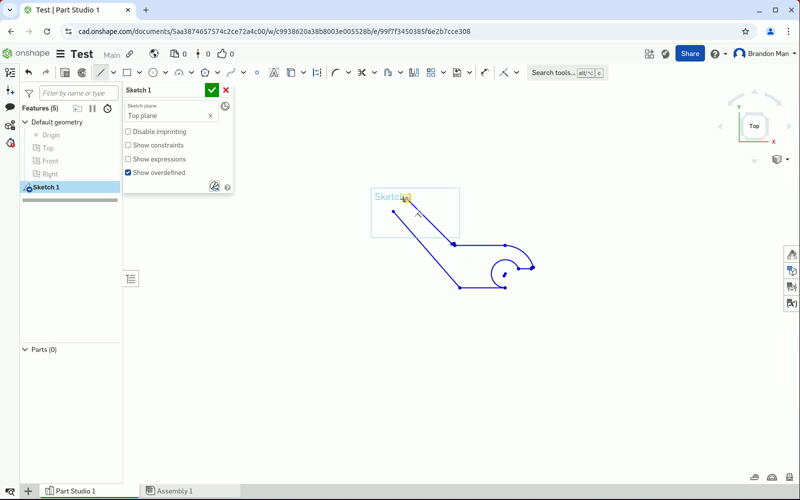
scroll(6)
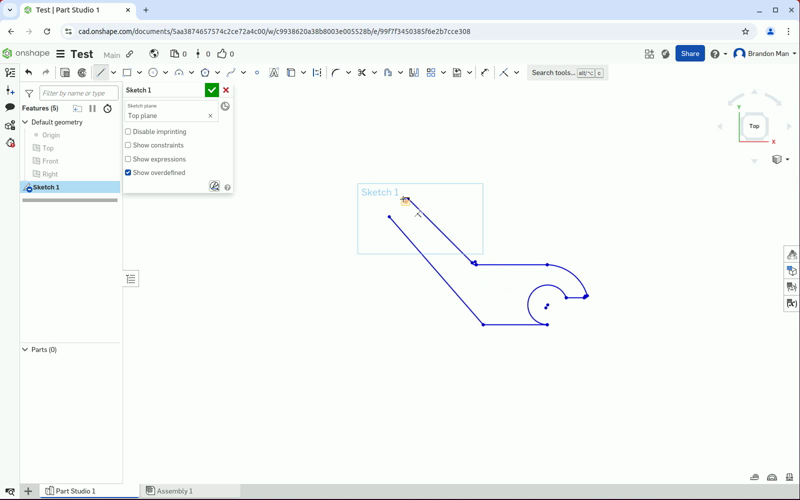
scroll(6)
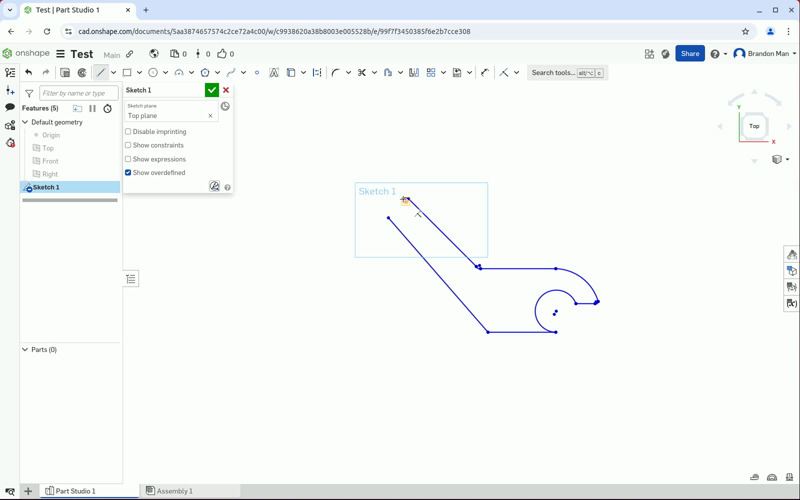
scroll(6)
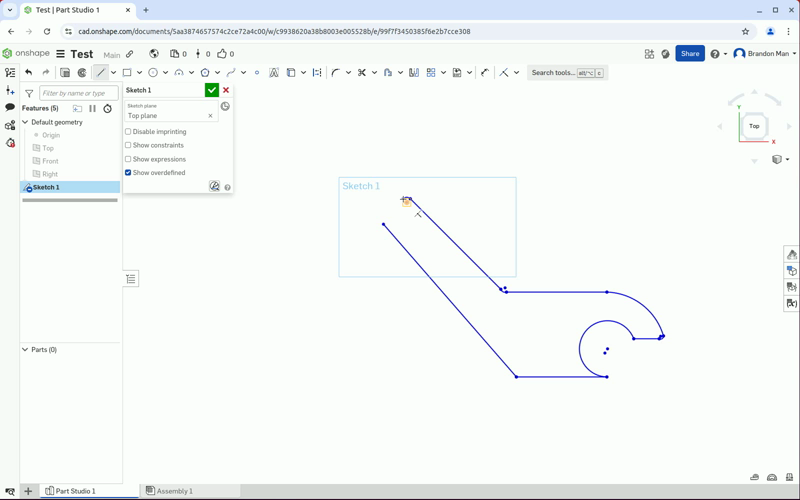
scroll(6)
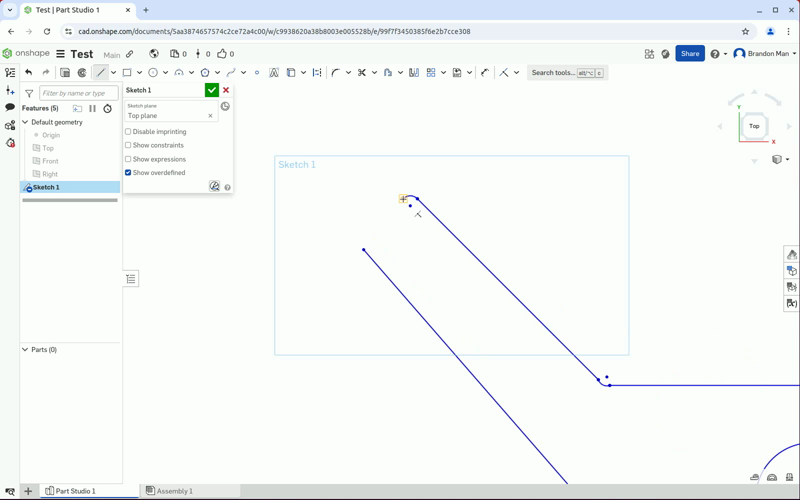
scroll(6)
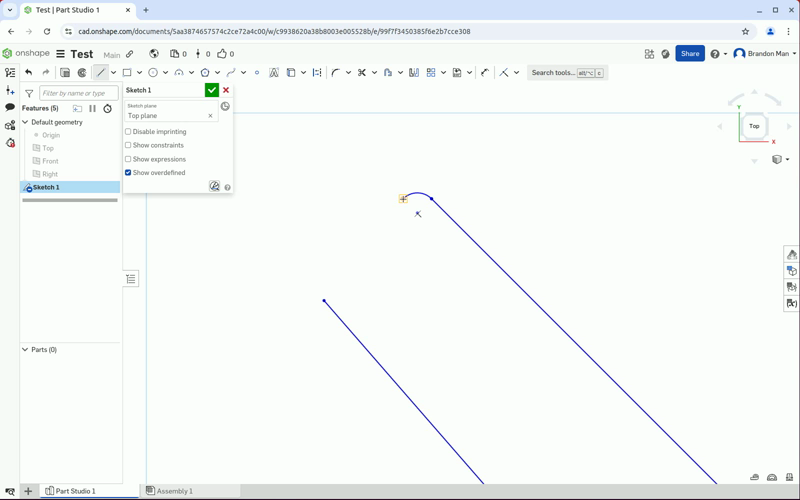
click(403, 198)
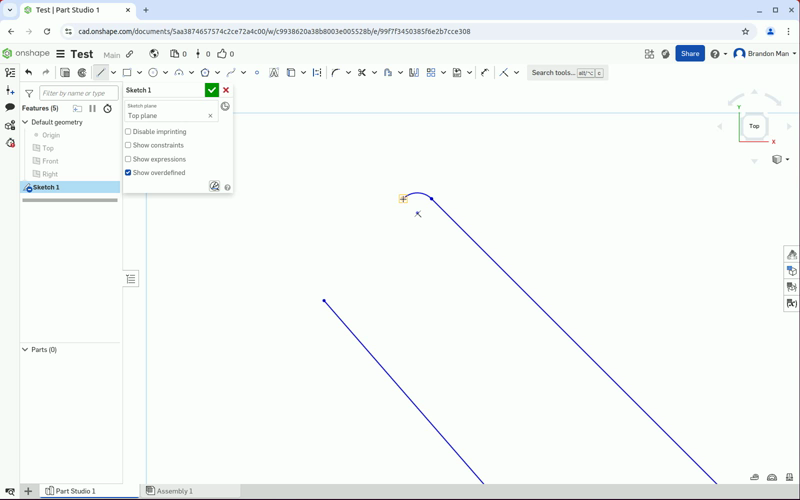
scroll(-6)
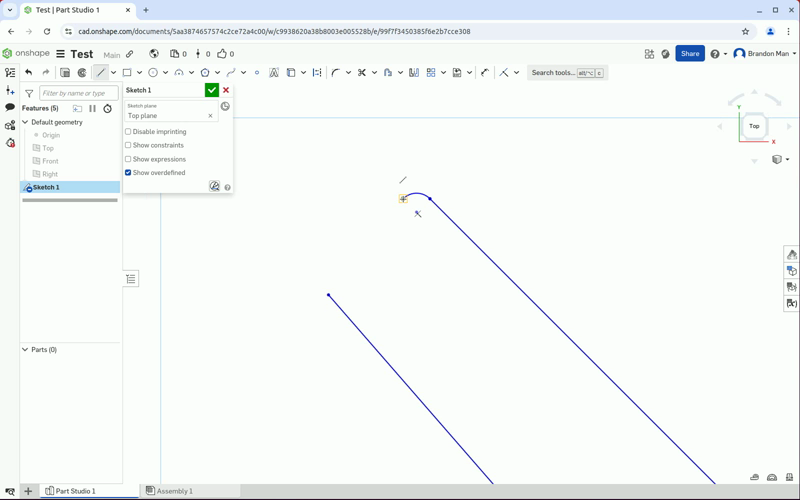
scroll(-6)
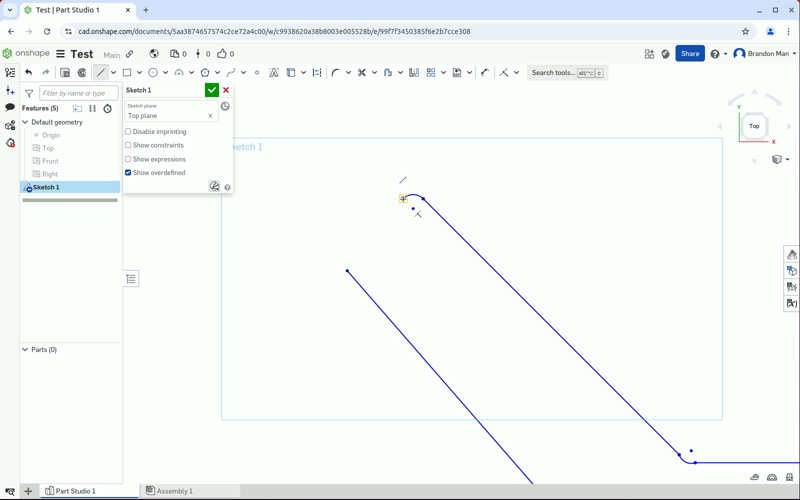
scroll(-6)
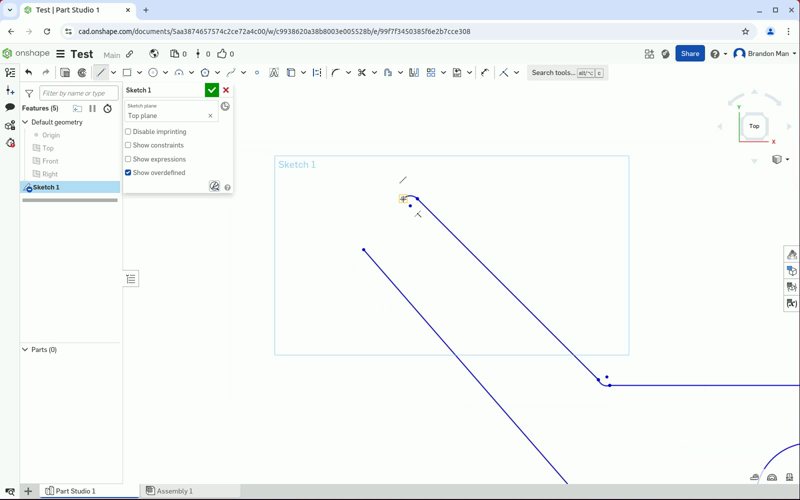
scroll(-6)
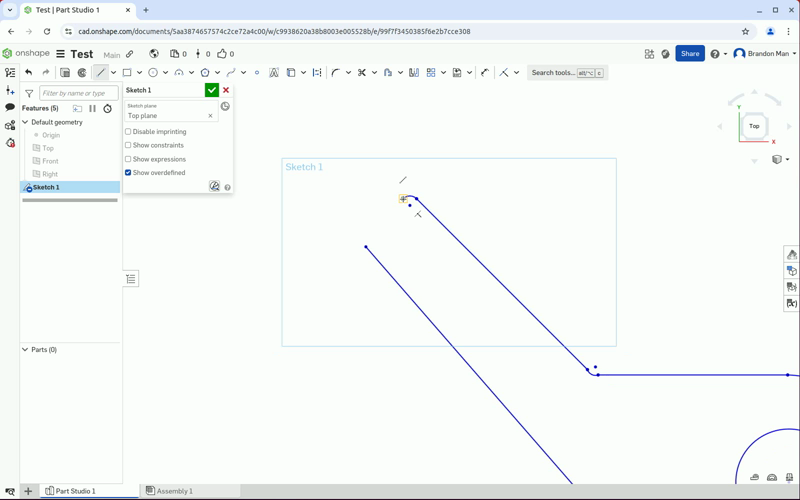
scroll(-6)
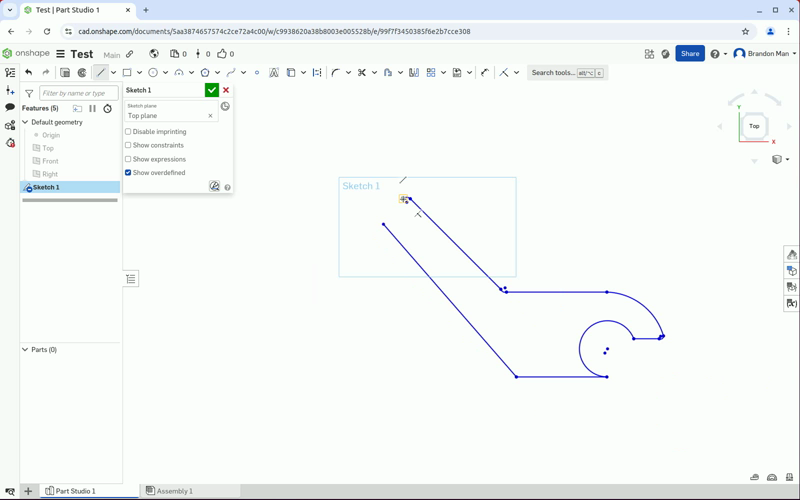
scroll(-6)
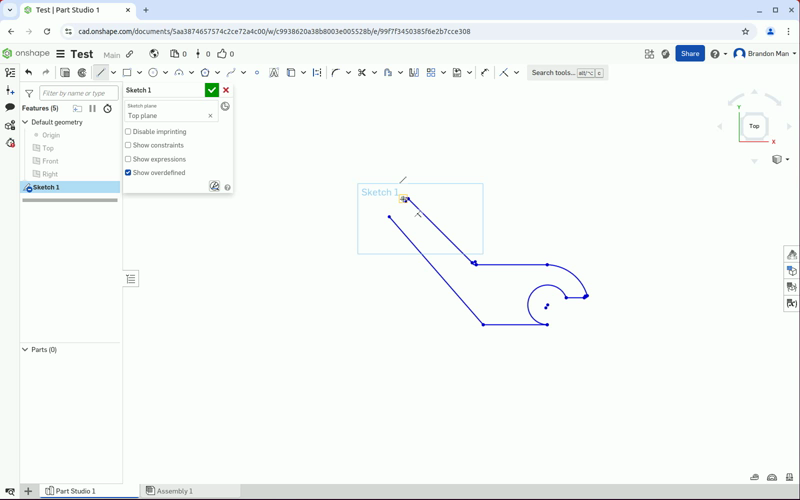
scroll(-6)
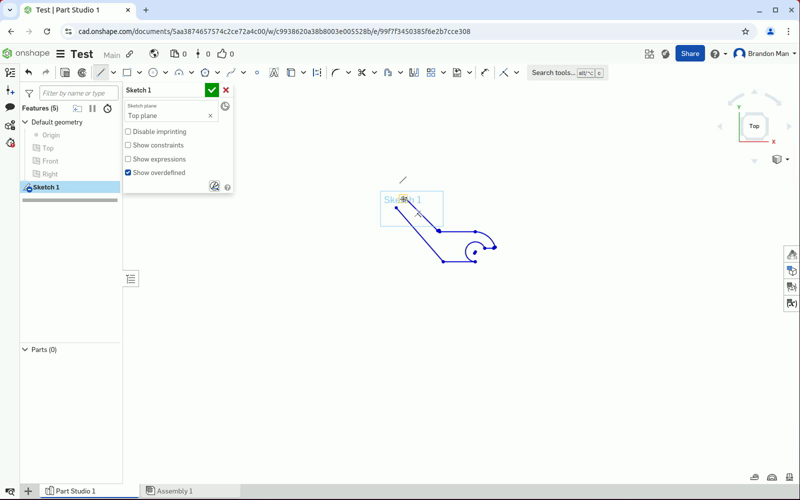
key_down(shift)
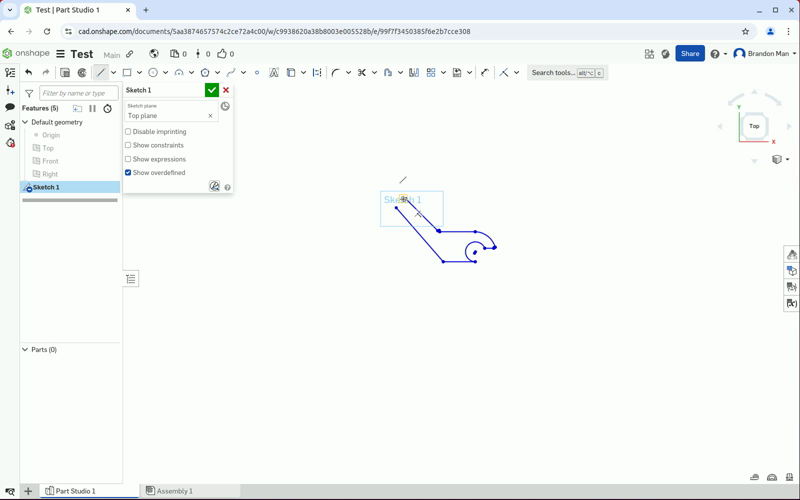
mouse_move(433, 198)
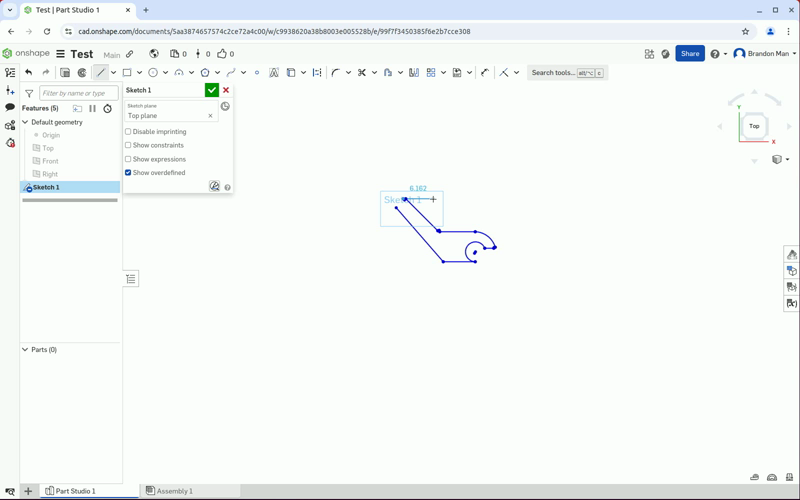
mouse_move(396, 205)
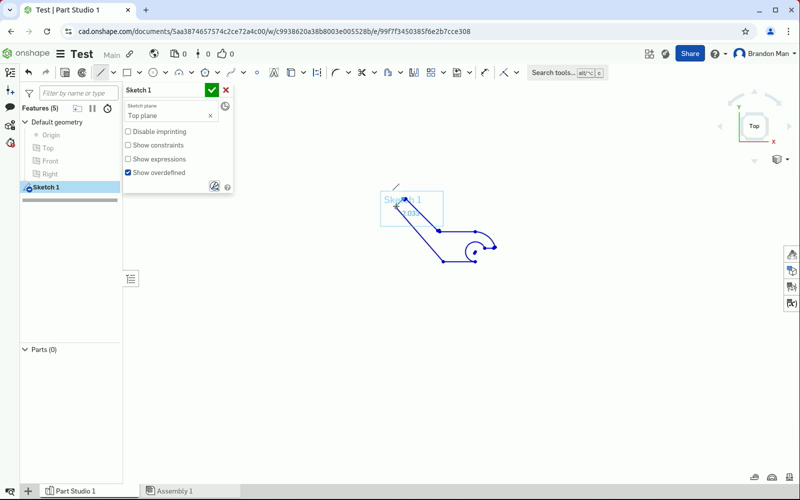
scroll(6)
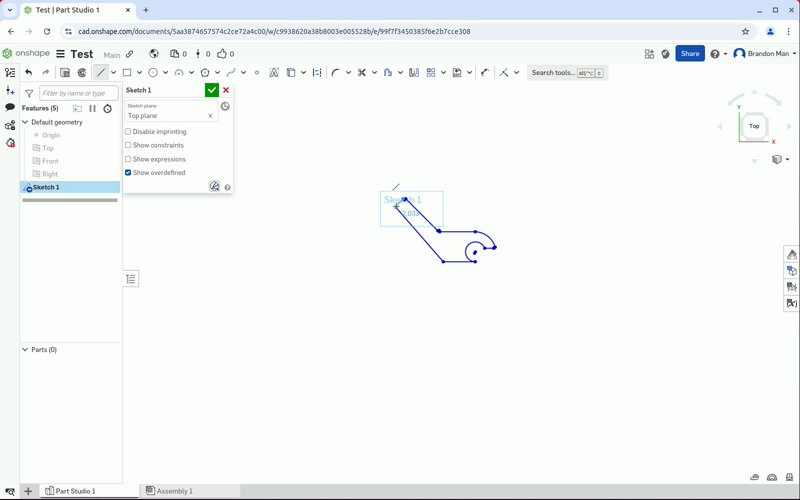
scroll(6)
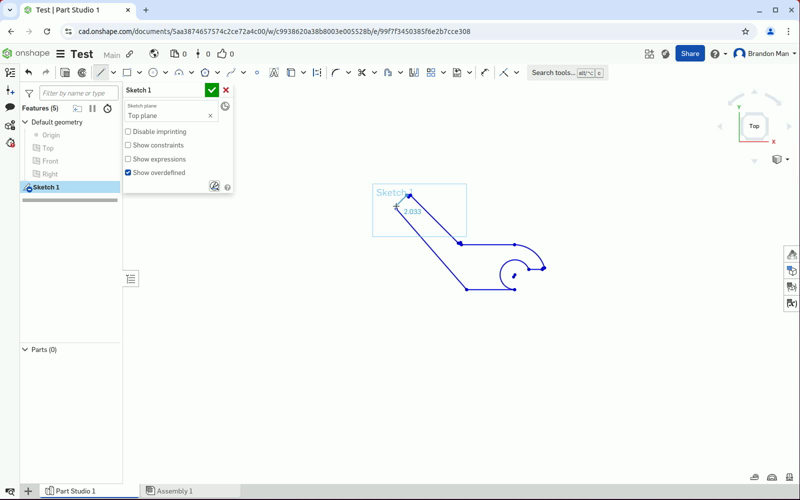
scroll(6)
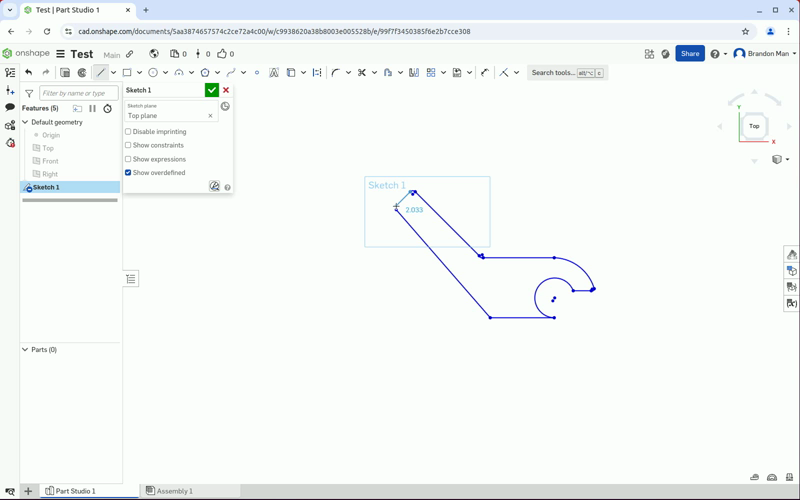
scroll(6)
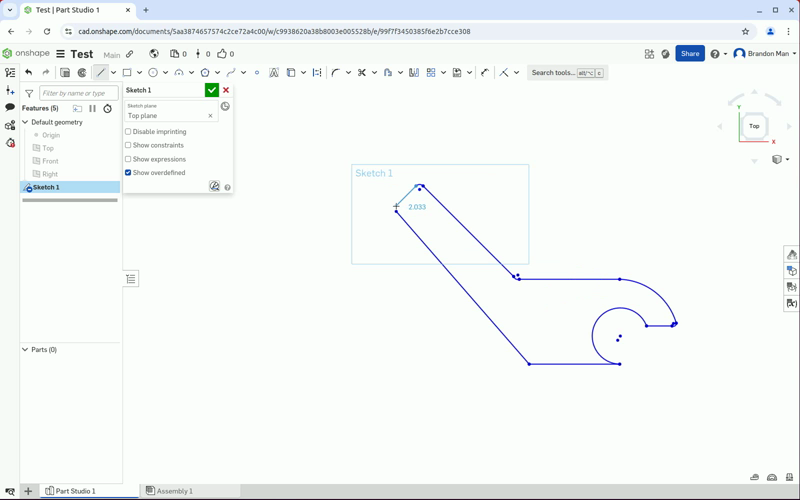
scroll(6)
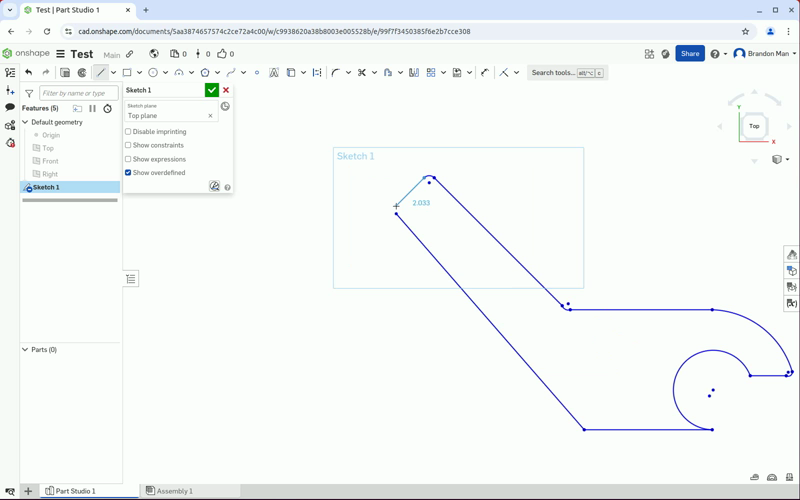
scroll(6)
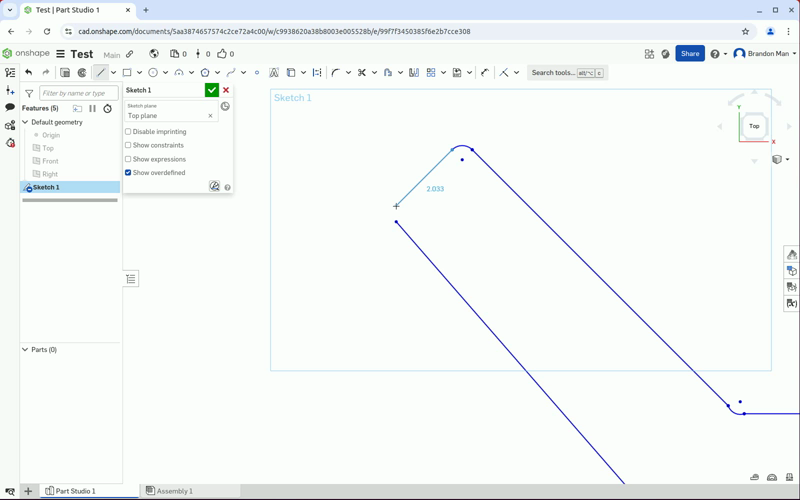
scroll(6)
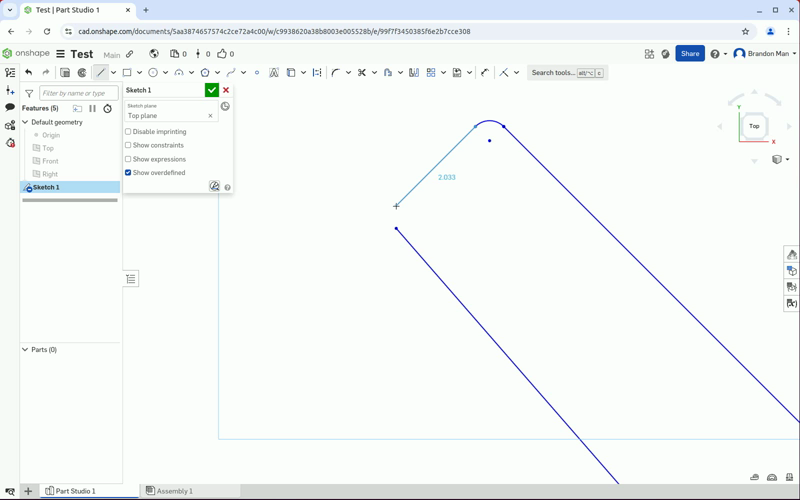
click(396, 205)
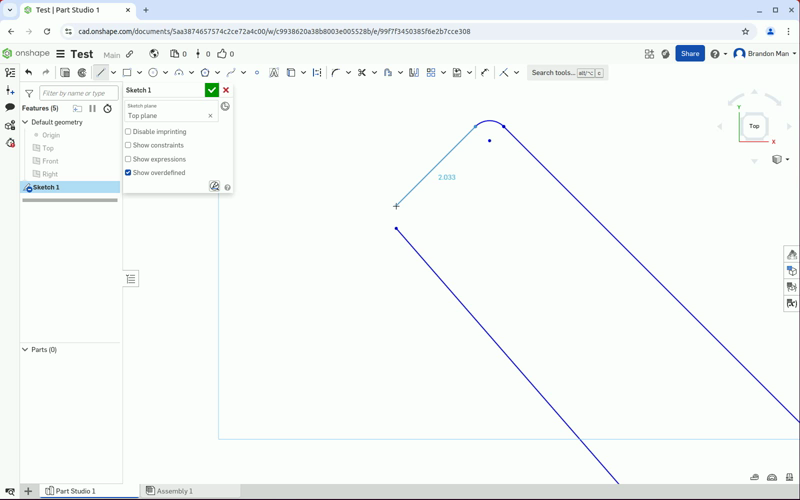
scroll(-6)
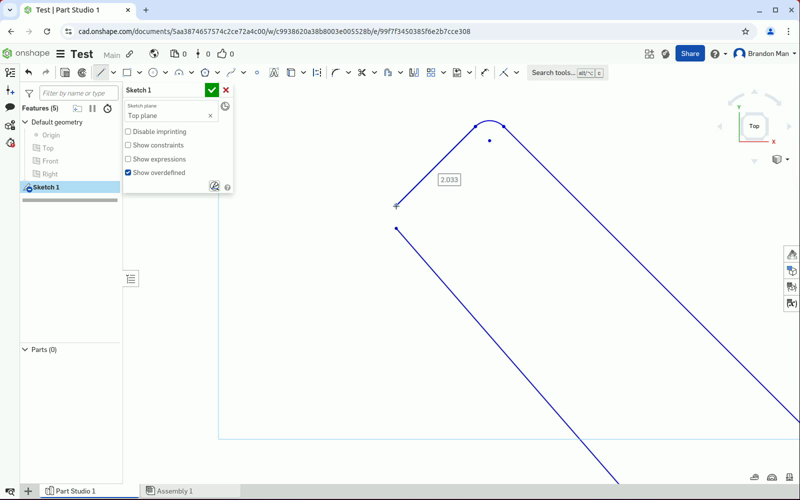
scroll(-6)
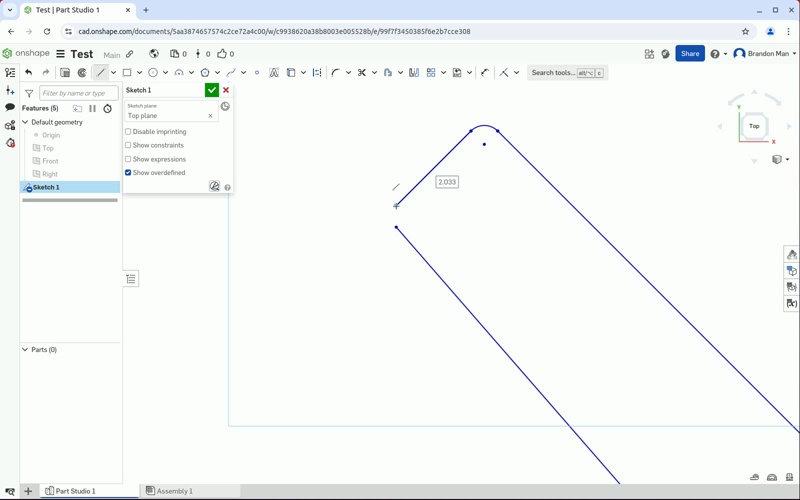
scroll(-6)
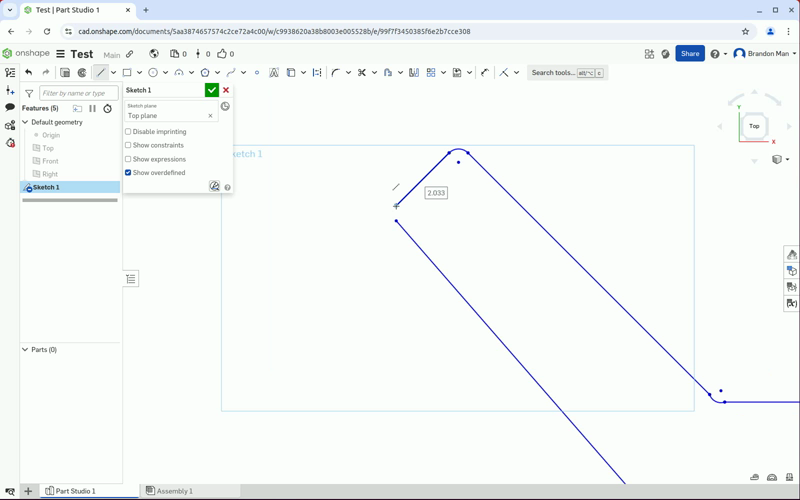
scroll(-6)
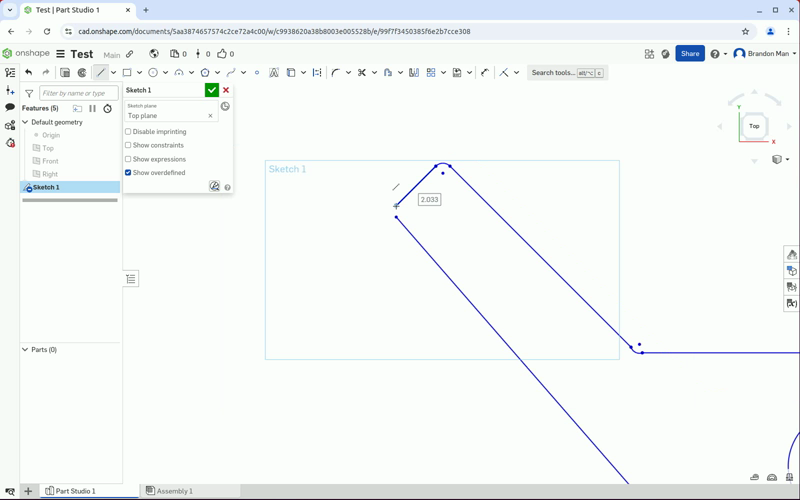
scroll(-6)
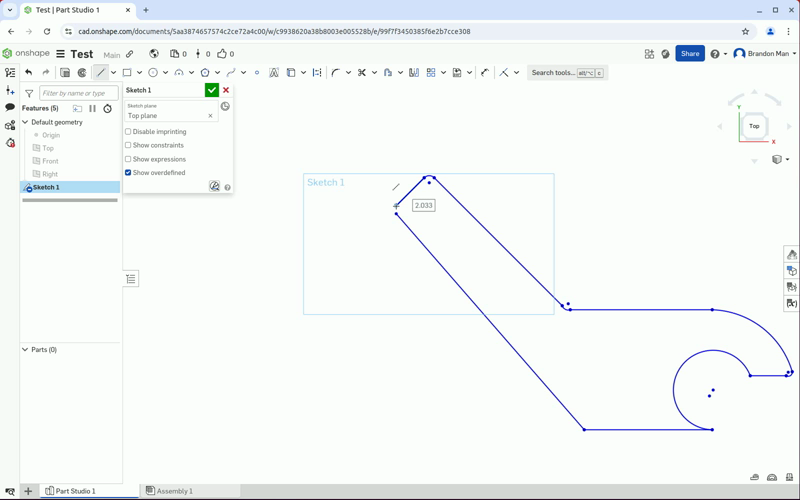
scroll(-6)
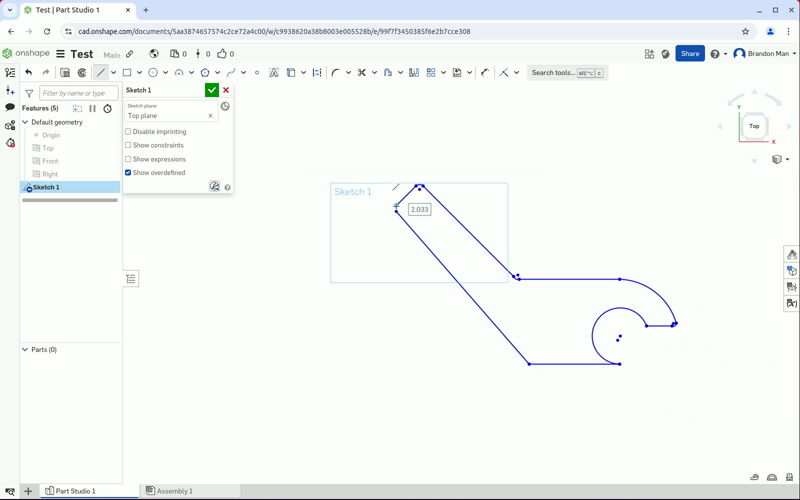
scroll(-6)
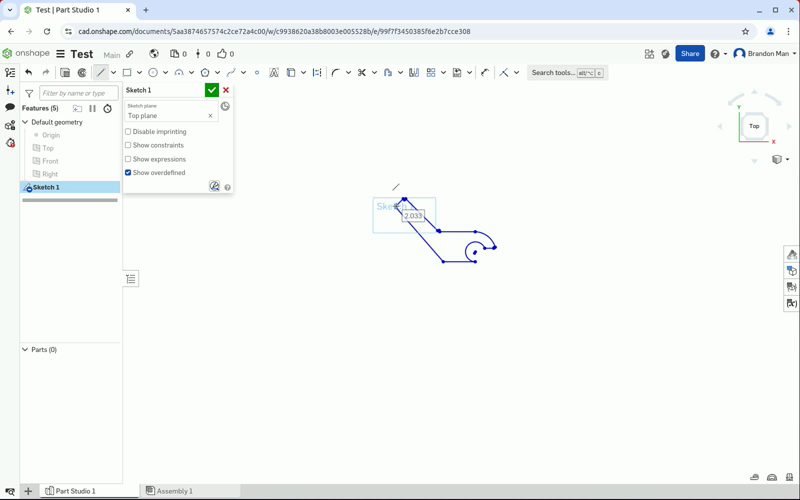
key_up(shift)
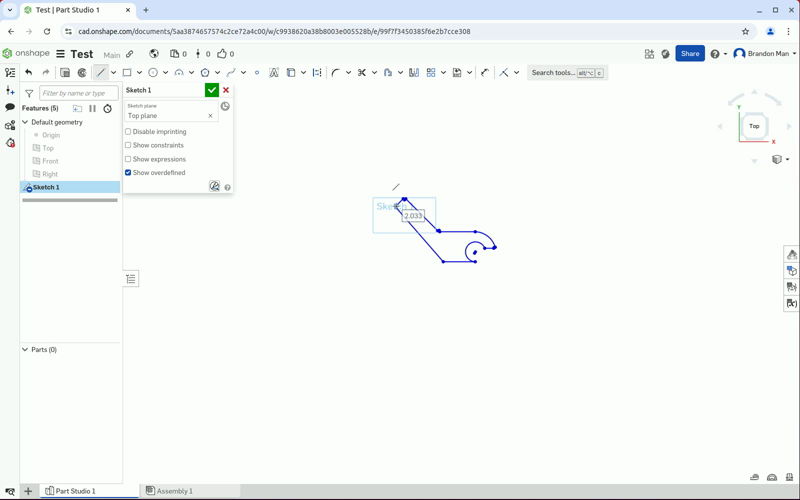
key(esc)
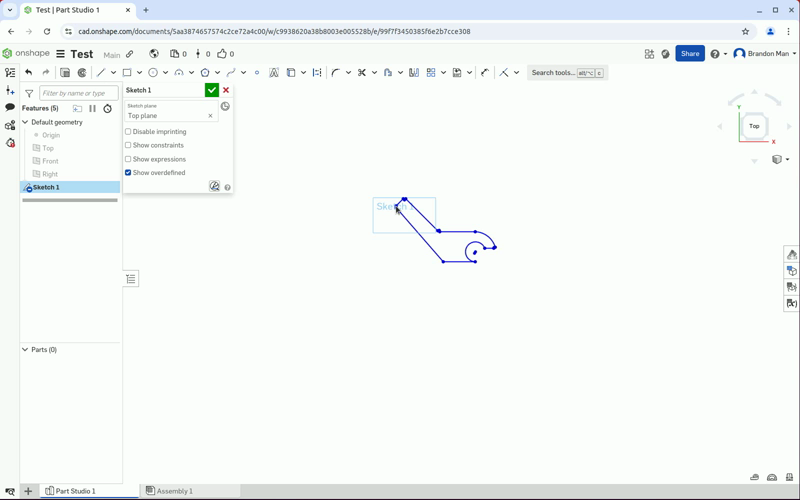
key(a)
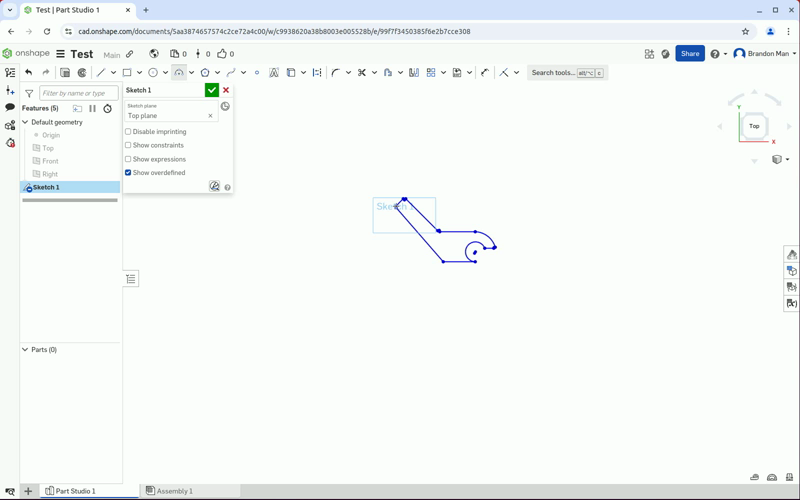
mouse_move(396, 205)
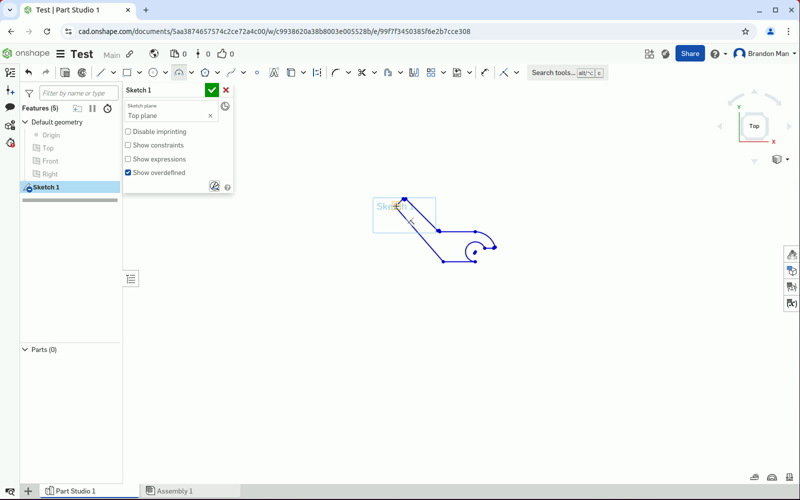
scroll(6)
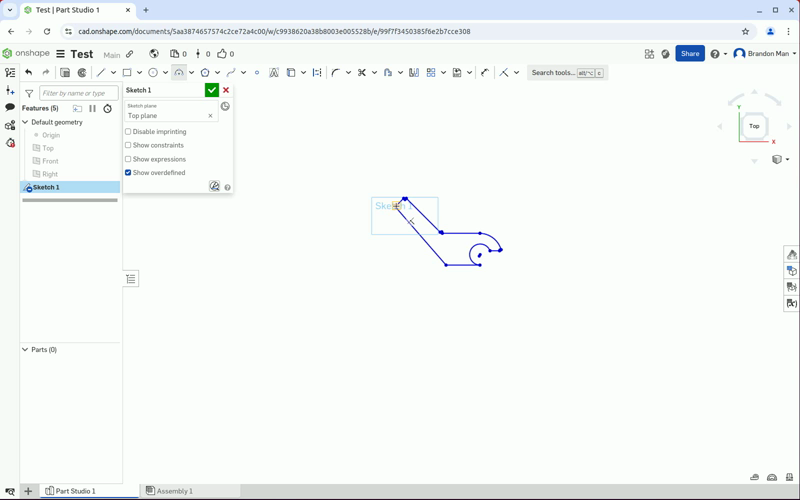
scroll(6)
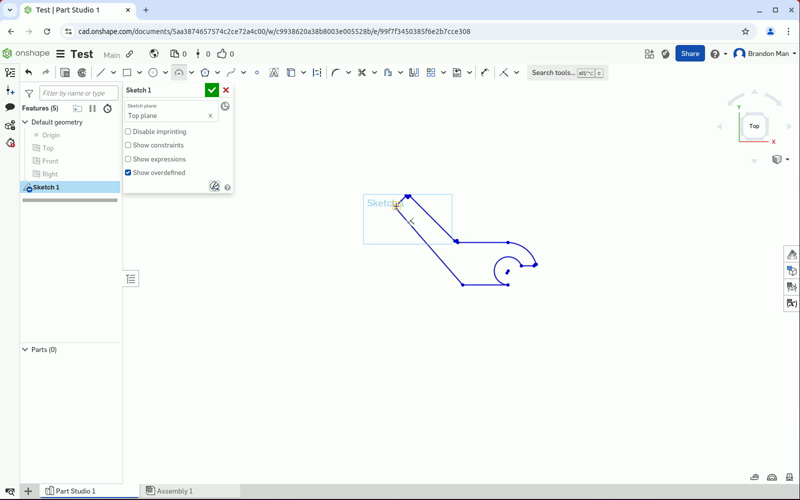
scroll(6)
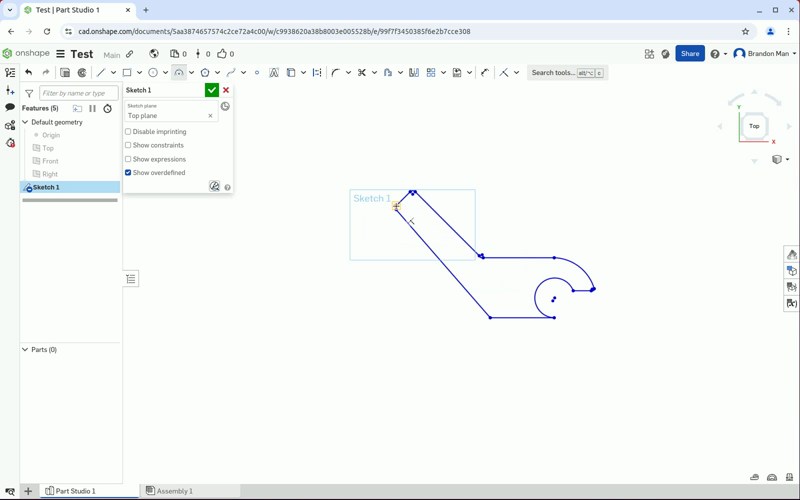
scroll(6)
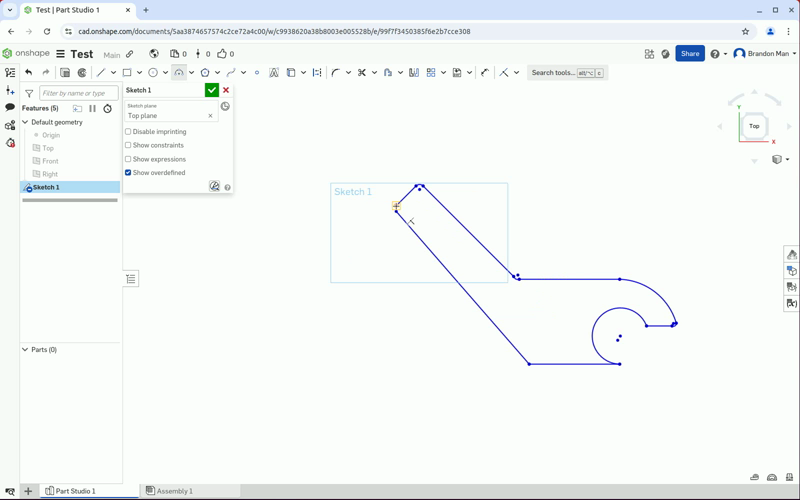
scroll(6)
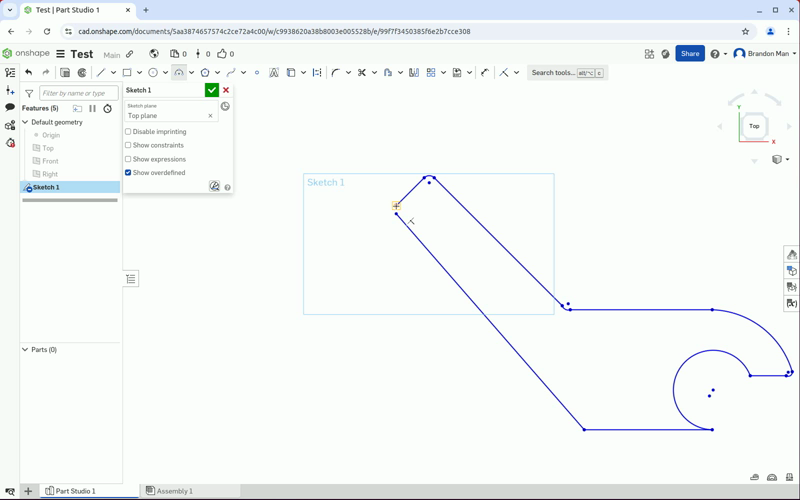
scroll(6)
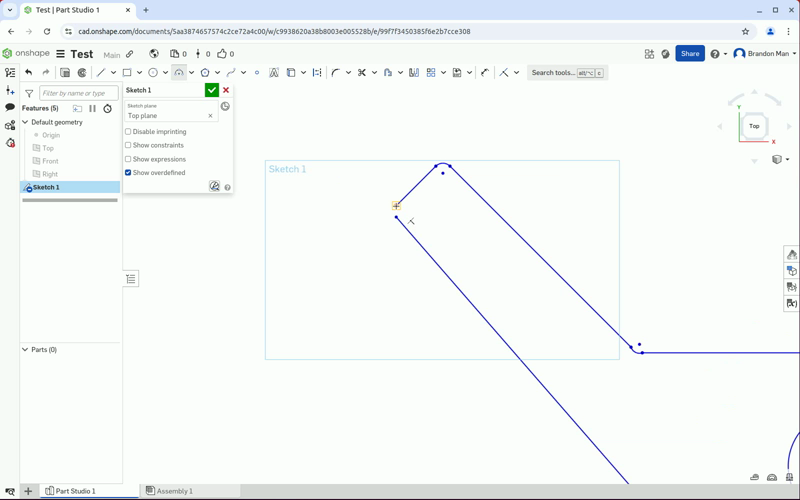
scroll(6)
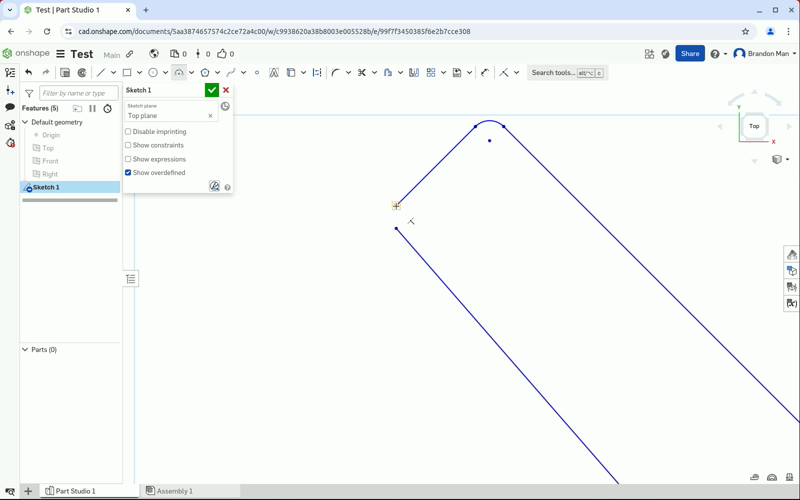
click(396, 205)
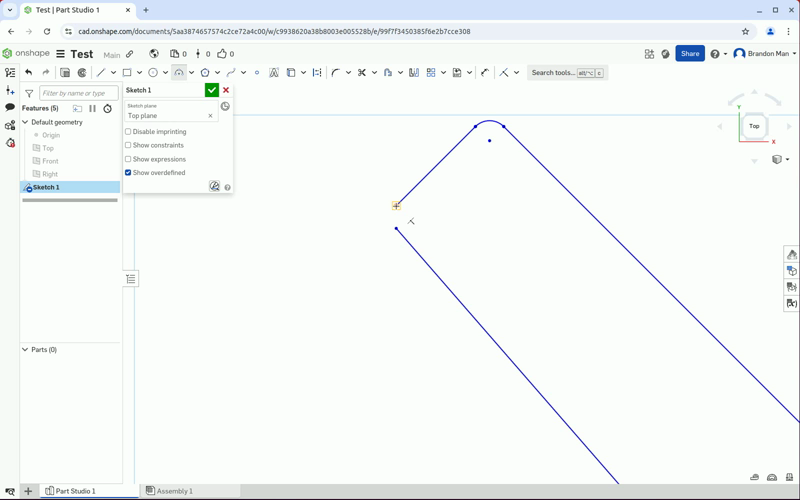
scroll(-6)
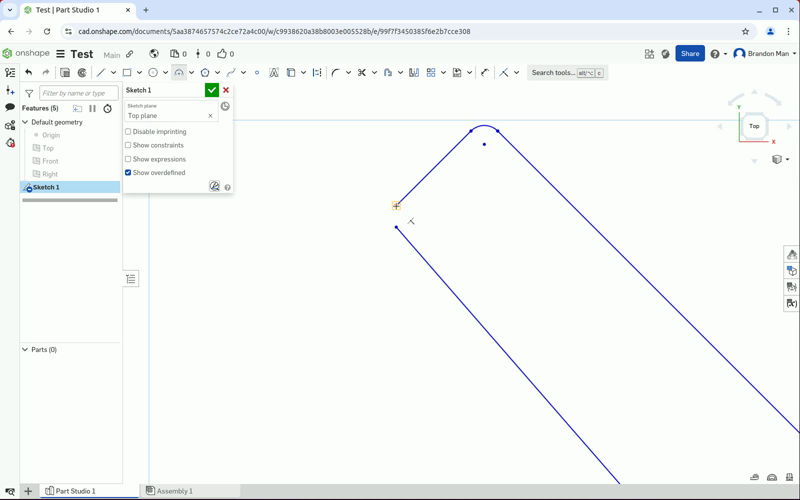
scroll(-6)
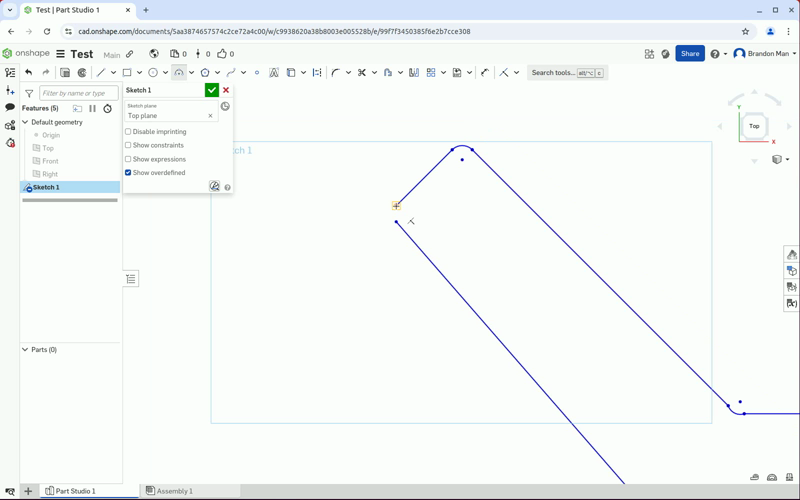
scroll(-6)
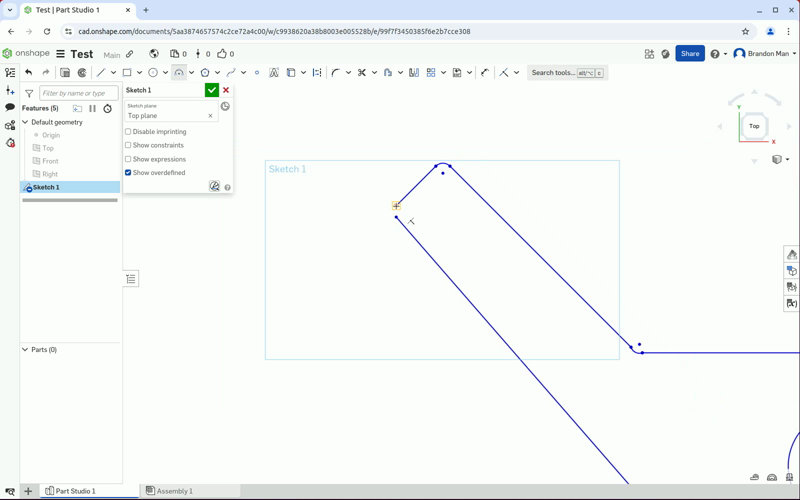
scroll(-6)
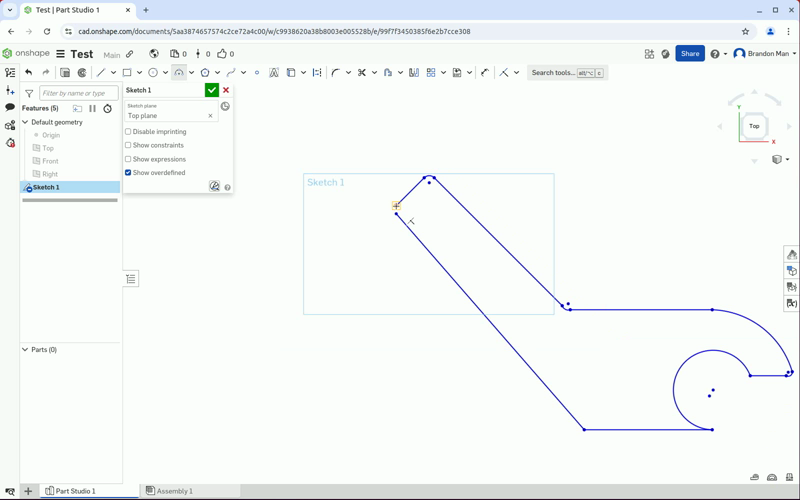
scroll(-6)
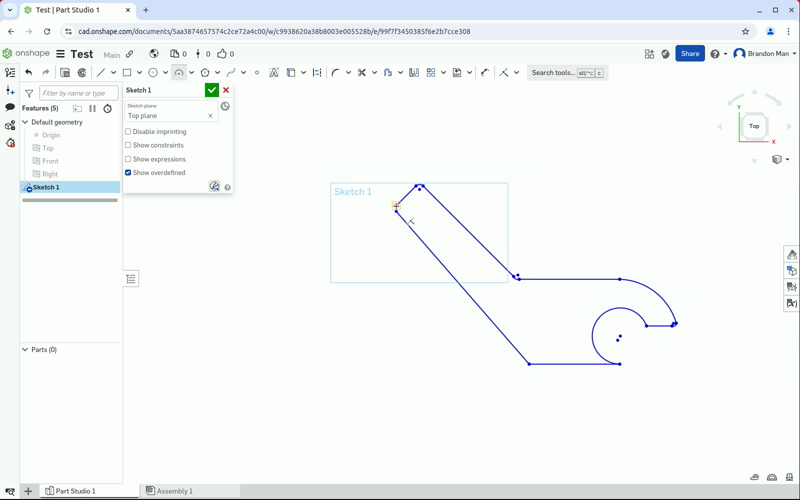
scroll(-6)
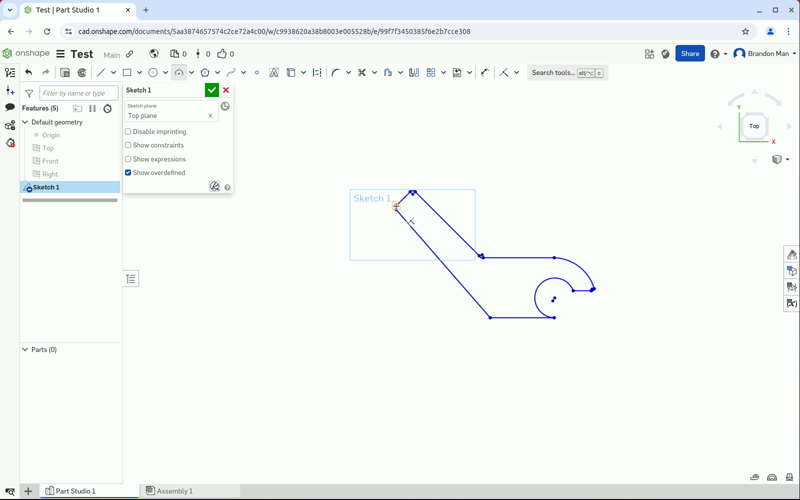
scroll(-6)
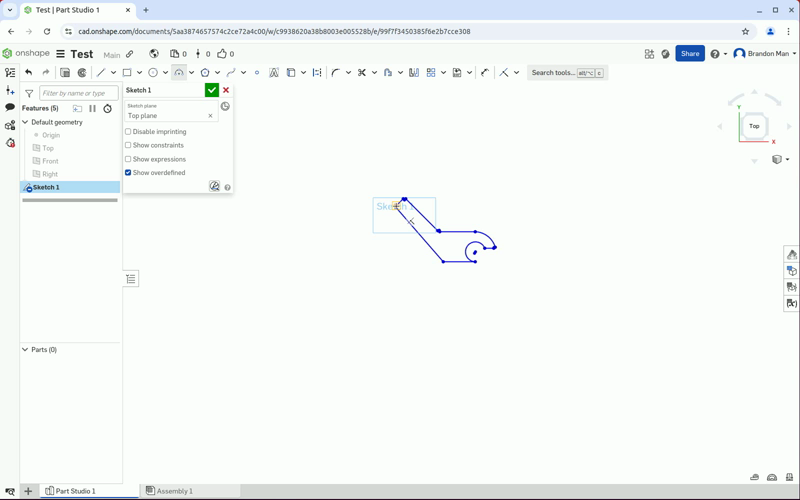
mouse_move(396, 207)
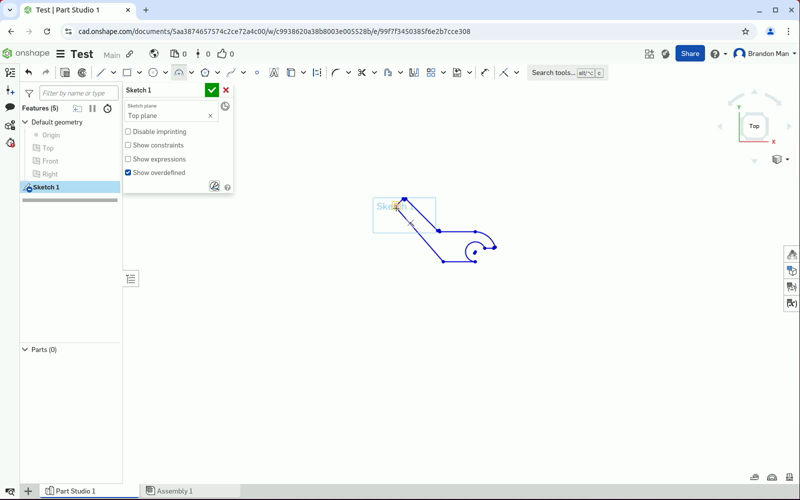
scroll(6)
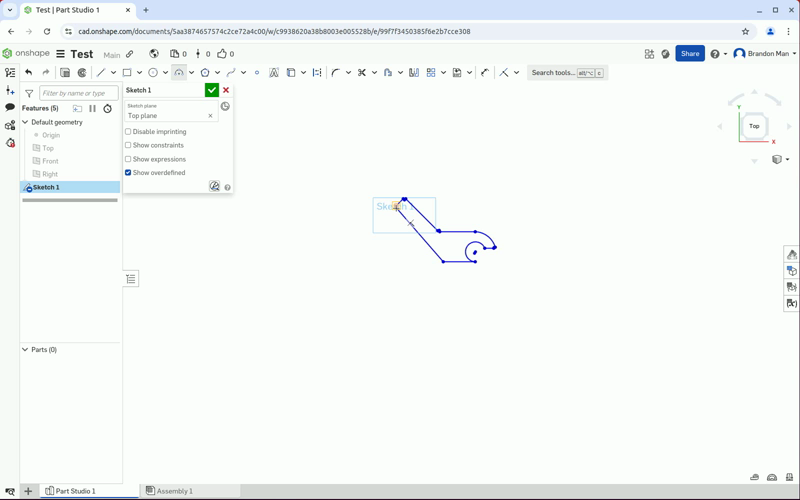
scroll(6)
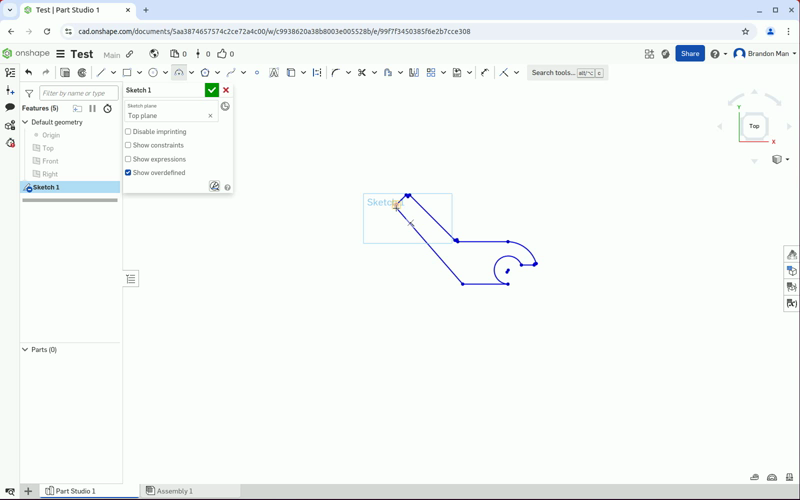
scroll(6)
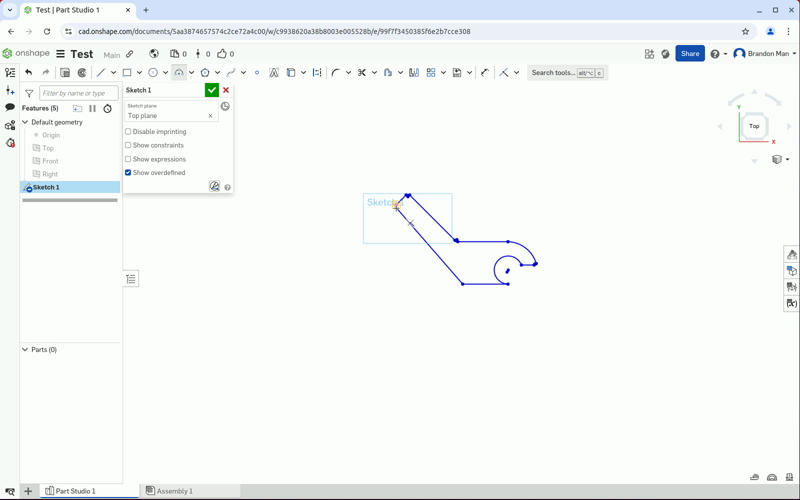
scroll(6)
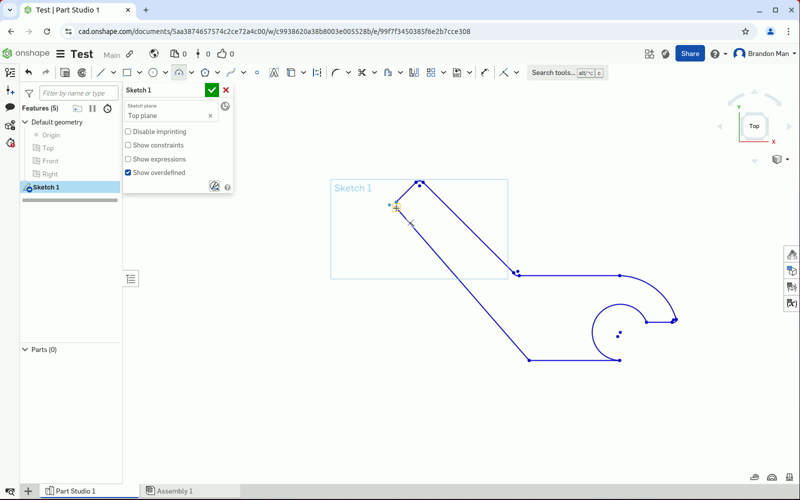
scroll(6)
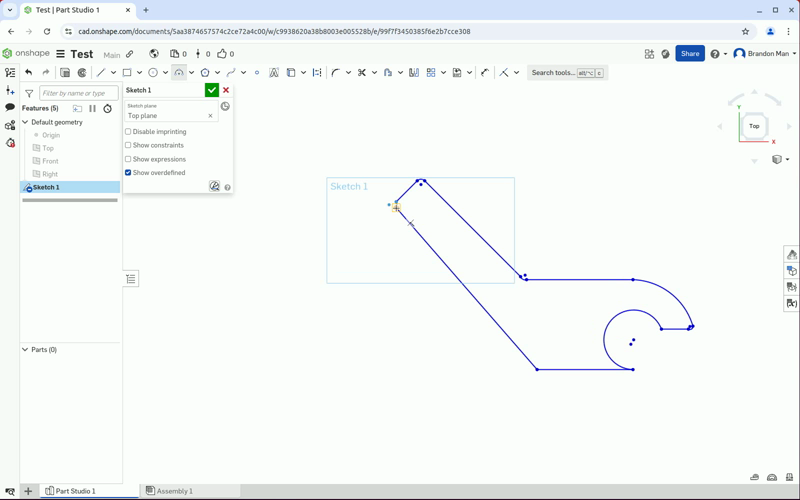
scroll(6)
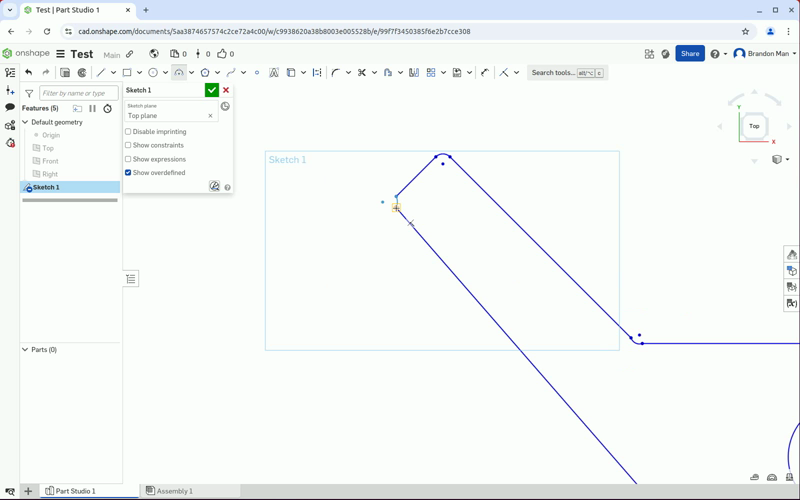
scroll(6)
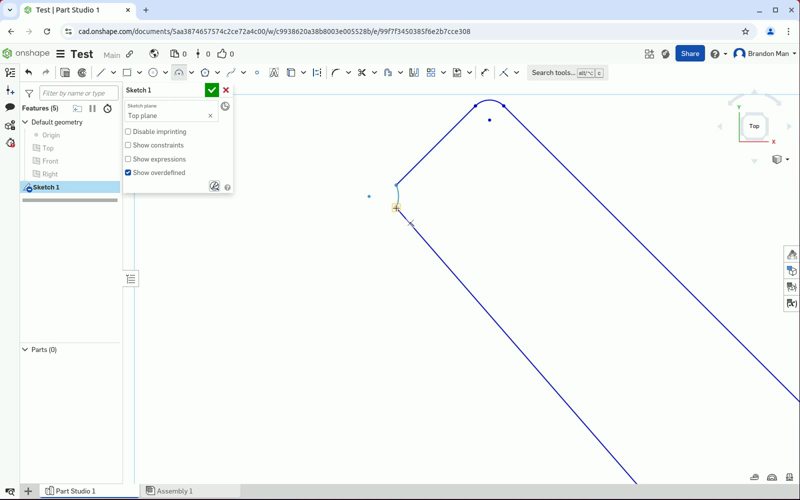
click(396, 207)
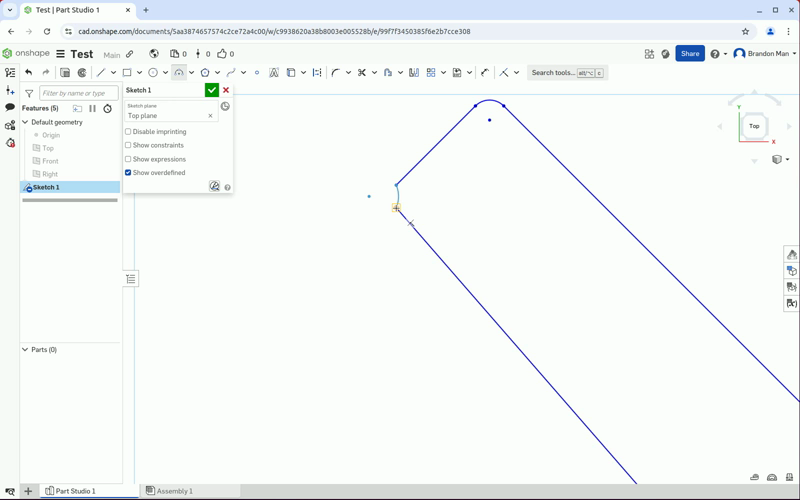
scroll(-6)
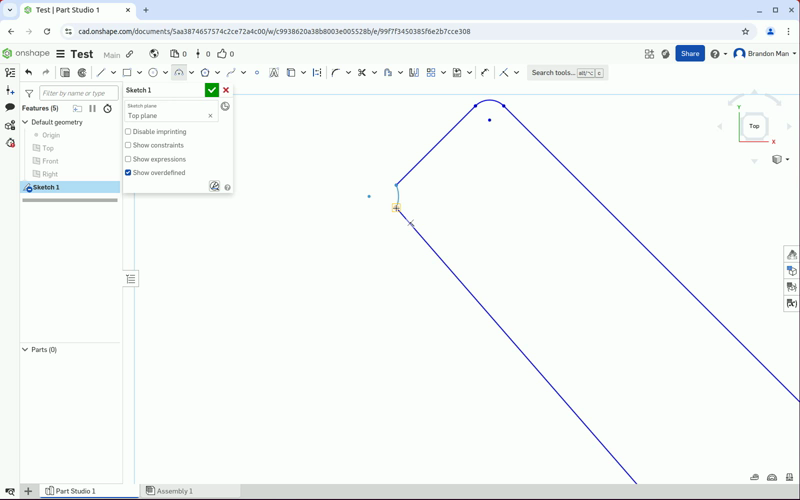
scroll(-6)
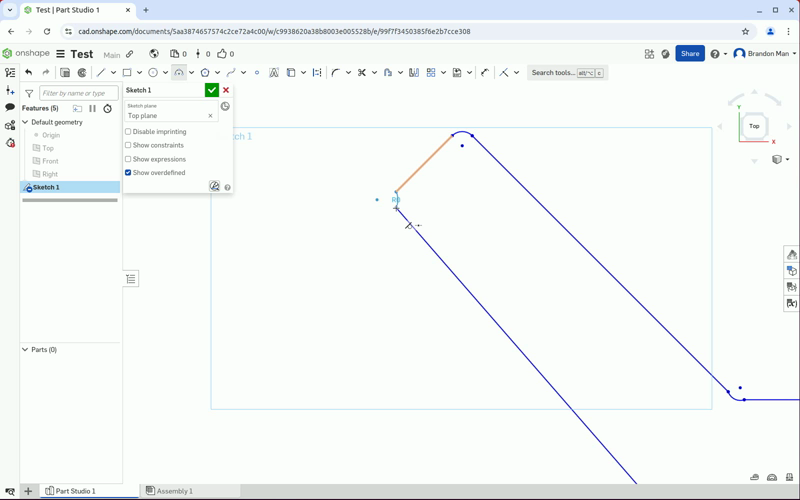
scroll(-6)
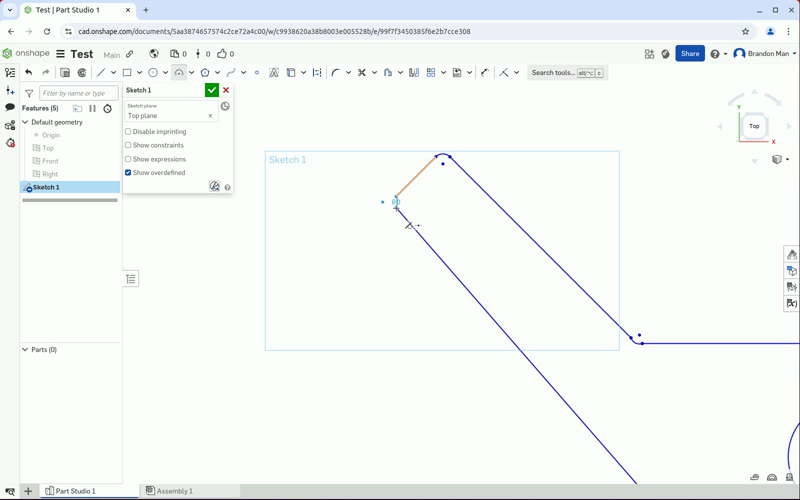
scroll(-6)
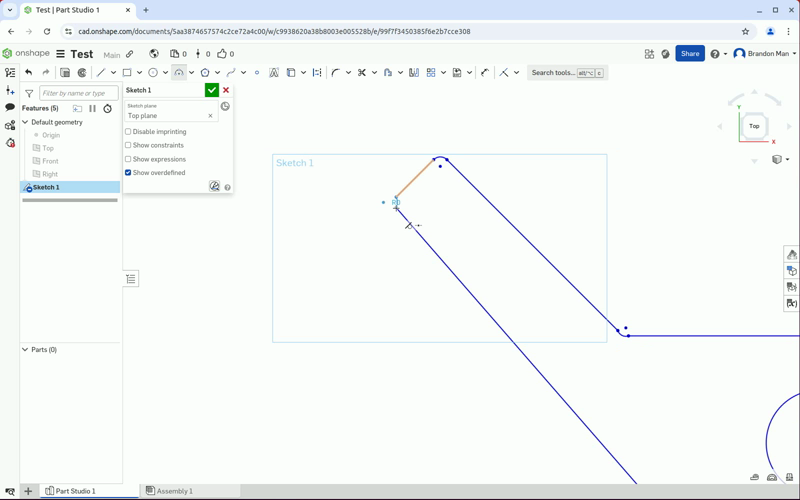
scroll(-6)
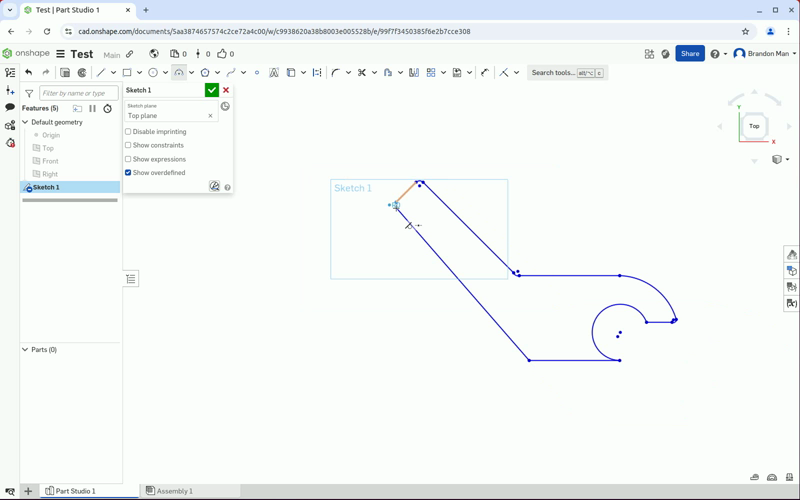
scroll(-6)
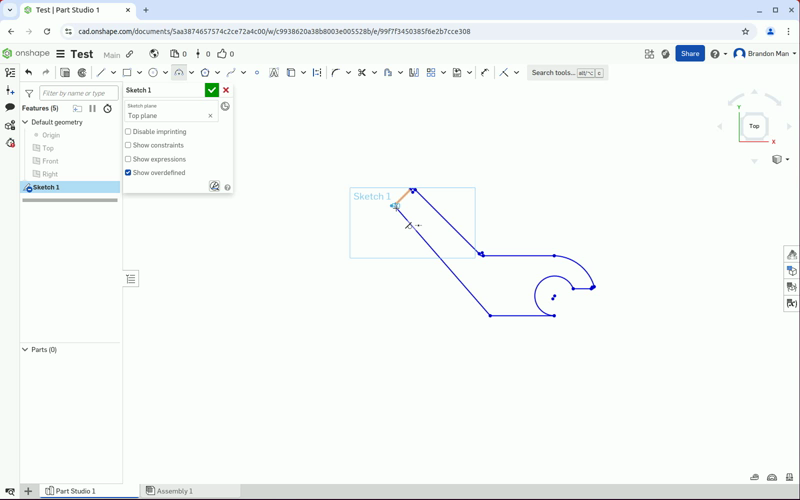
scroll(-6)
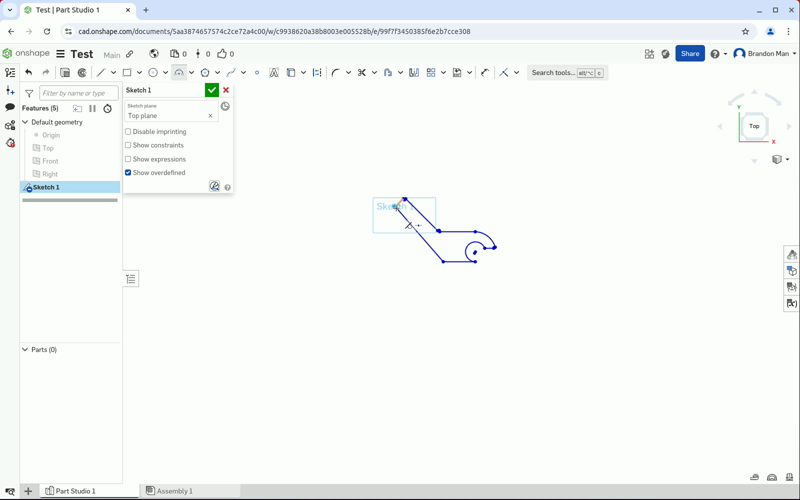
key_down(shift)
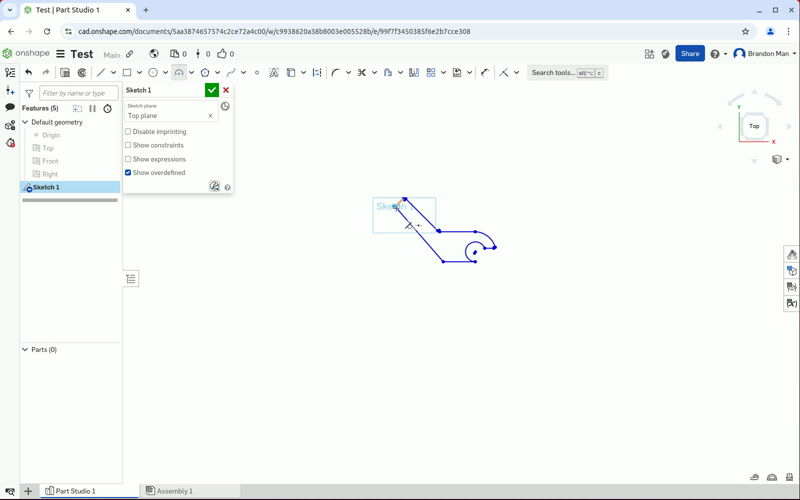
mouse_move(395, 207)
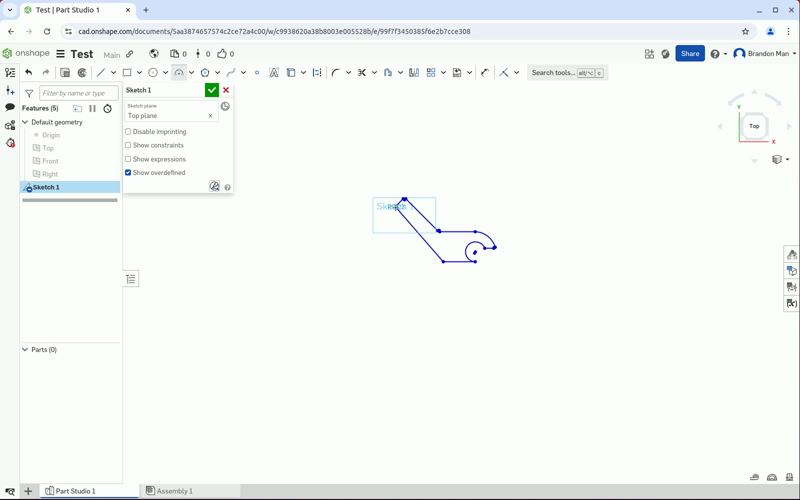
scroll(6)
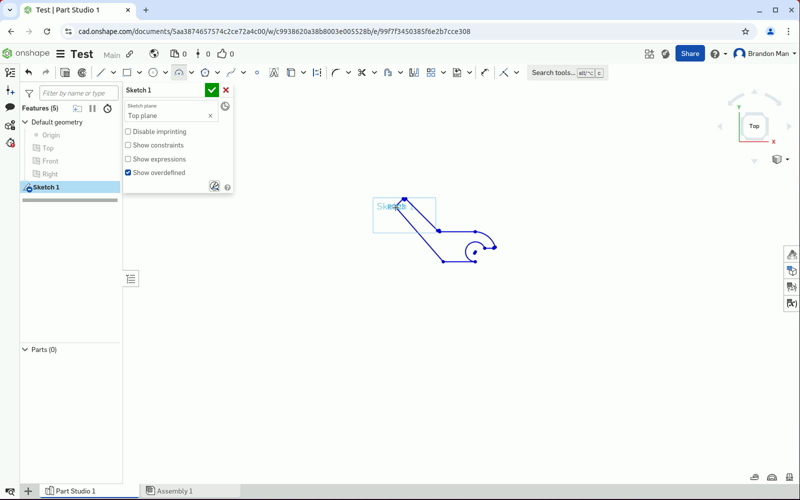
scroll(6)
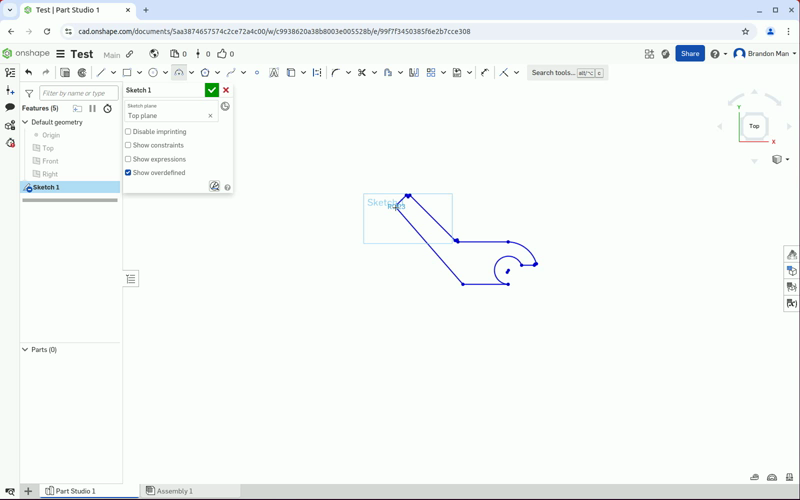
scroll(6)
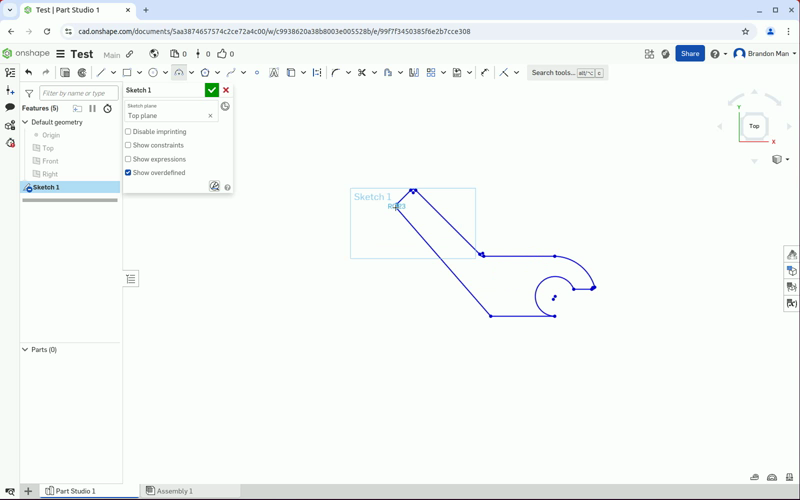
scroll(6)
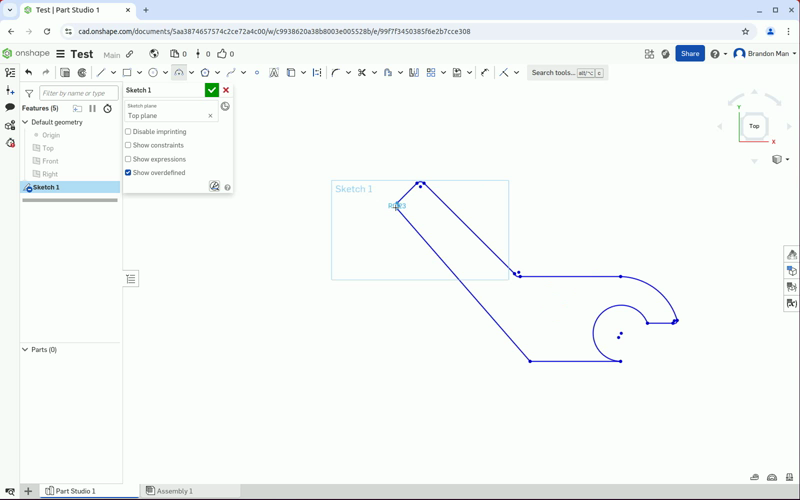
scroll(6)
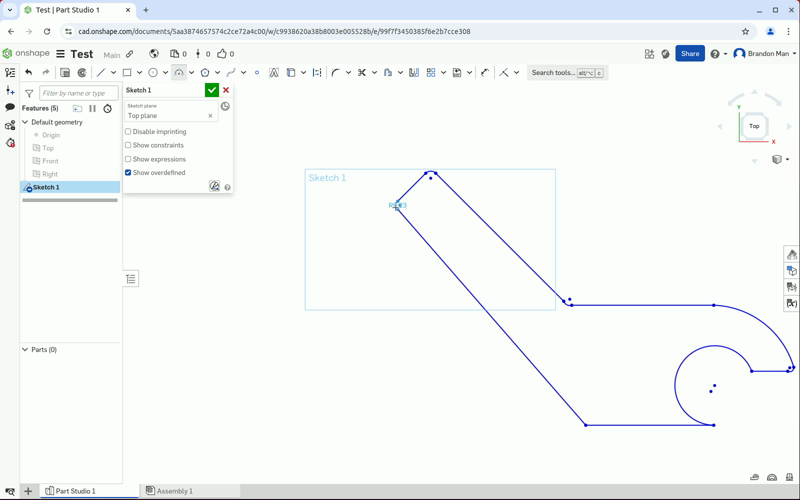
scroll(6)
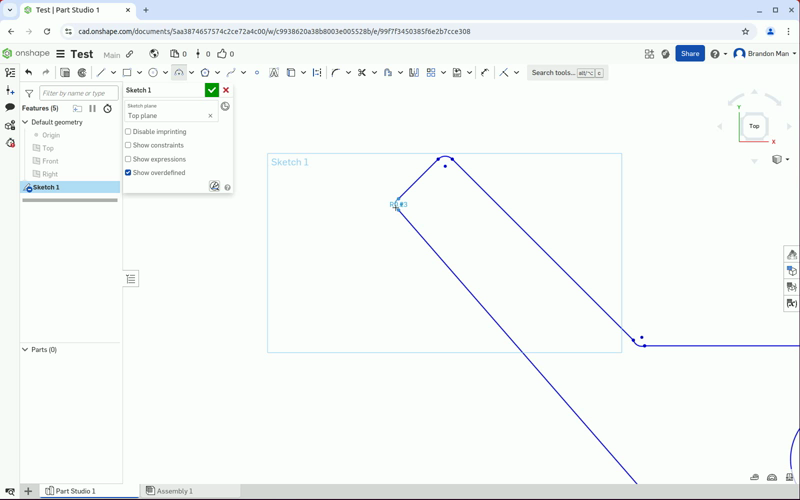
scroll(6)
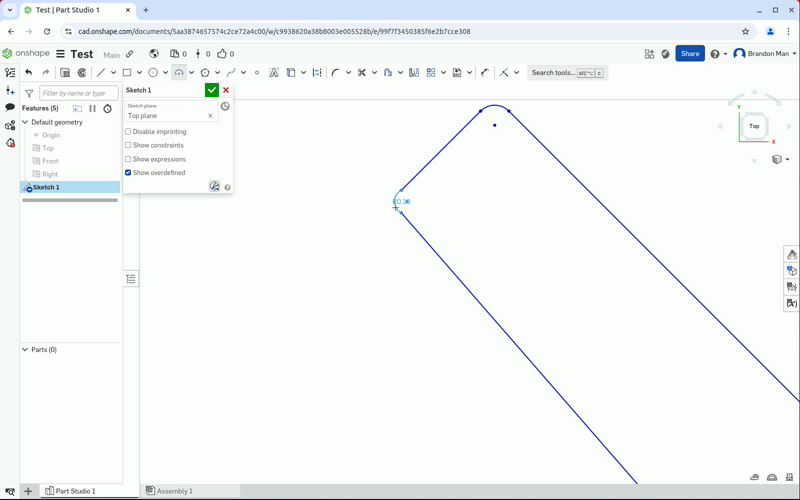
click(395, 207)
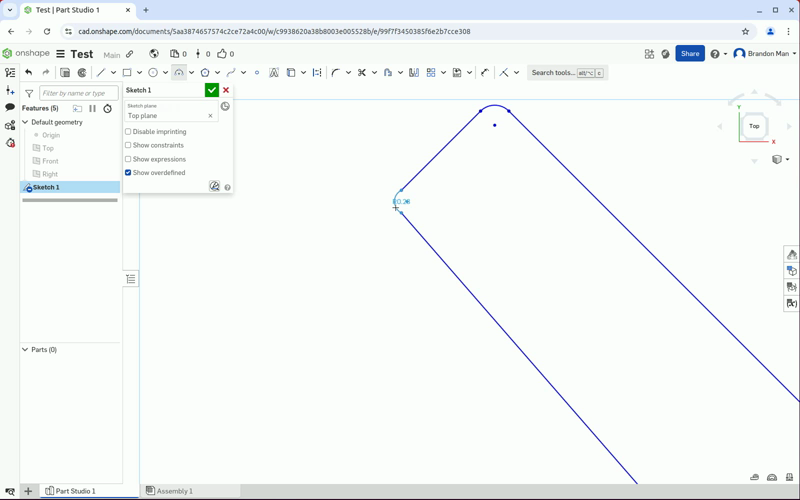
scroll(-6)
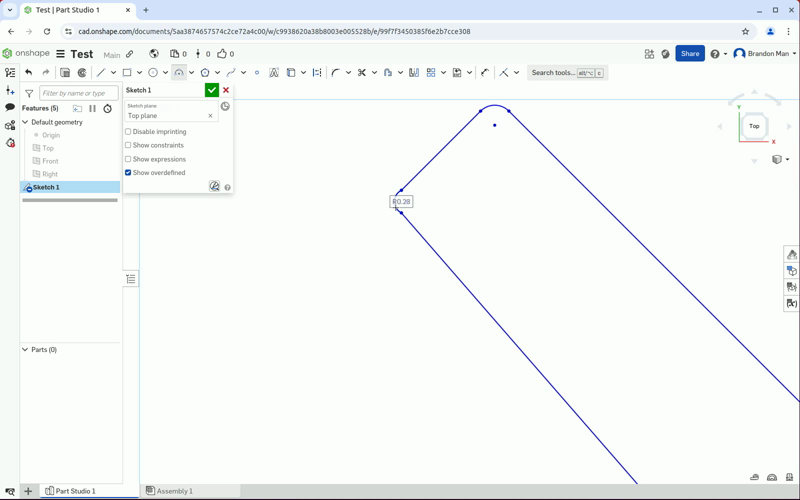
scroll(-6)
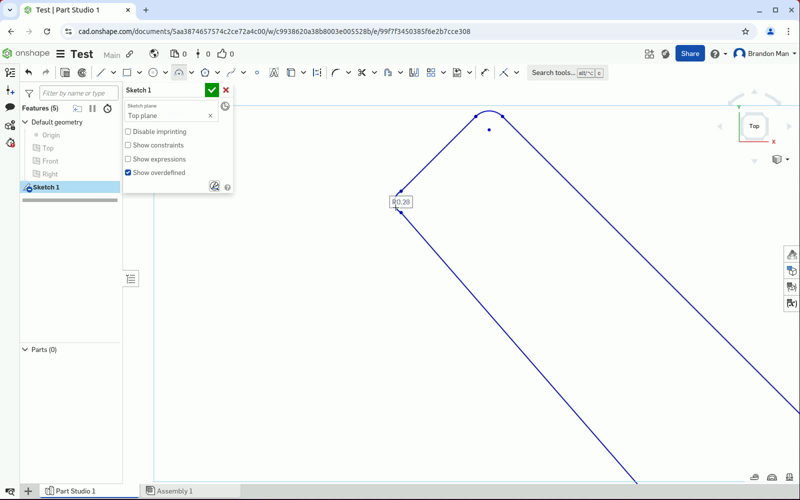
scroll(-6)
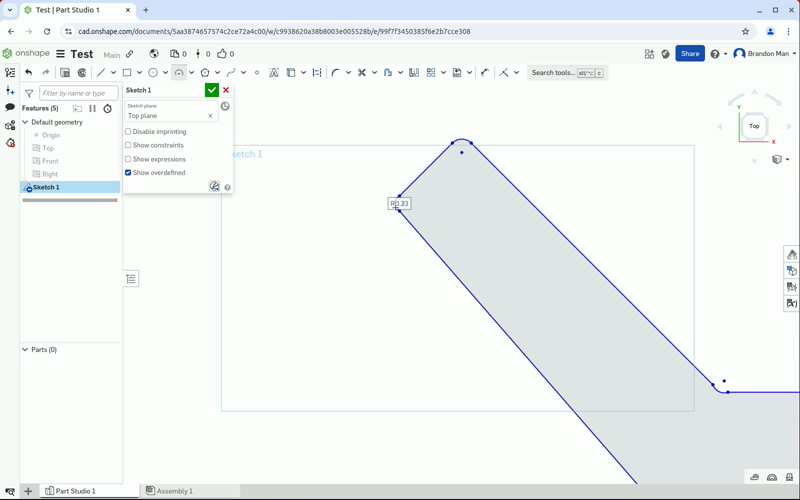
scroll(-6)
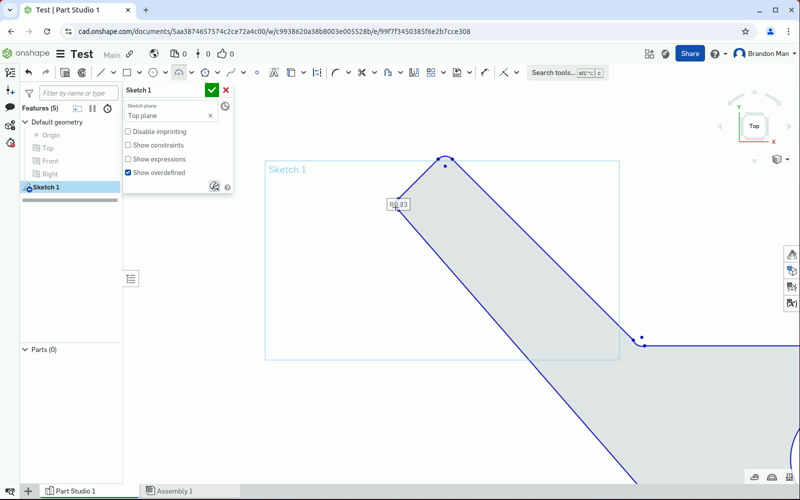
scroll(-6)
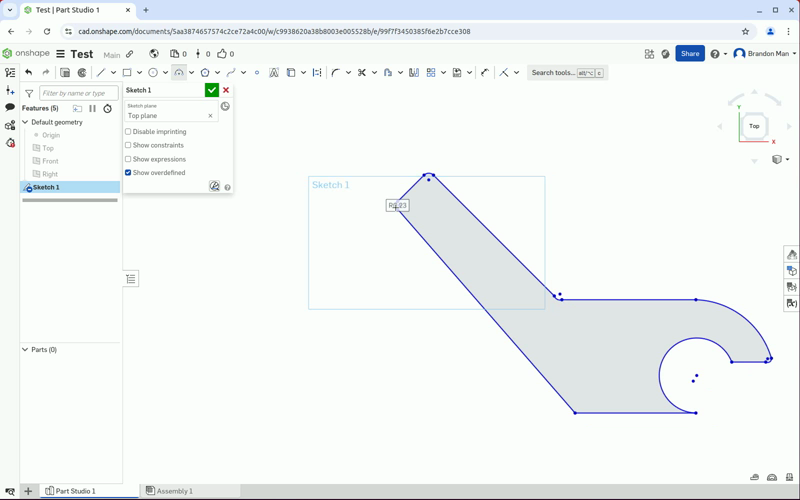
scroll(-6)
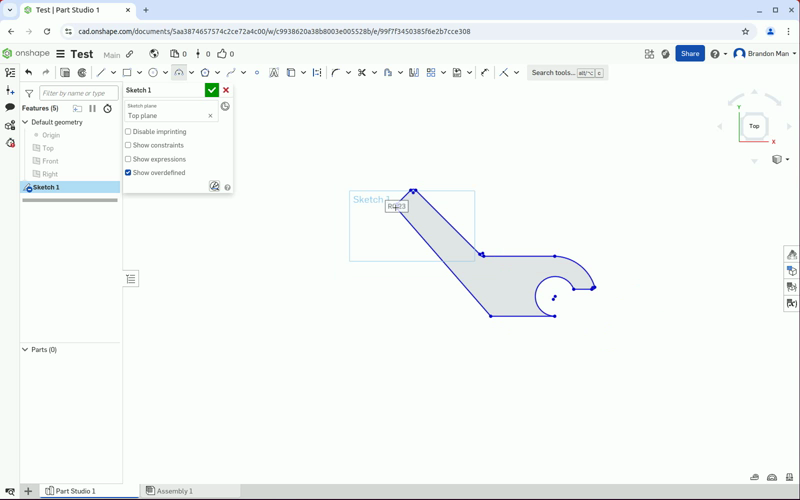
scroll(-6)
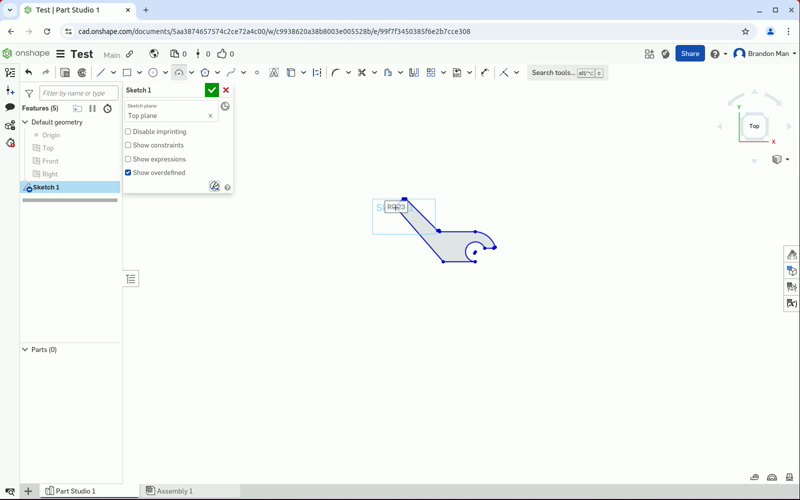
key_up(shift)
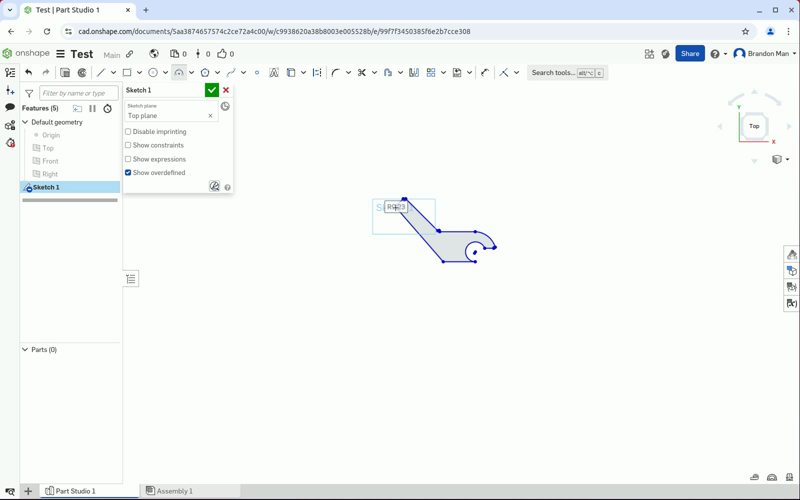
key(esc)
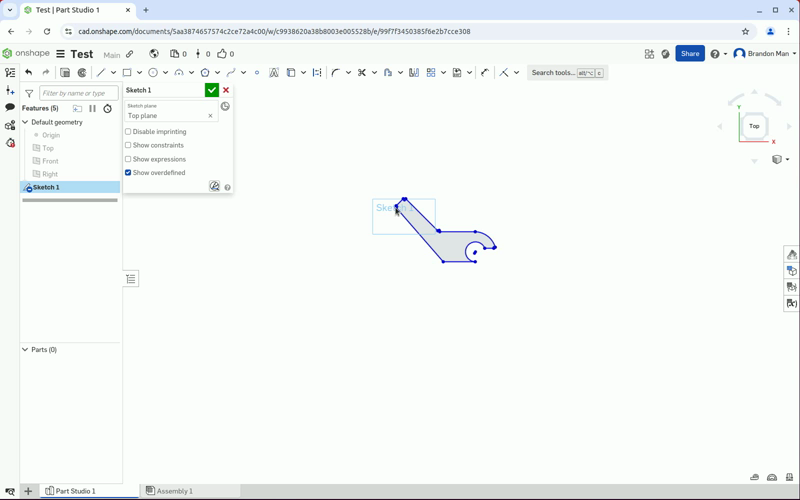
mouse_move(427, 231)
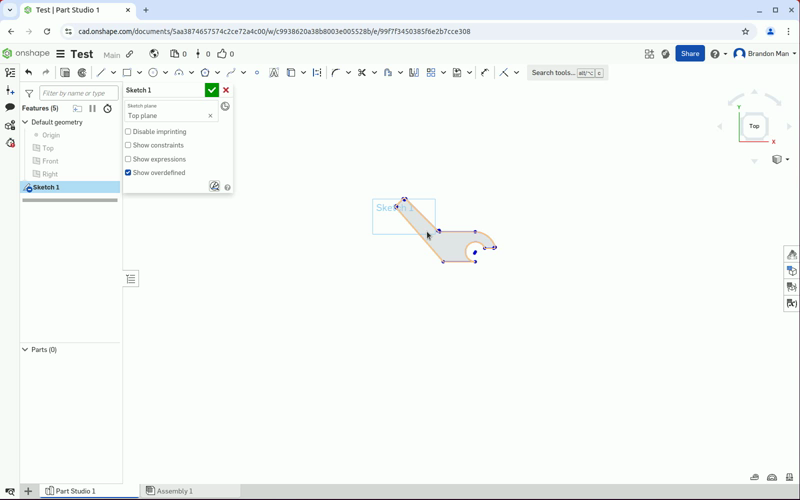
click(427, 231)
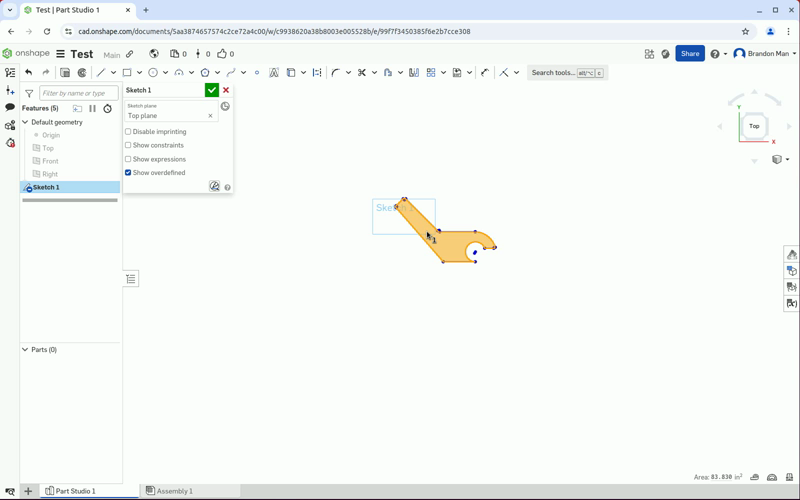
mouse_move(73, 352)
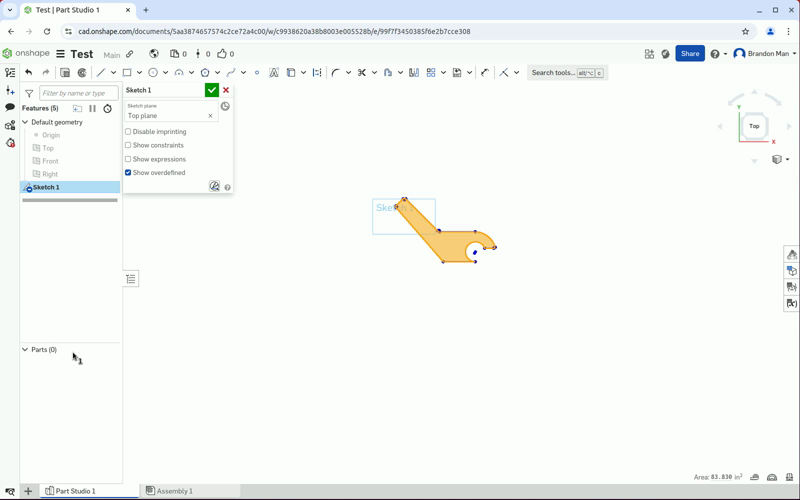
key(shift+y)
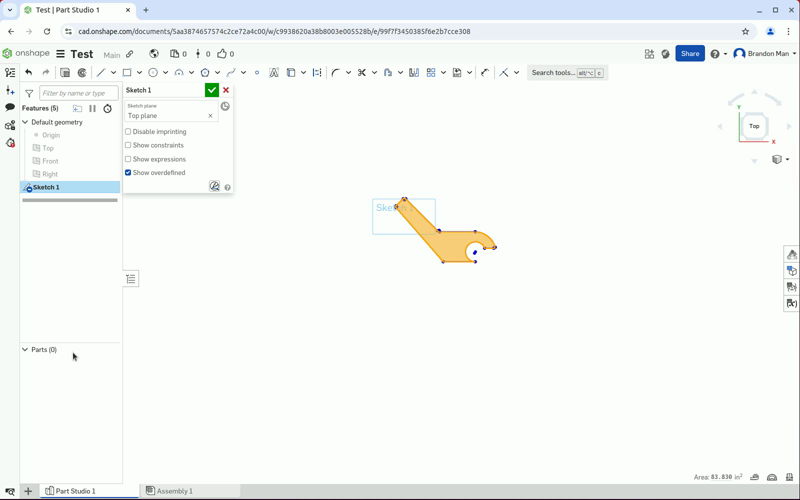
key(shift+e)
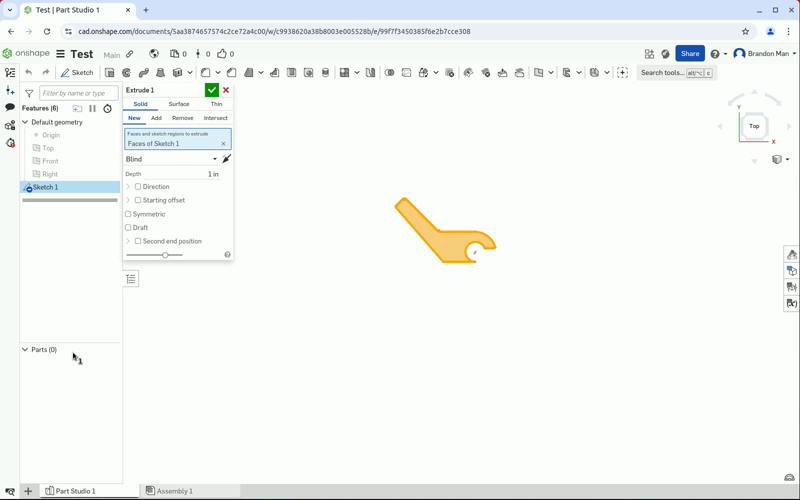
mouse_move(143, 106)
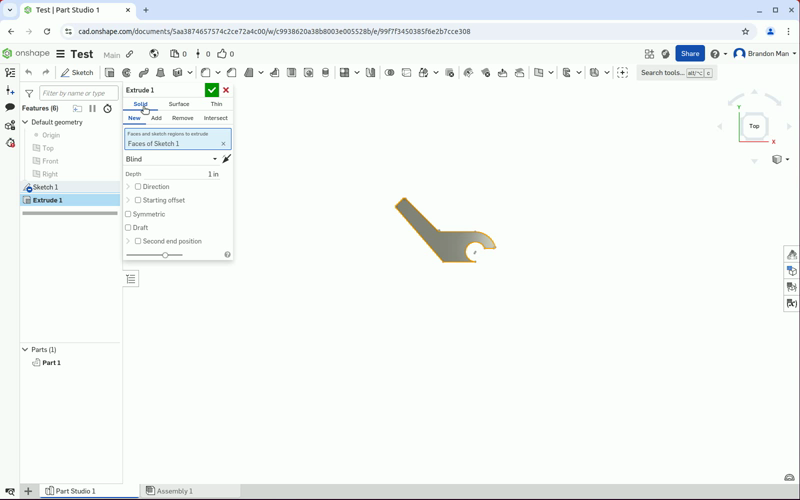
click(143, 106)
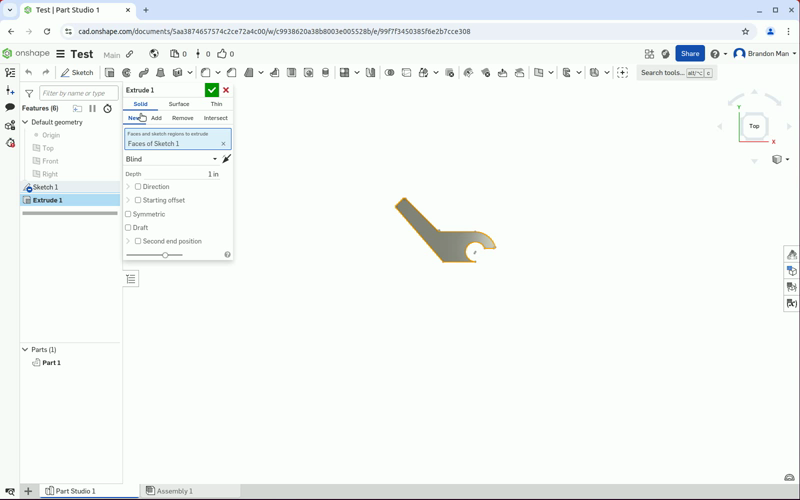
mouse_move(137, 120)
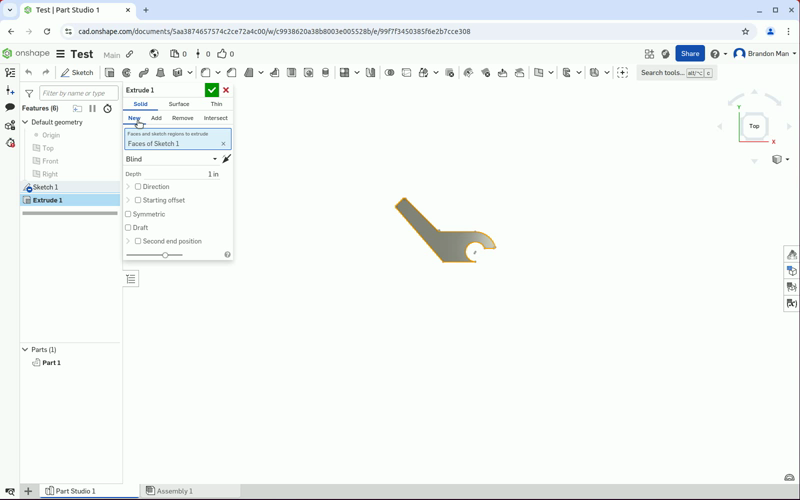
click(137, 120)
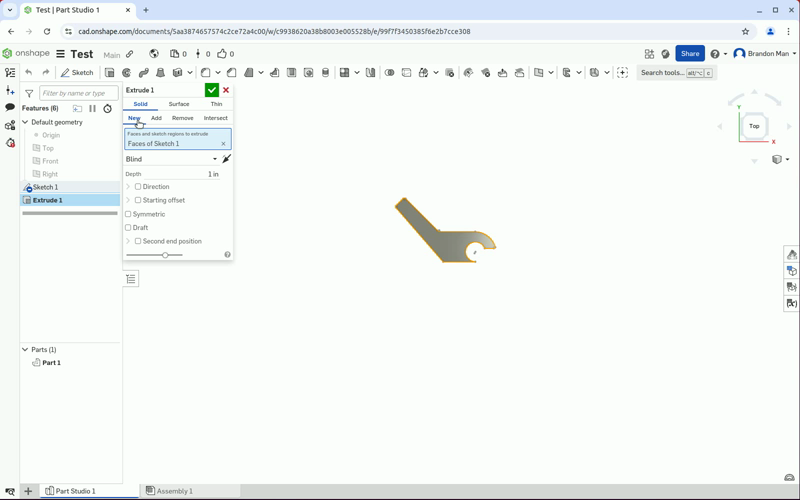
key(tab, 4)
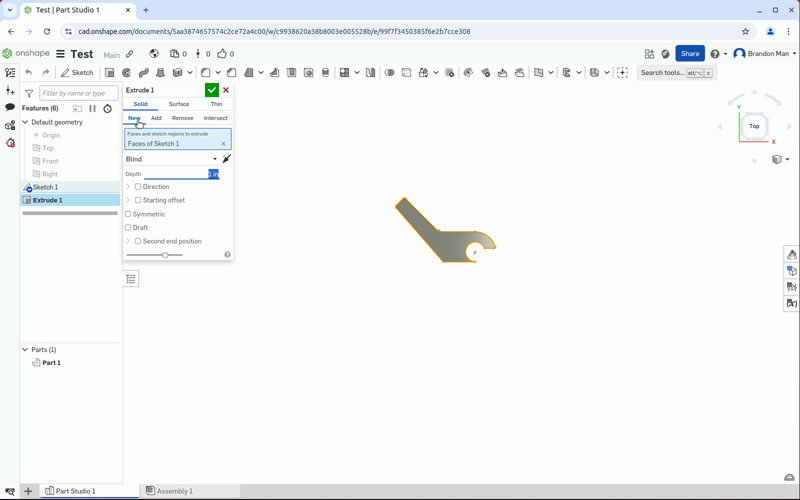
text(23.108)
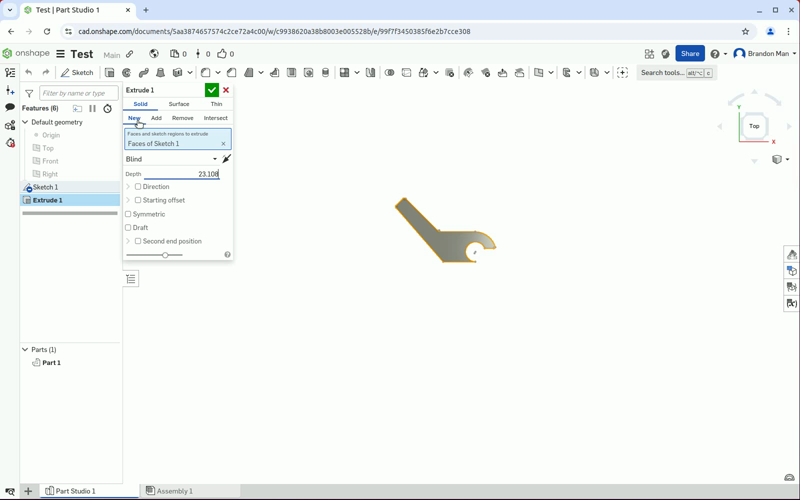
key(enter)
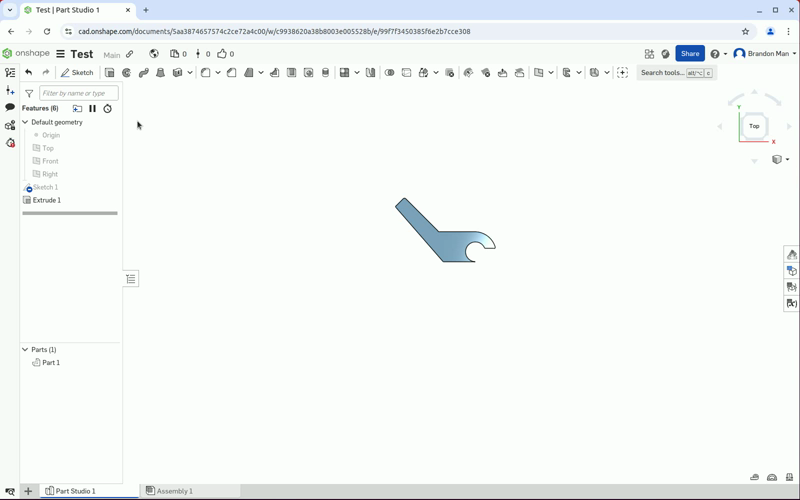
key(shift+h)
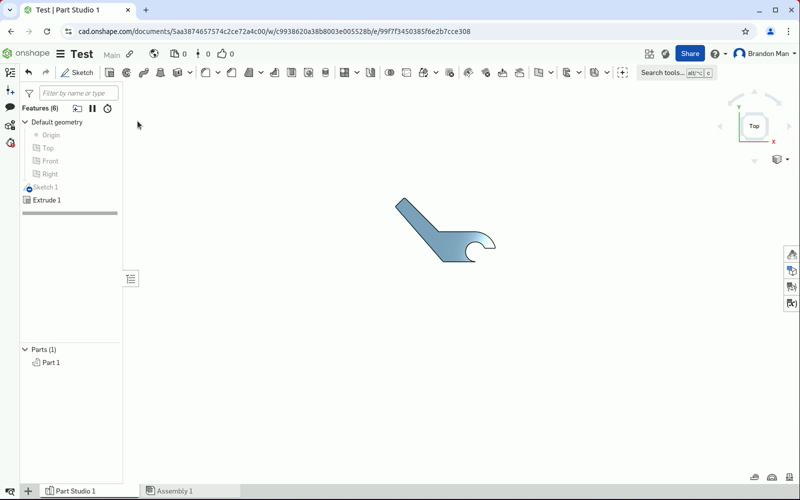
key(shift+h)
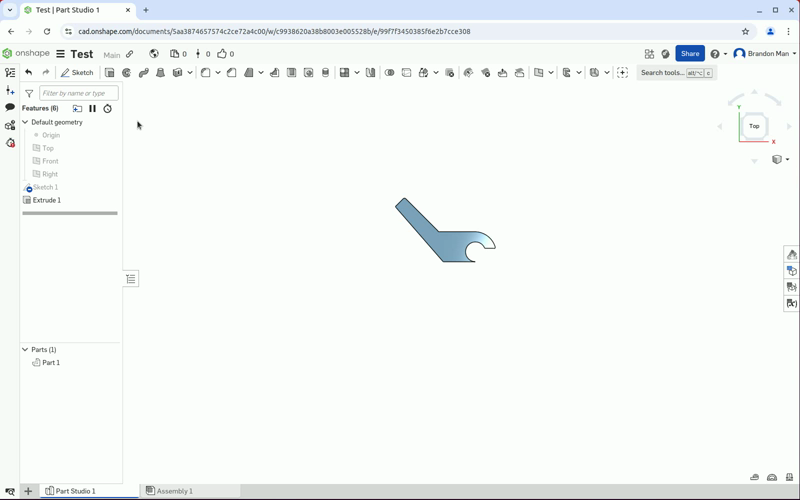
mouse_move(73, 189)
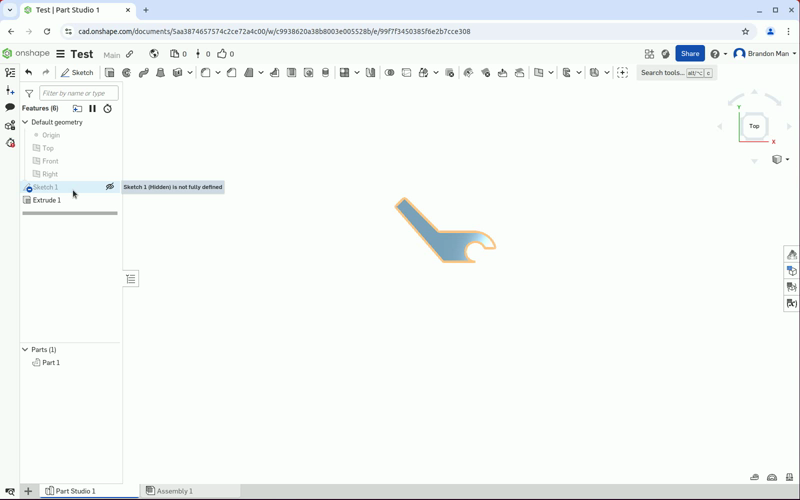
click(73, 189)
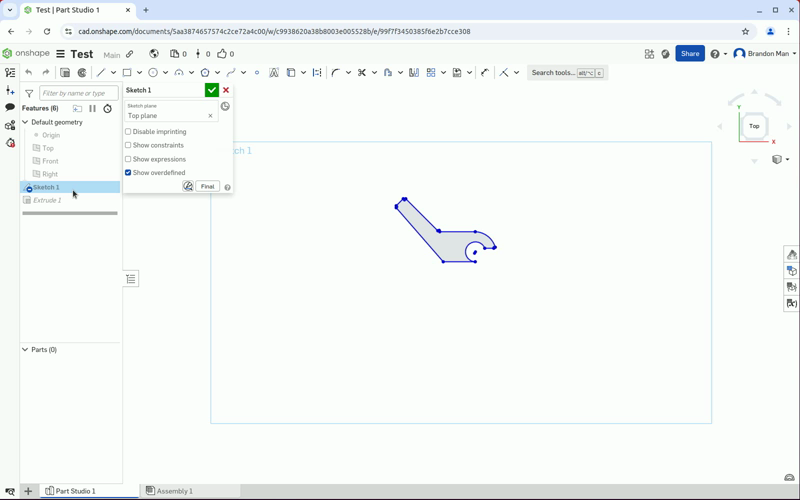
mouse_move(229, 92)
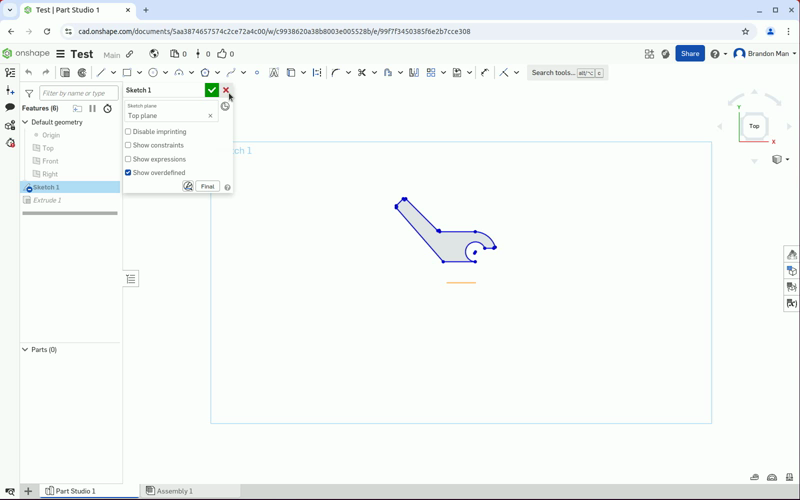
click(229, 92)
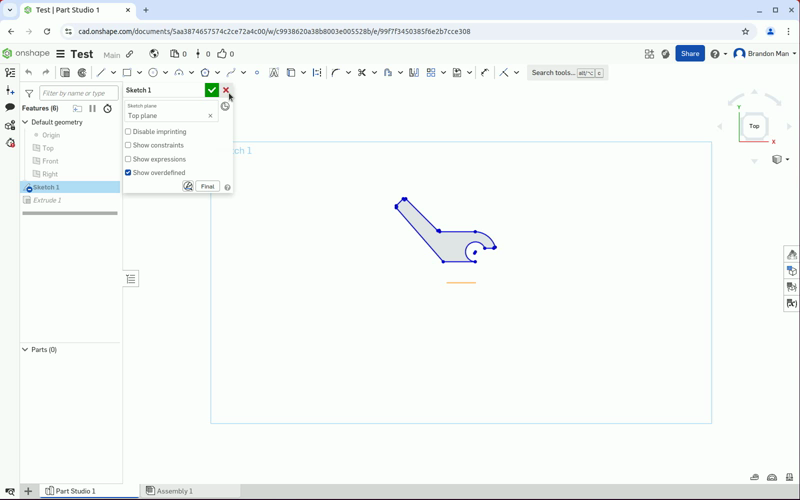
key(shift+s)
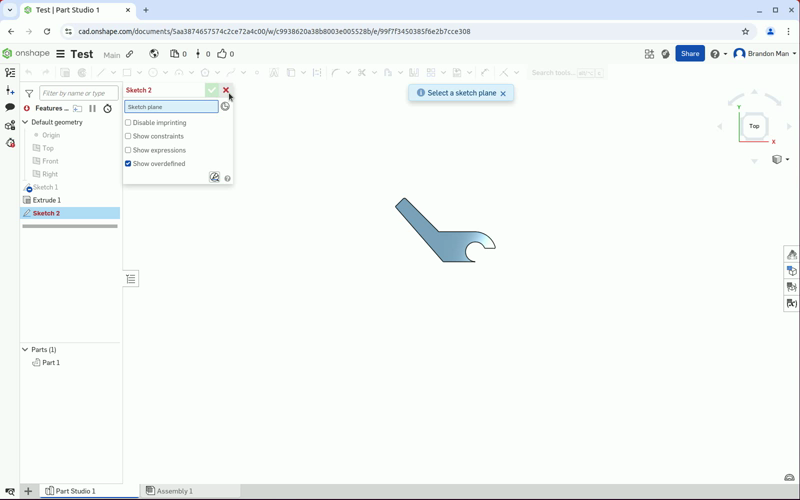
mouse_move(73, 150)
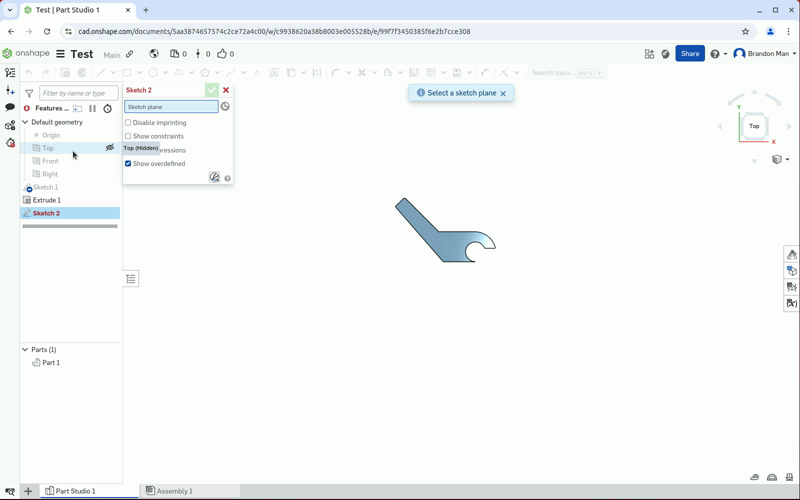
click(73, 150)
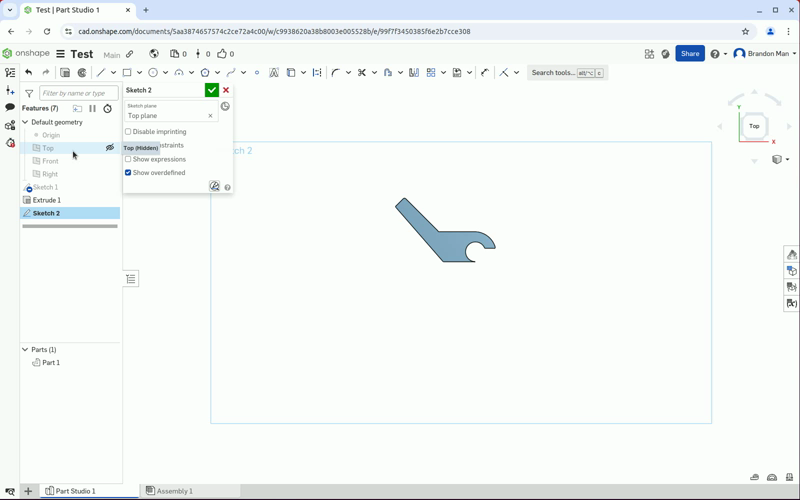
mouse_move(73, 352)
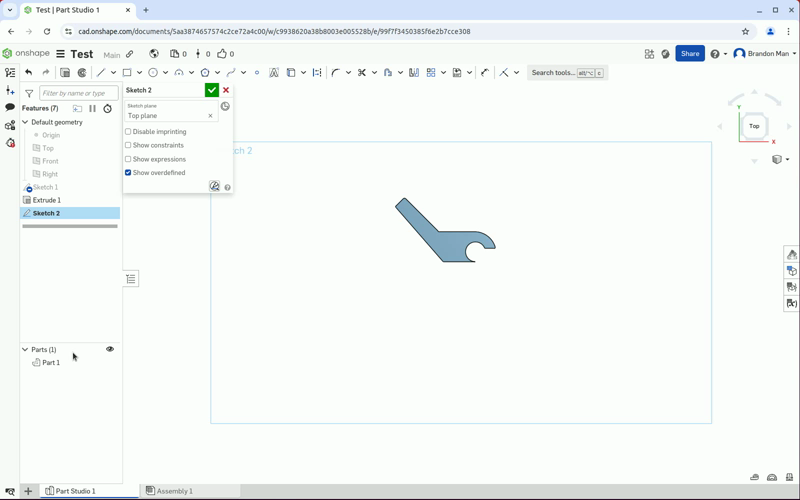
key(y)
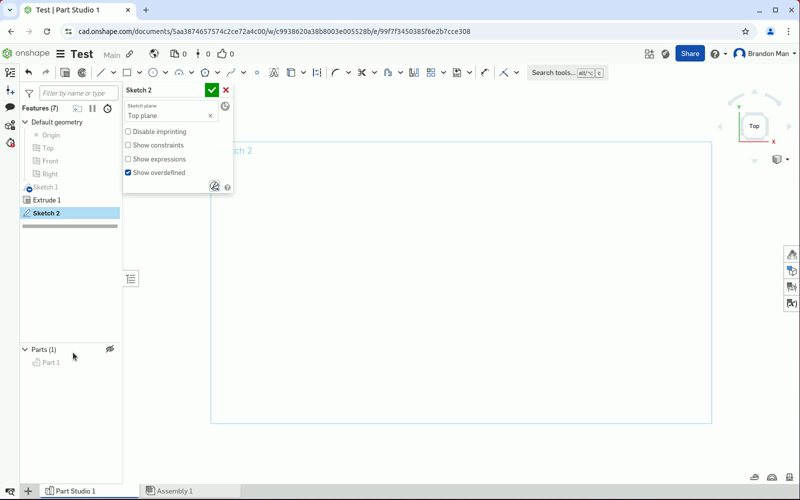
key(l)
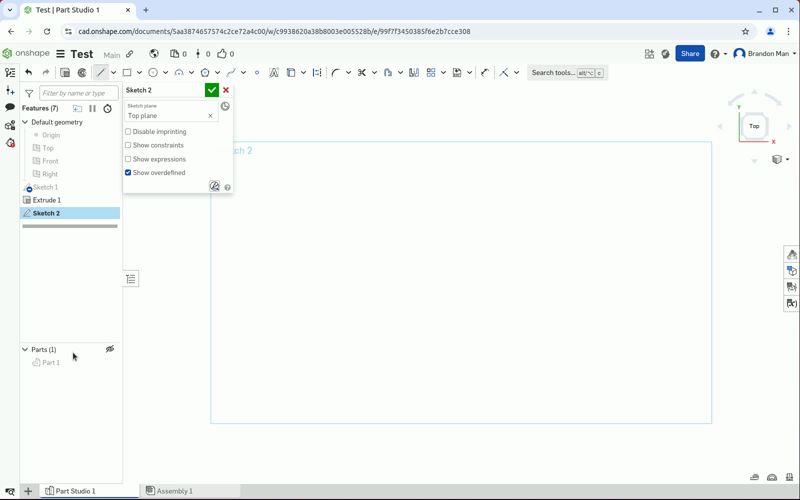
key_down(shift)
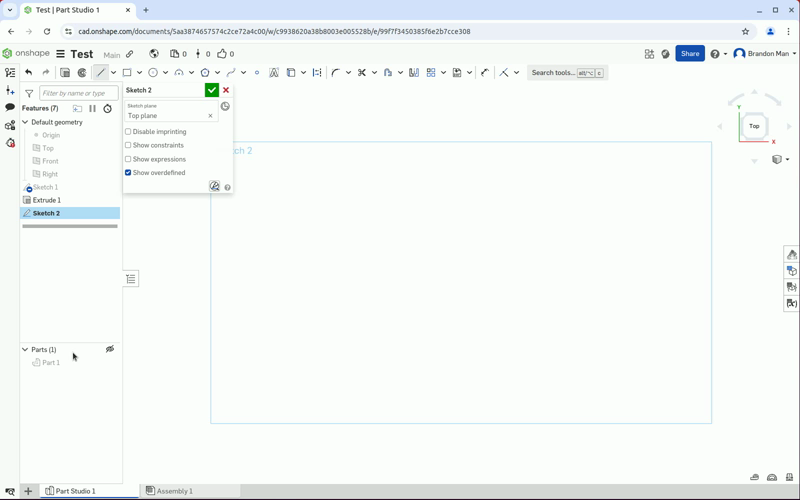
mouse_move(443, 261)
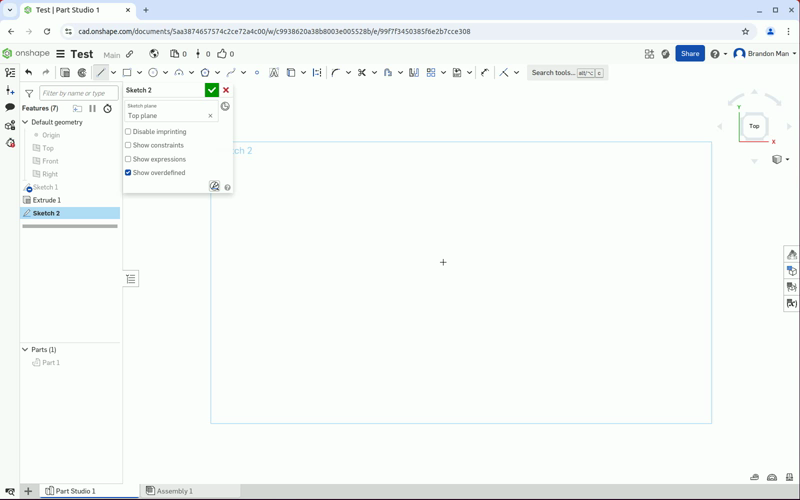
click(443, 261)
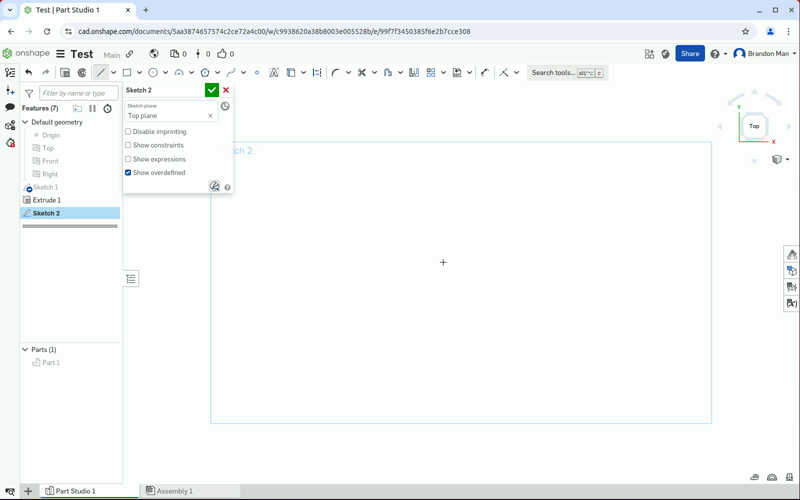
key_up(shift)
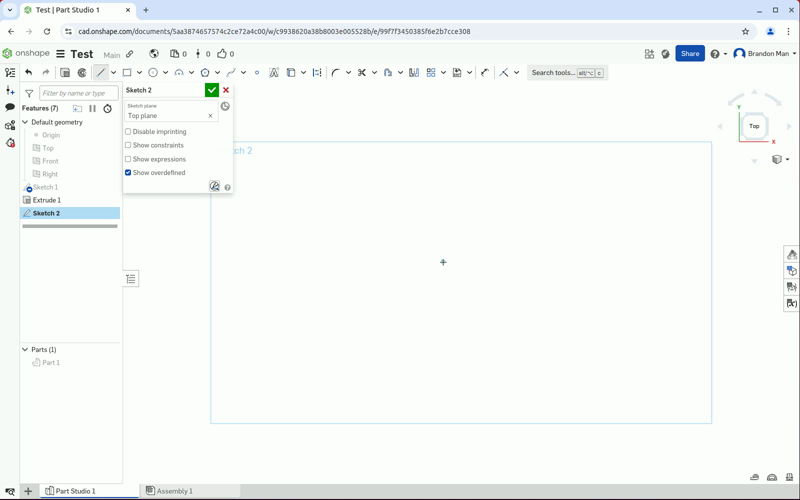
key_down(shift)
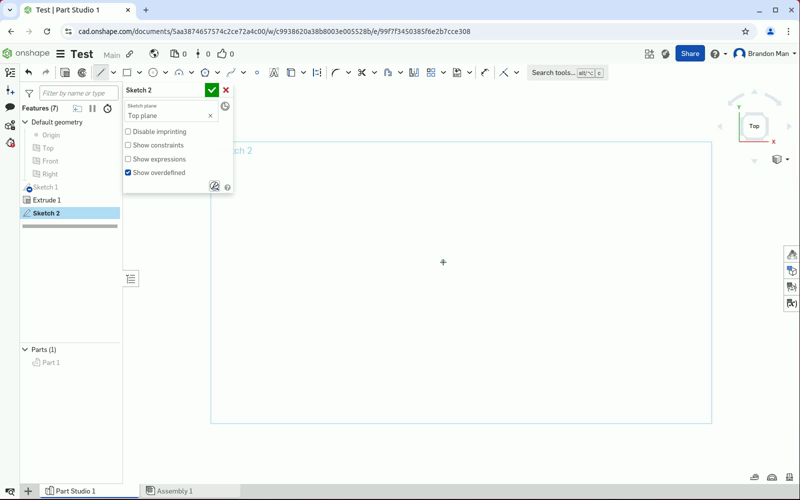
mouse_move(473, 261)
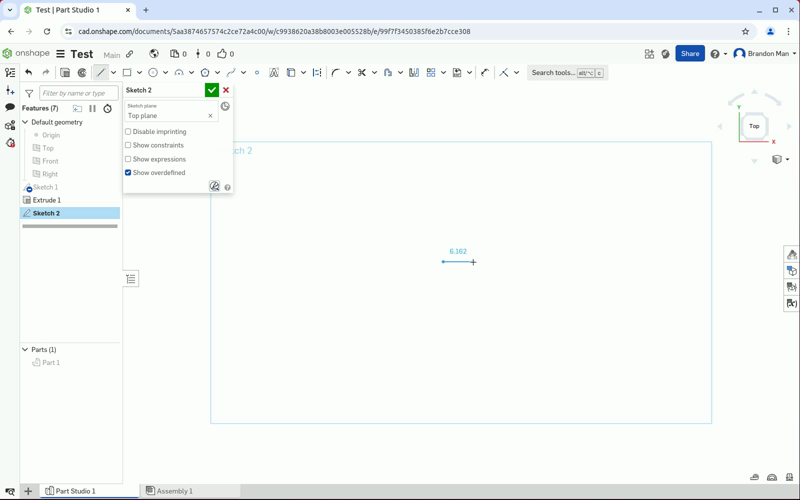
mouse_move(460, 281)
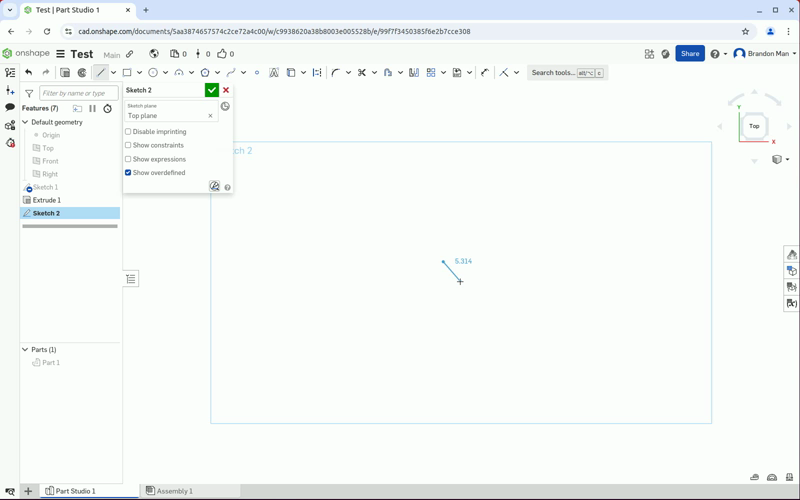
click(460, 281)
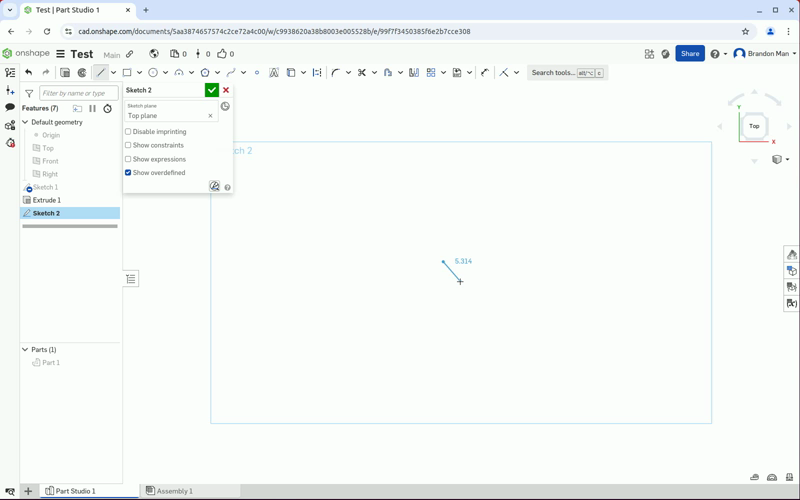
key_up(shift)
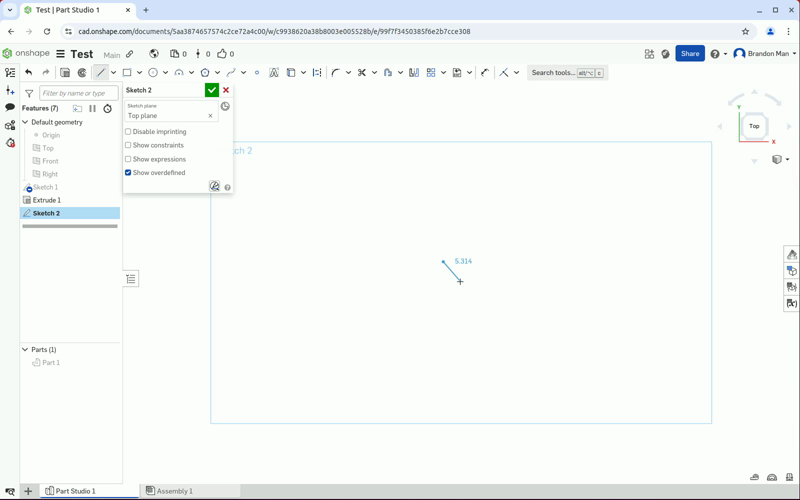
key(esc)
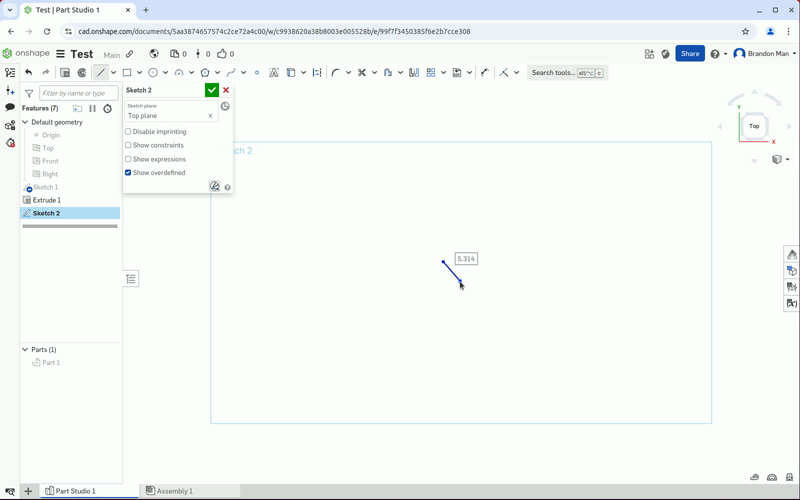
key(a)
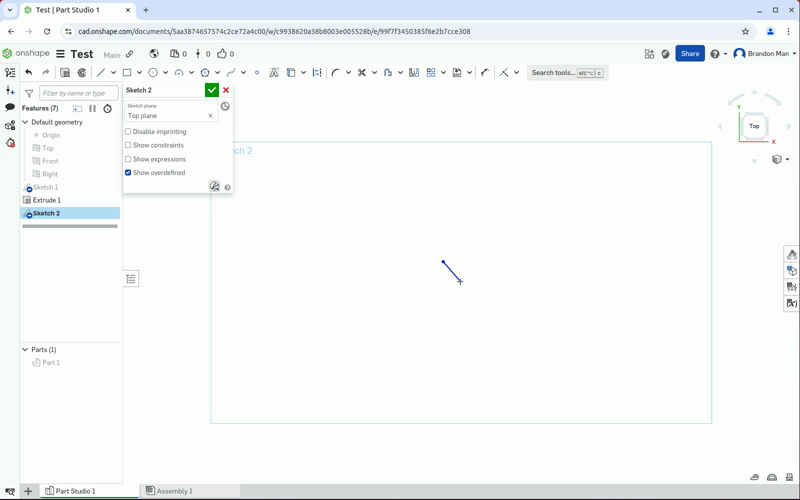
mouse_move(460, 281)
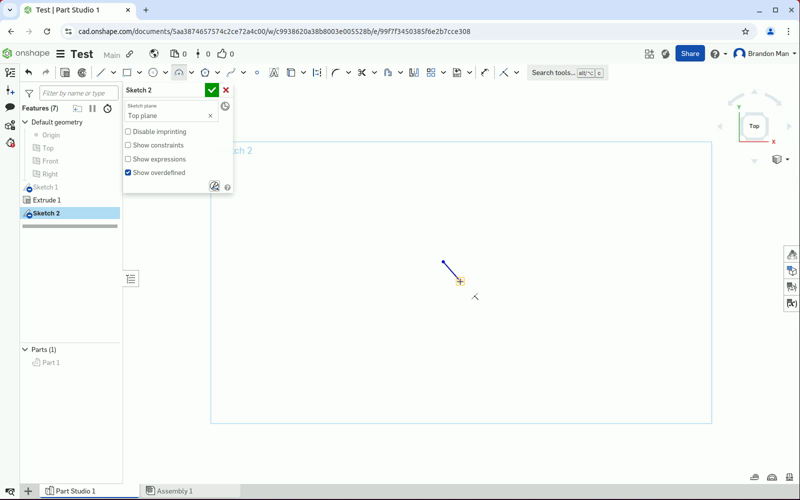
click(460, 281)
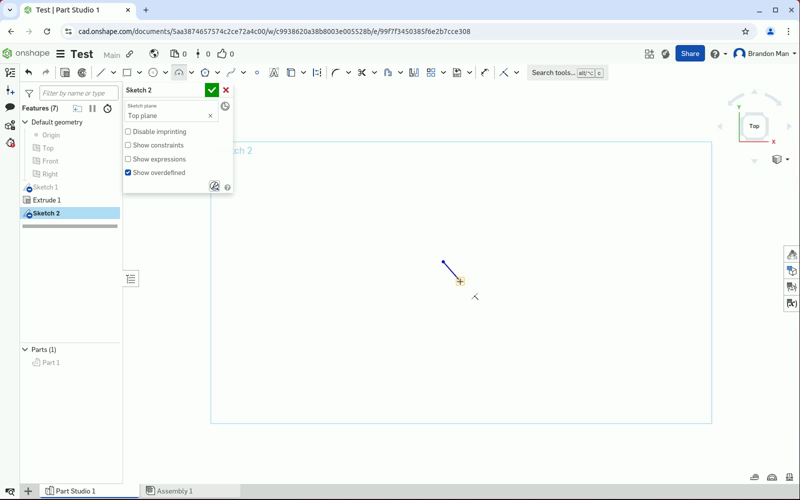
key_down(shift)
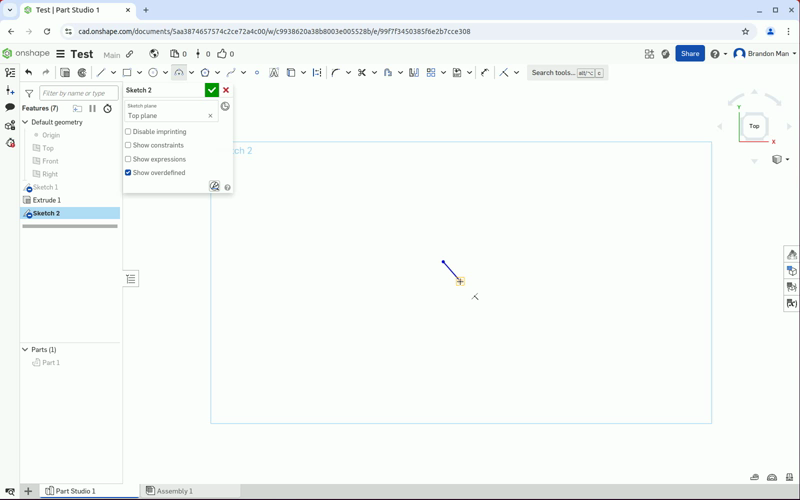
mouse_move(462, 282)
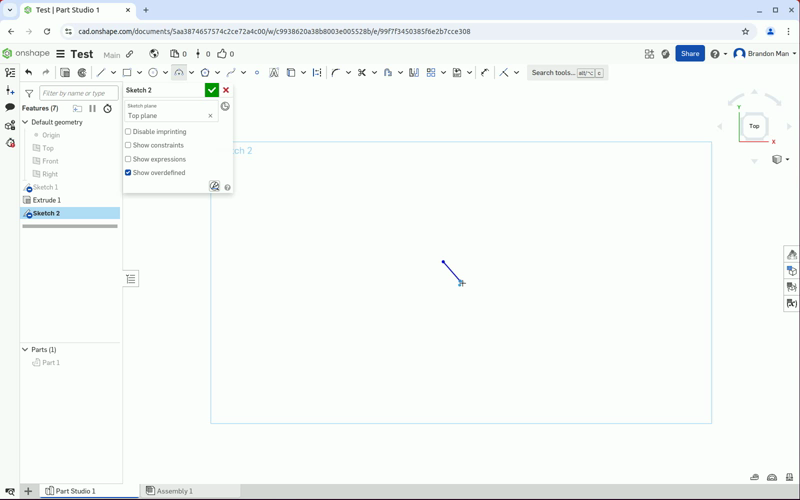
scroll(6)
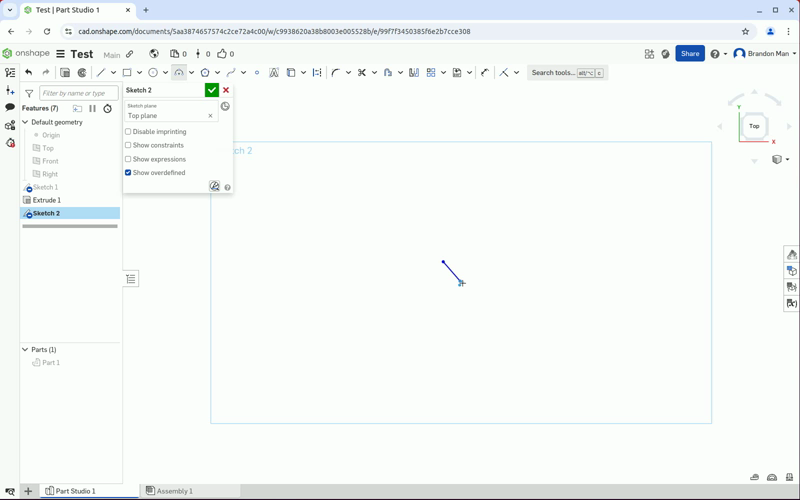
scroll(6)
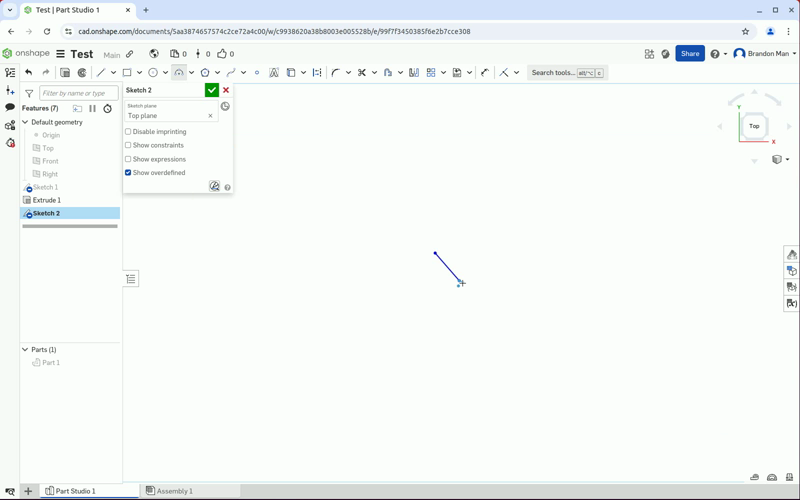
scroll(6)
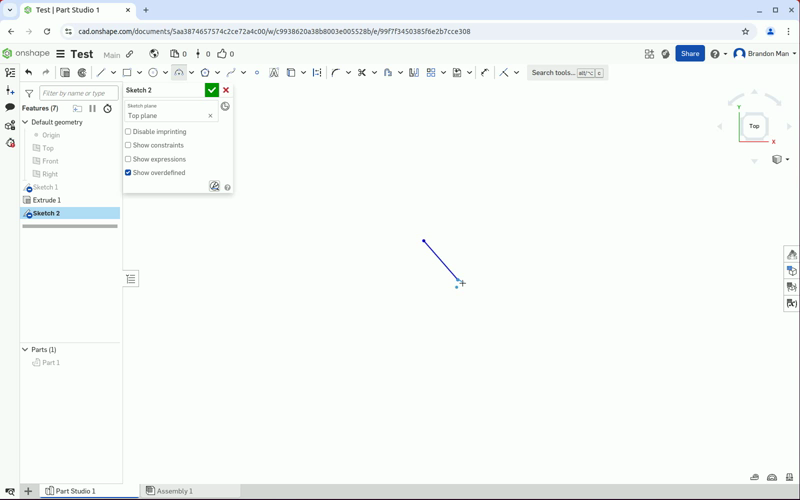
scroll(6)
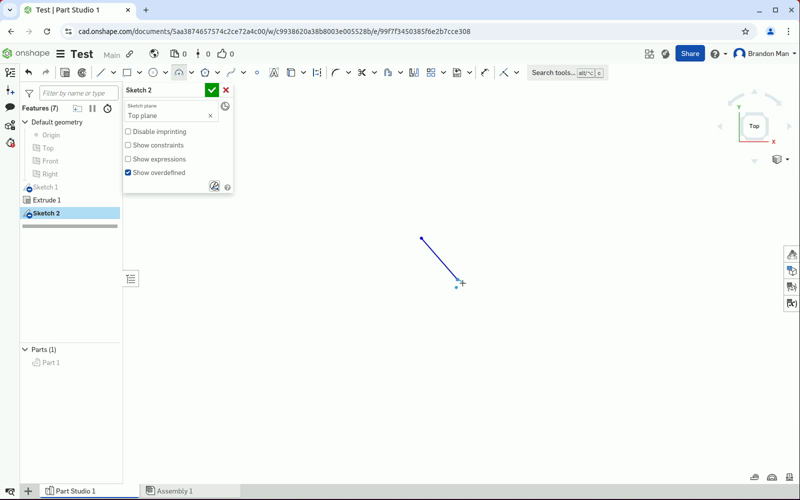
scroll(6)
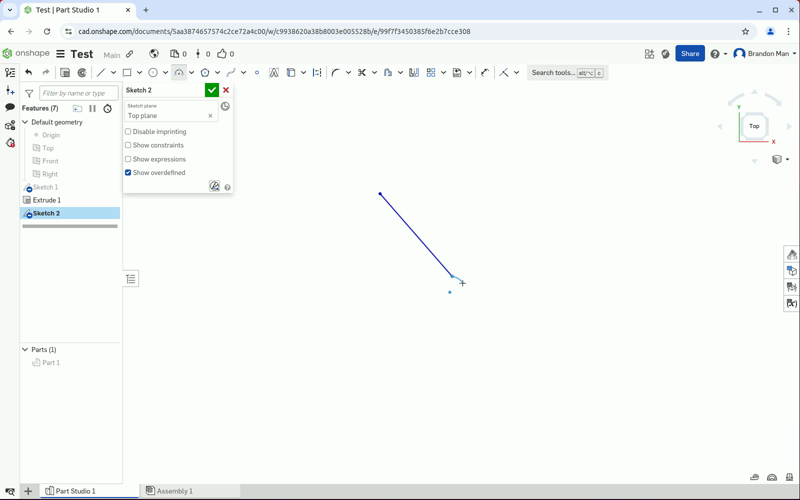
scroll(6)
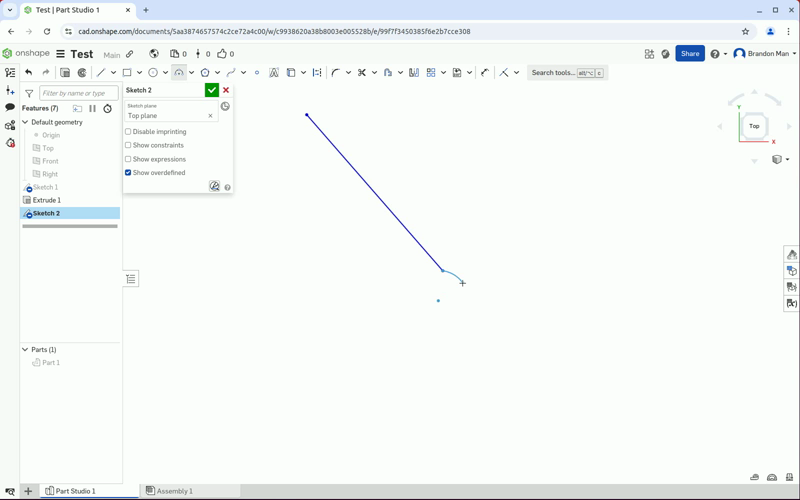
scroll(6)
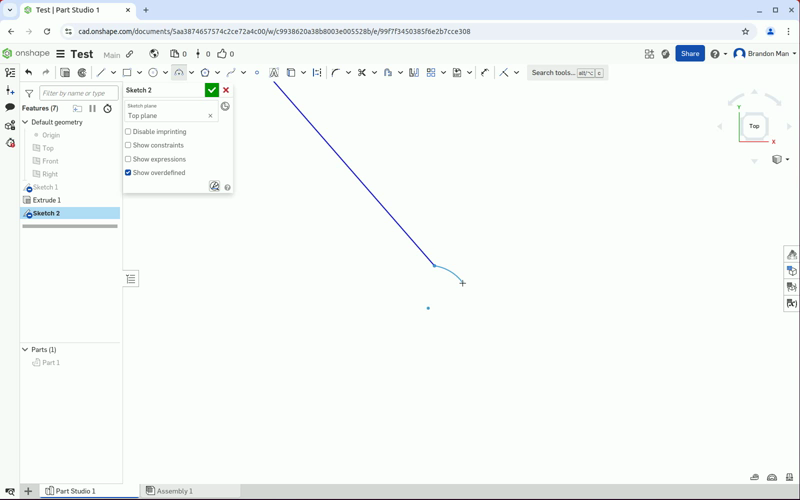
click(462, 282)
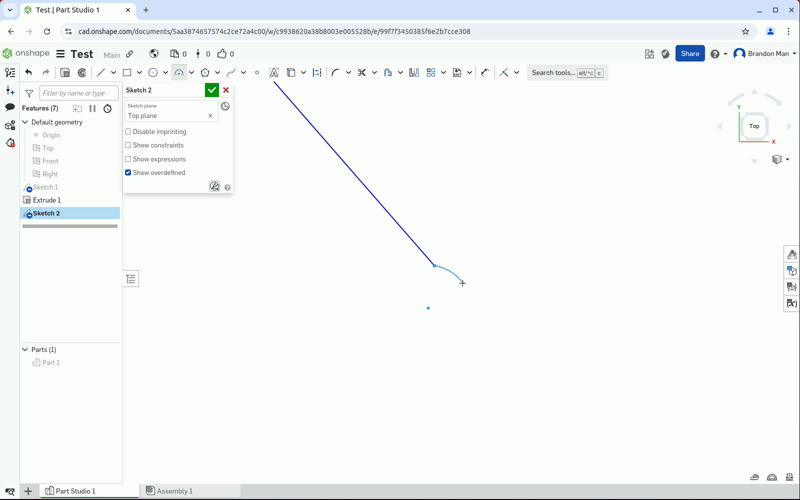
scroll(-6)
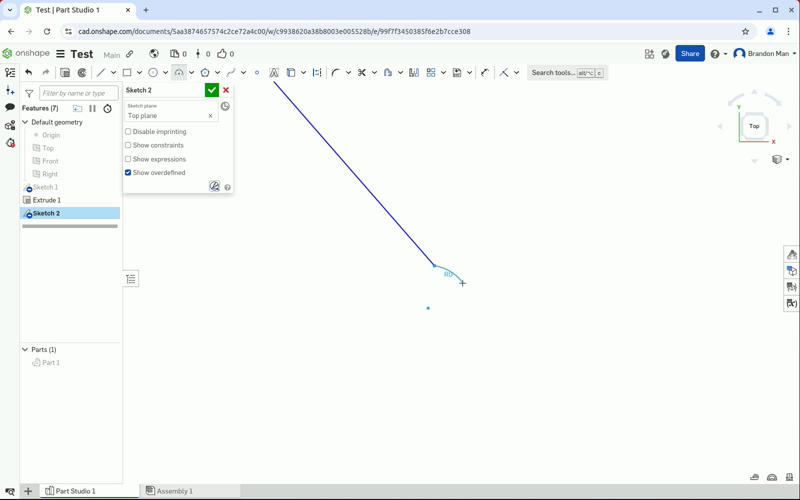
scroll(-6)
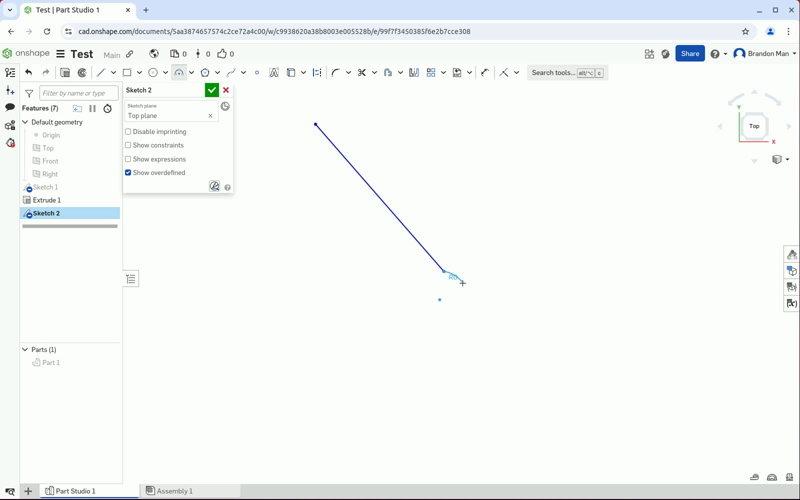
scroll(-6)
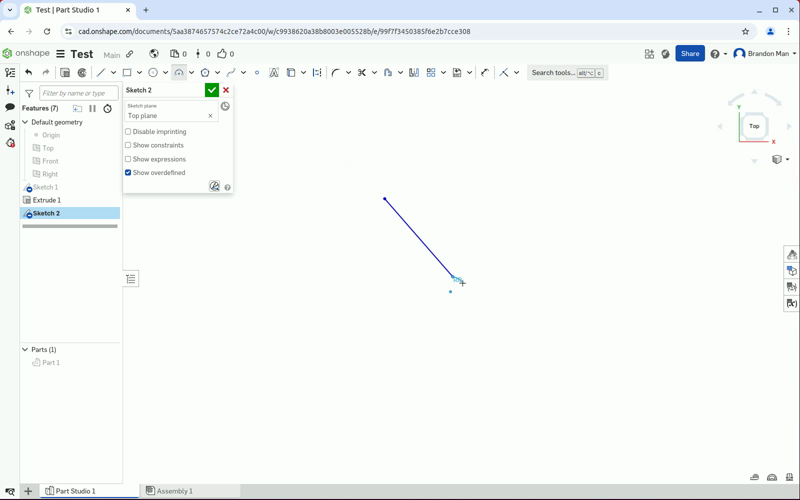
scroll(-6)
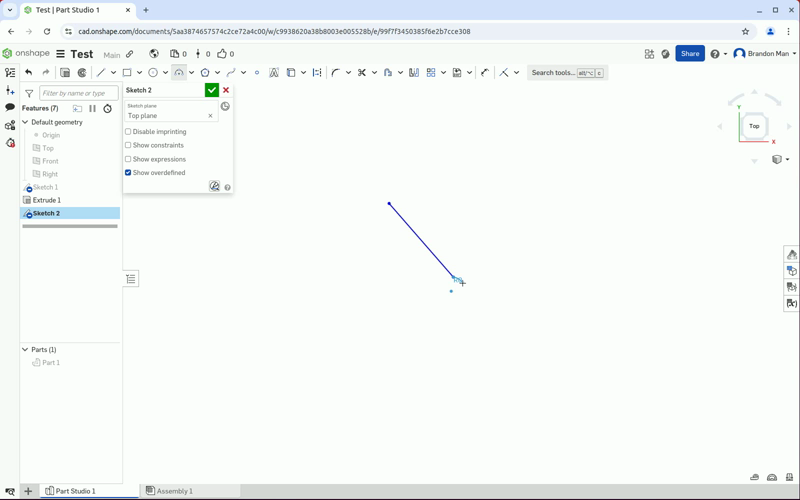
scroll(-6)
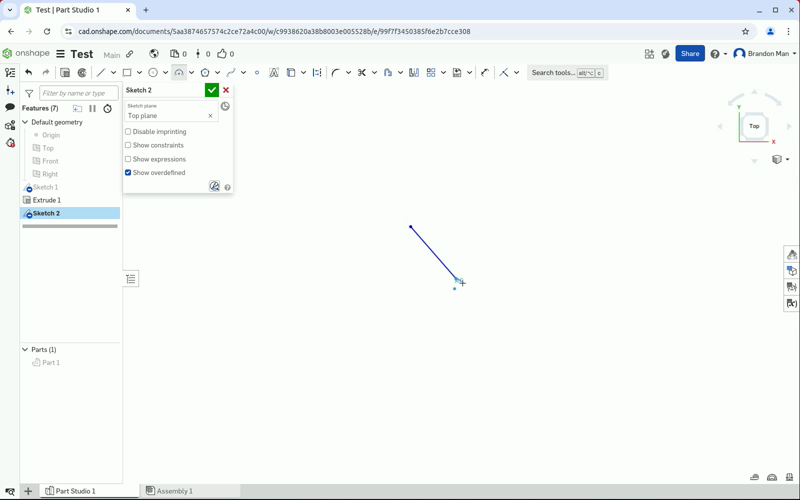
scroll(-6)
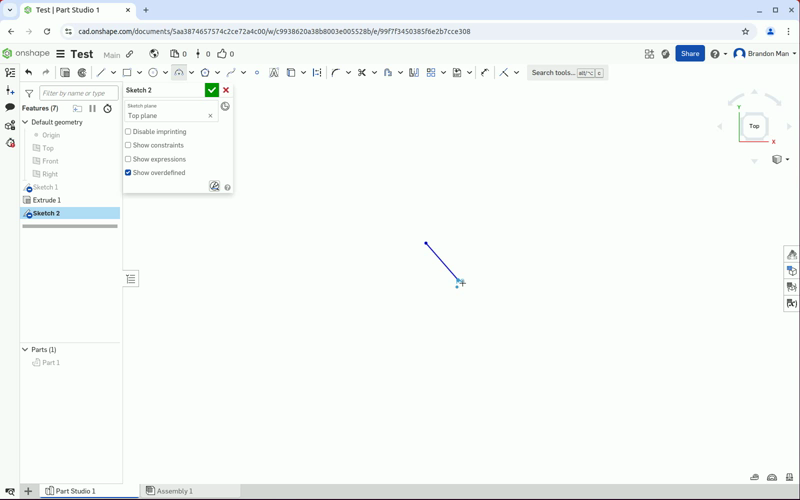
scroll(-6)
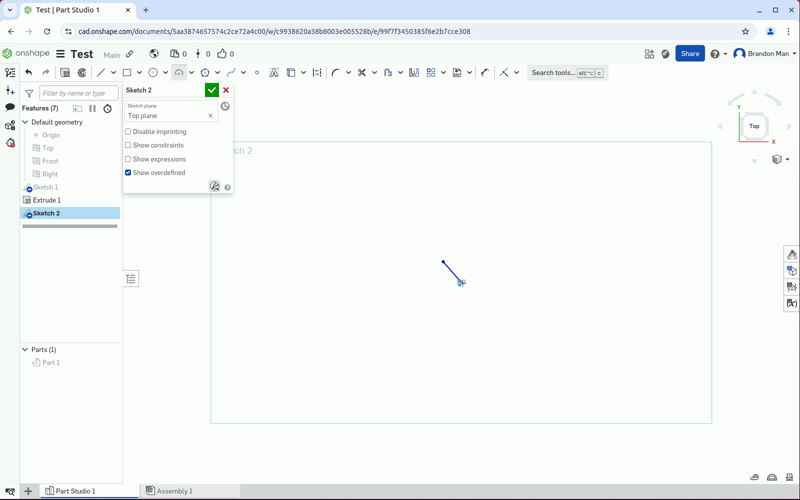
mouse_move(461, 282)
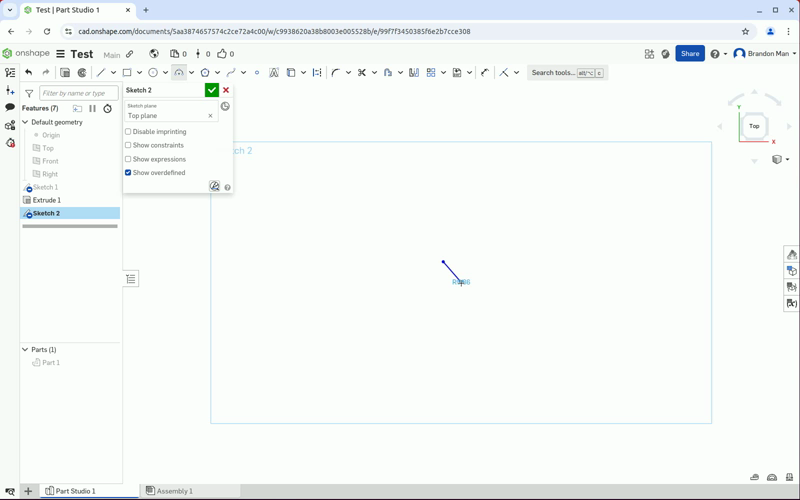
scroll(6)
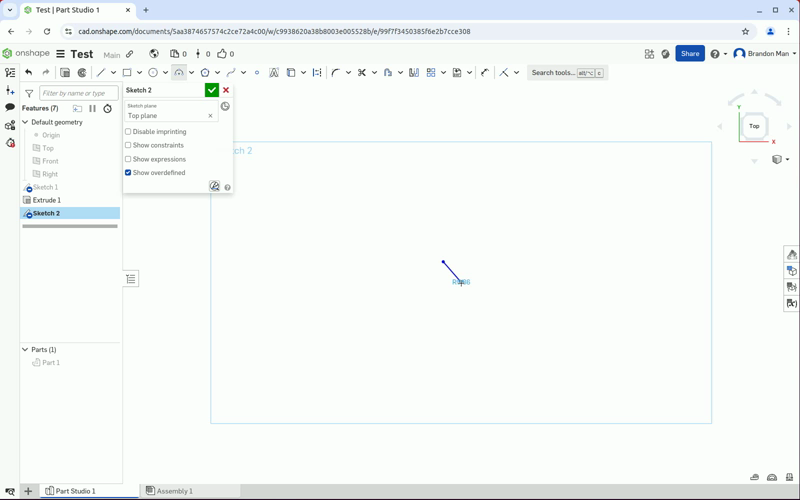
scroll(6)
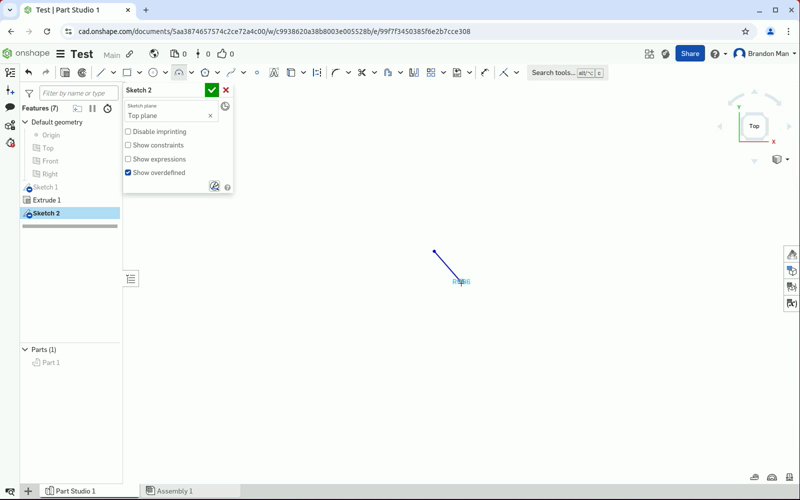
scroll(6)
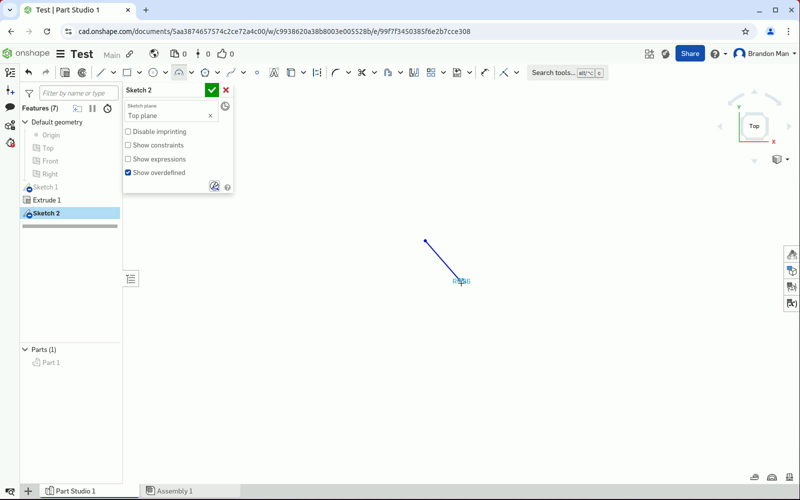
scroll(6)
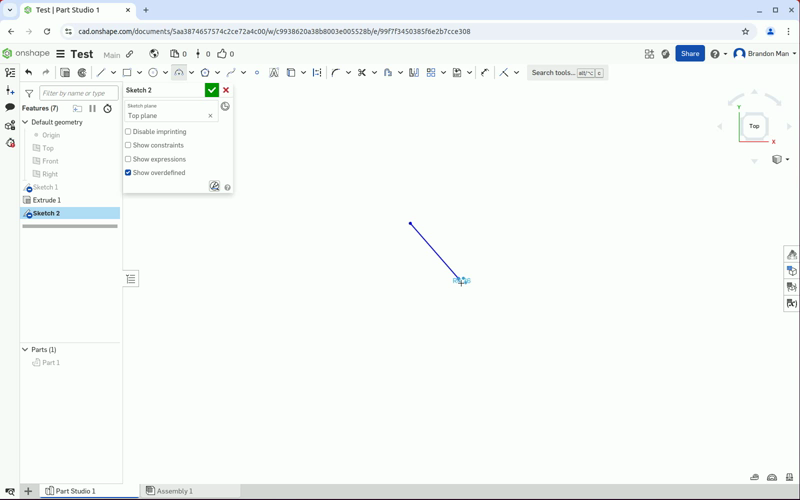
scroll(6)
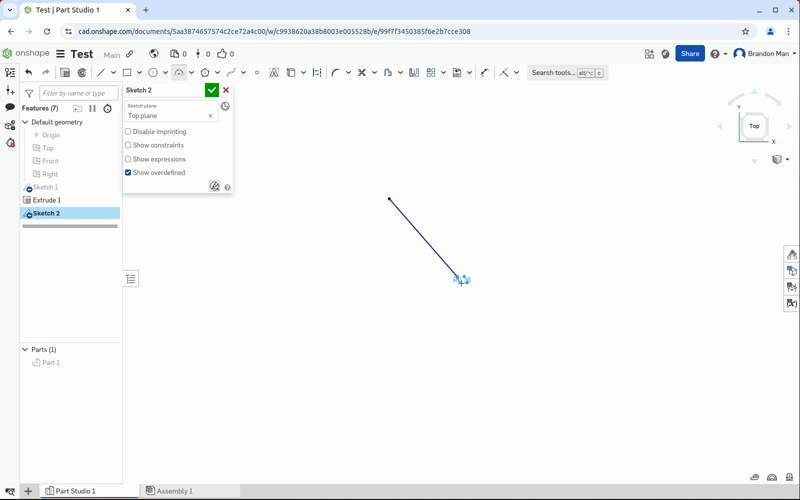
scroll(6)
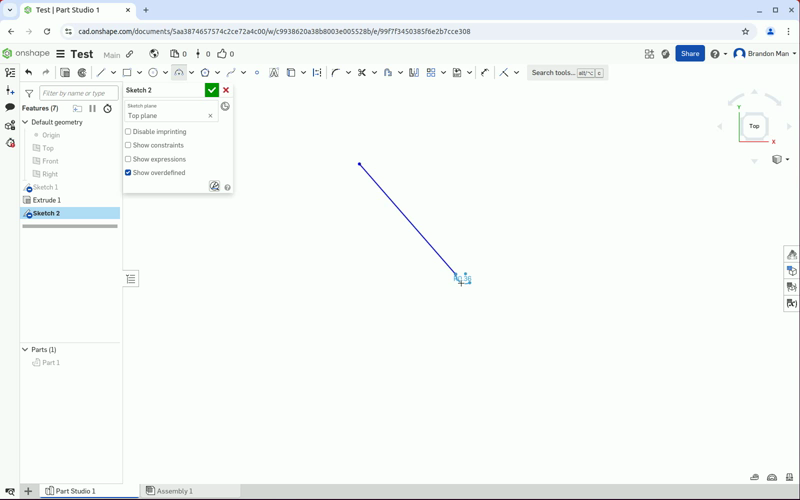
scroll(6)
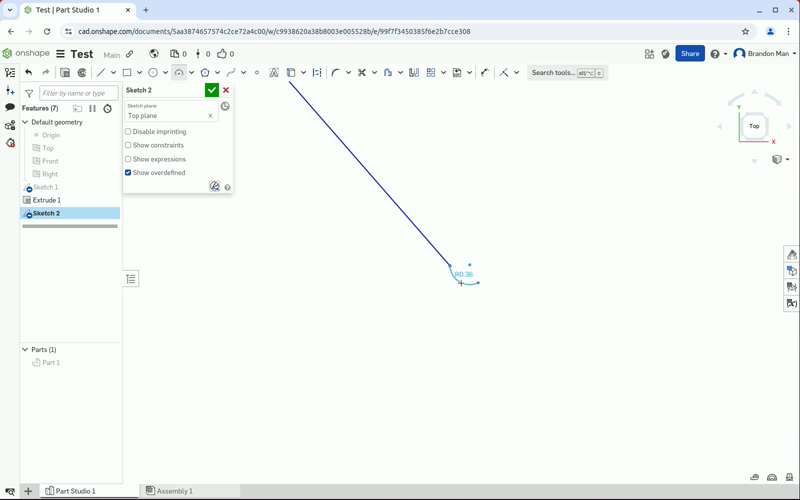
click(461, 282)
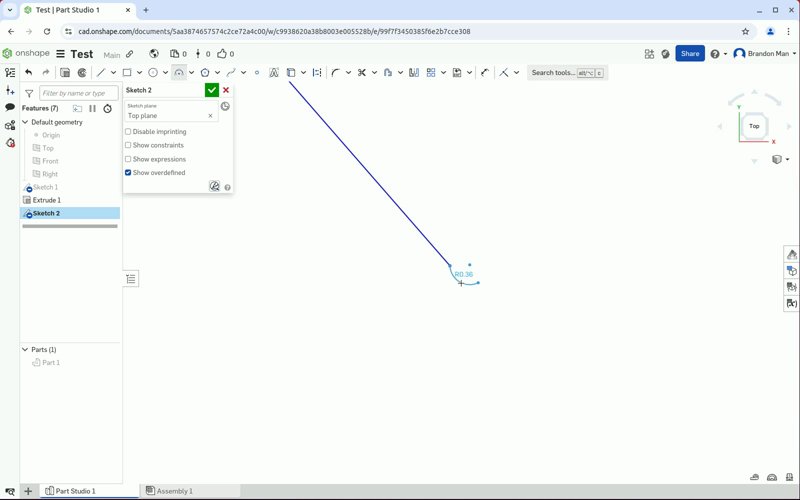
scroll(-6)
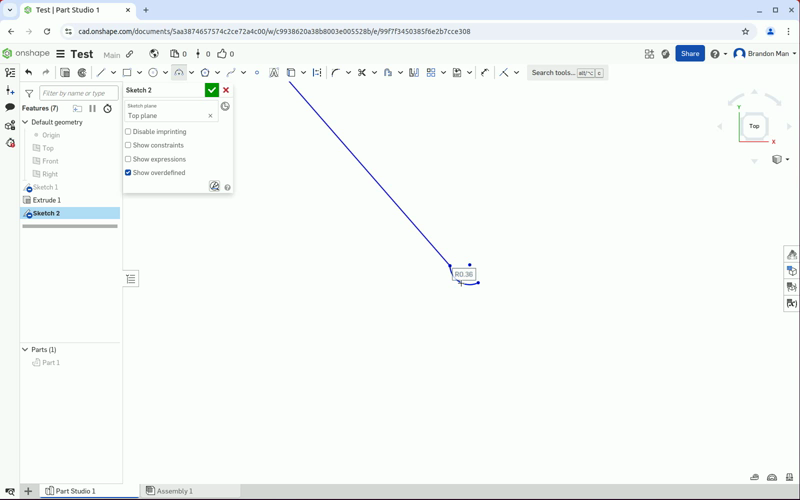
scroll(-6)
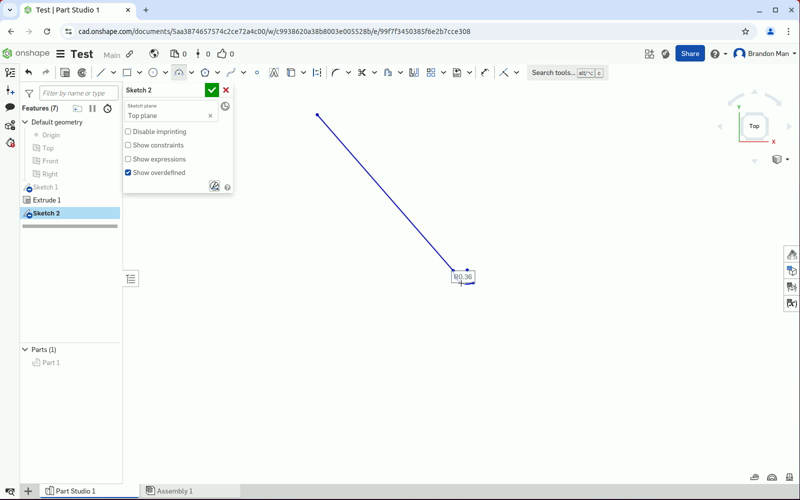
scroll(-6)
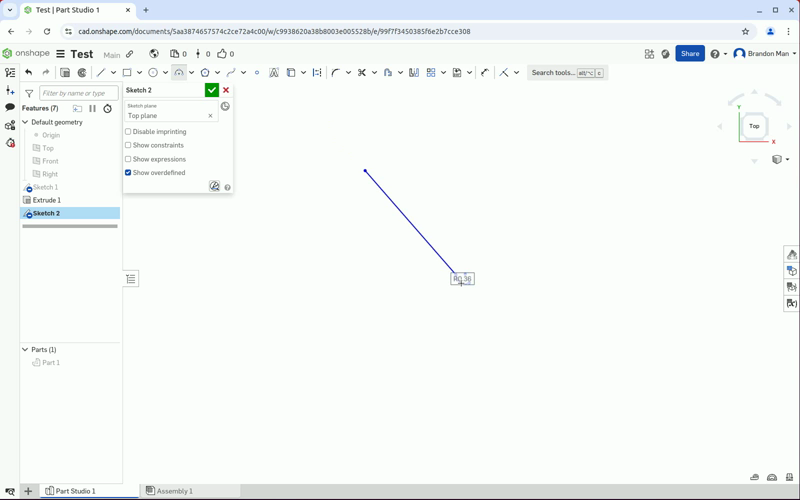
scroll(-6)
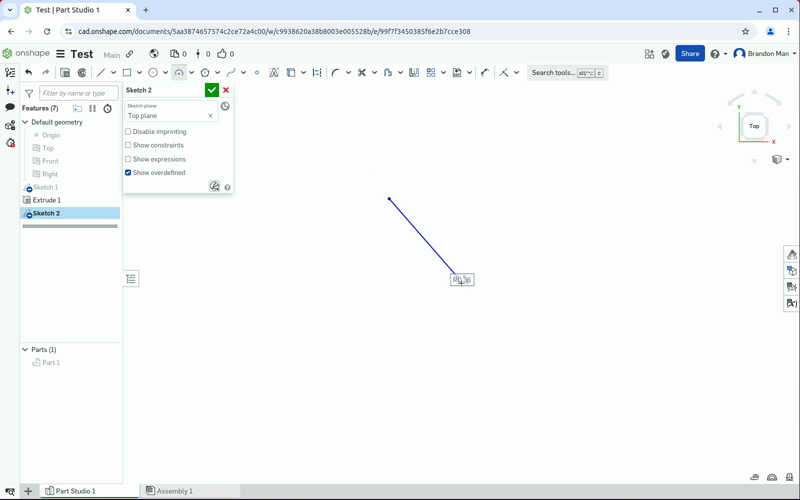
scroll(-6)
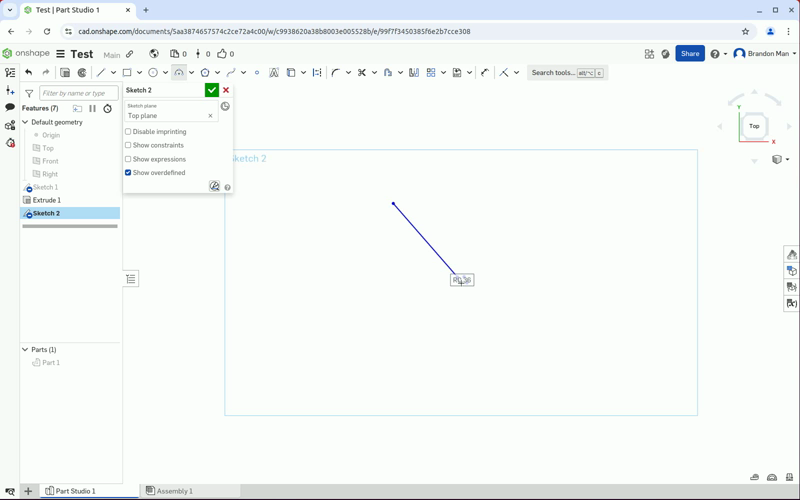
scroll(-6)
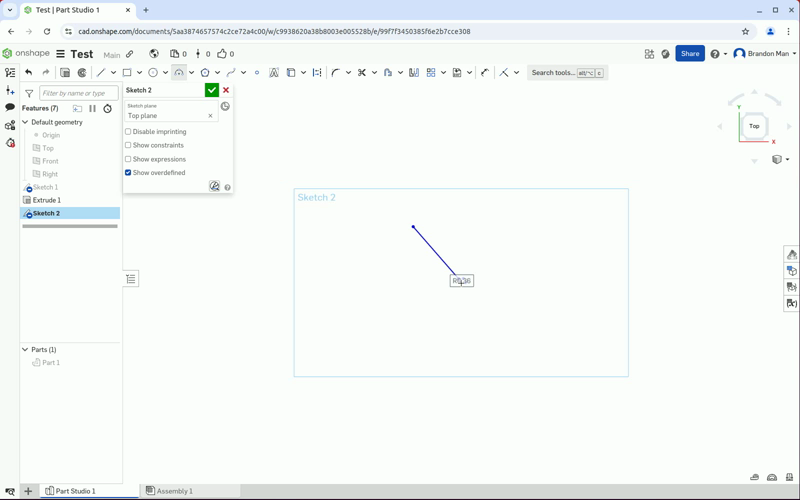
scroll(-6)
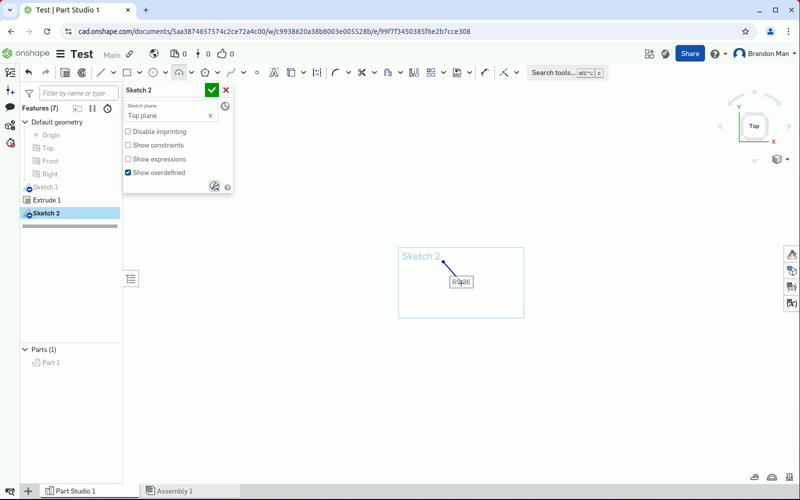
key_up(shift)
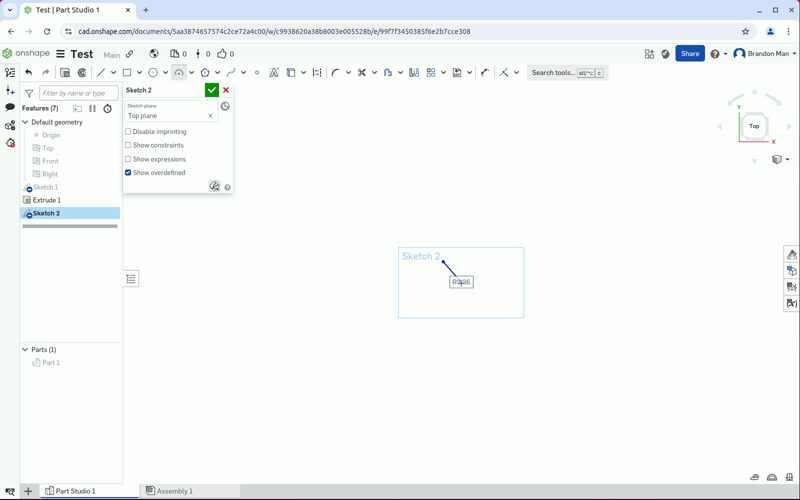
key(esc)
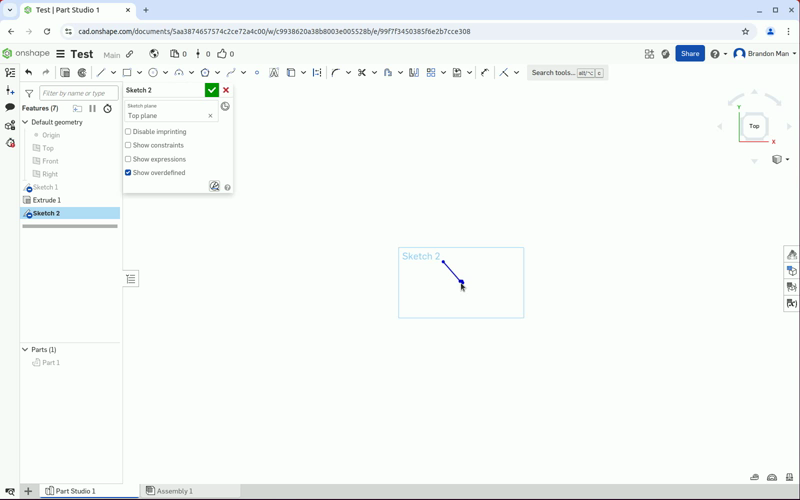
key(l)
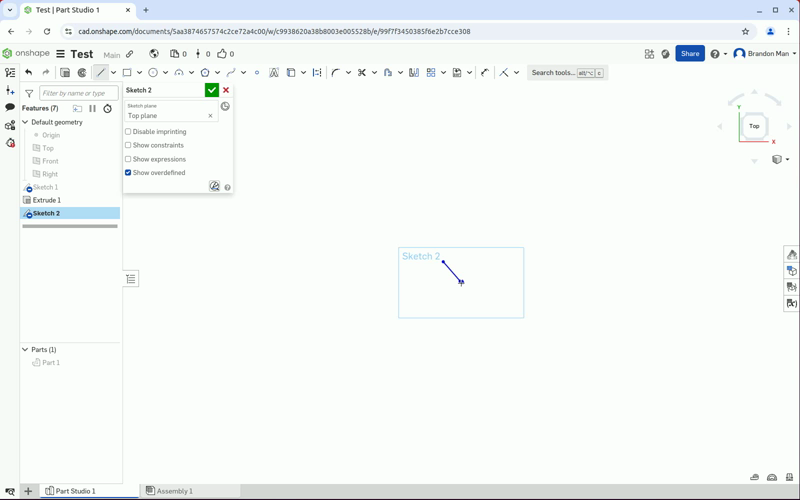
mouse_move(462, 282)
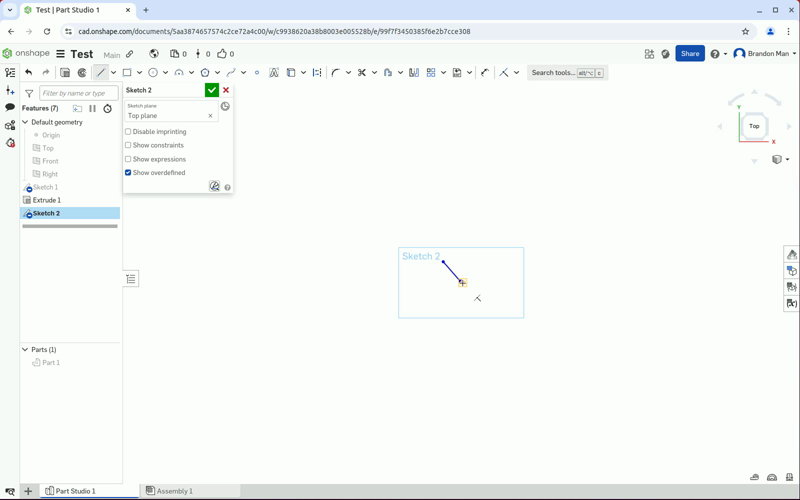
scroll(6)
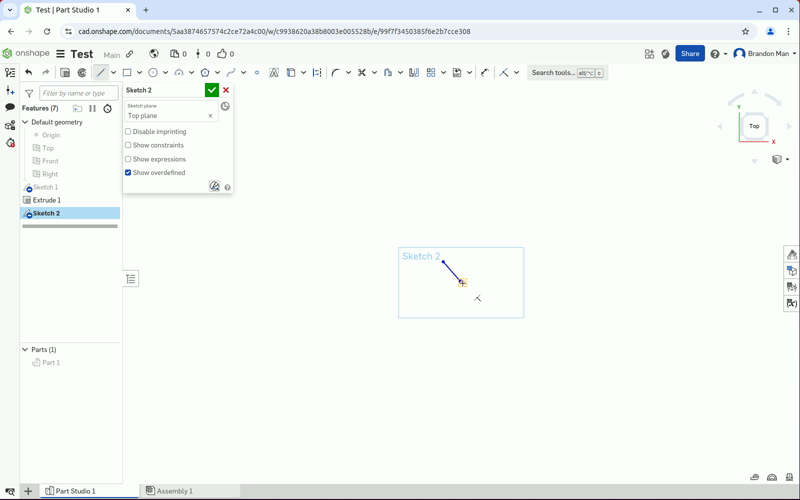
scroll(6)
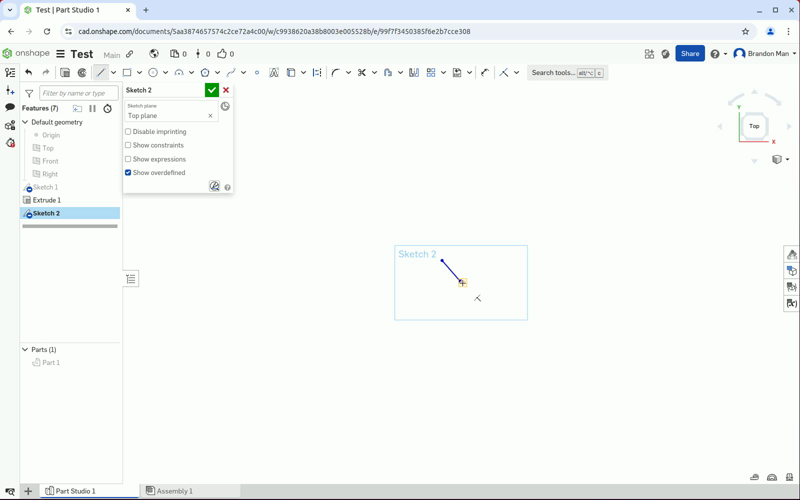
scroll(6)
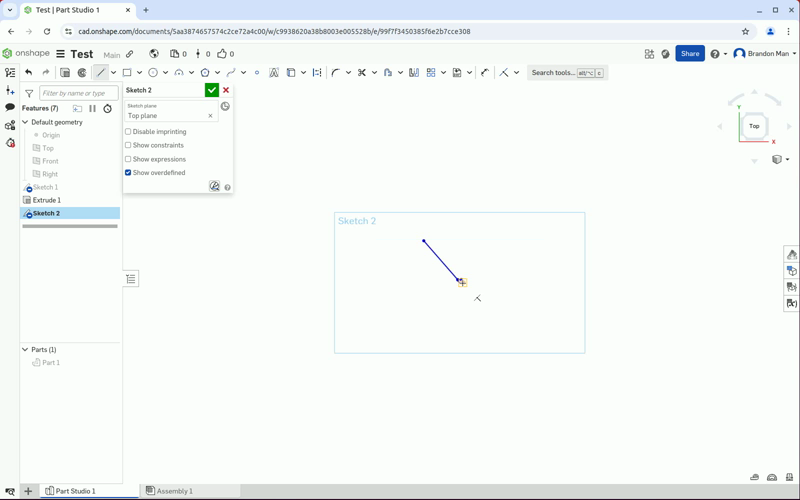
scroll(6)
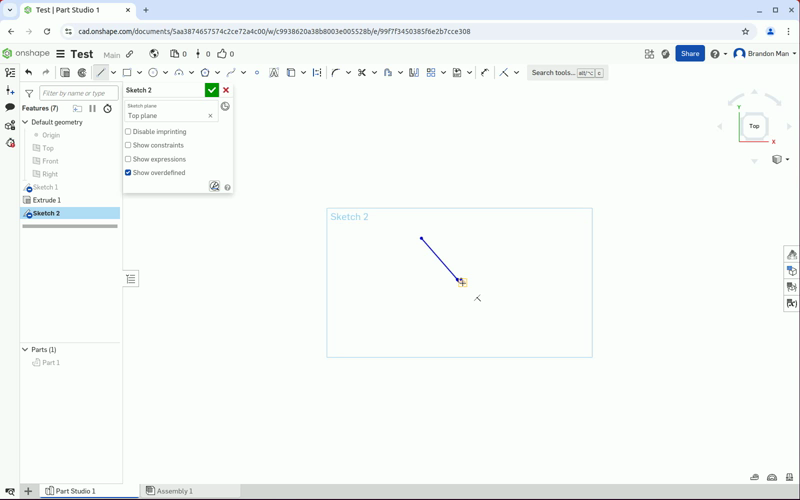
scroll(6)
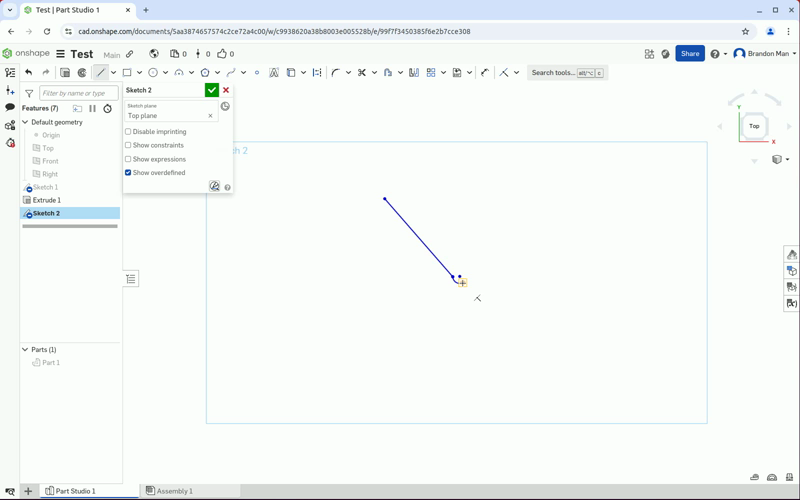
scroll(6)
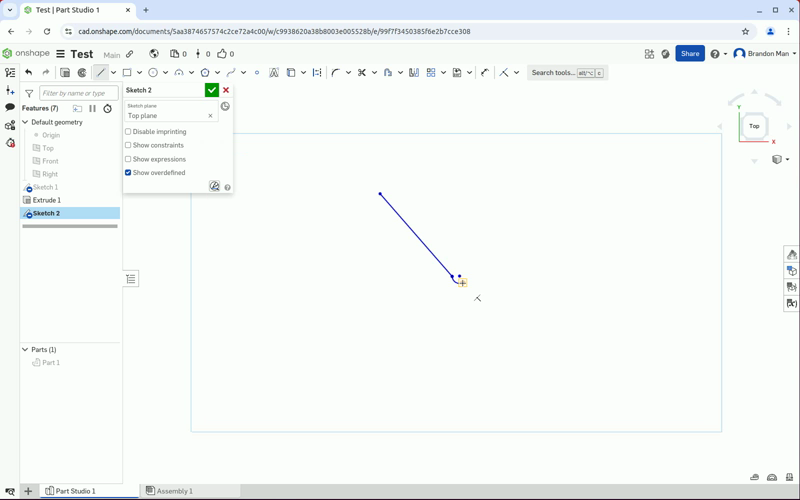
scroll(6)
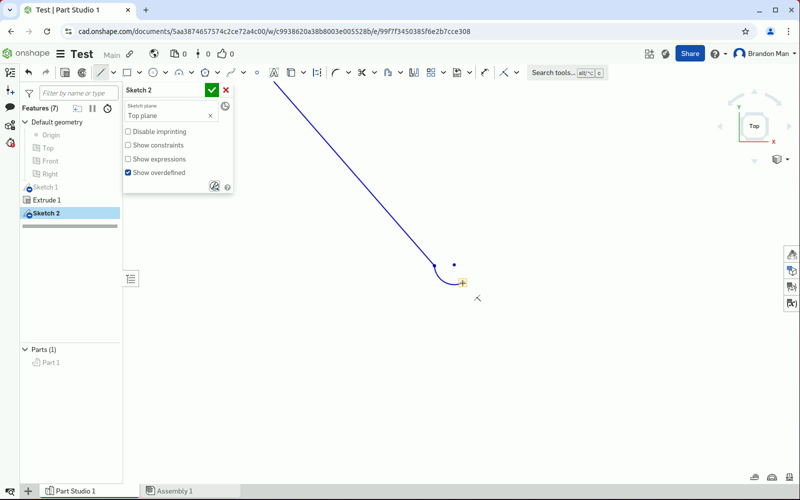
click(462, 282)
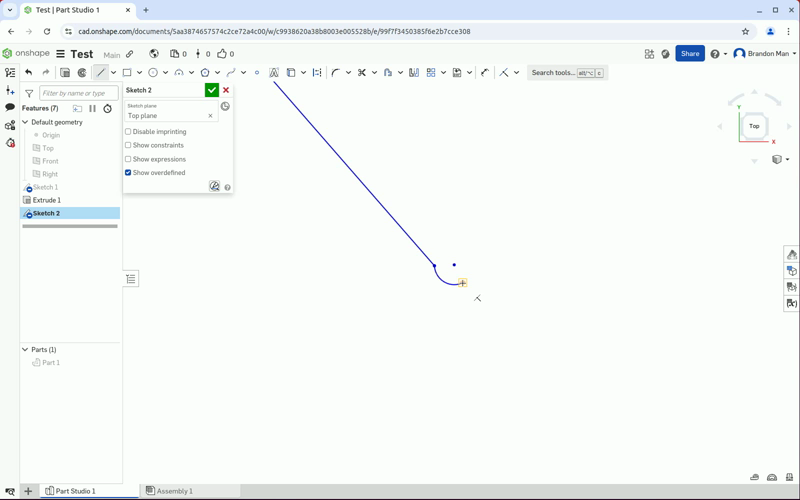
scroll(-6)
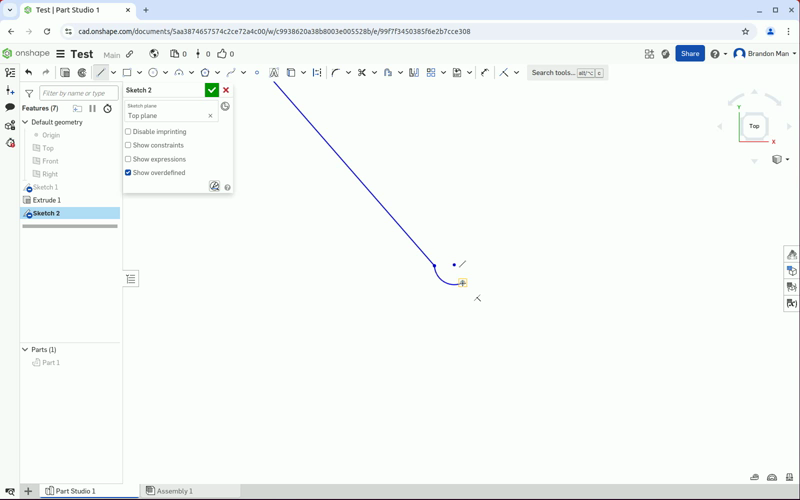
scroll(-6)
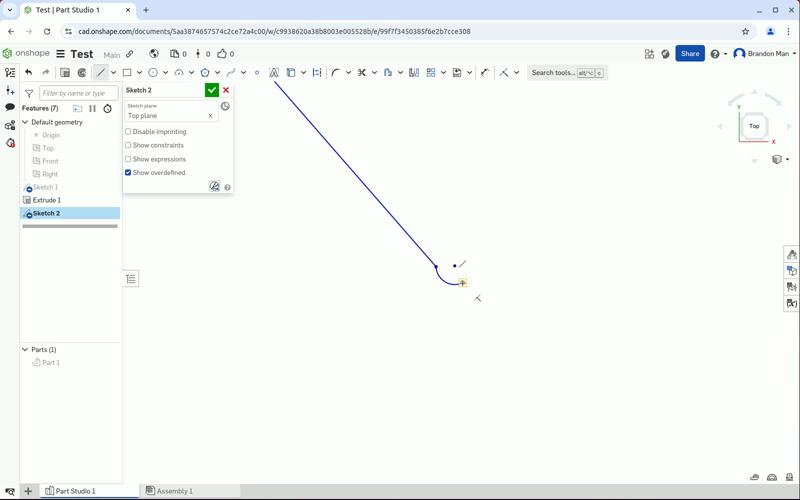
scroll(-6)
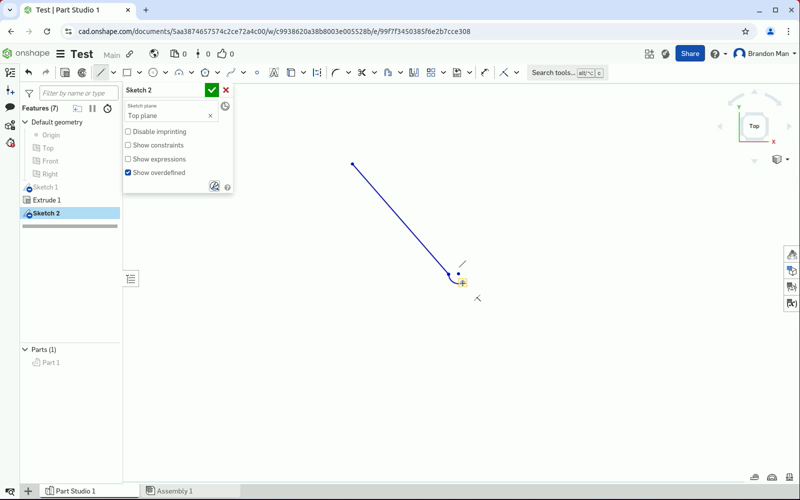
scroll(-6)
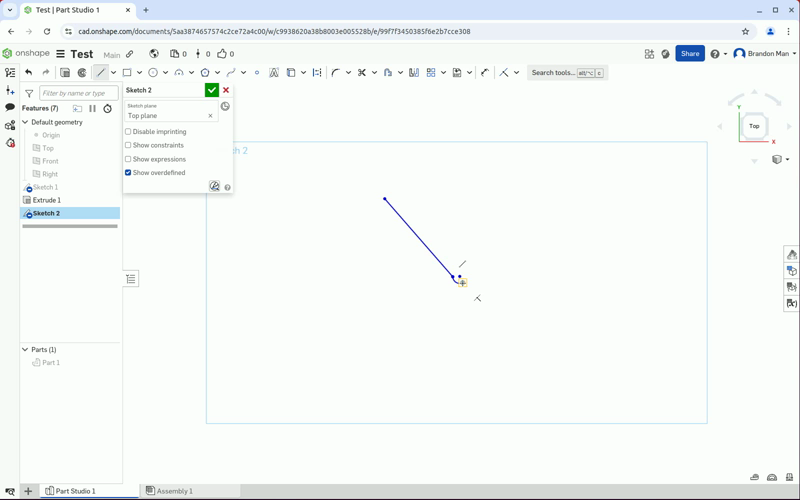
scroll(-6)
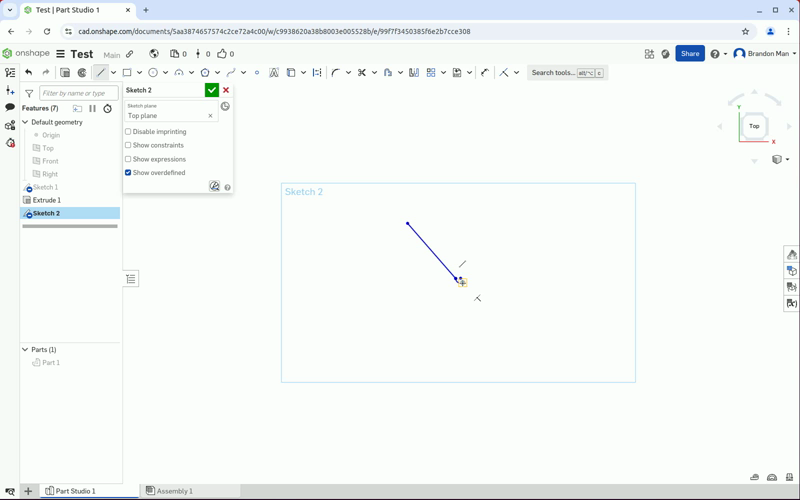
scroll(-6)
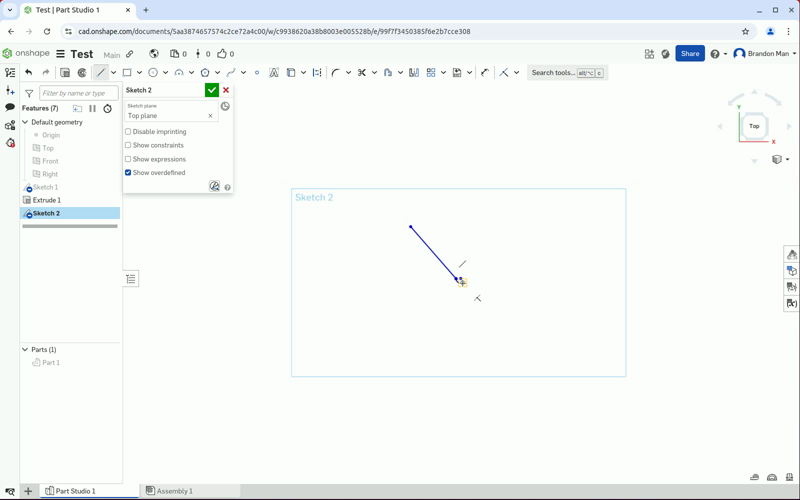
scroll(-6)
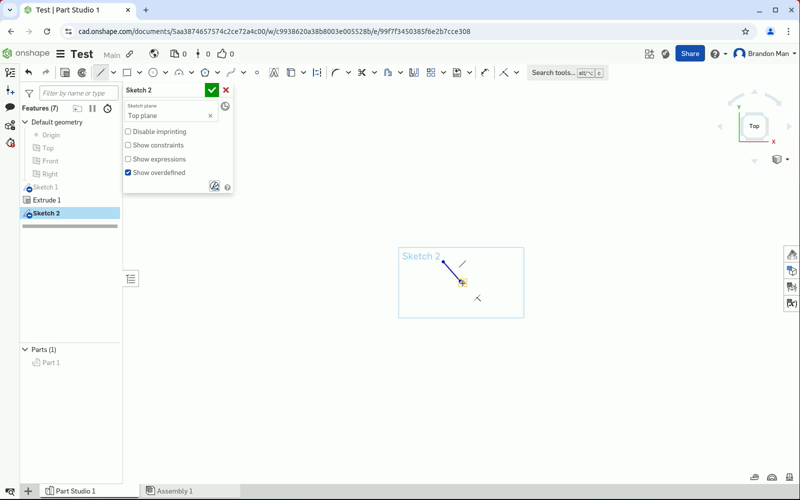
key_down(shift)
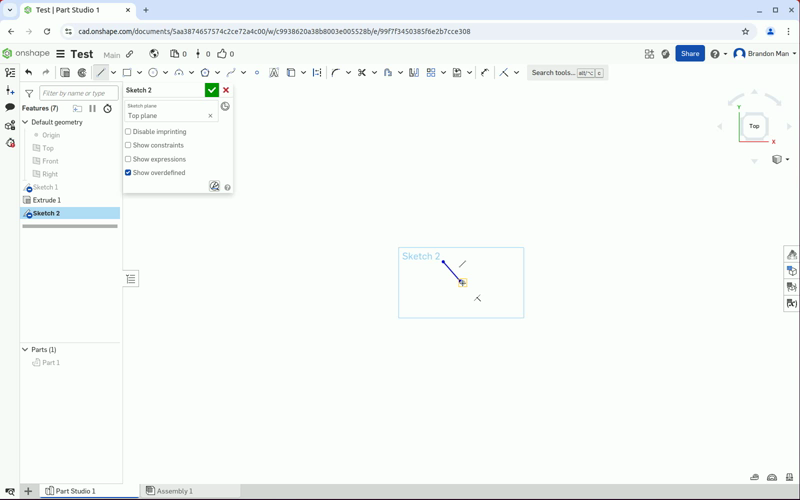
mouse_move(535, 282)
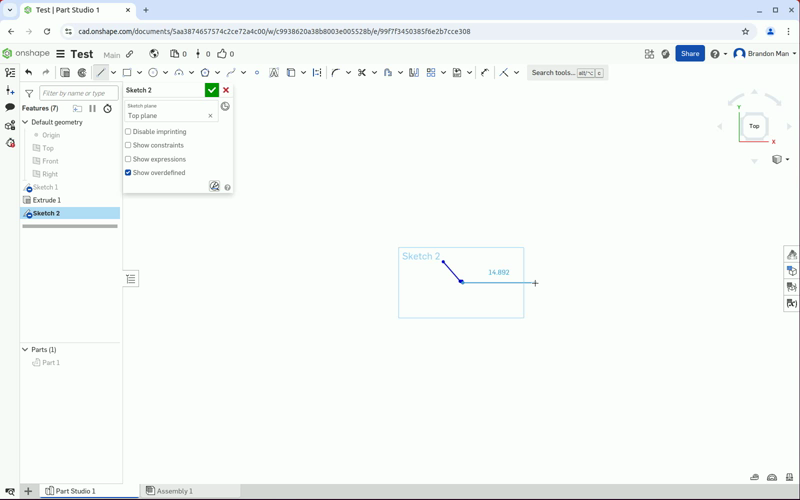
click(535, 282)
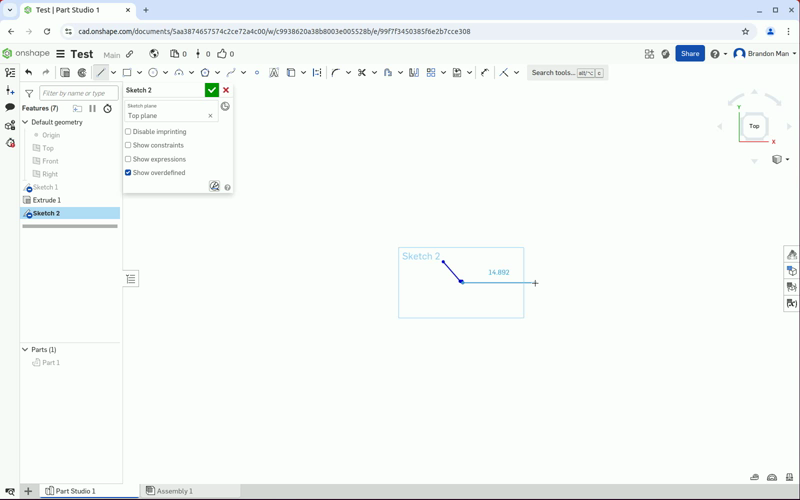
key_up(shift)
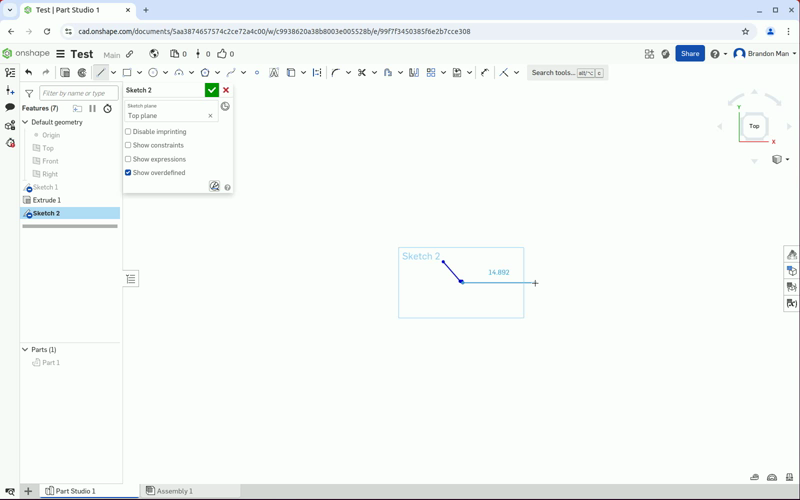
key(esc)
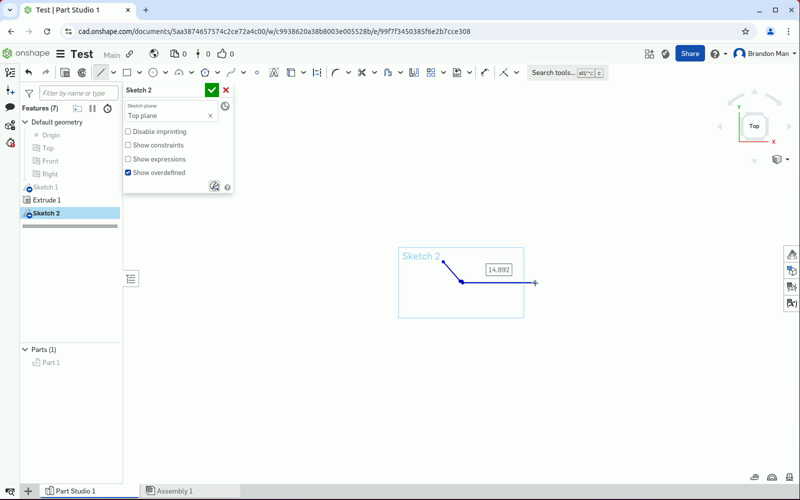
key(a)
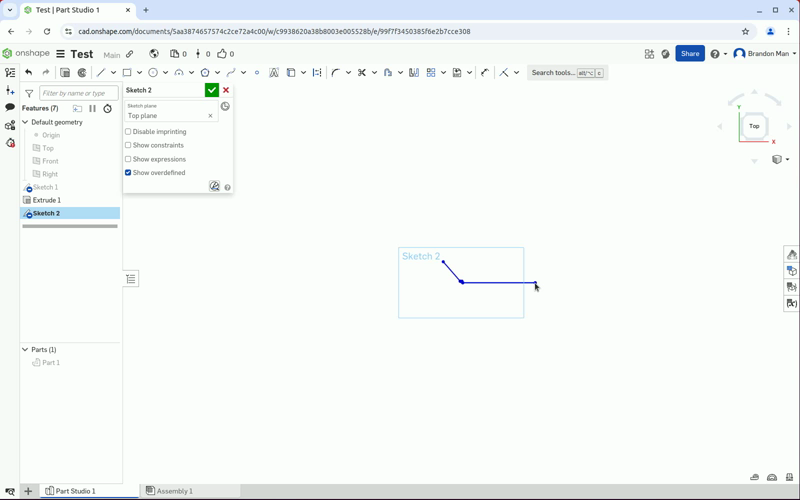
mouse_move(535, 282)
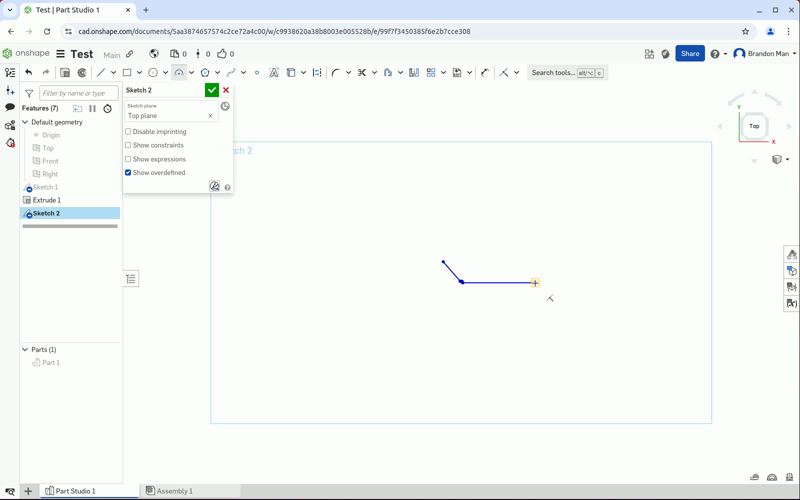
click(535, 282)
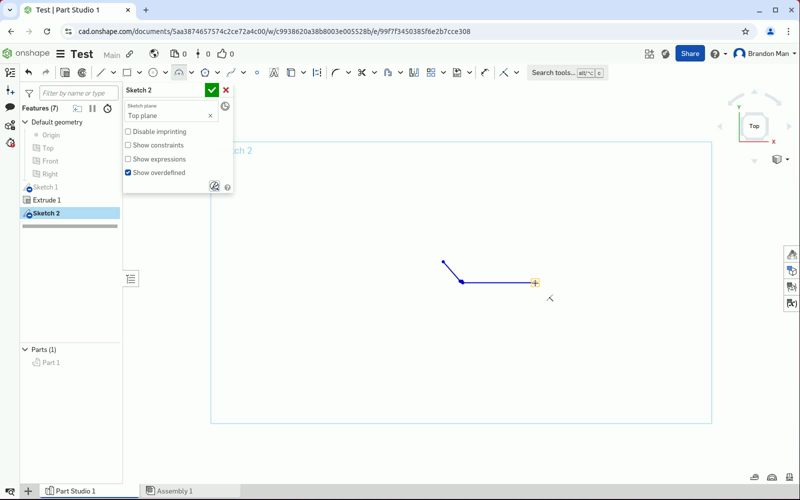
key_down(shift)
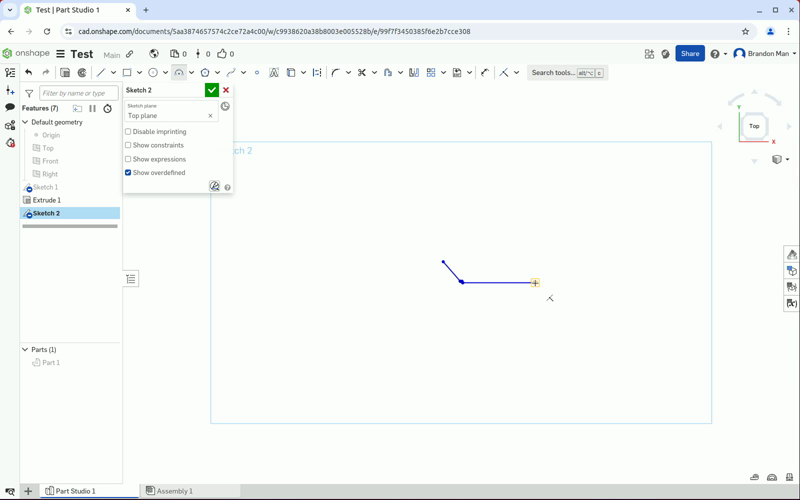
mouse_move(537, 280)
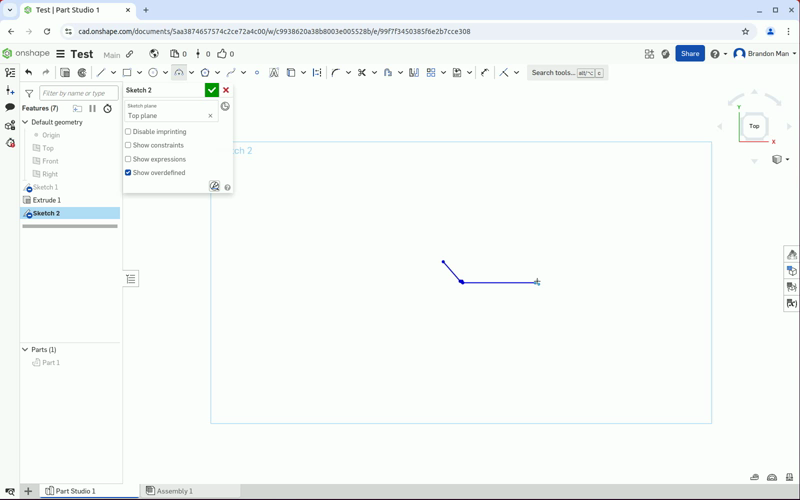
scroll(6)
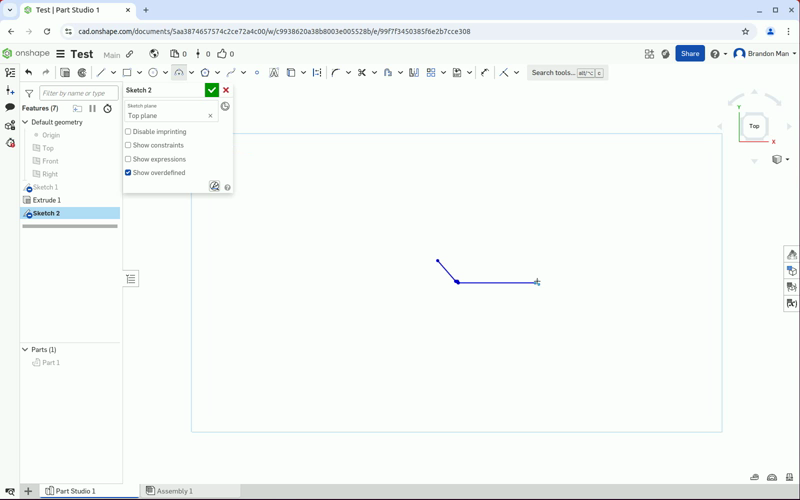
scroll(6)
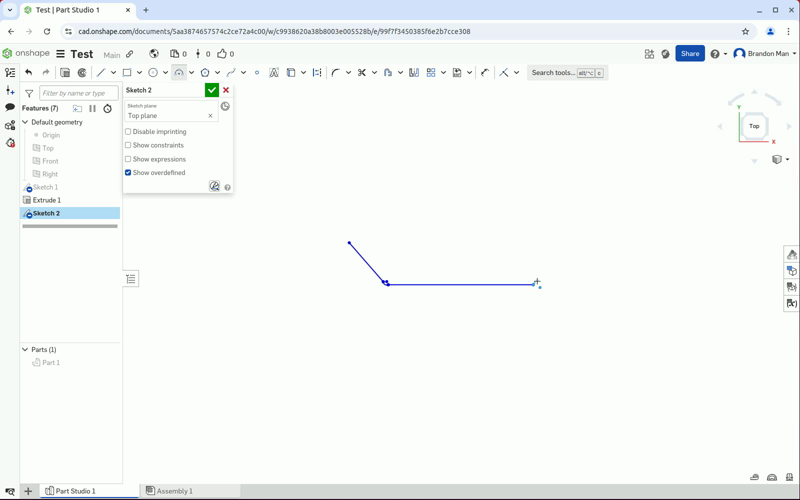
scroll(6)
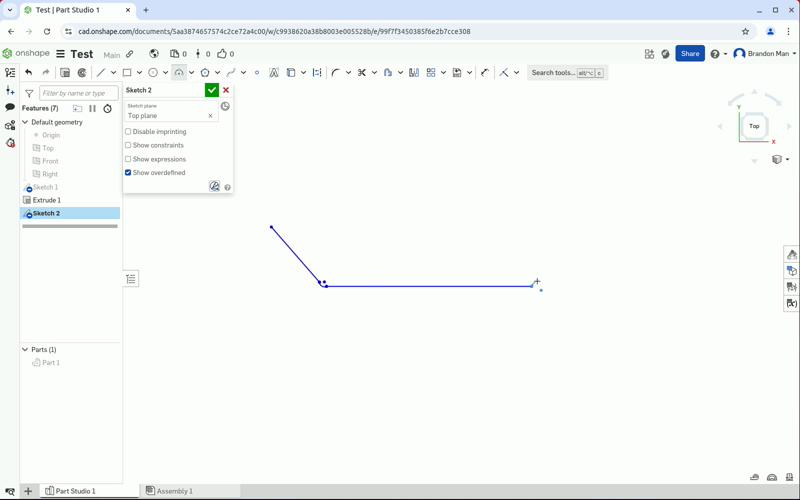
scroll(6)
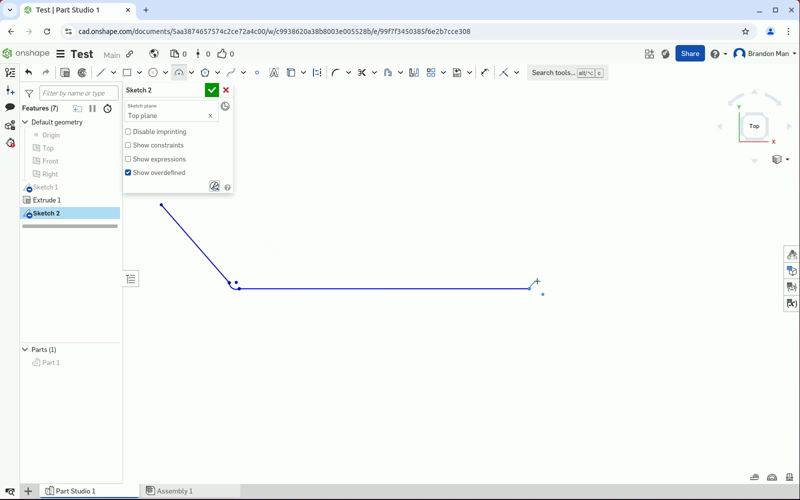
scroll(6)
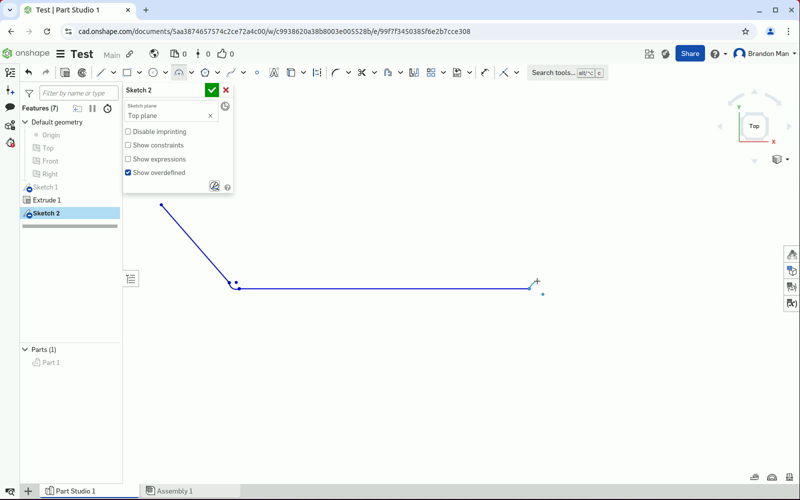
scroll(6)
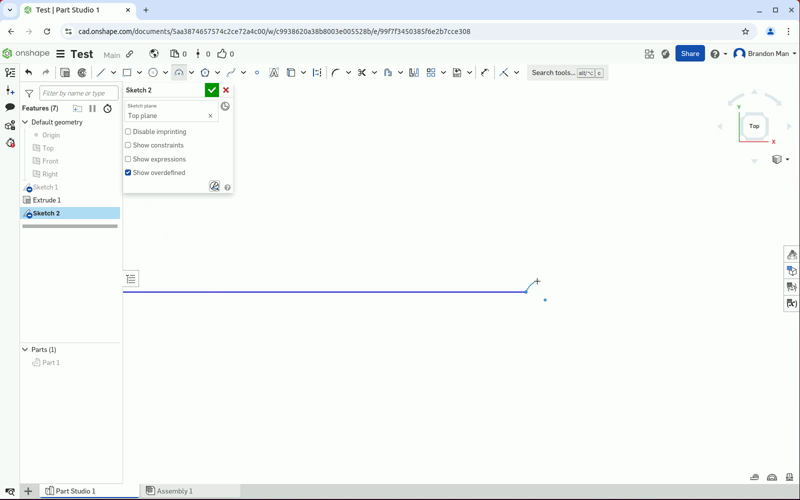
scroll(6)
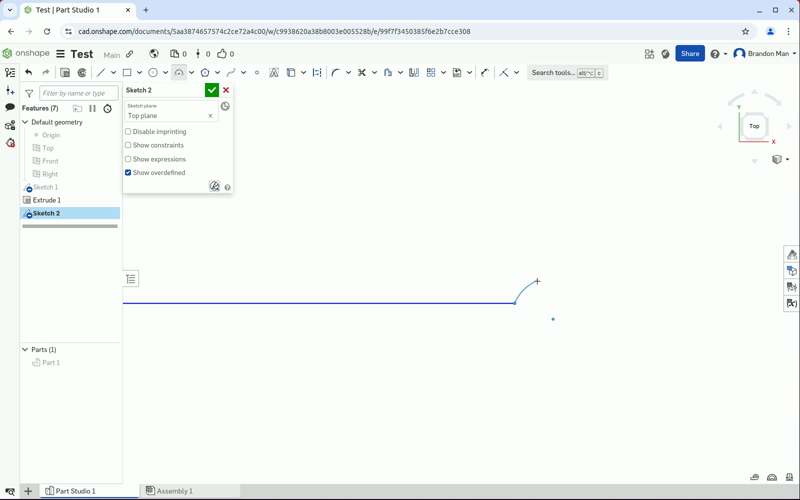
click(537, 280)
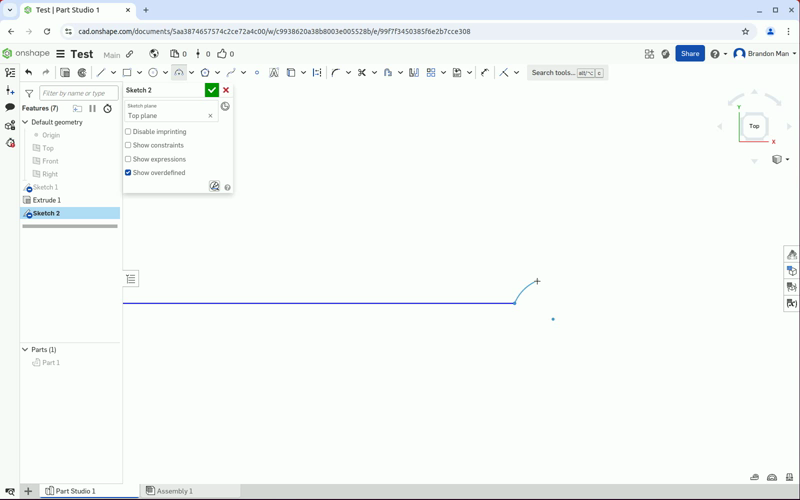
scroll(-6)
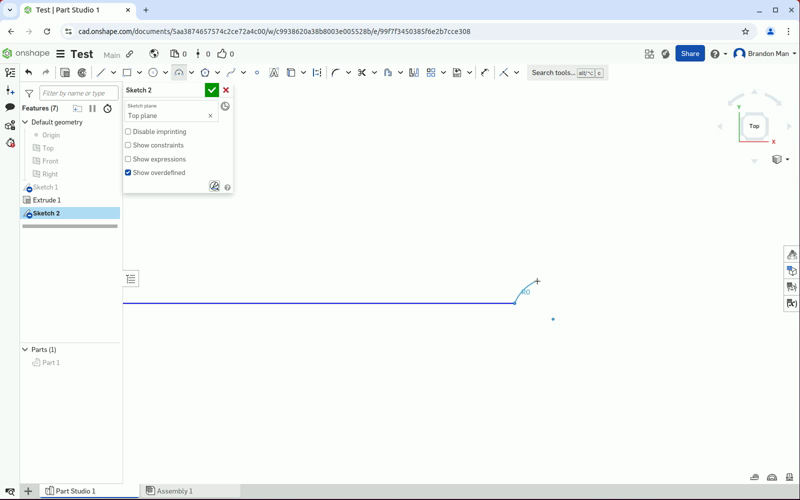
scroll(-6)
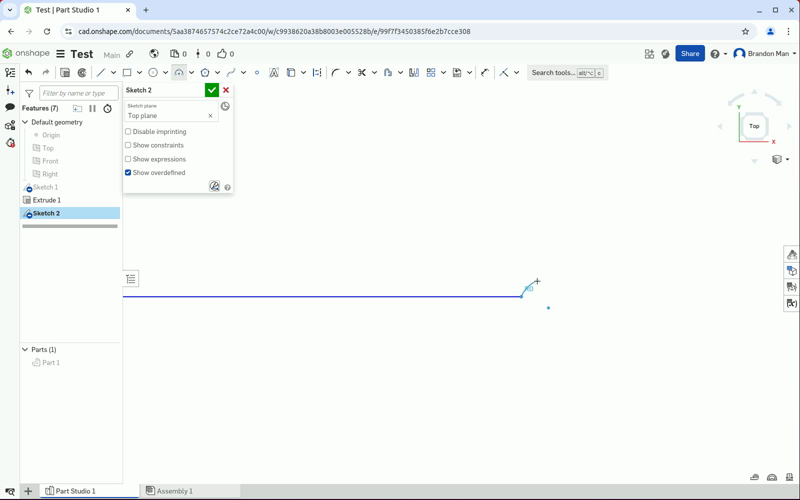
scroll(-6)
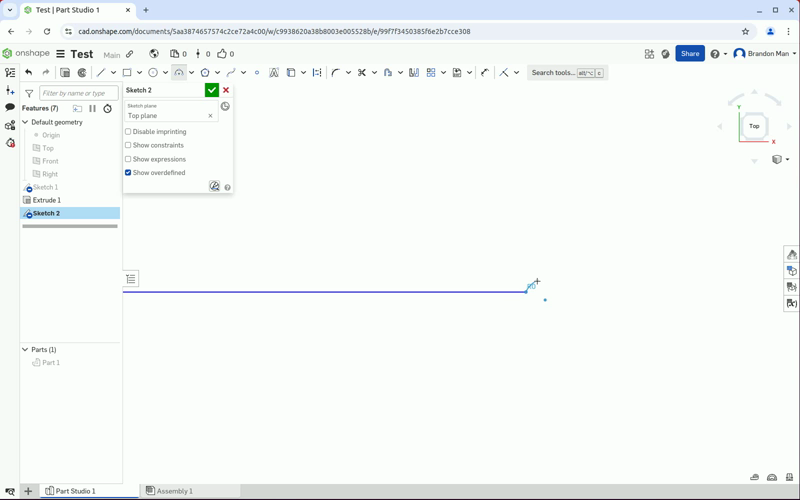
scroll(-6)
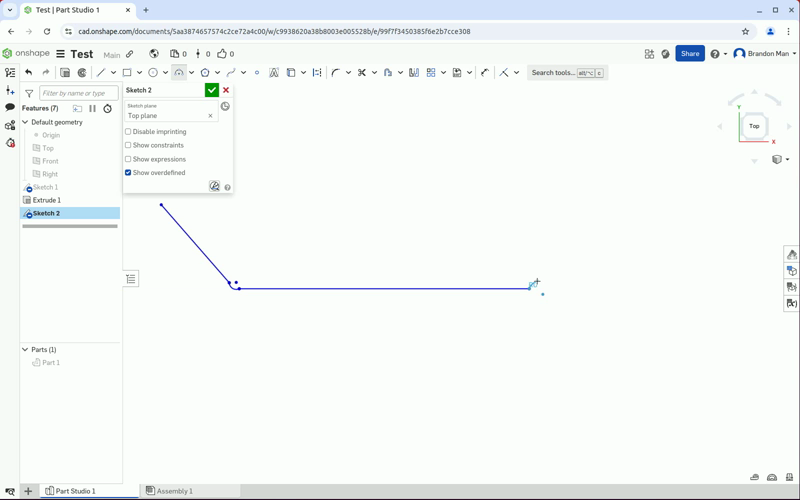
scroll(-6)
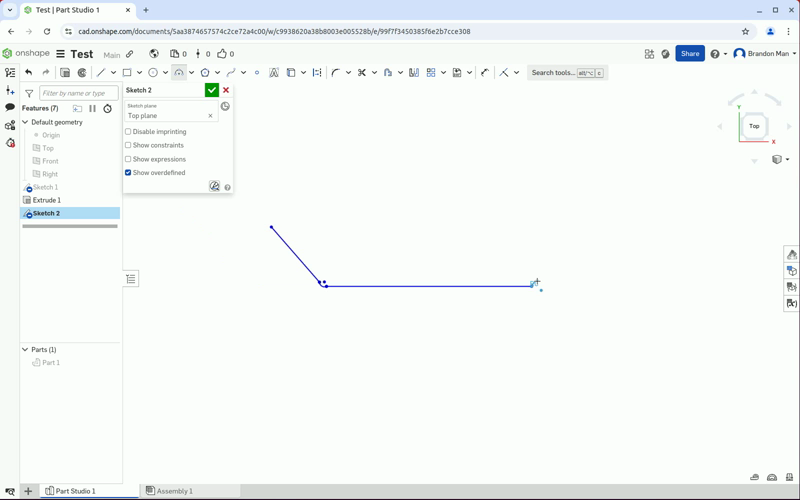
scroll(-6)
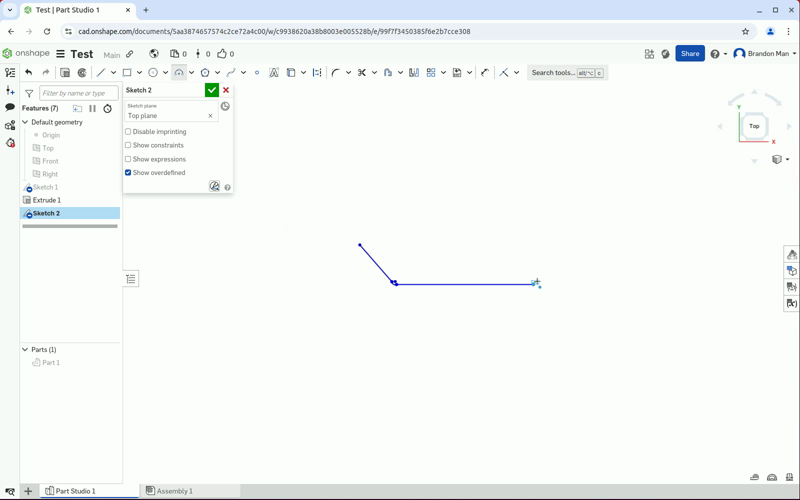
scroll(-6)
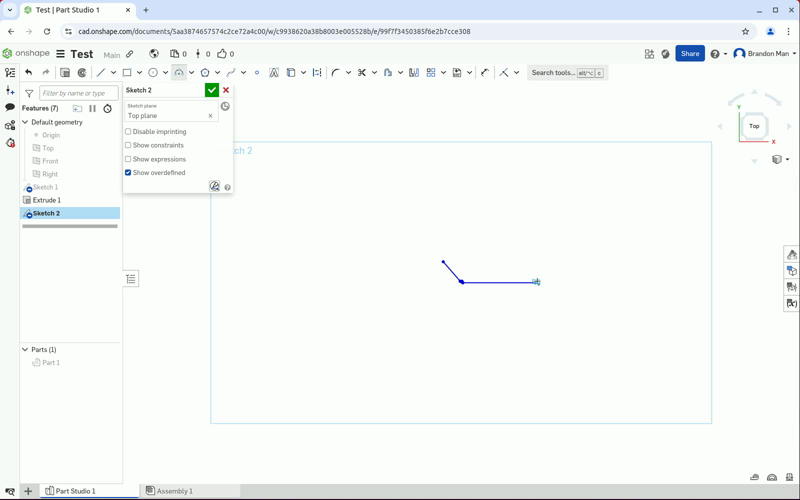
mouse_move(536, 282)
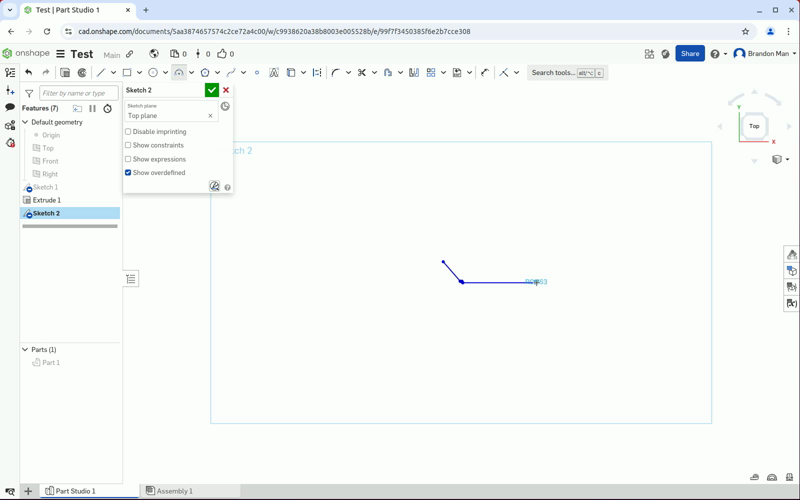
scroll(6)
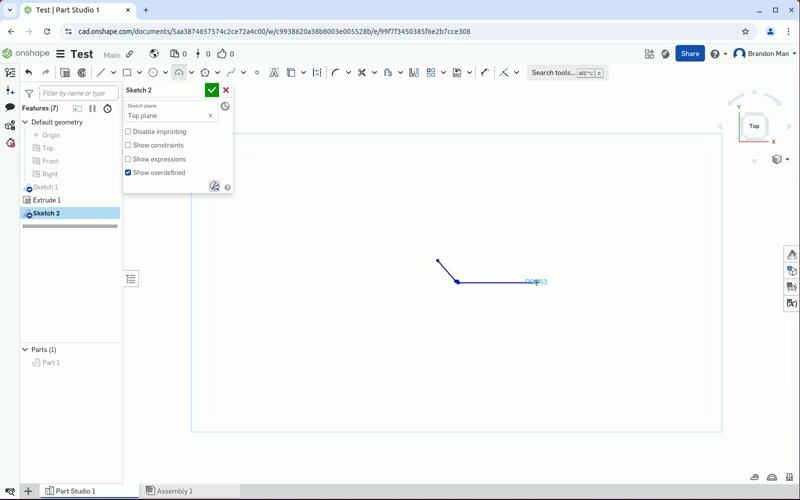
scroll(6)
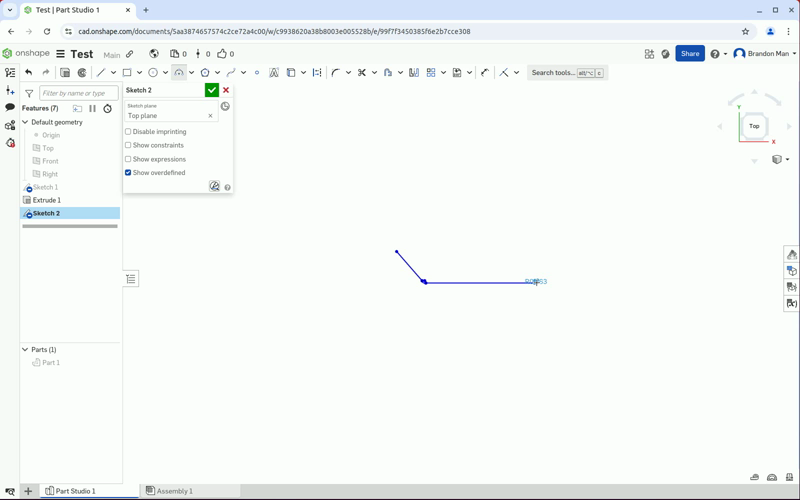
scroll(6)
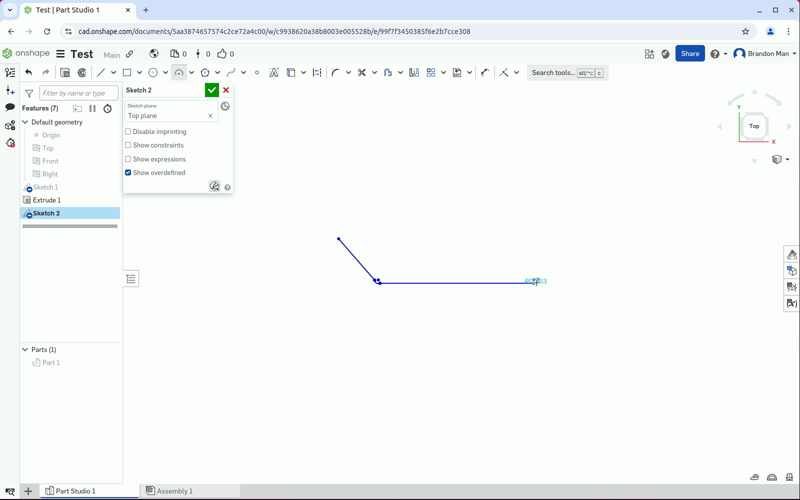
scroll(6)
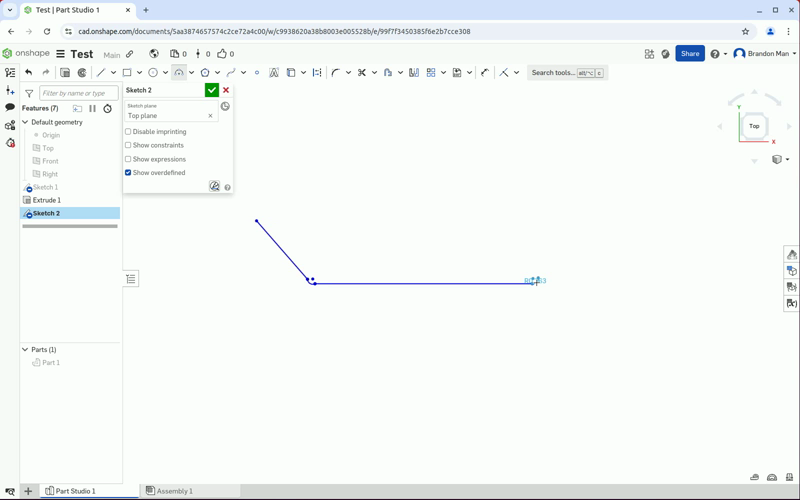
scroll(6)
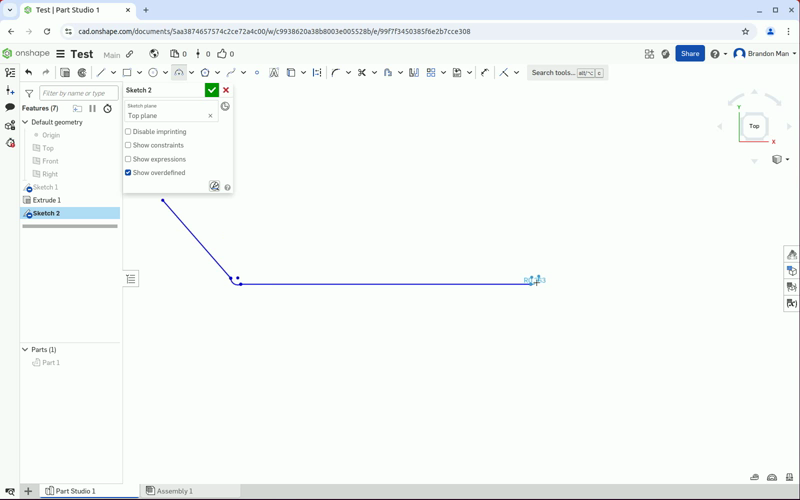
scroll(6)
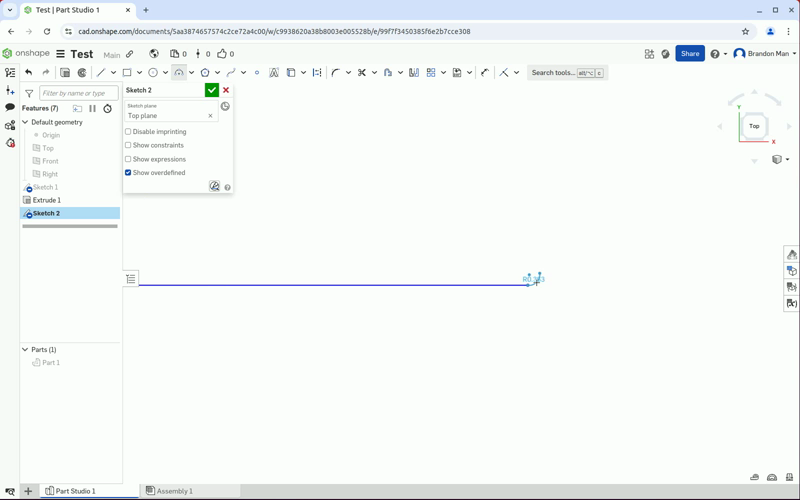
scroll(6)
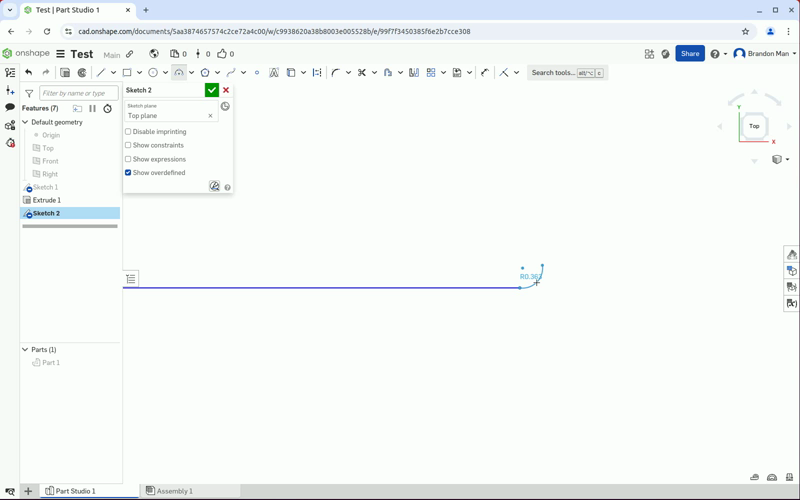
click(536, 282)
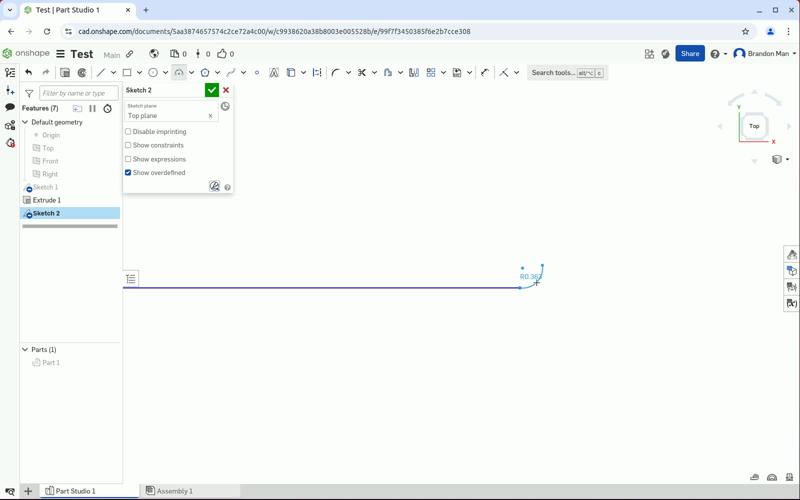
scroll(-6)
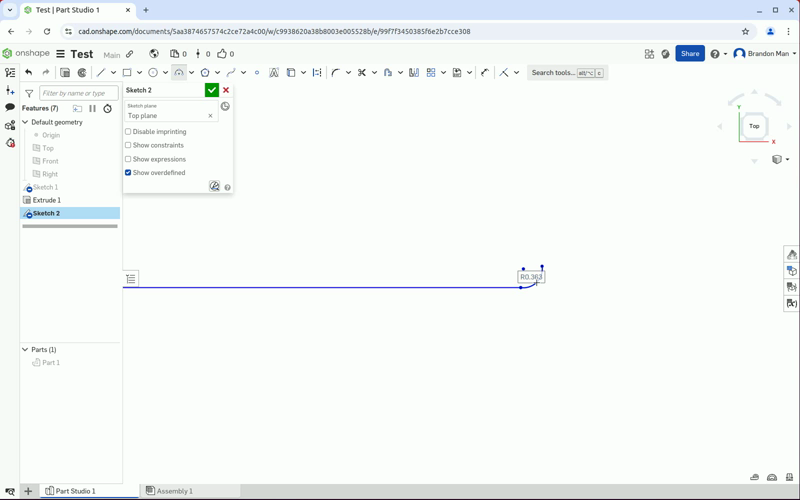
scroll(-6)
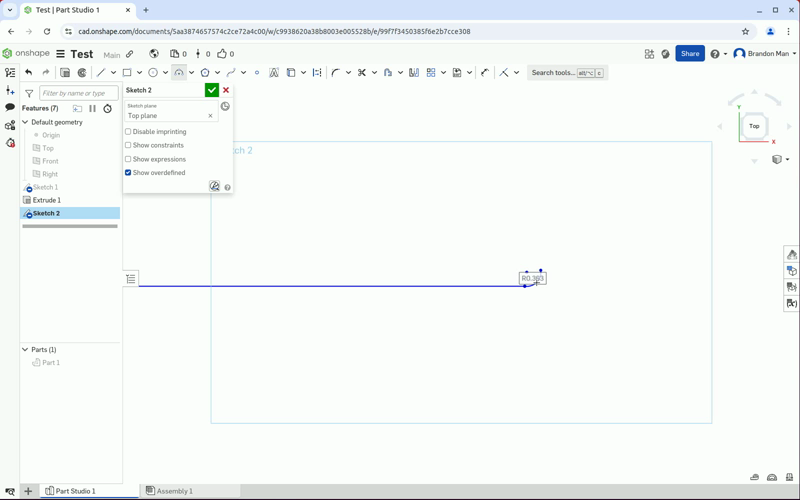
scroll(-6)
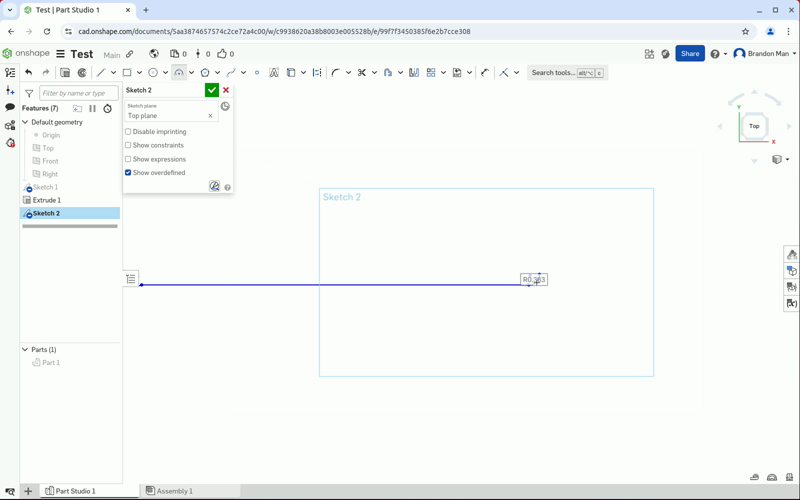
scroll(-6)
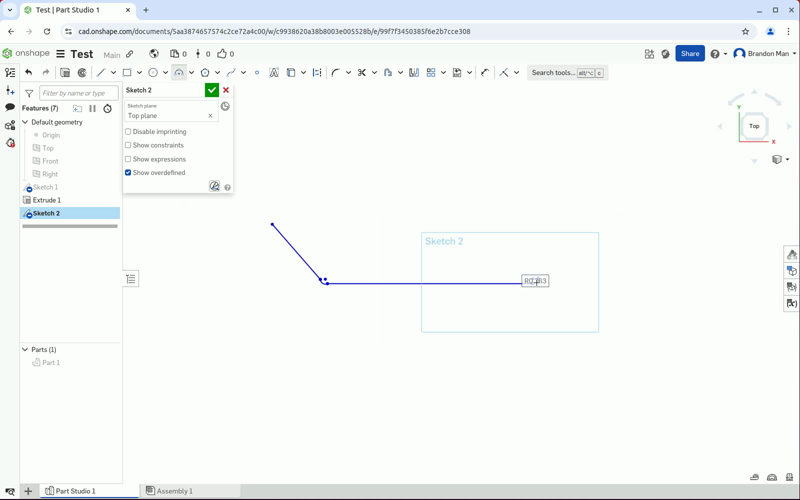
scroll(-6)
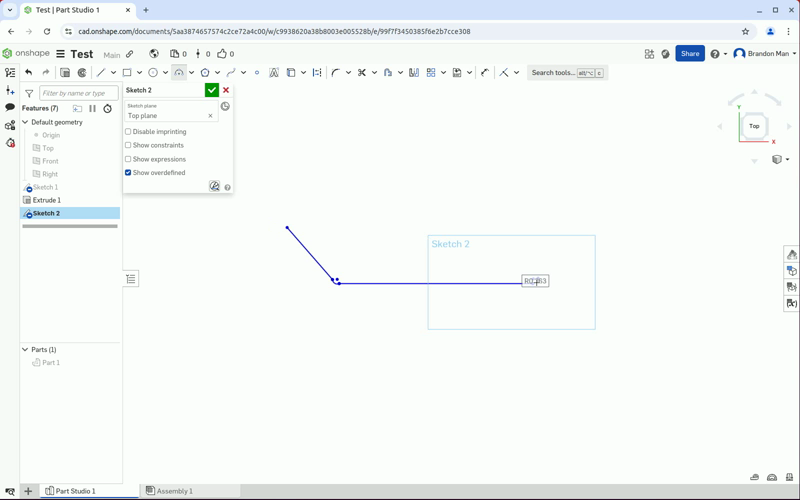
scroll(-6)
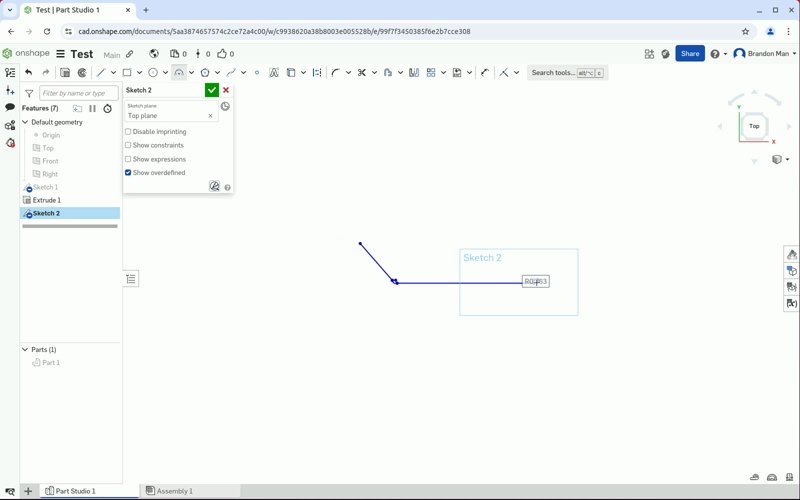
scroll(-6)
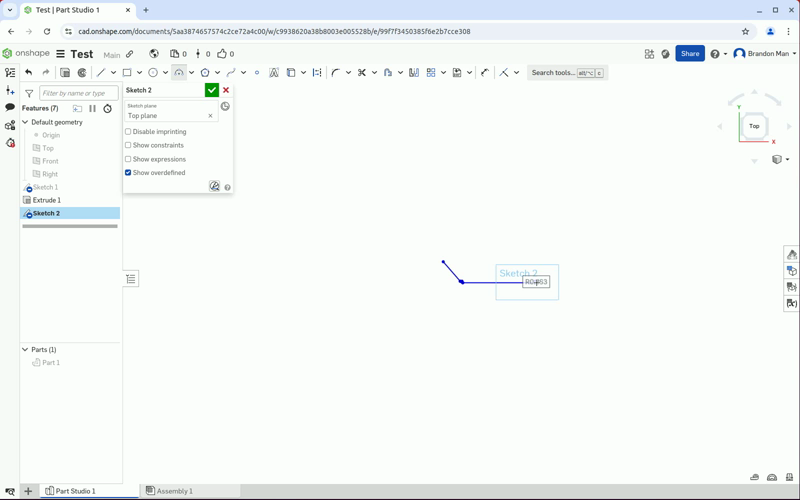
key_up(shift)
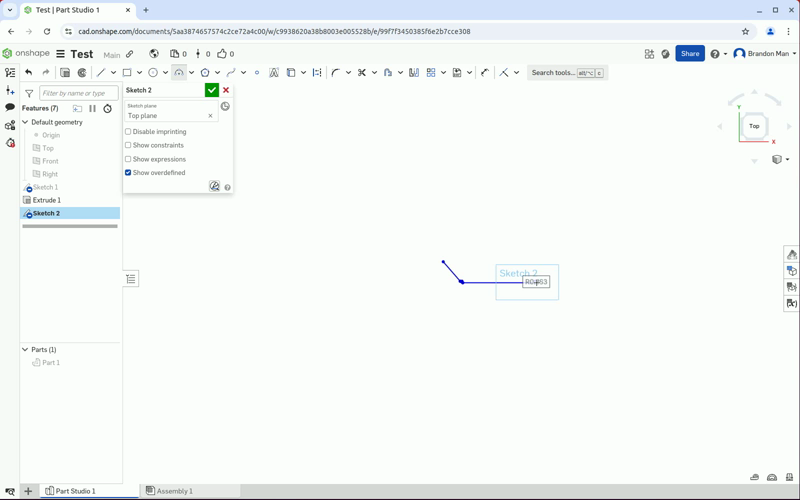
key(esc)
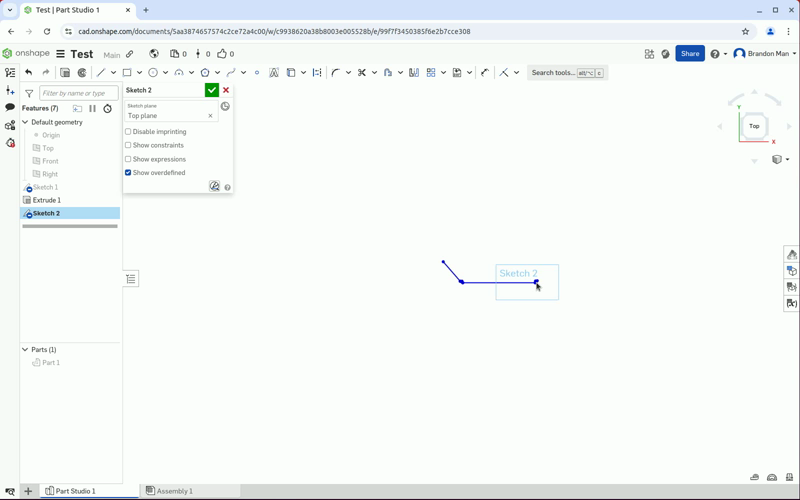
key(l)
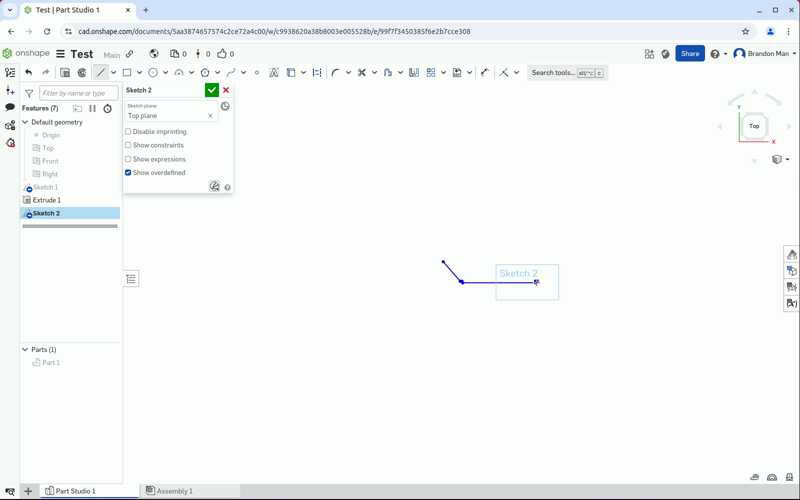
mouse_move(537, 280)
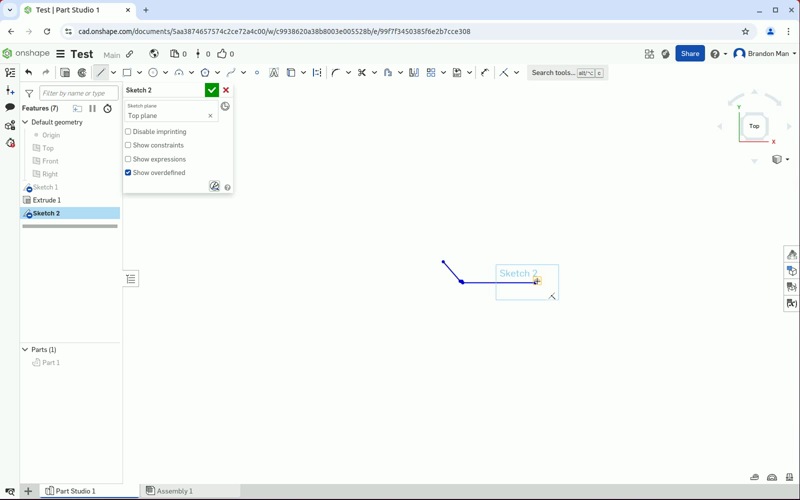
scroll(6)
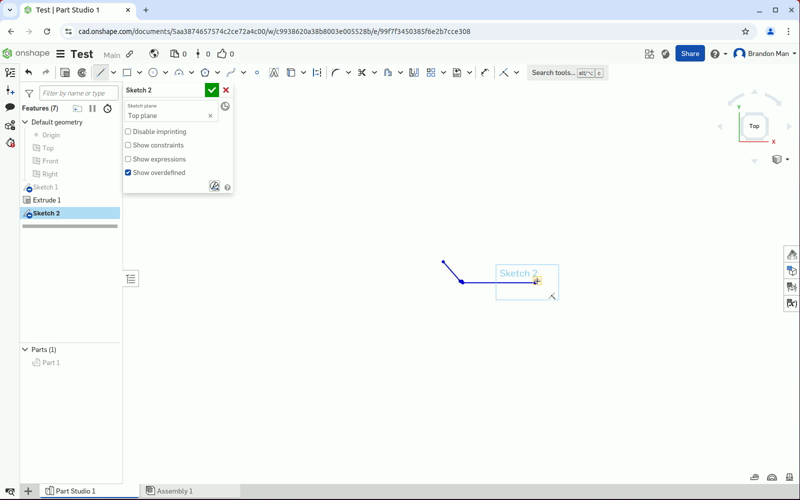
scroll(6)
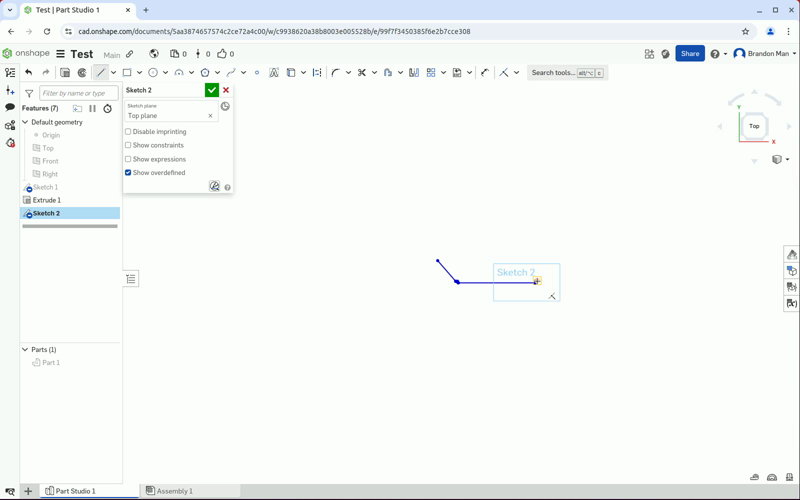
scroll(6)
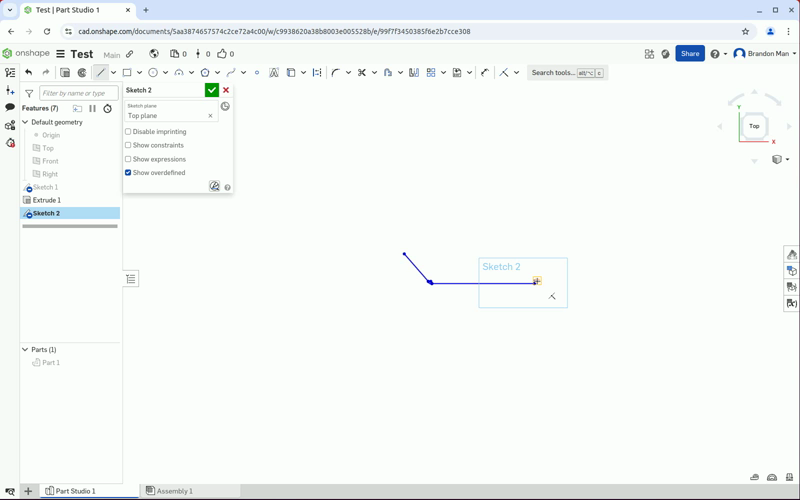
scroll(6)
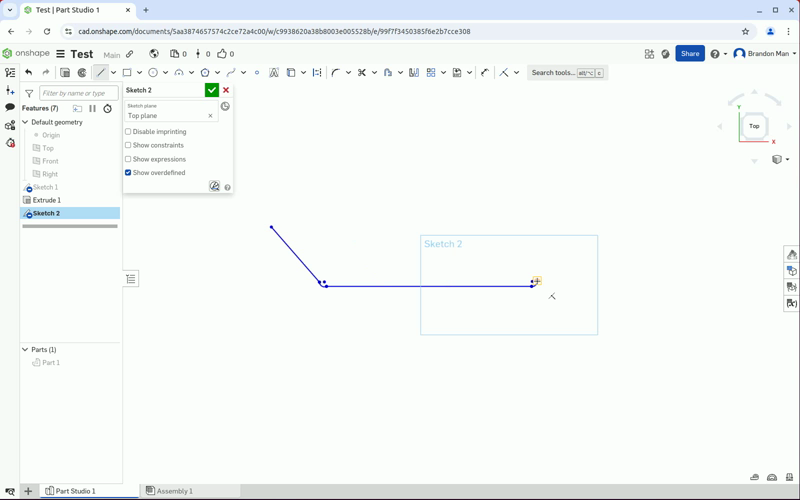
scroll(6)
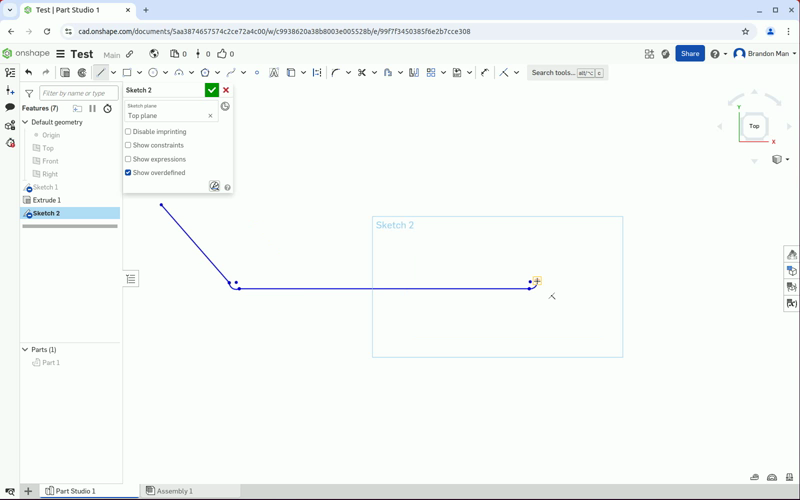
scroll(6)
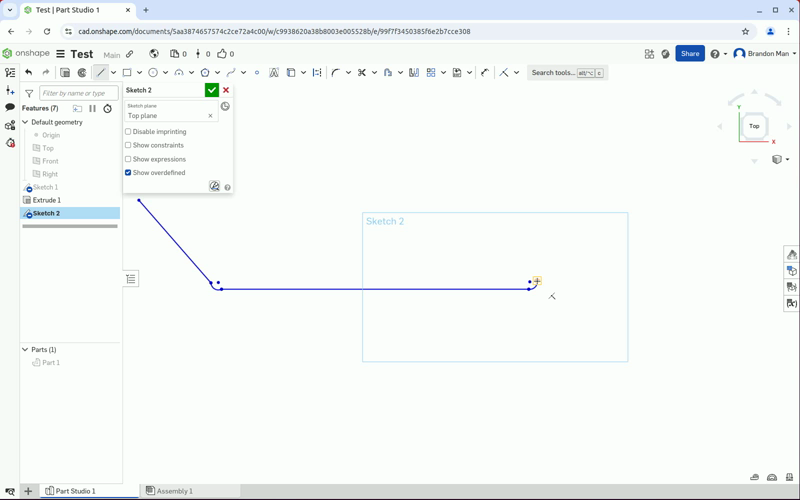
scroll(6)
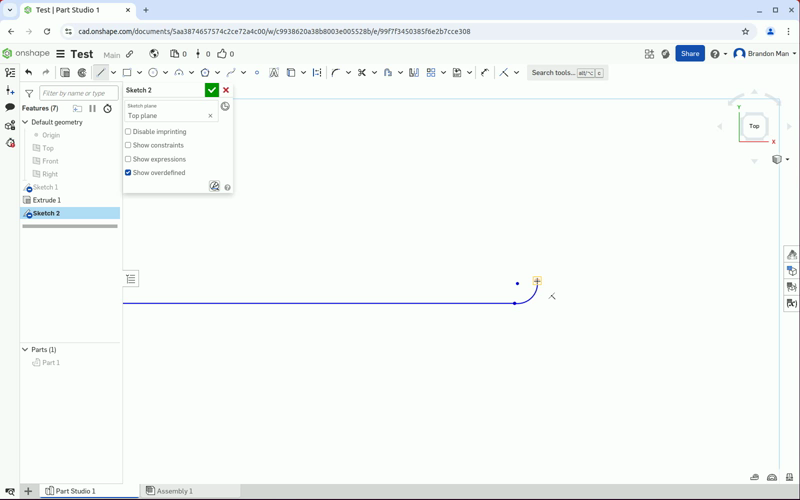
click(537, 280)
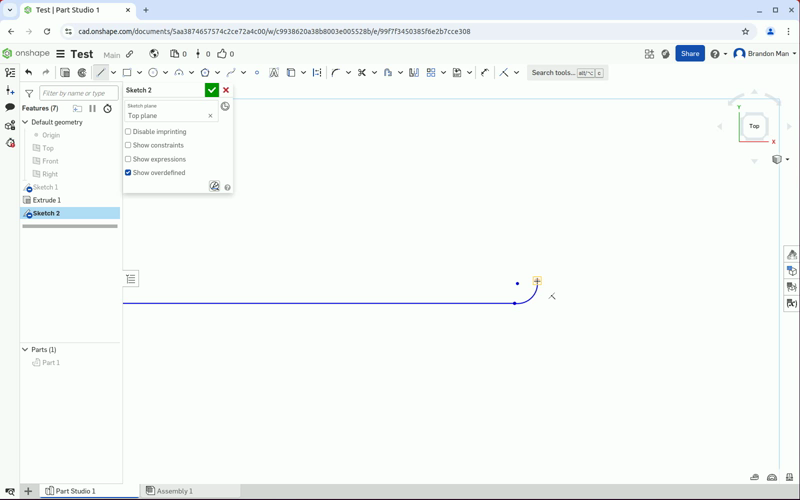
scroll(-6)
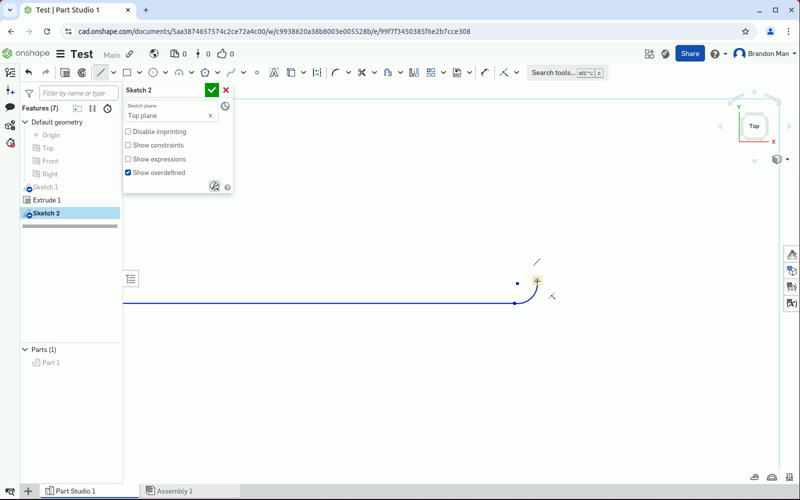
scroll(-6)
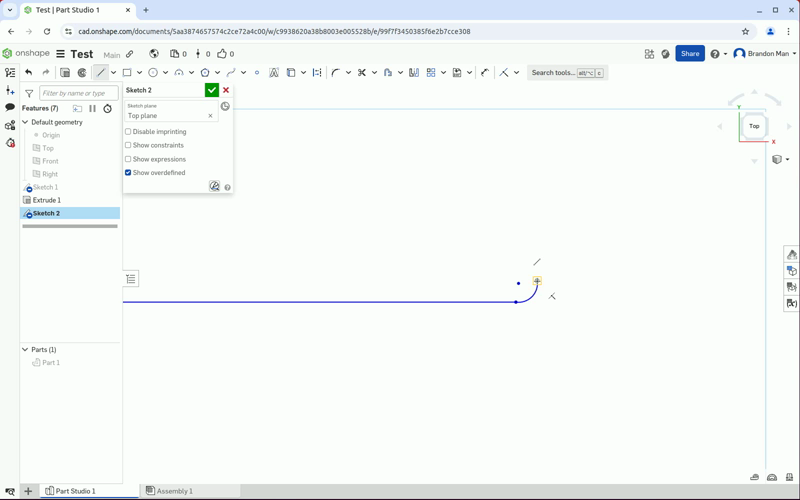
scroll(-6)
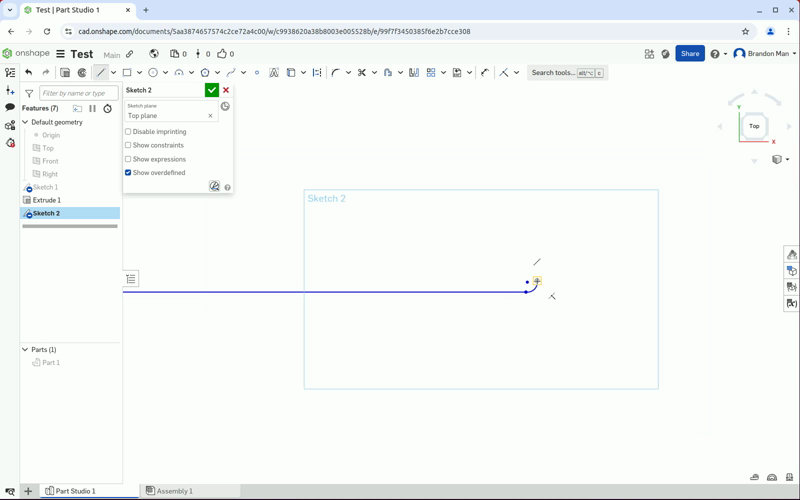
scroll(-6)
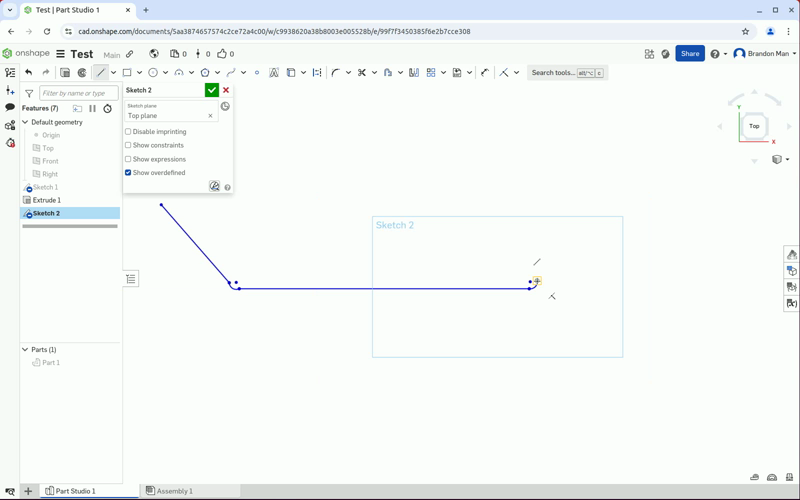
scroll(-6)
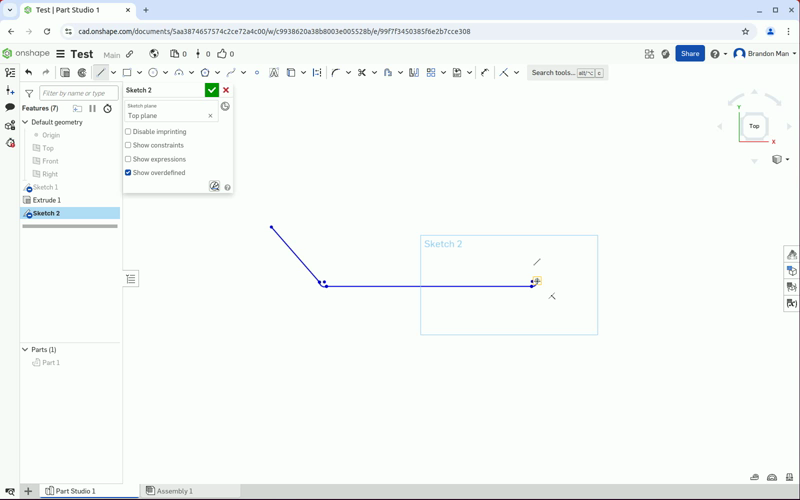
scroll(-6)
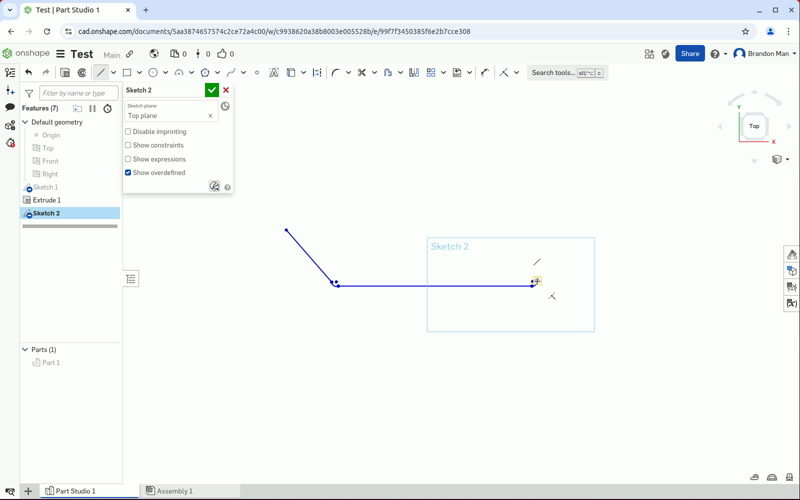
scroll(-6)
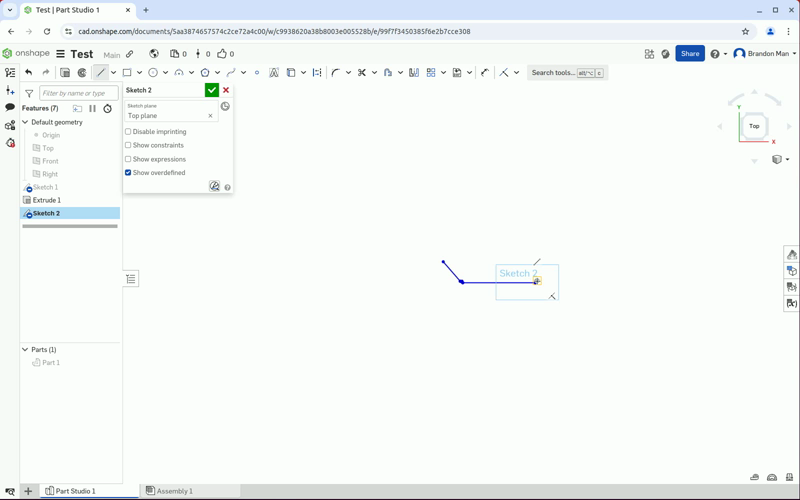
key_down(shift)
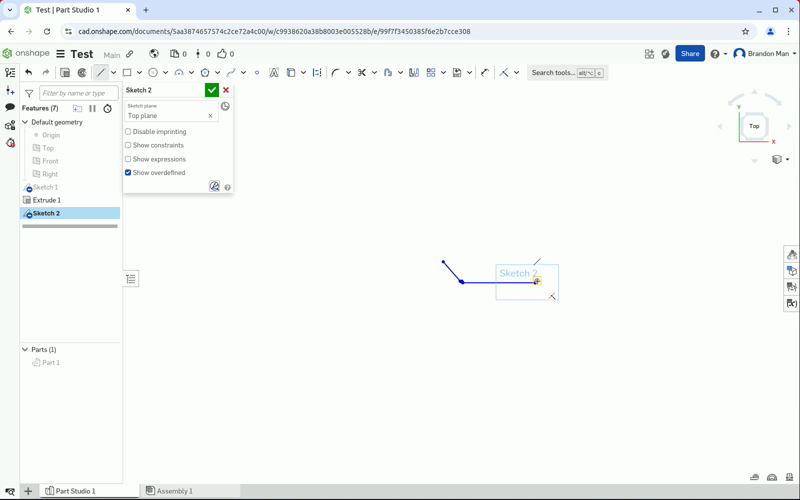
mouse_move(567, 280)
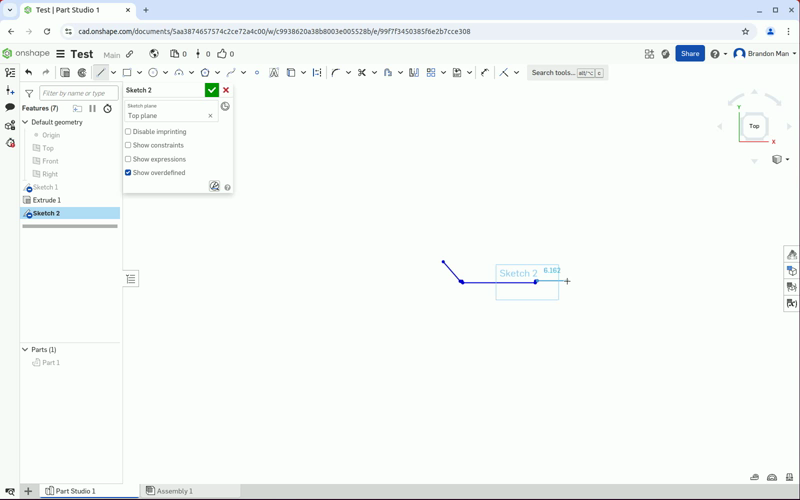
mouse_move(537, 263)
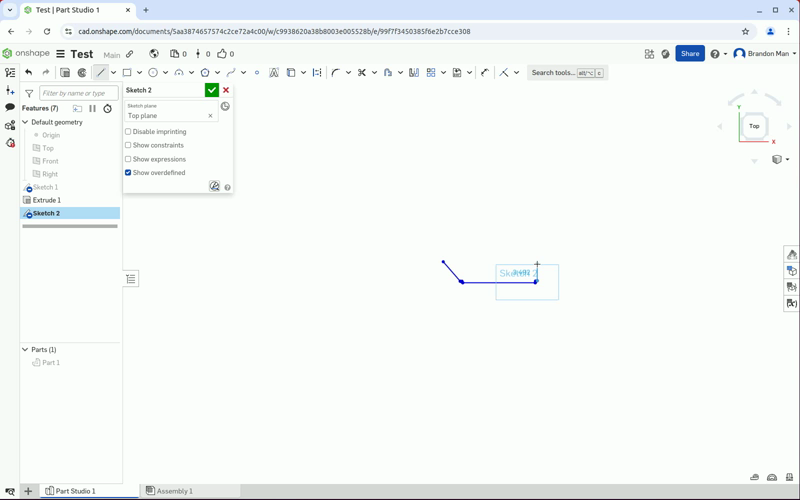
click(537, 263)
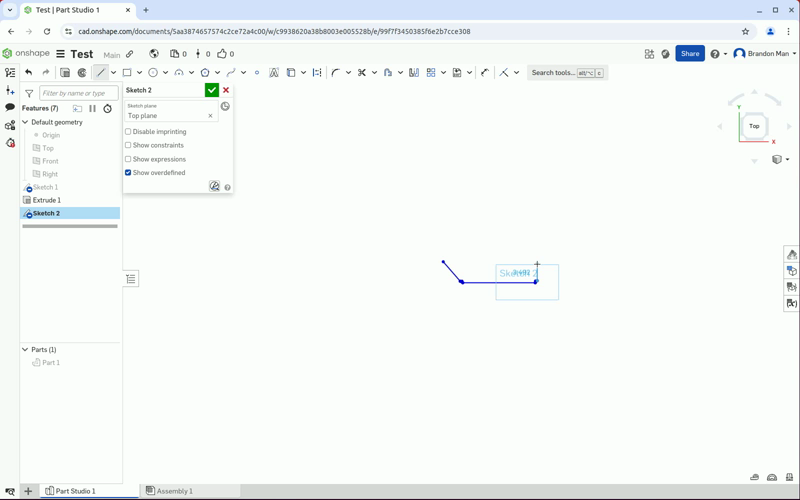
key_up(shift)
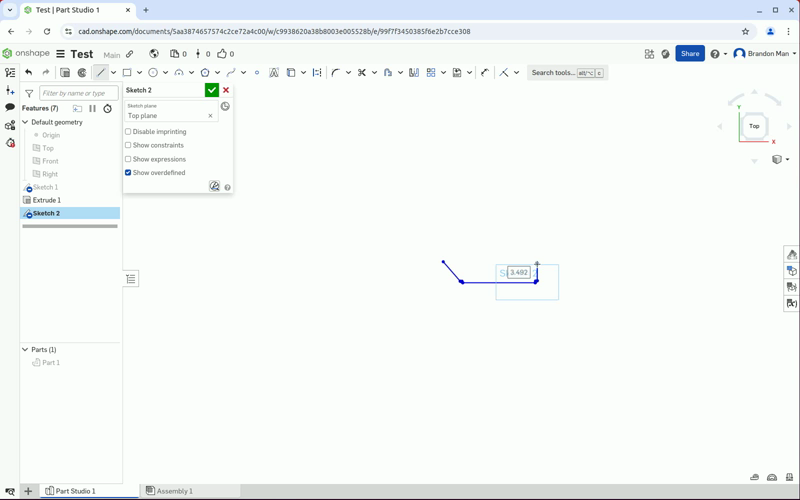
key(esc)
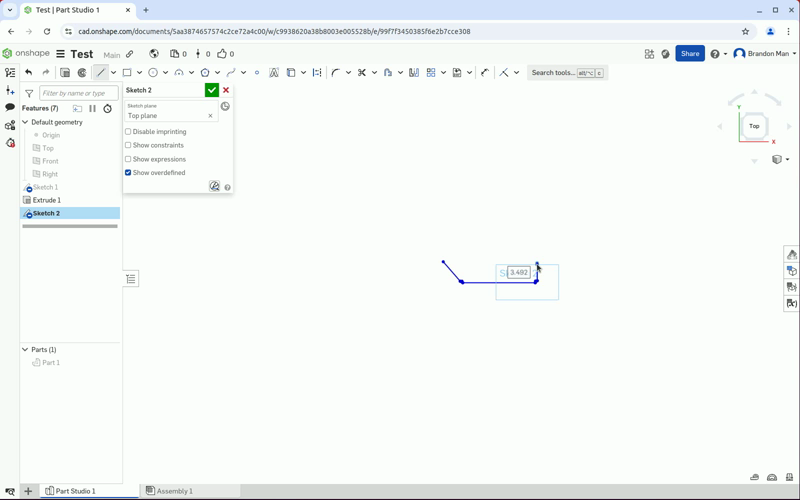
key(a)
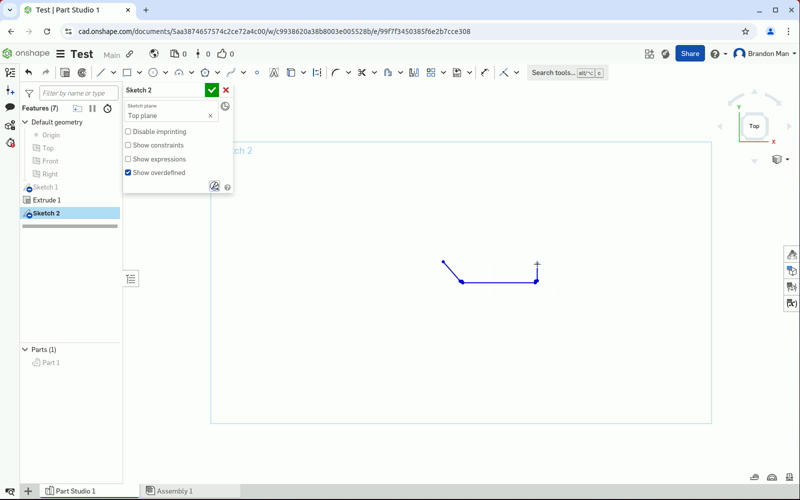
mouse_move(537, 263)
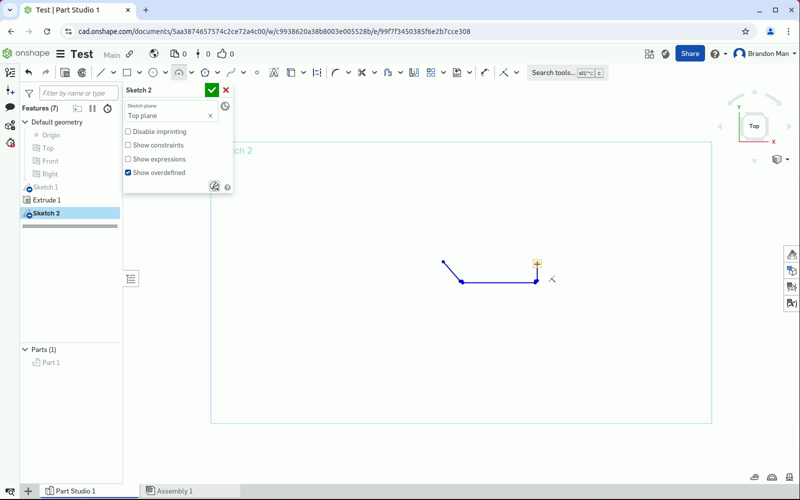
click(537, 263)
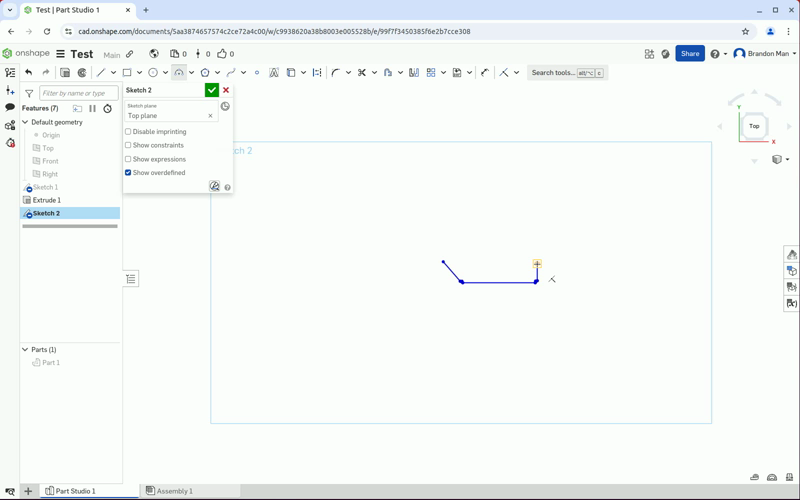
key_down(shift)
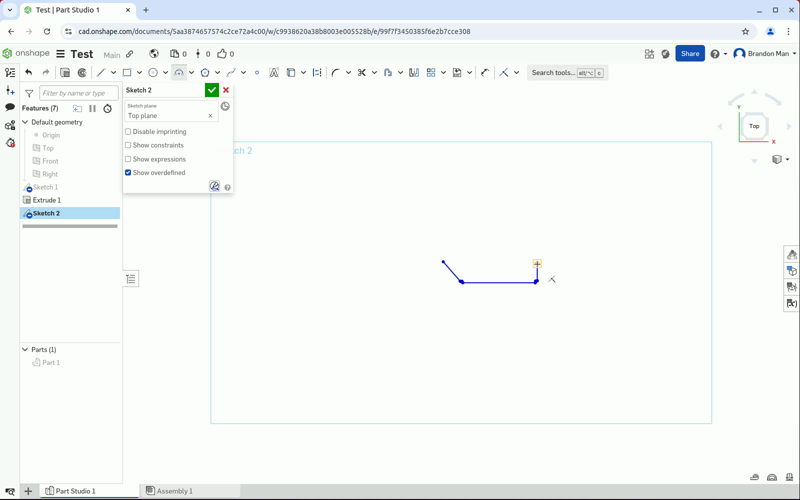
mouse_move(535, 261)
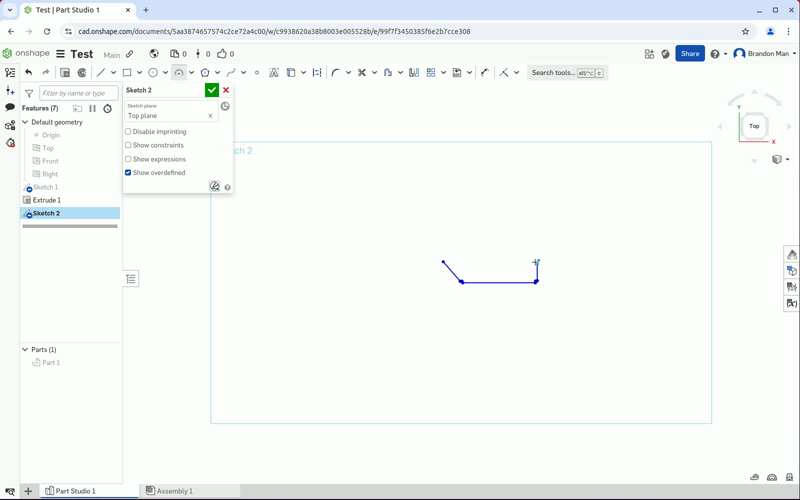
scroll(6)
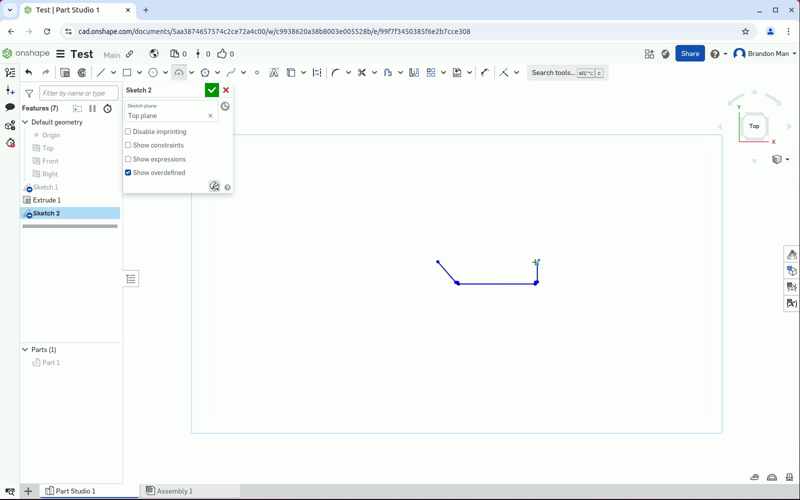
scroll(6)
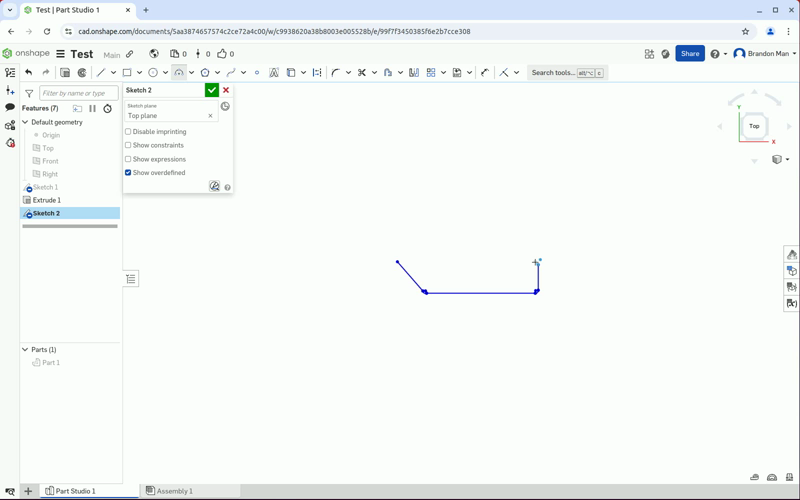
scroll(6)
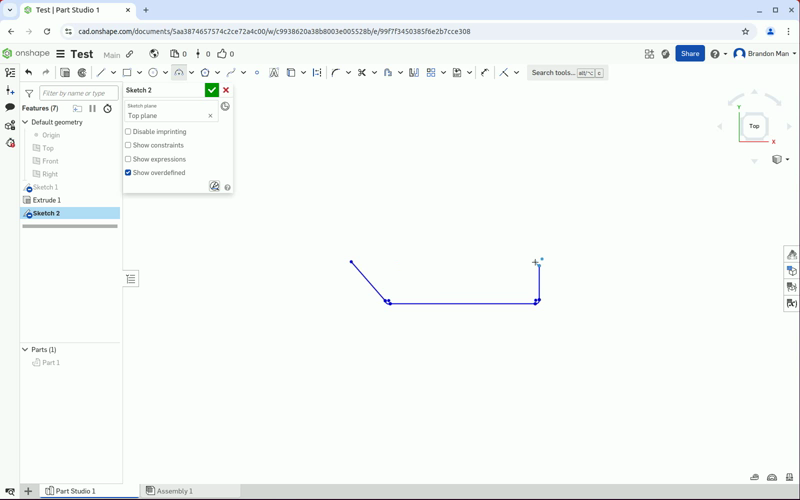
scroll(6)
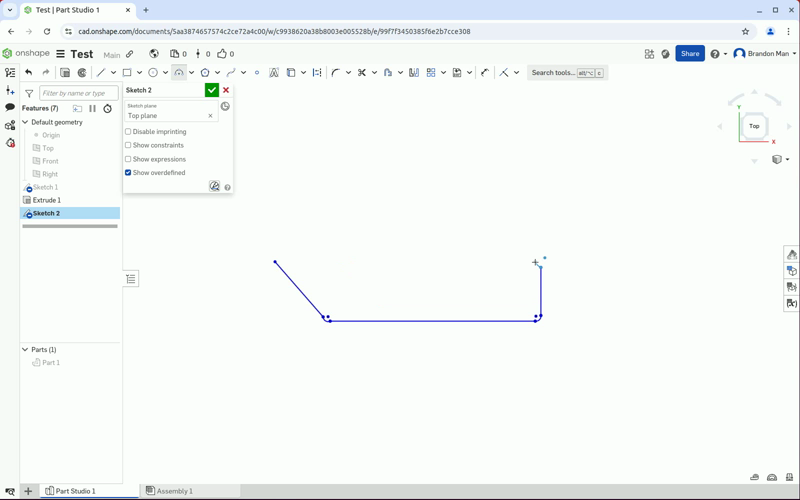
scroll(6)
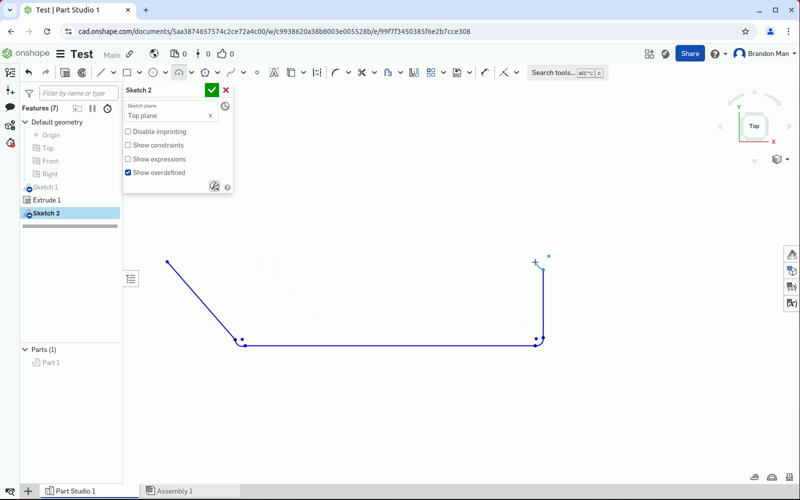
scroll(6)
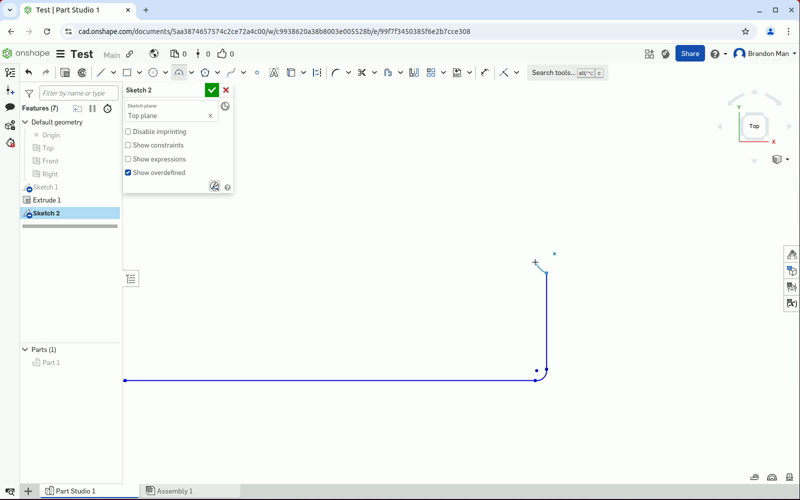
scroll(6)
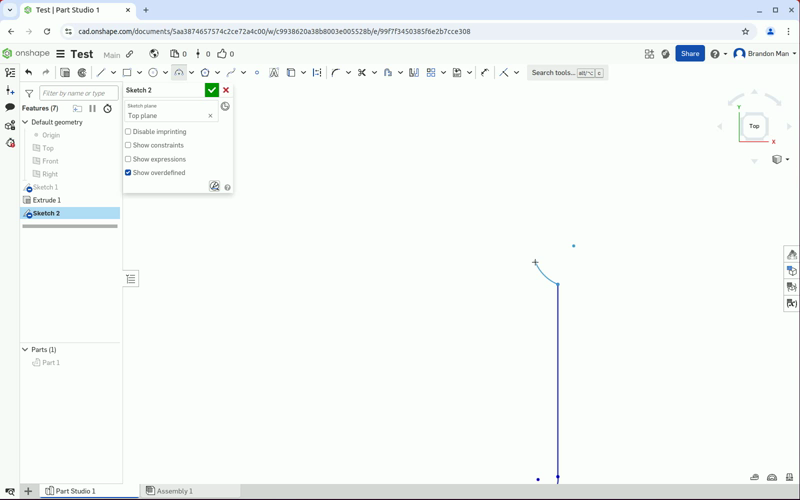
click(535, 261)
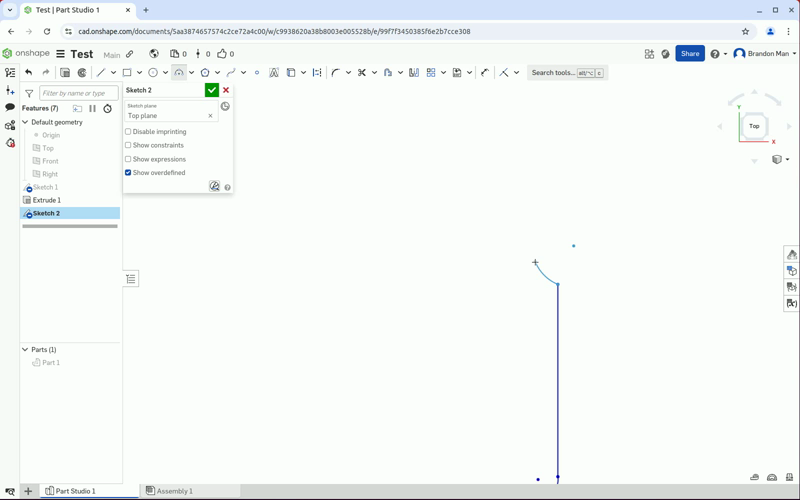
scroll(-6)
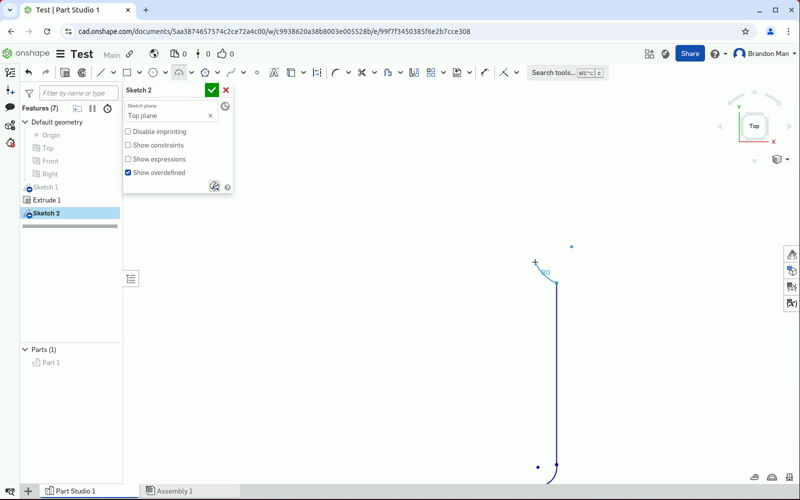
scroll(-6)
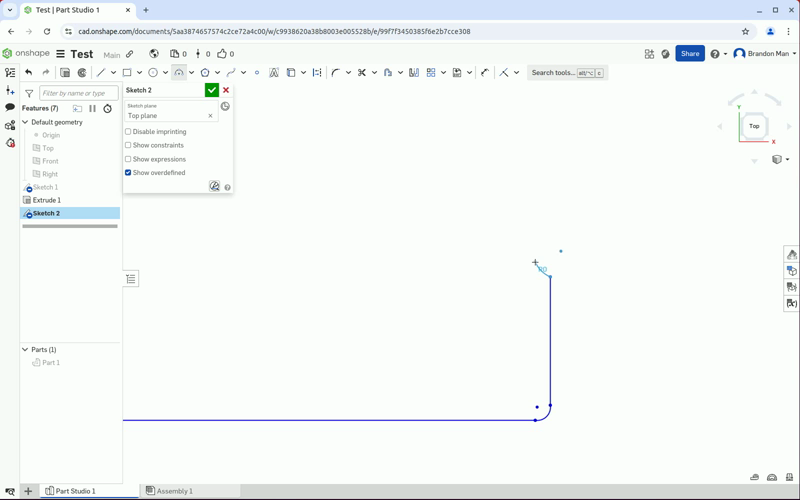
scroll(-6)
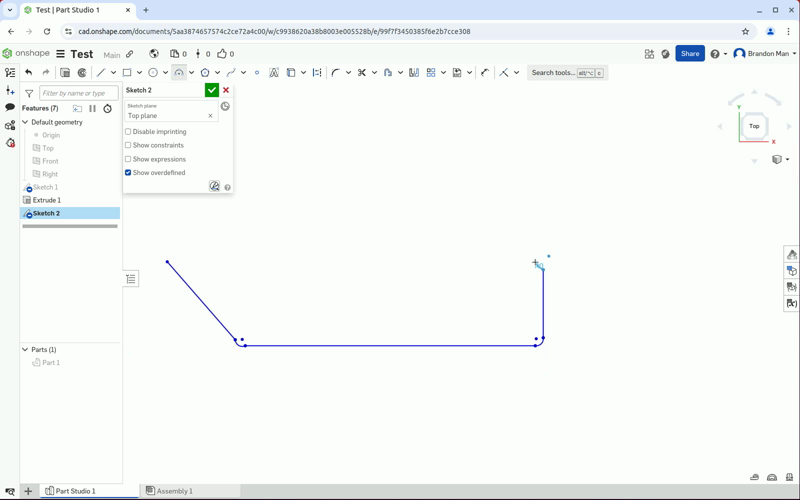
scroll(-6)
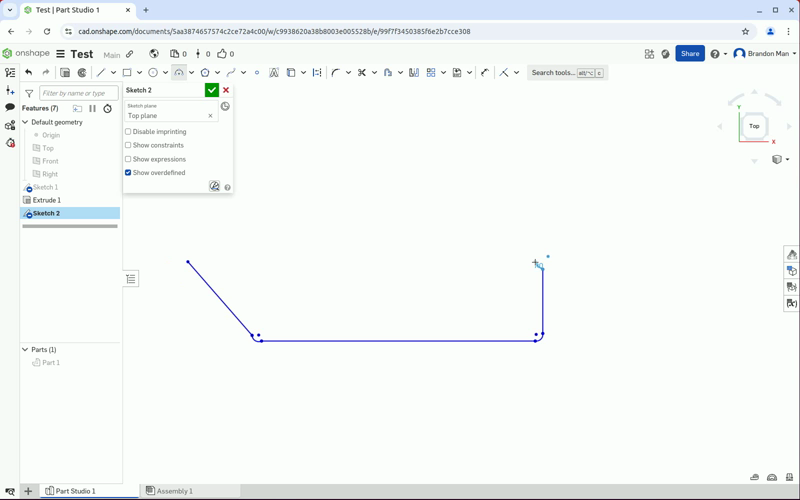
scroll(-6)
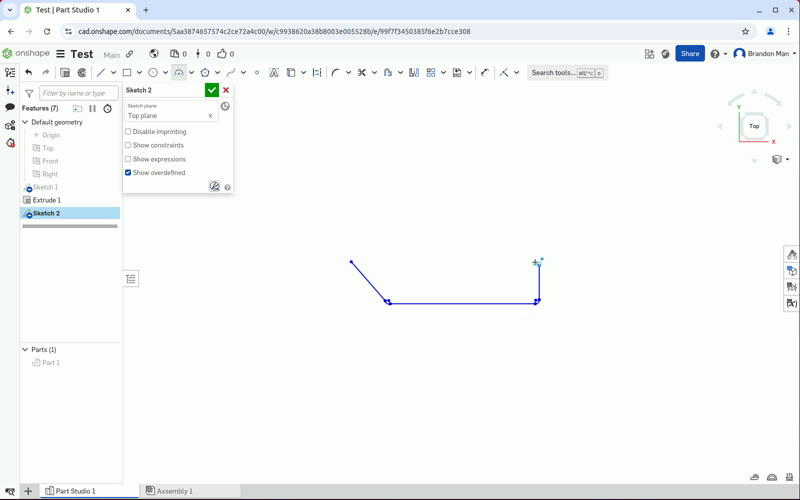
scroll(-6)
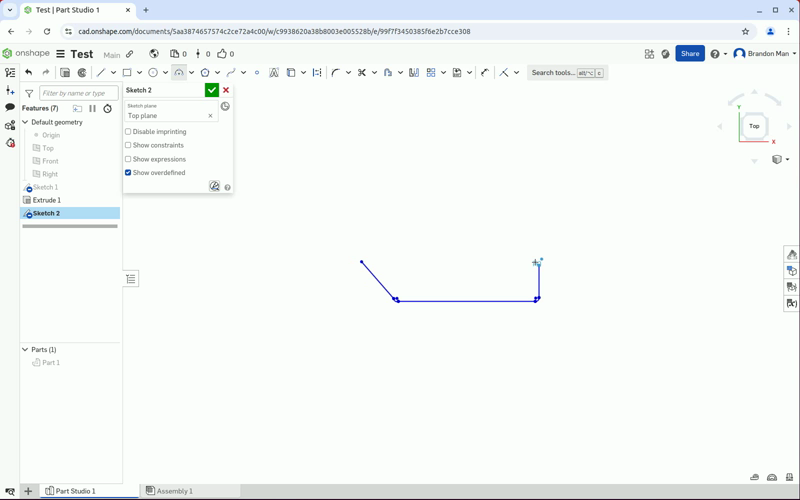
scroll(-6)
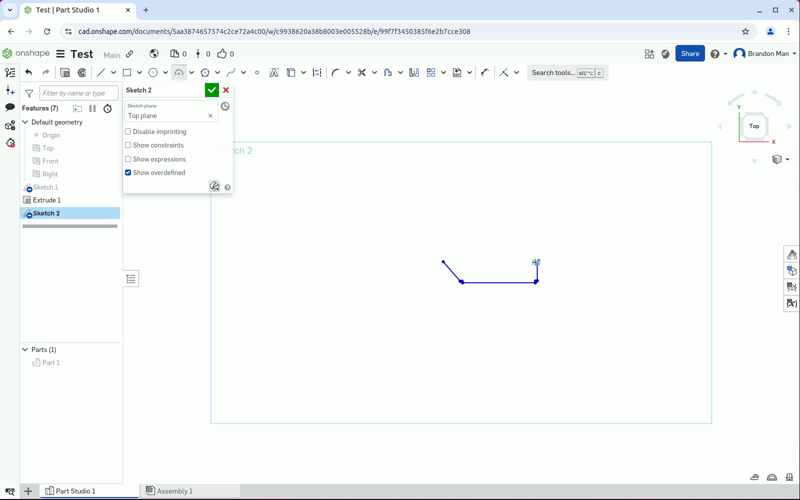
mouse_move(536, 262)
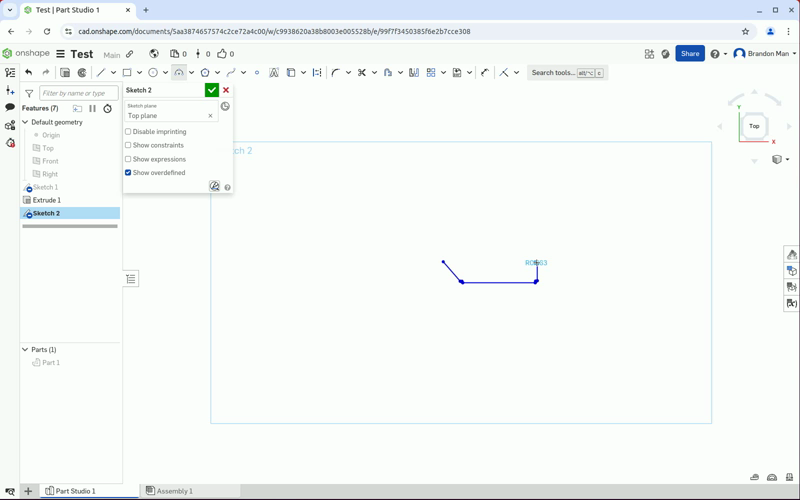
scroll(6)
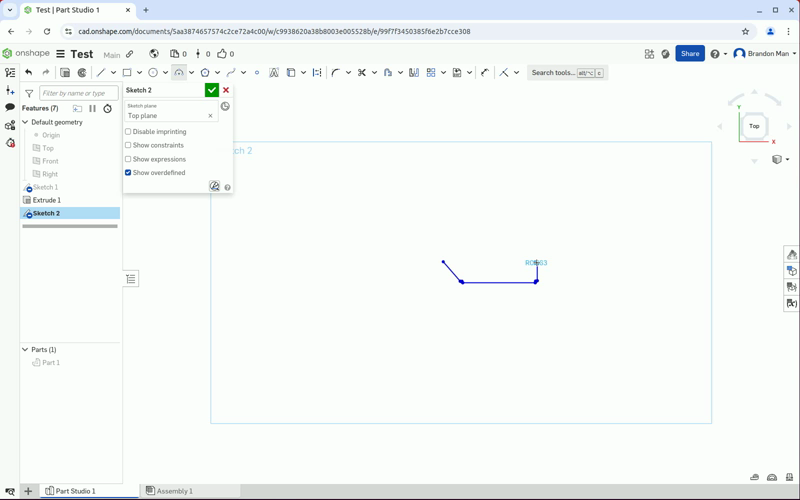
scroll(6)
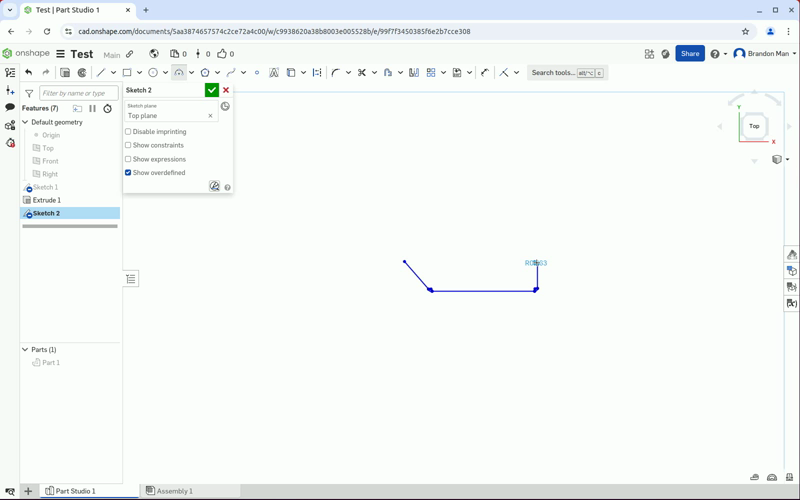
scroll(6)
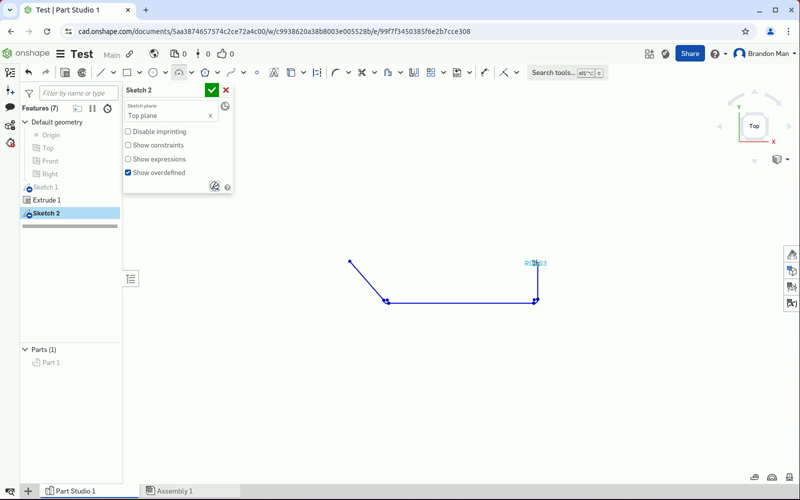
scroll(6)
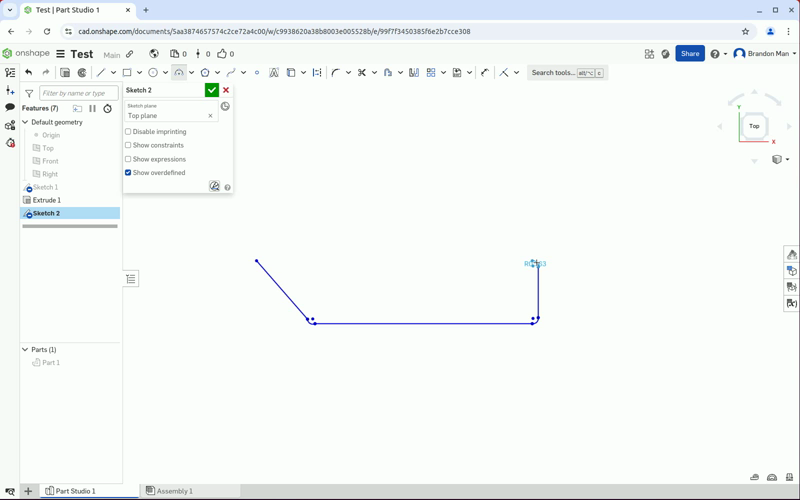
scroll(6)
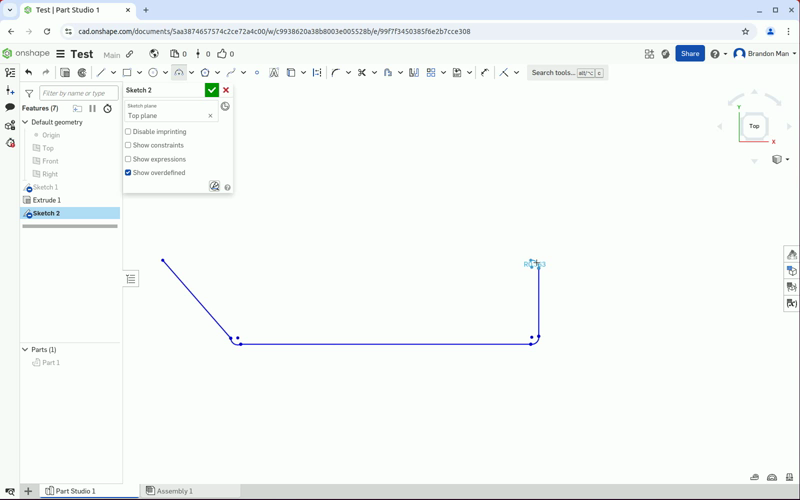
scroll(6)
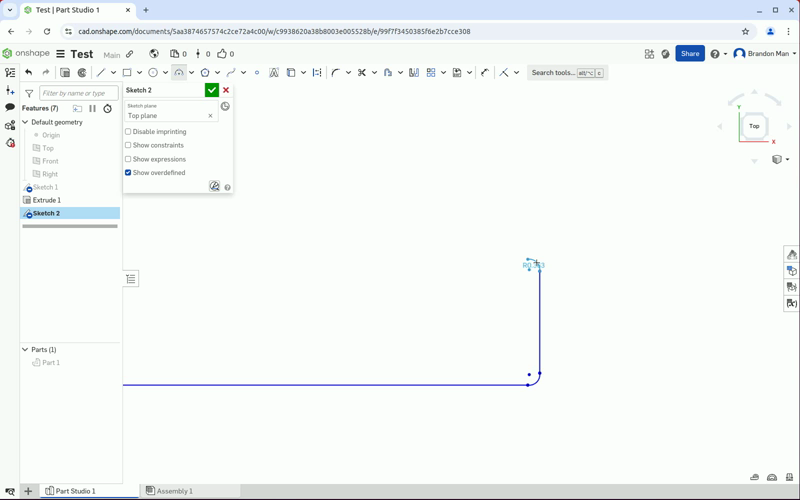
scroll(6)
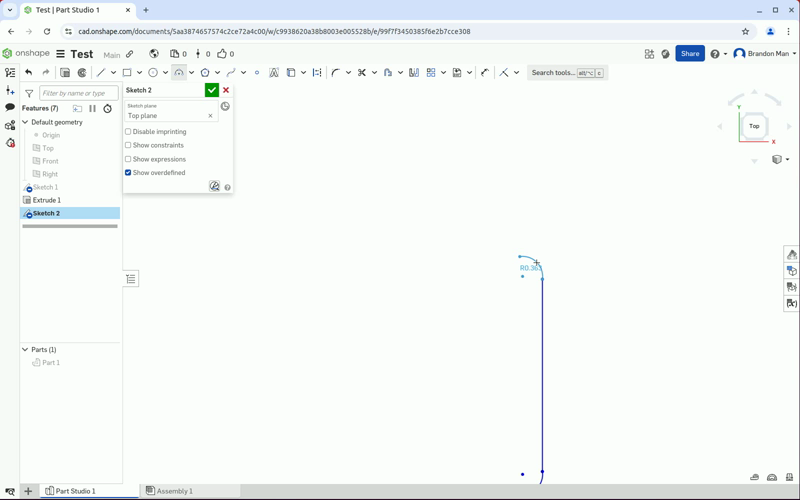
click(536, 262)
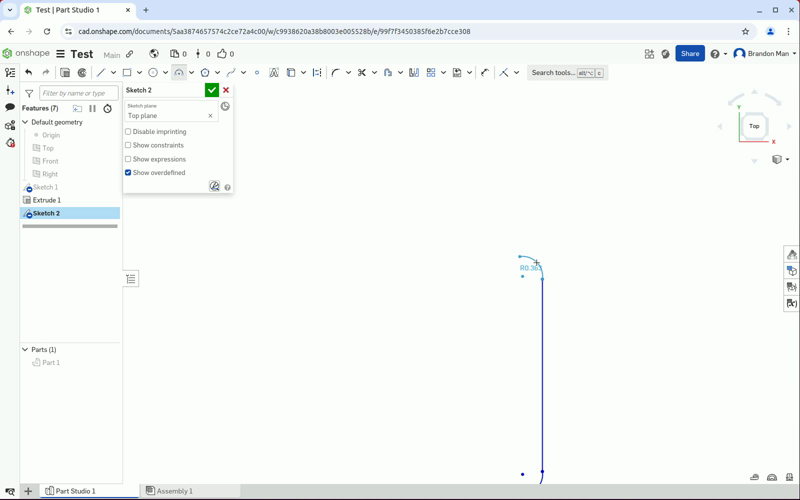
scroll(-6)
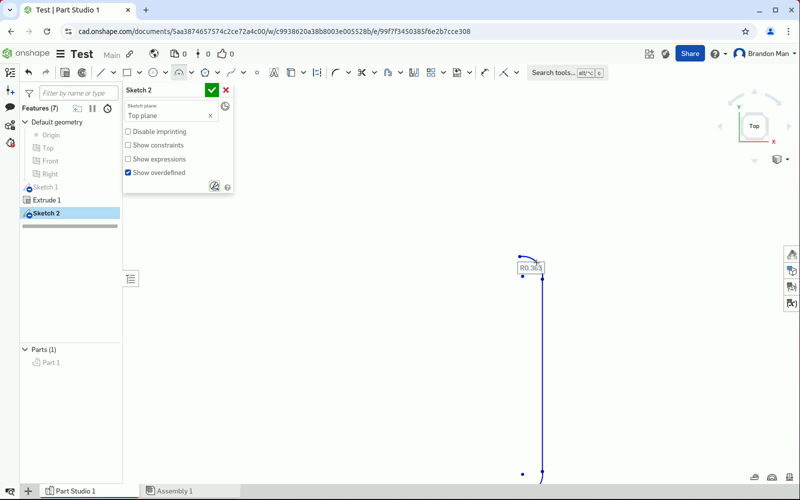
scroll(-6)
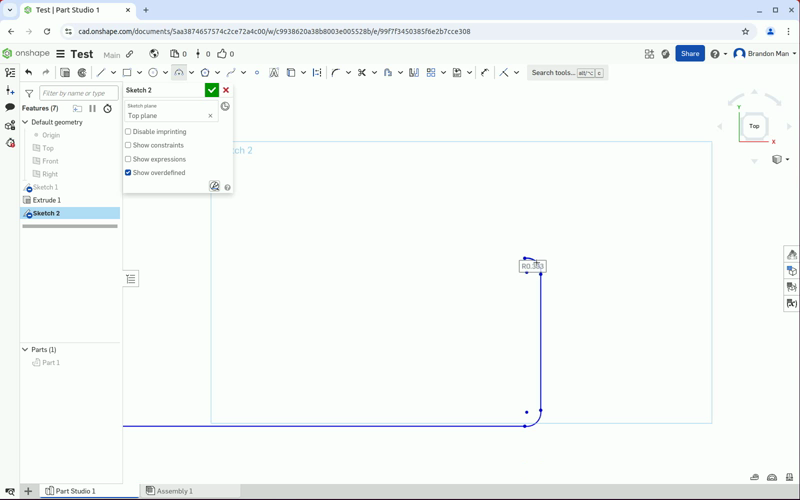
scroll(-6)
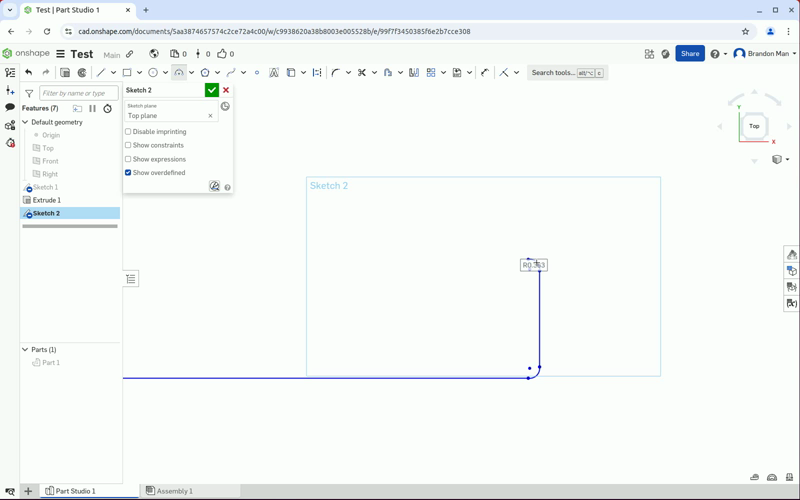
scroll(-6)
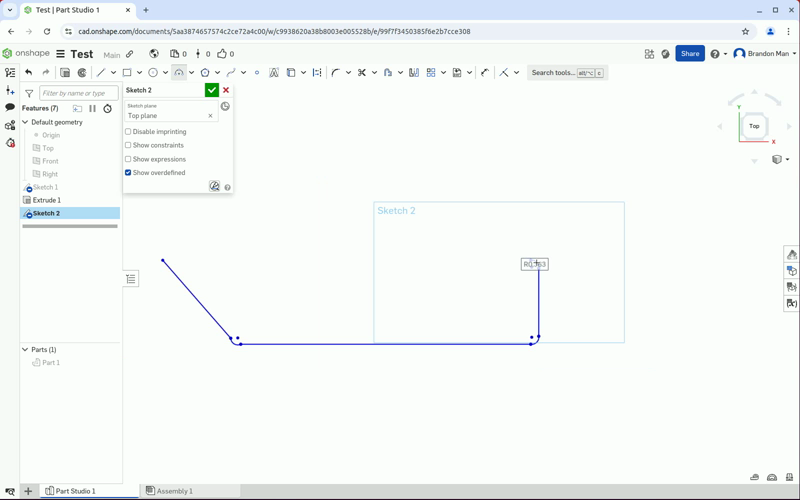
scroll(-6)
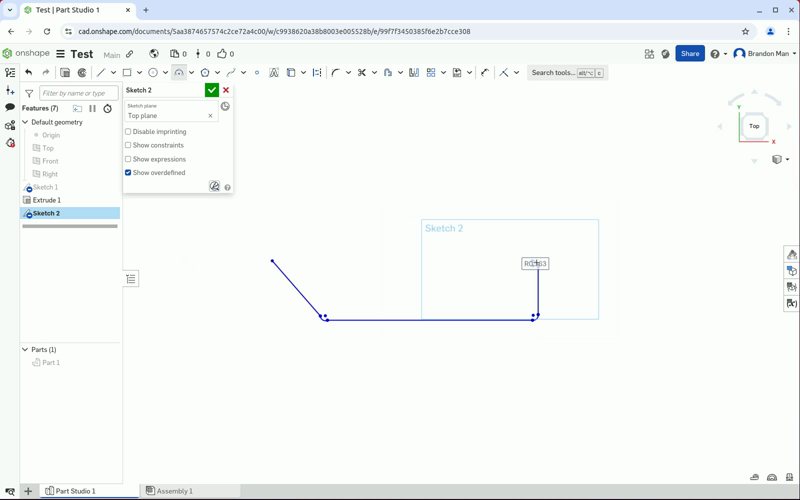
scroll(-6)
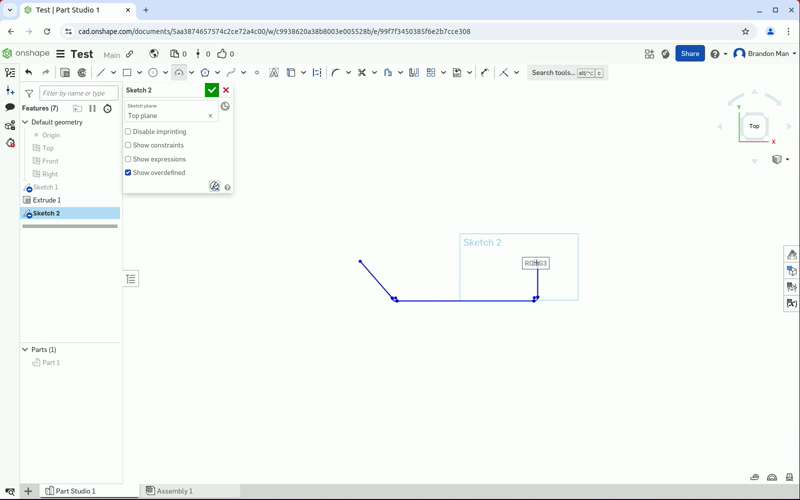
scroll(-6)
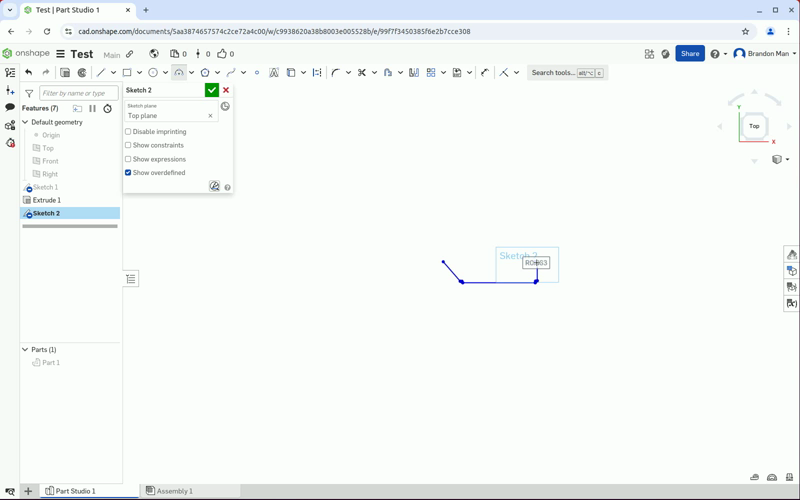
key_up(shift)
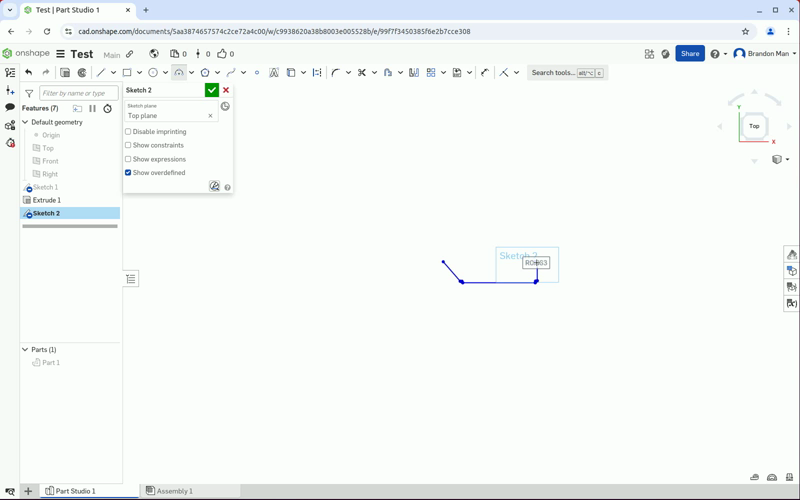
key(esc)
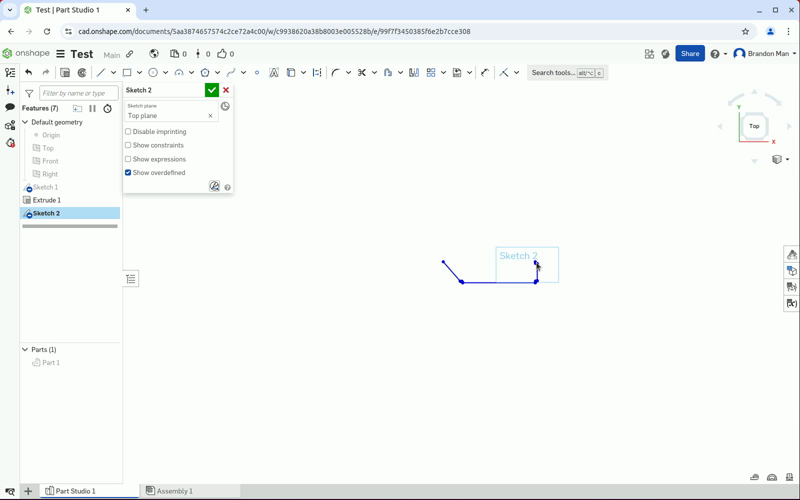
key(l)
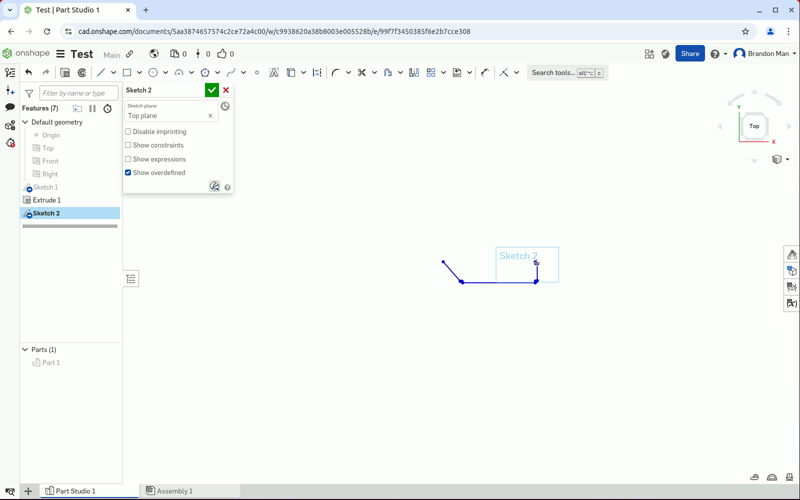
mouse_move(535, 261)
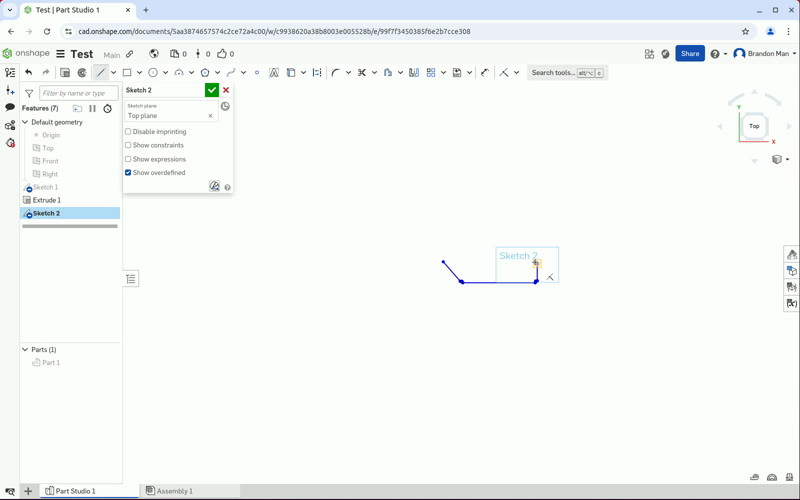
scroll(6)
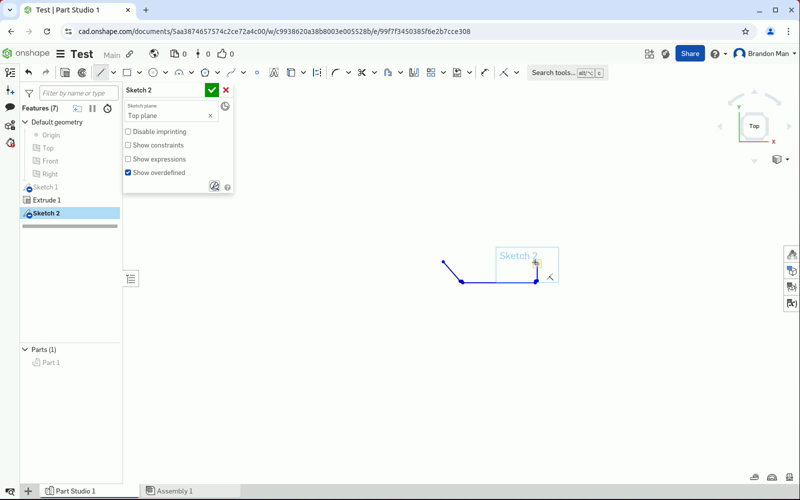
scroll(6)
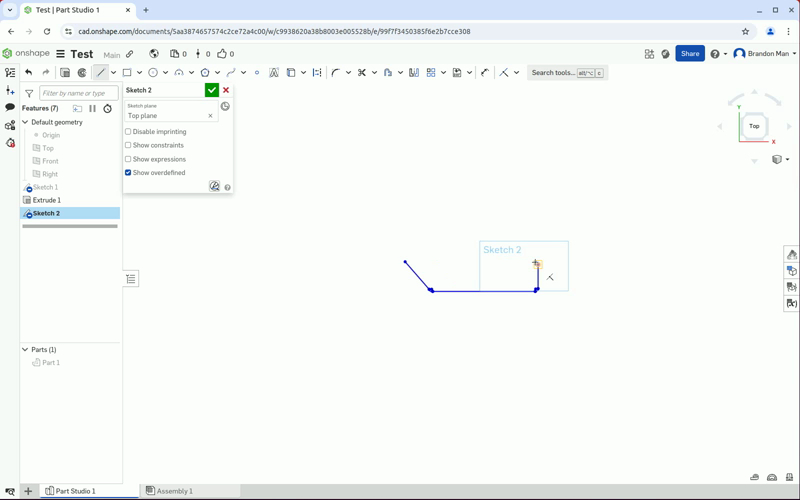
scroll(6)
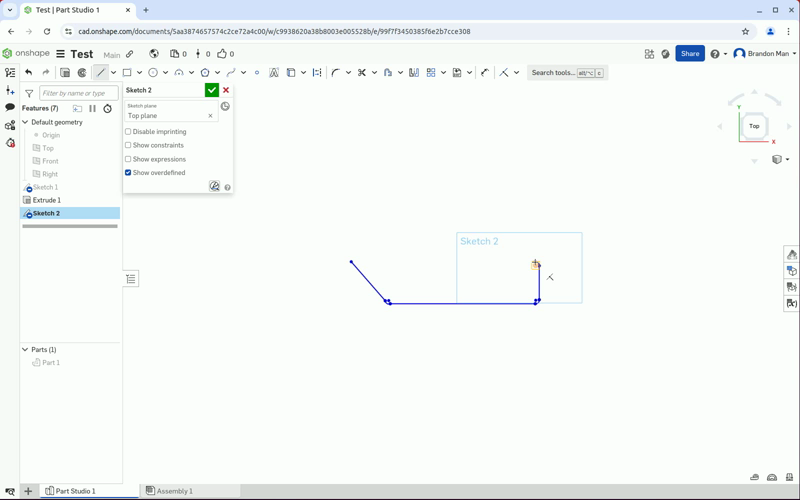
scroll(6)
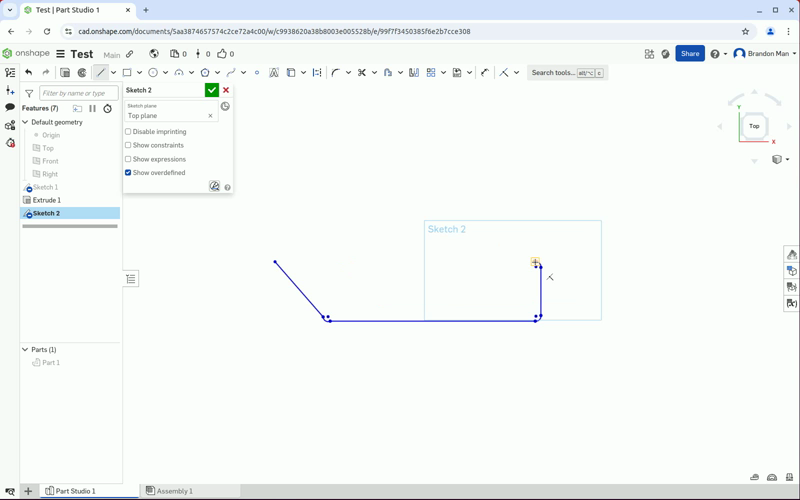
scroll(6)
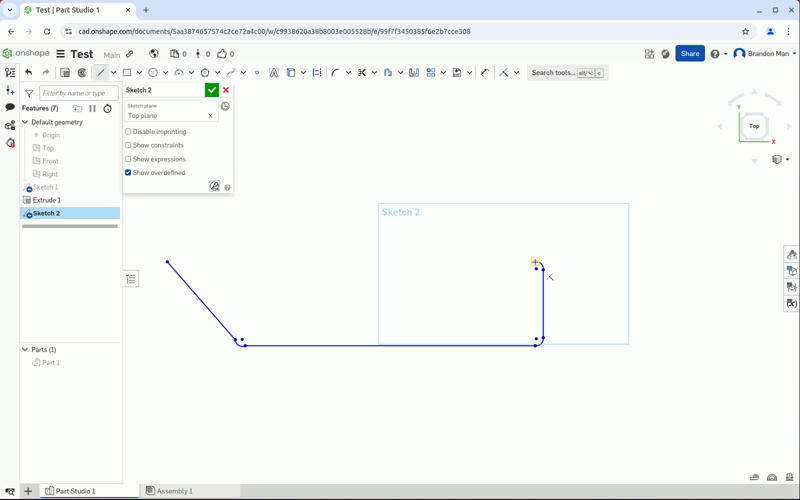
scroll(6)
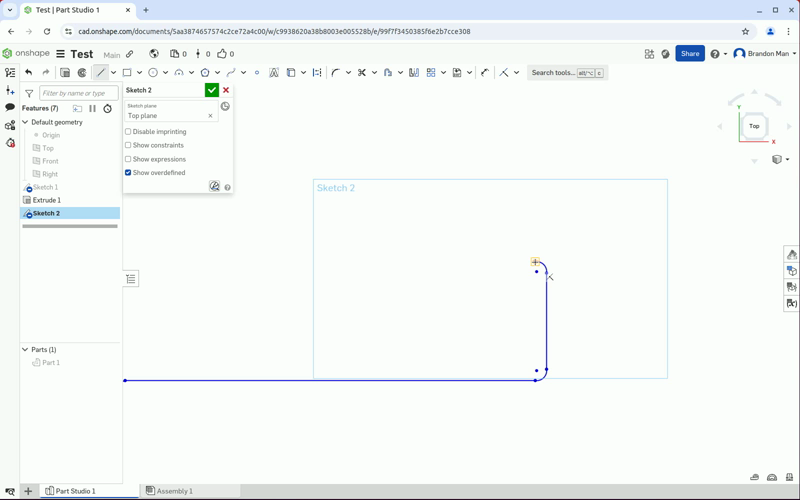
scroll(6)
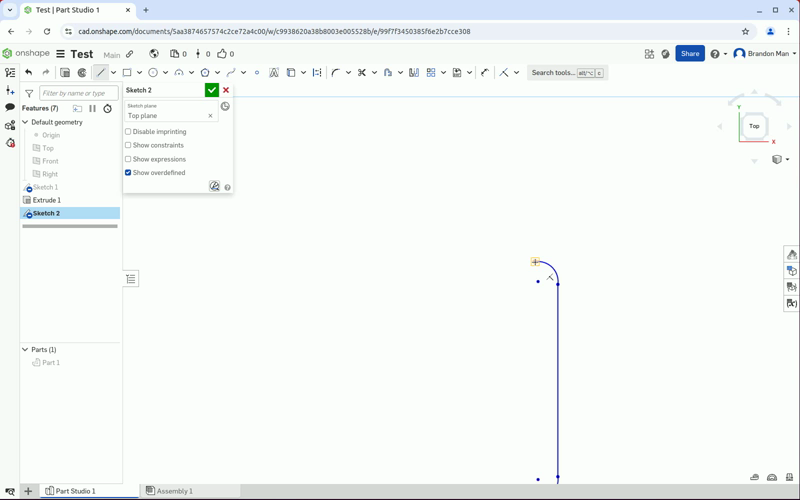
click(535, 261)
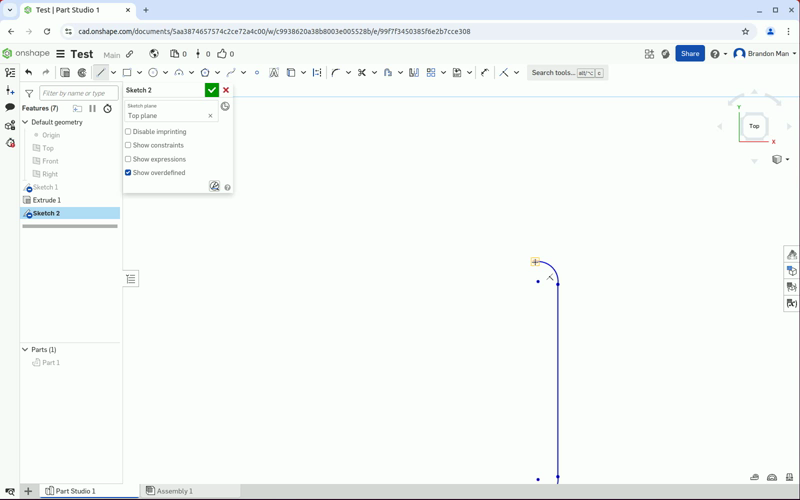
scroll(-6)
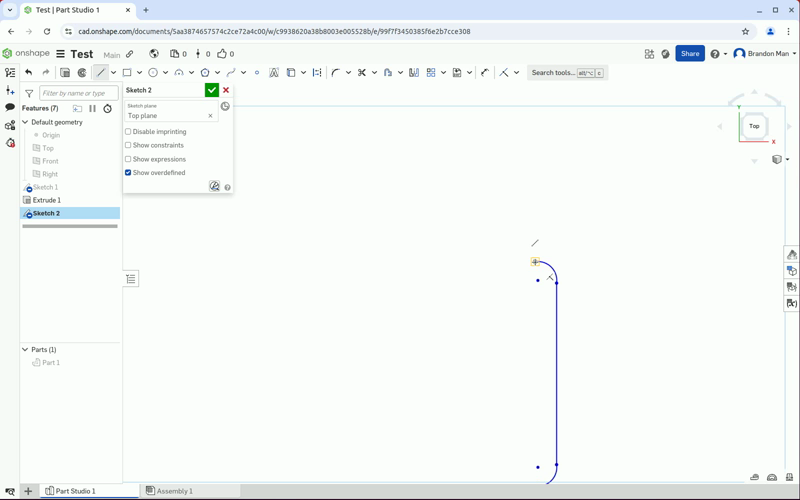
scroll(-6)
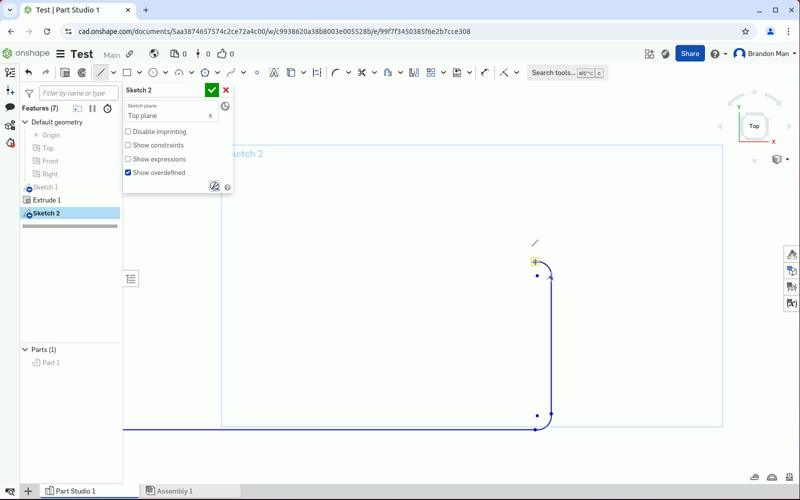
scroll(-6)
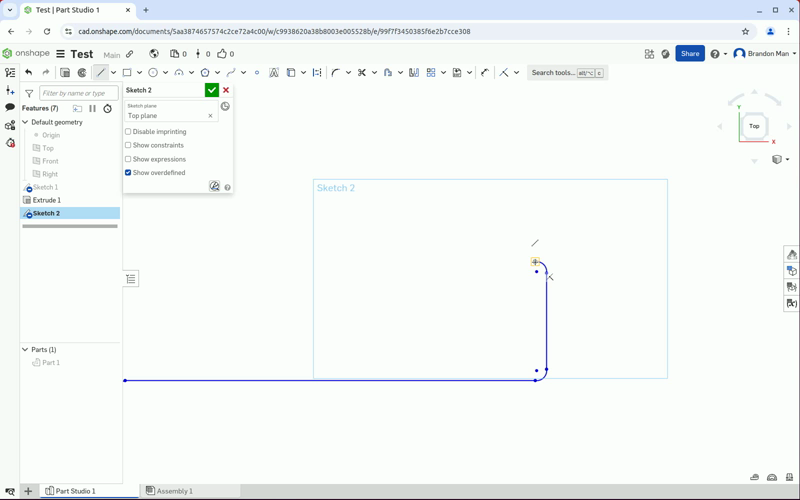
scroll(-6)
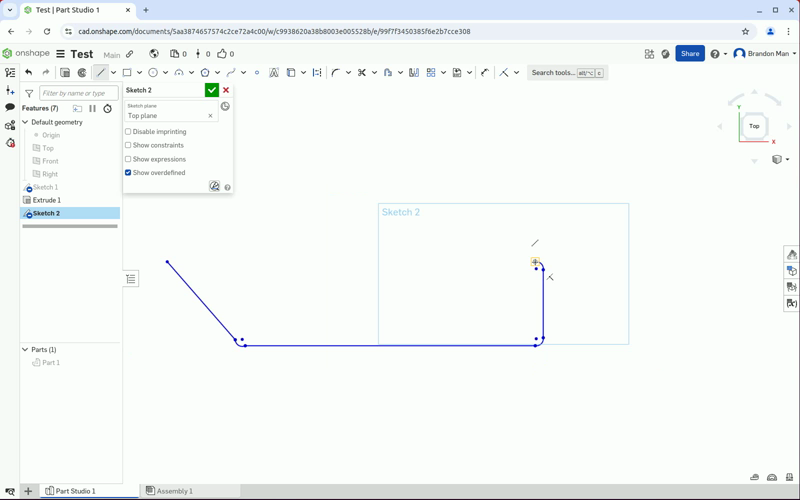
scroll(-6)
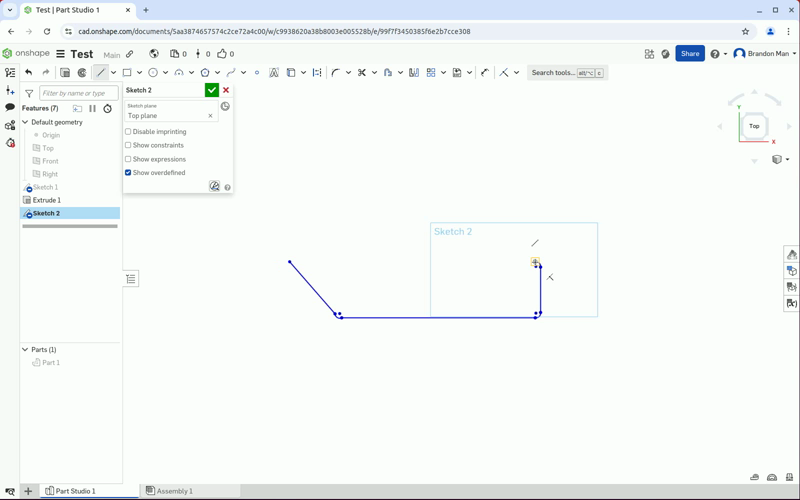
scroll(-6)
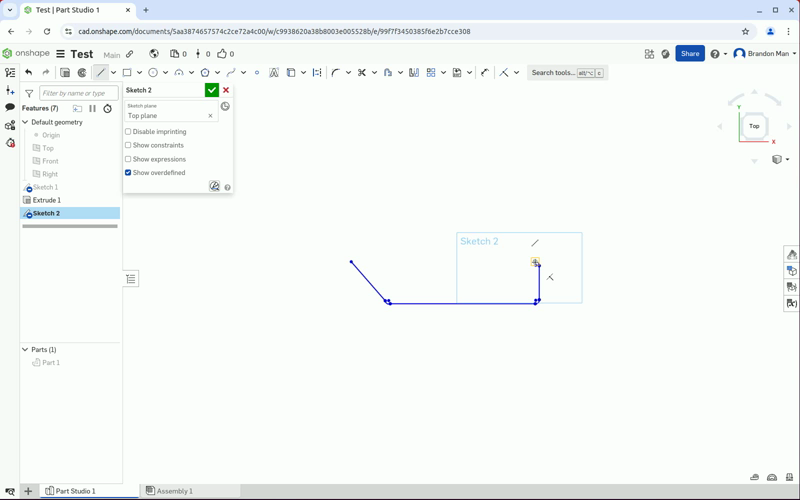
scroll(-6)
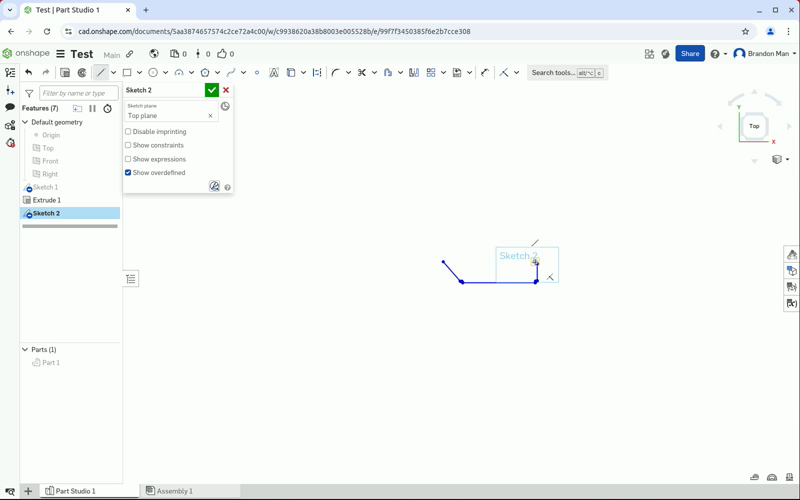
key_down(shift)
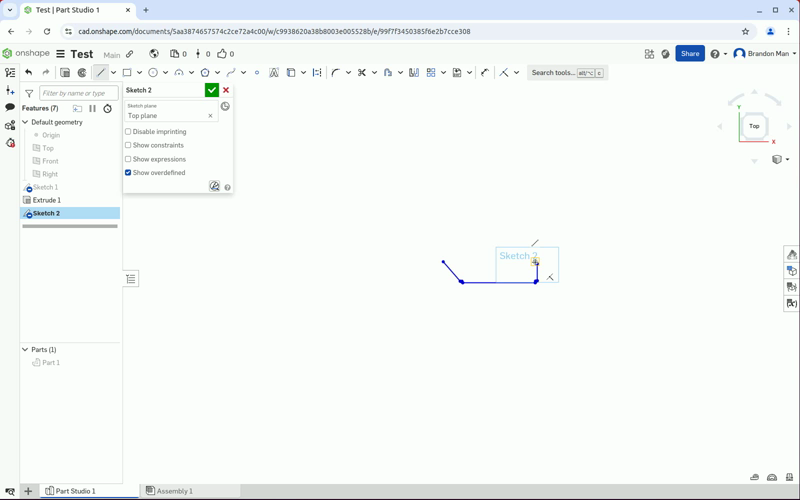
mouse_move(565, 261)
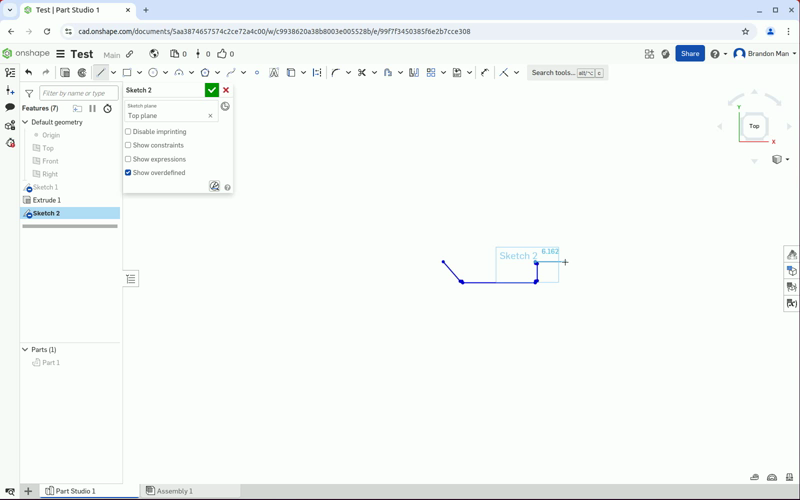
mouse_move(475, 261)
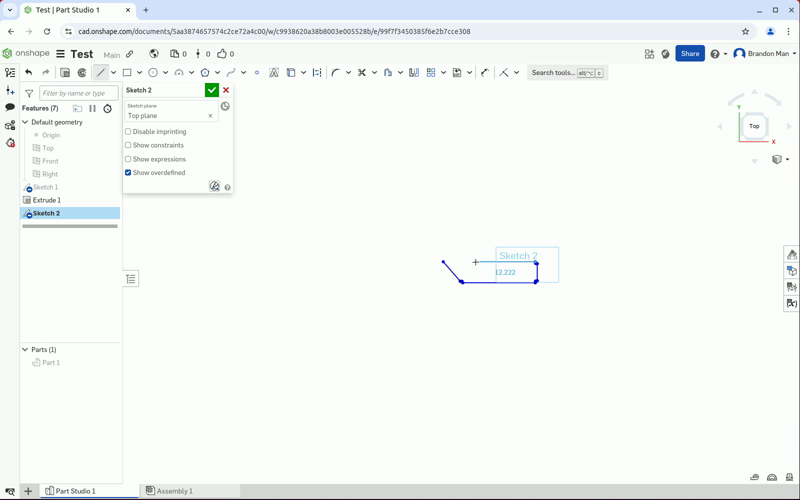
click(475, 261)
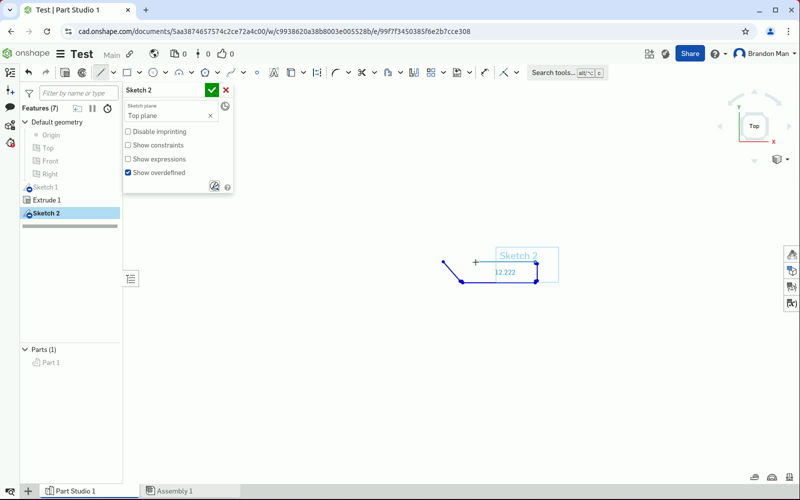
key_up(shift)
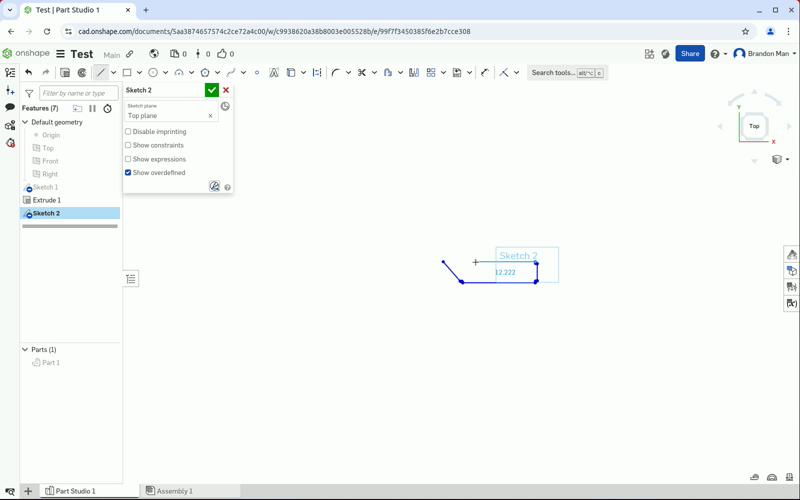
mouse_move(505, 261)
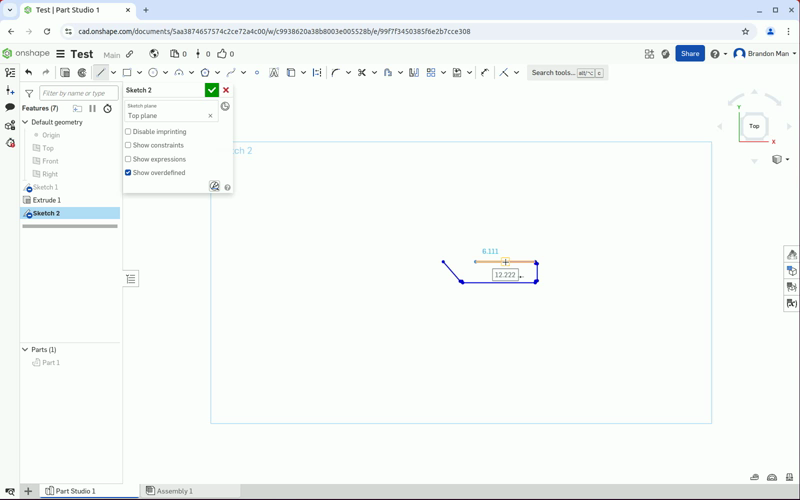
key_down(shift)
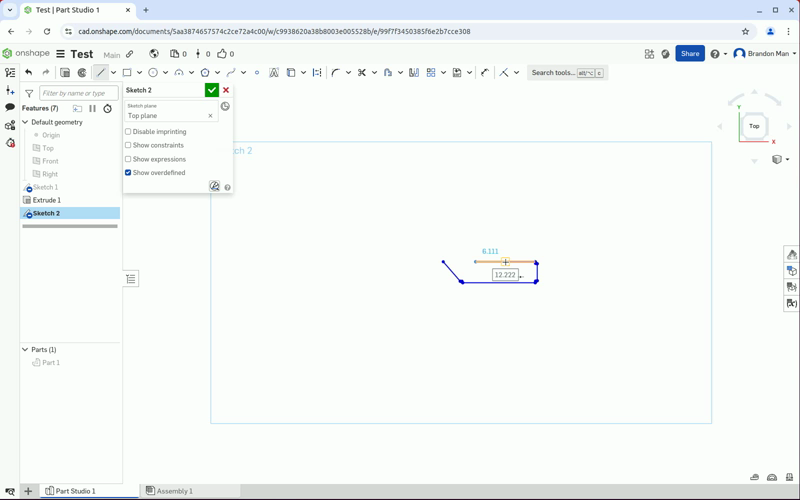
mouse_move(443, 261)
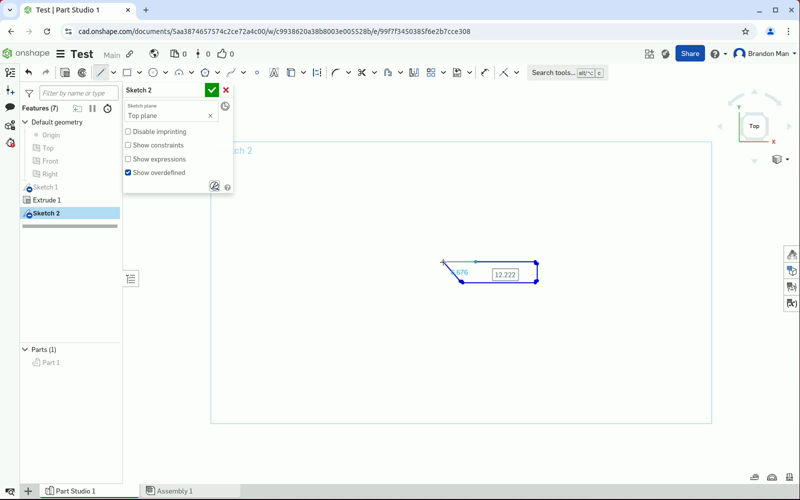
key_up(shift)
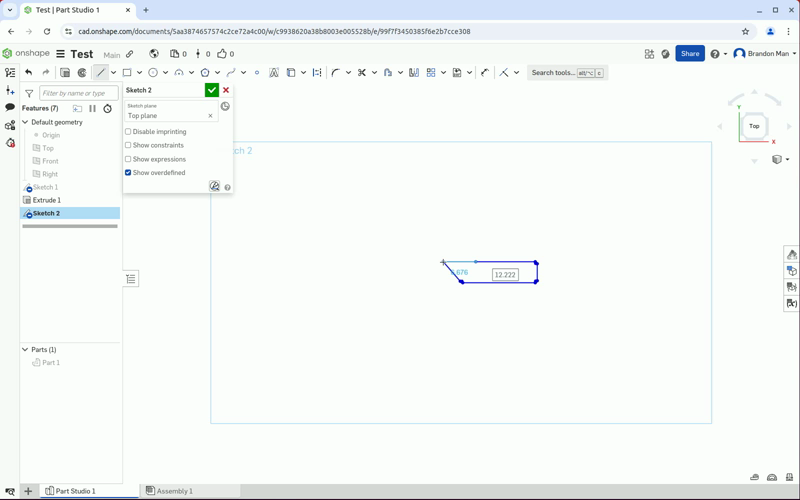
click(443, 261)
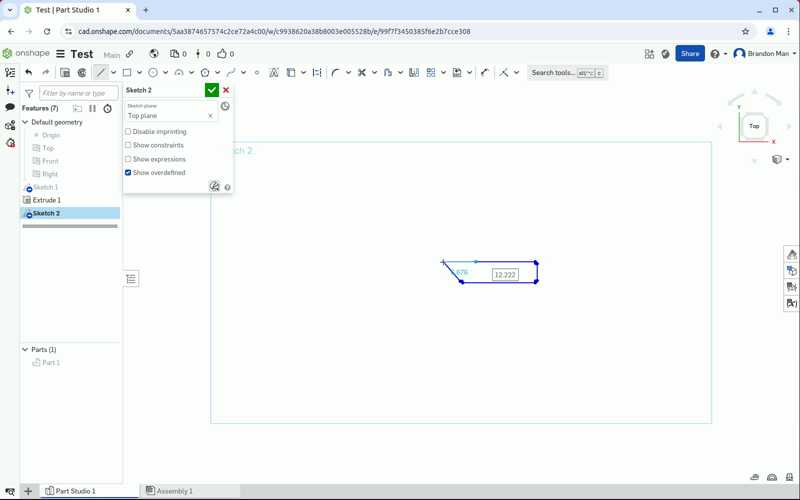
key(esc)
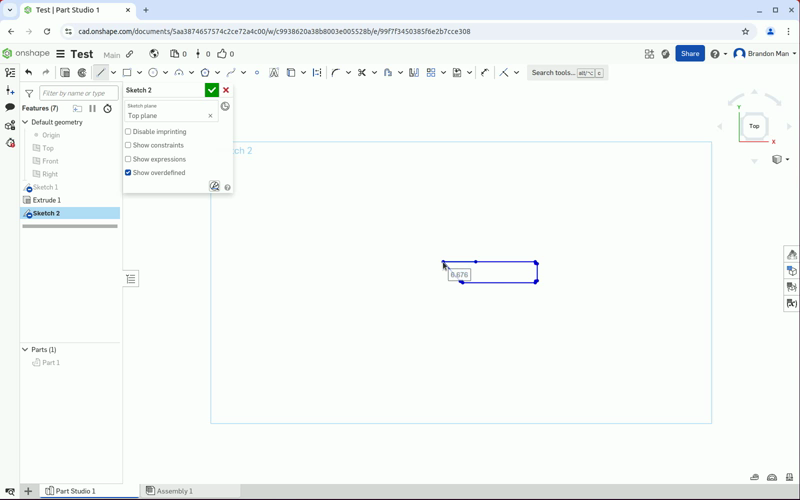
mouse_move(485, 276)
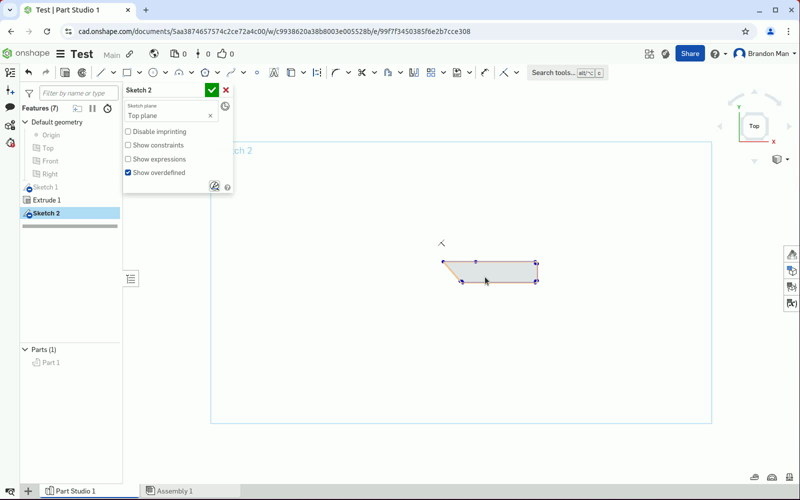
scroll(6)
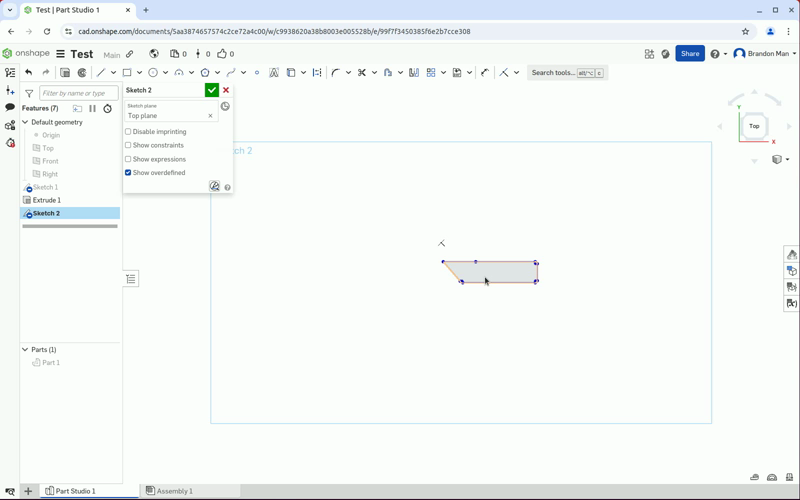
scroll(6)
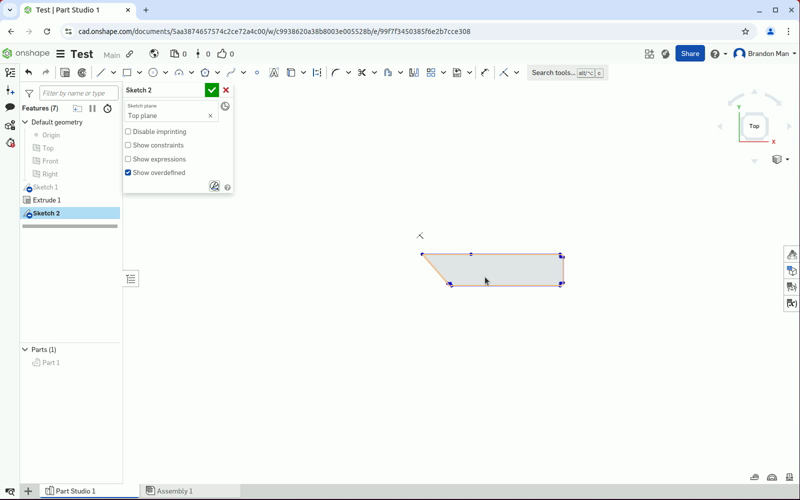
scroll(6)
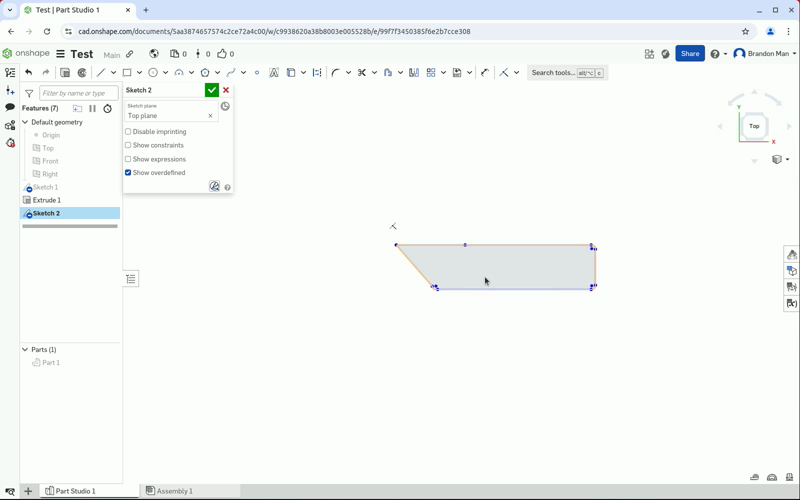
scroll(6)
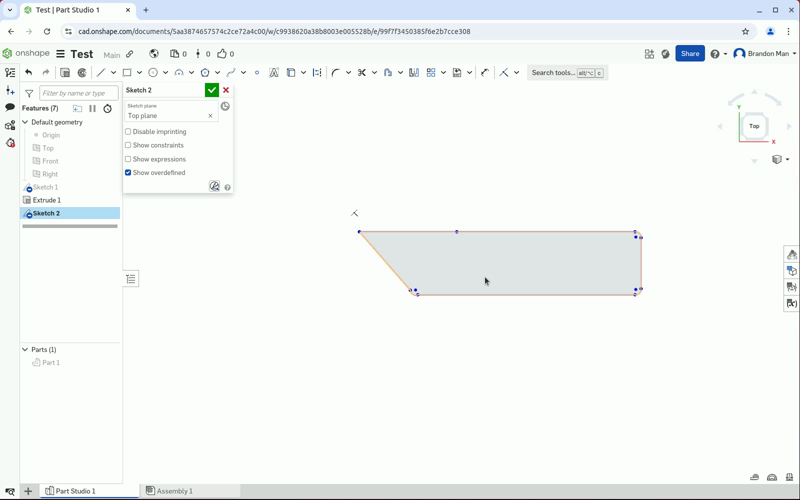
scroll(6)
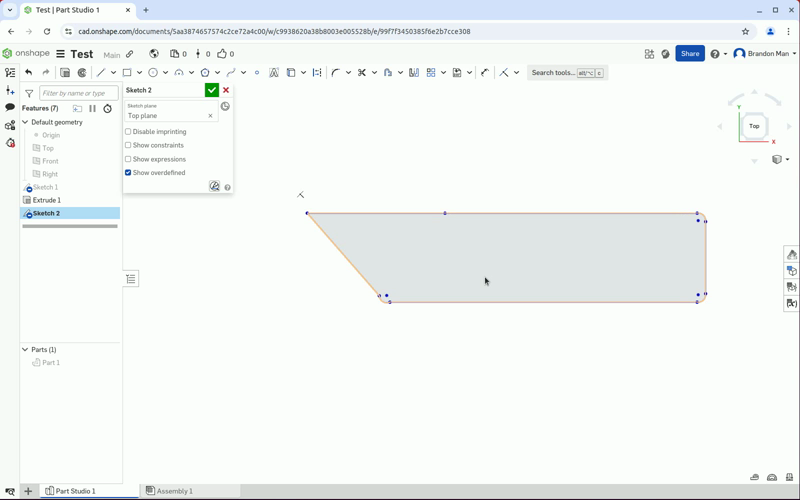
scroll(6)
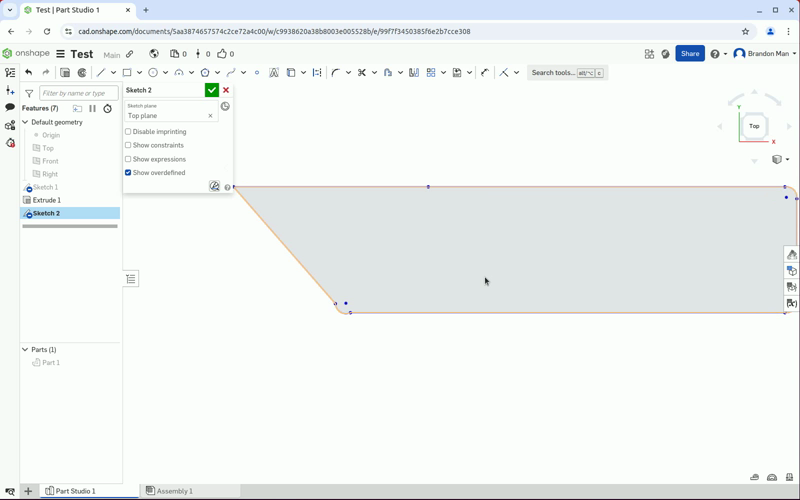
scroll(6)
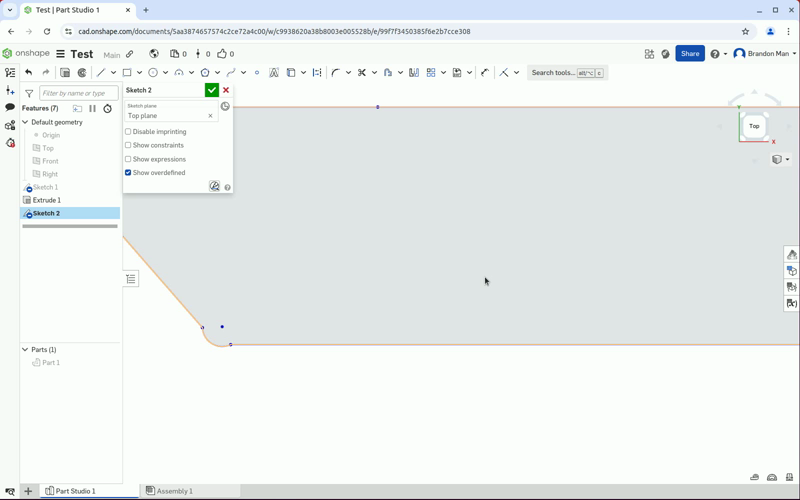
click(485, 276)
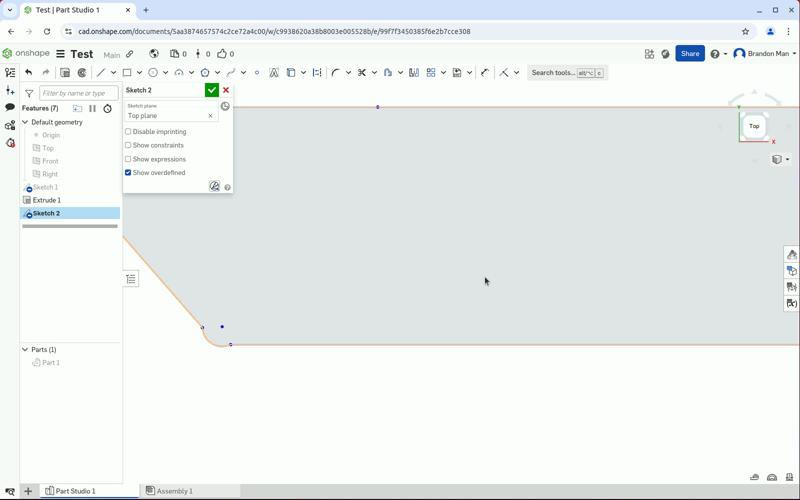
scroll(-6)
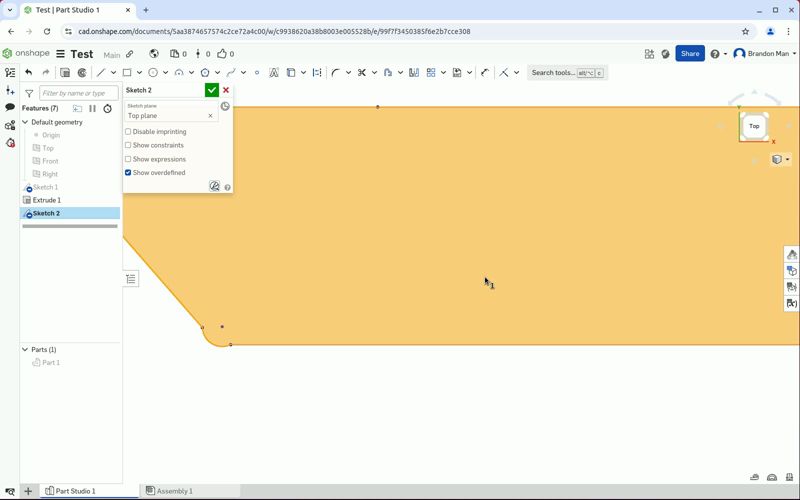
scroll(-6)
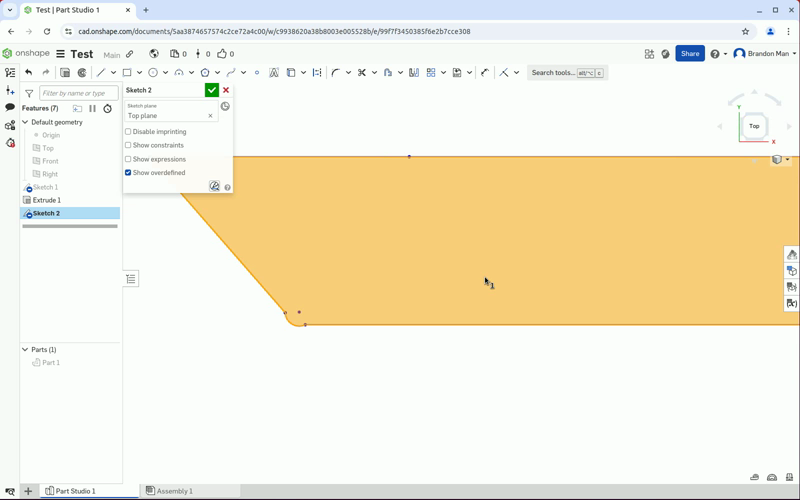
scroll(-6)
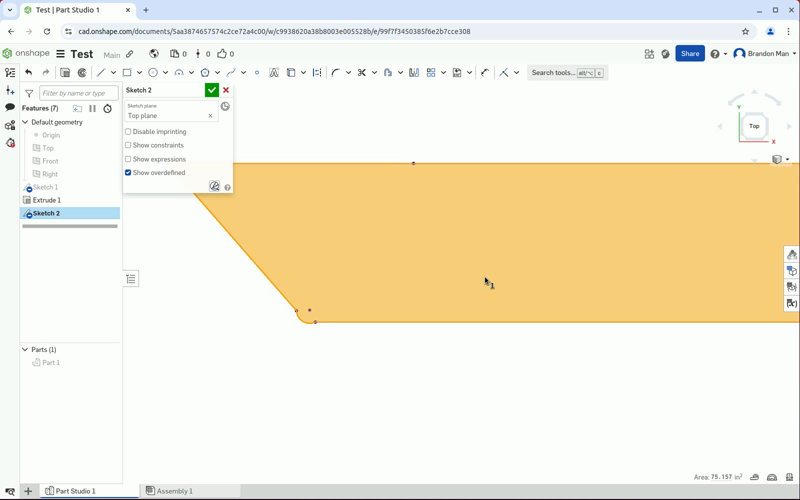
scroll(-6)
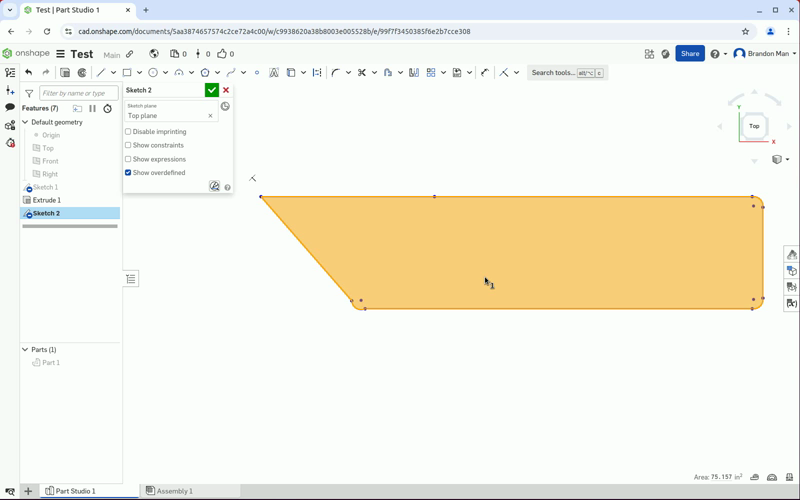
scroll(-6)
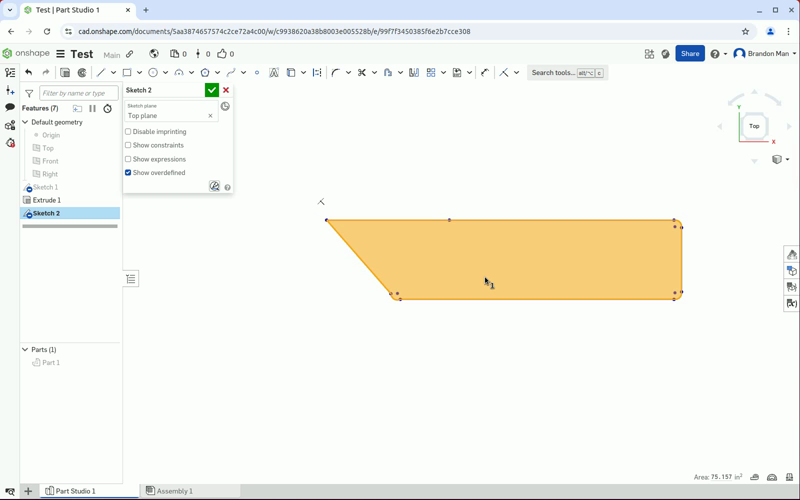
scroll(-6)
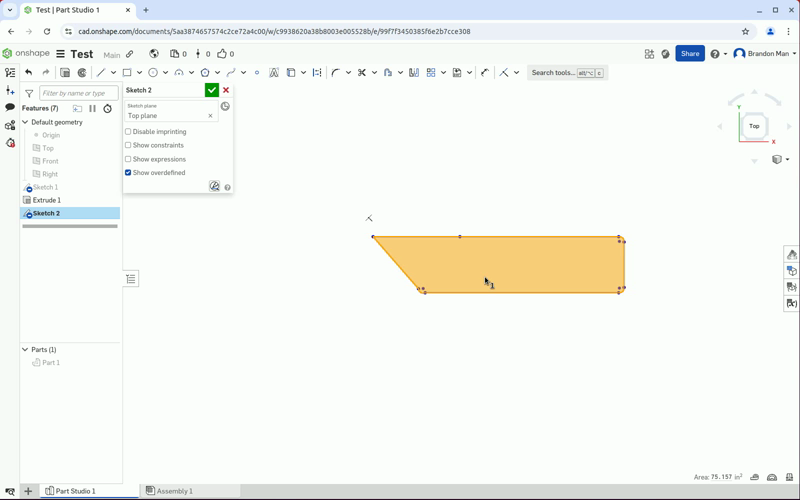
scroll(-6)
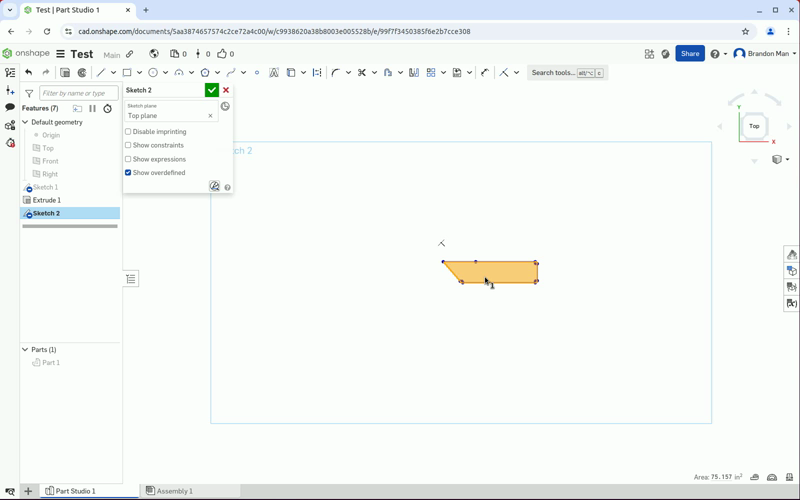
mouse_move(73, 352)
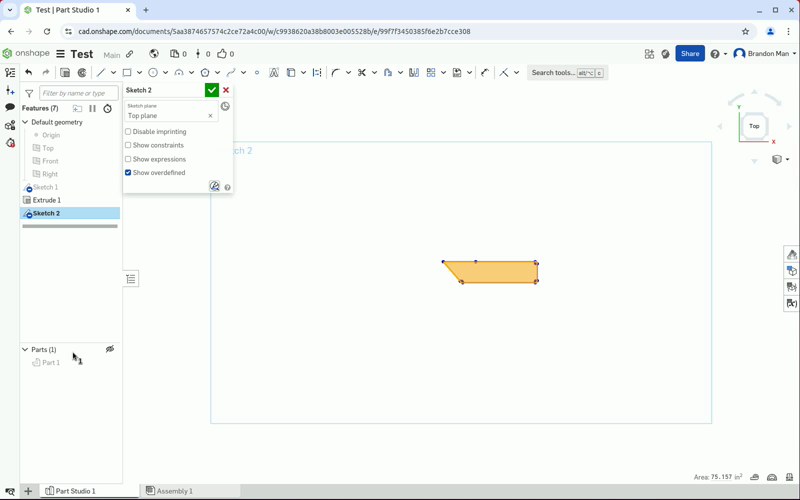
key(shift+y)
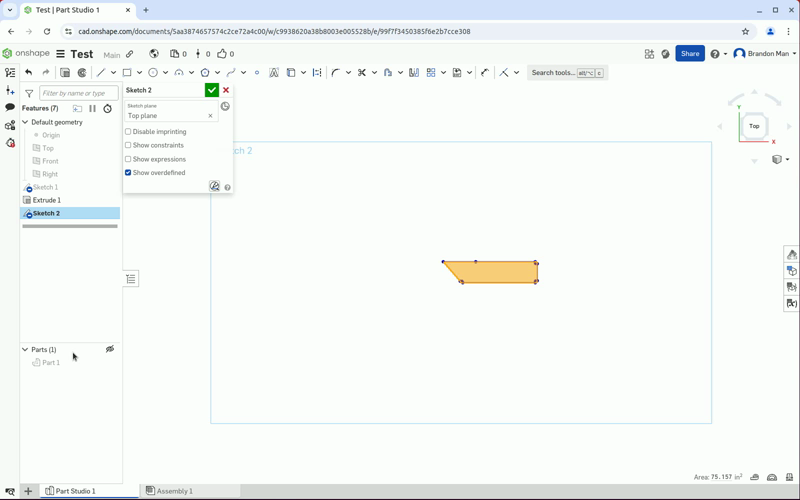
key(shift+e)
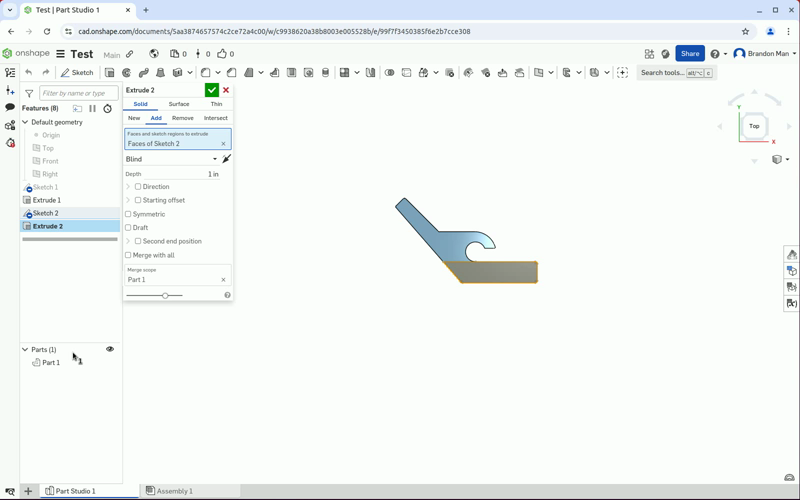
mouse_move(143, 106)
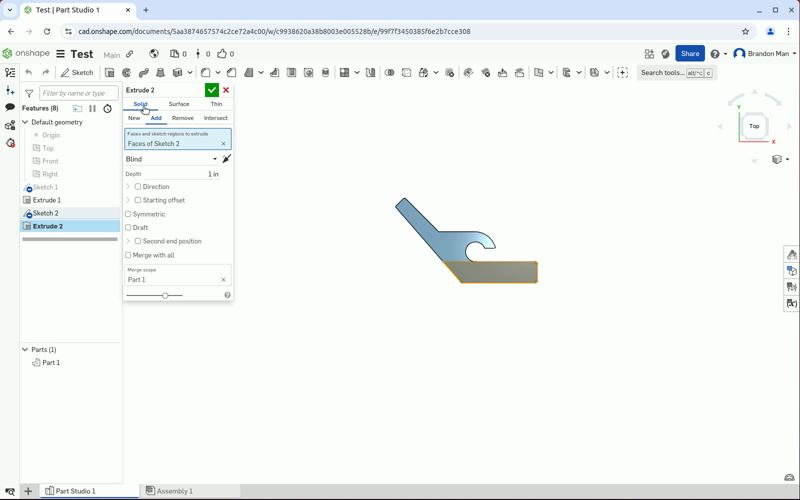
click(143, 106)
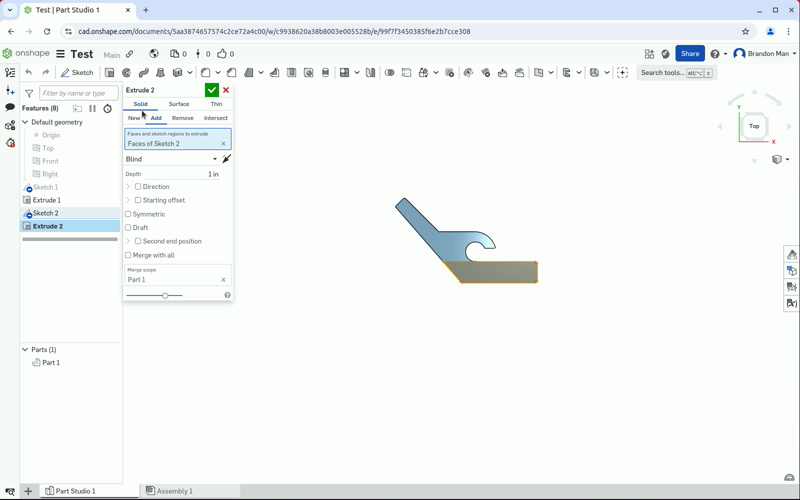
mouse_move(137, 120)
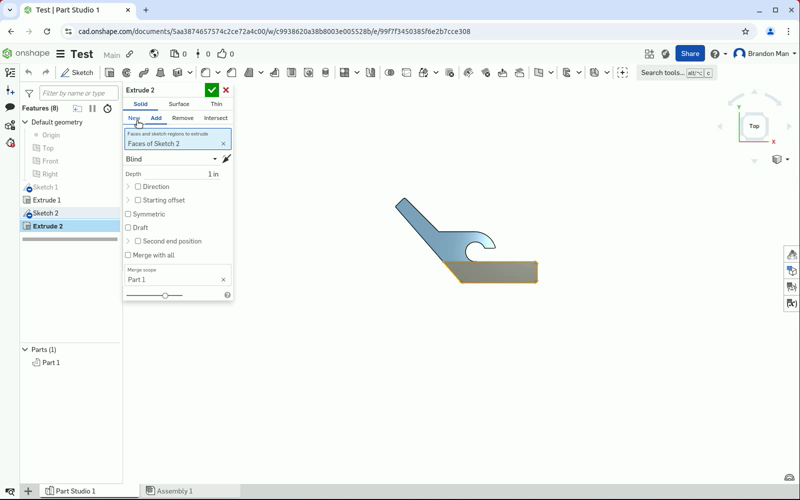
click(137, 120)
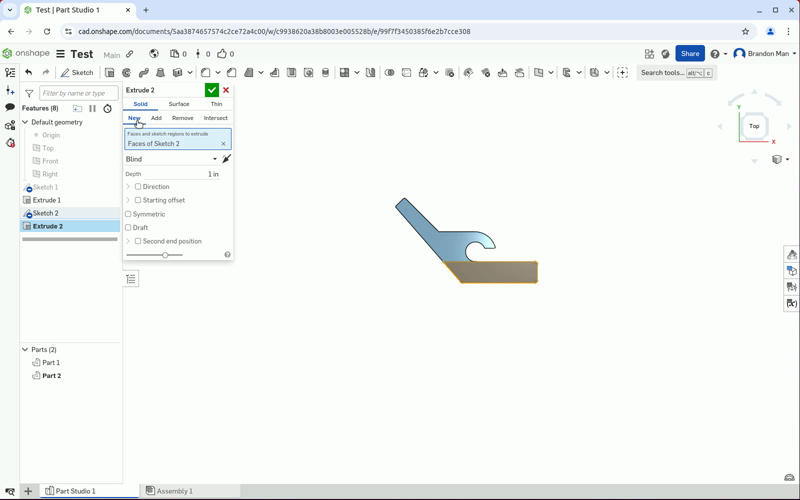
key(tab, 4)
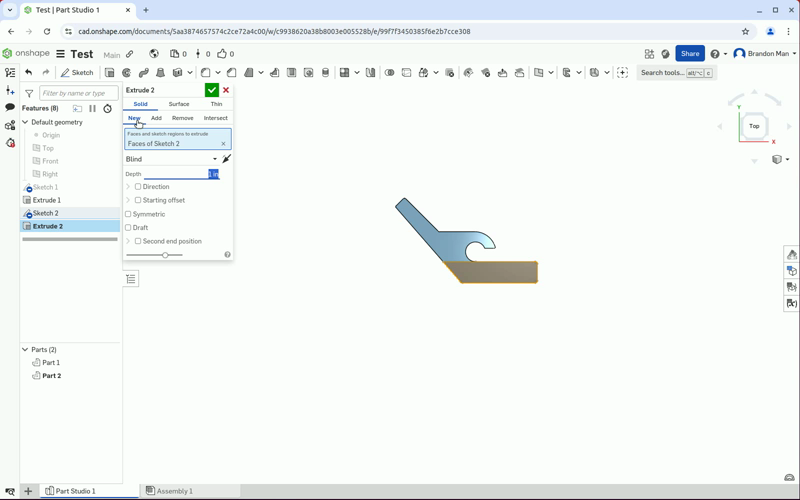
text(23.108)
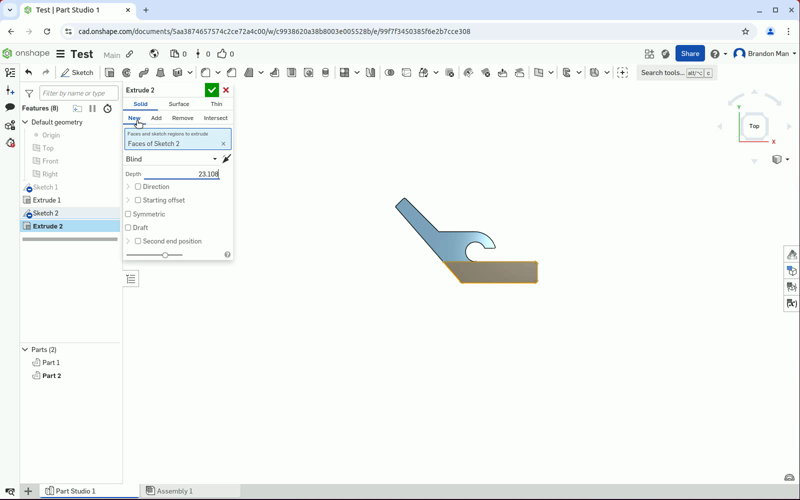
key(enter)
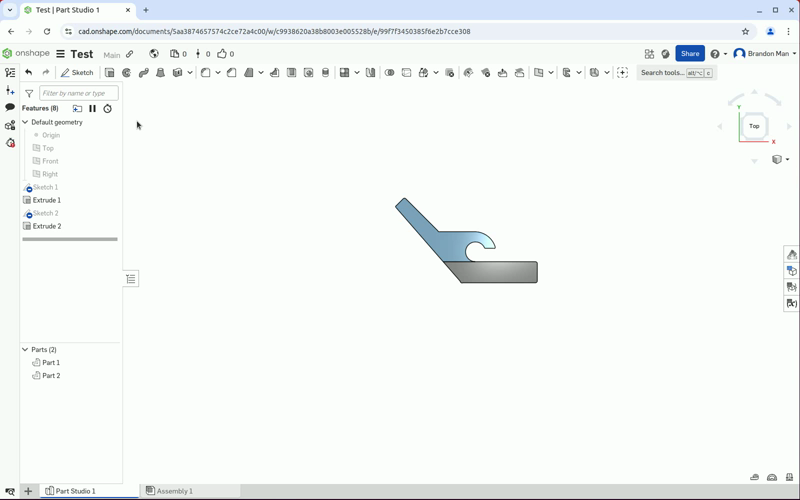
key(shift+h)
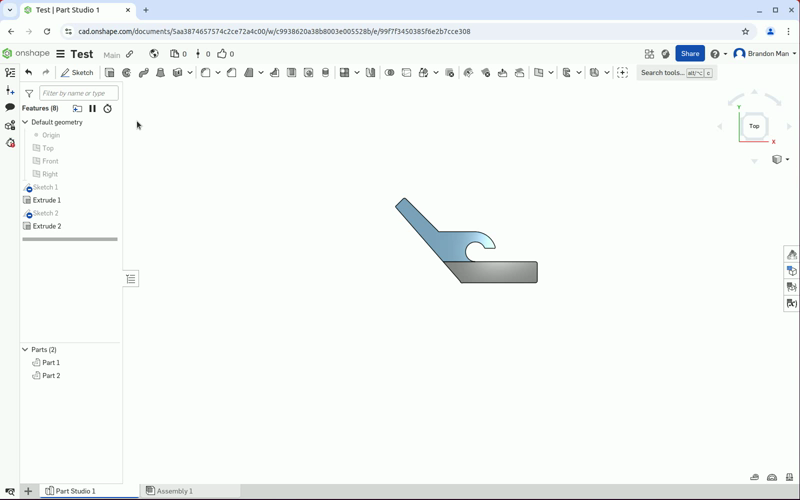
key(shift+h)
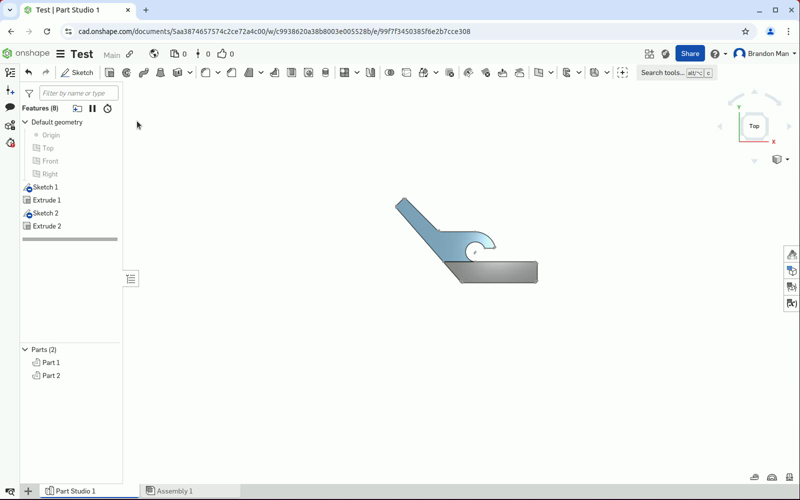
key(shift+7)
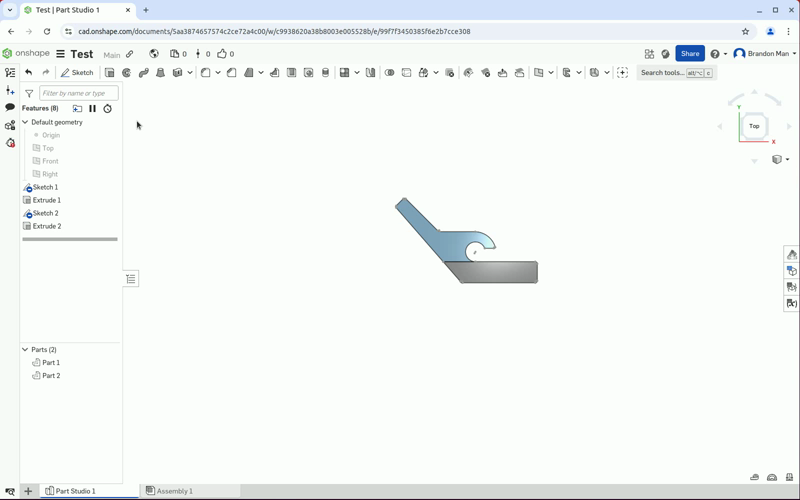
key(up, 3)
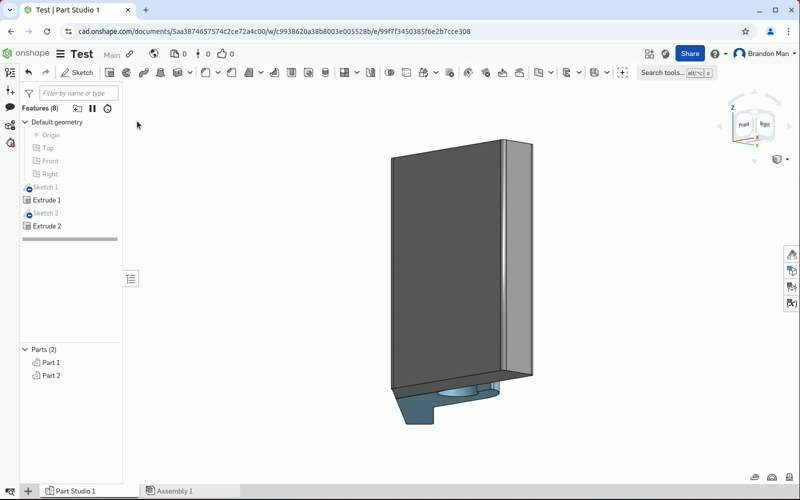
key(left, 3)
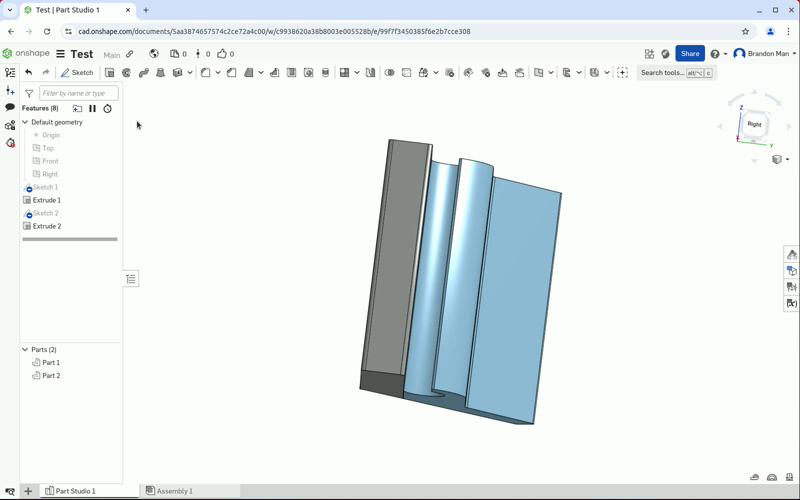
key(right, 3)
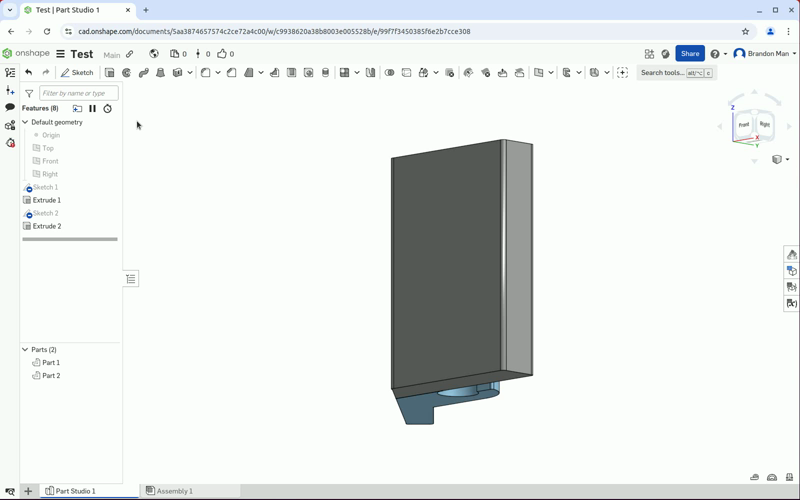
key(down, 3)
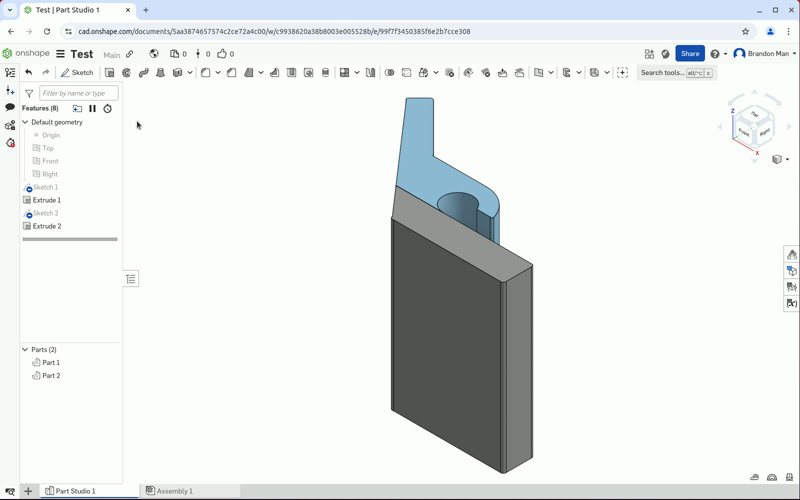
mouse_move(73, 189)
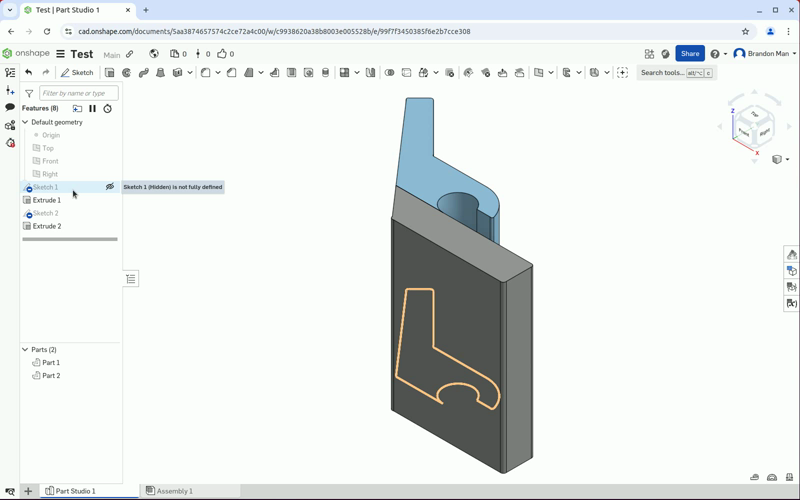
click(73, 189)